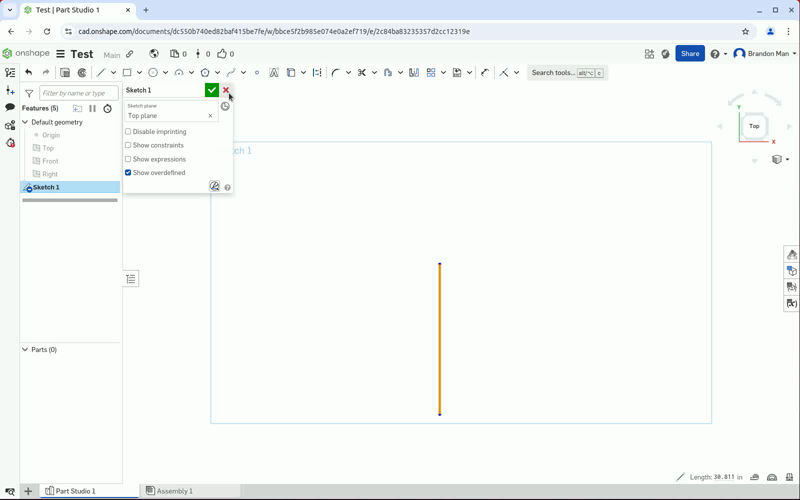
key(shift+h)
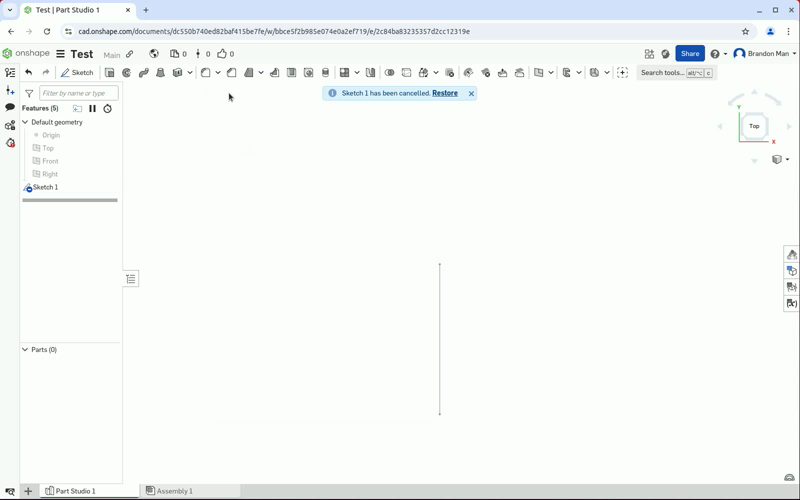
key(shift+s)
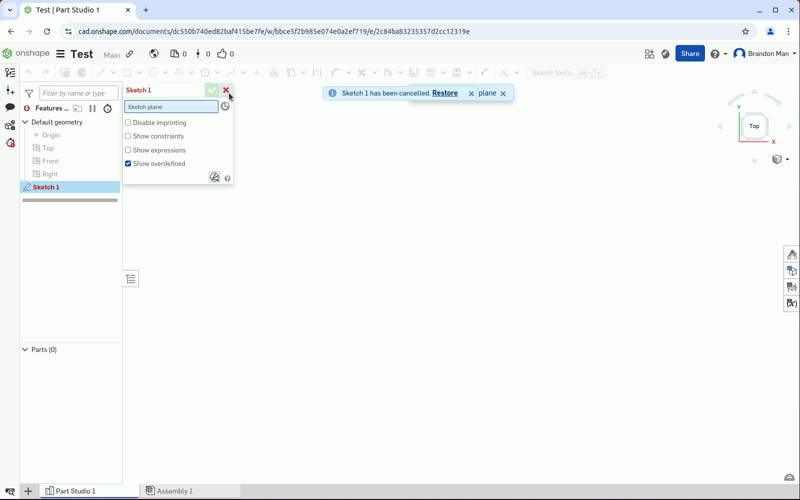
mouse_move(73, 150)
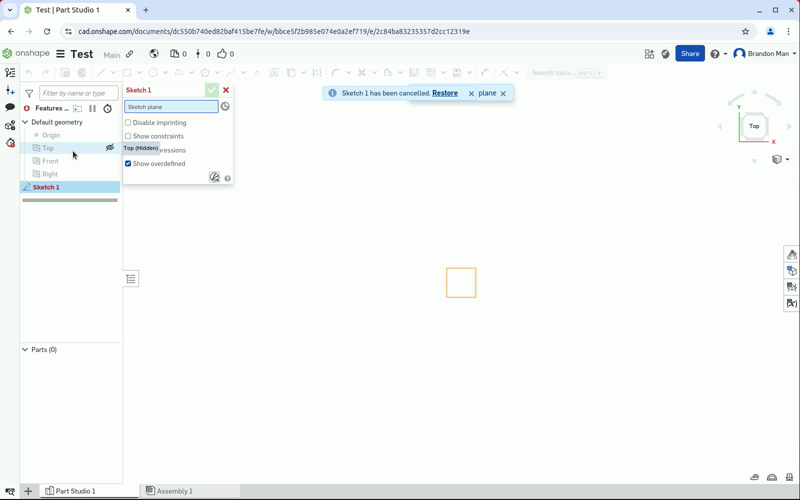
click(73, 150)
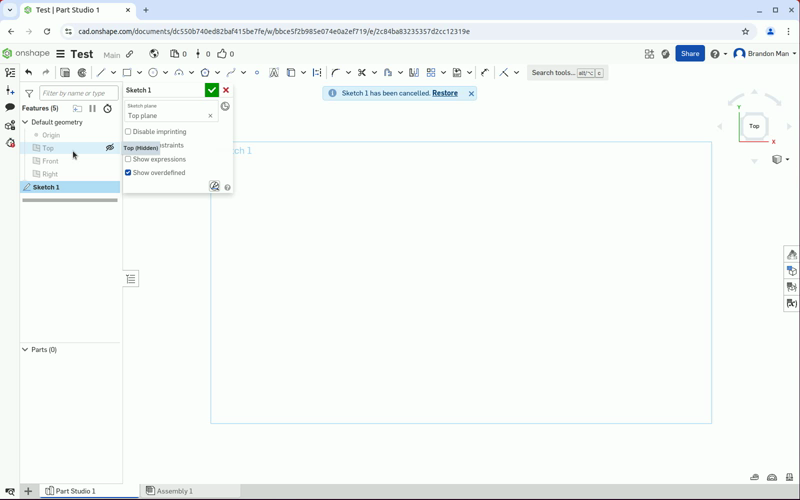
mouse_move(73, 352)
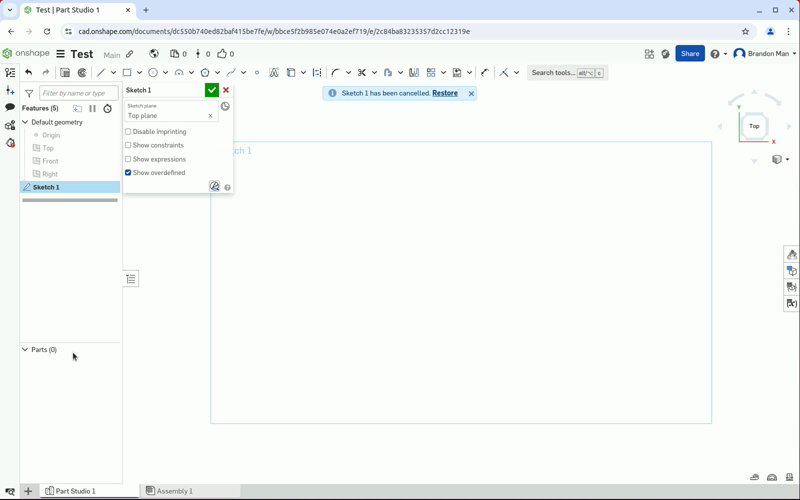
key(y)
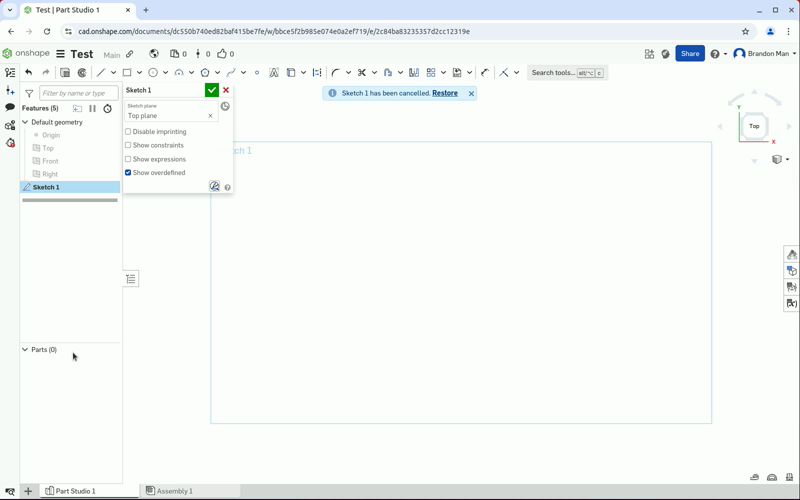
key(l)
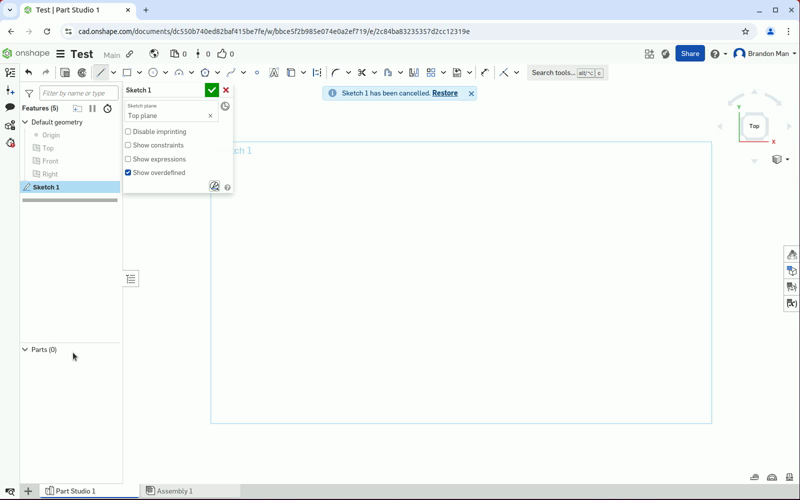
key_down(shift)
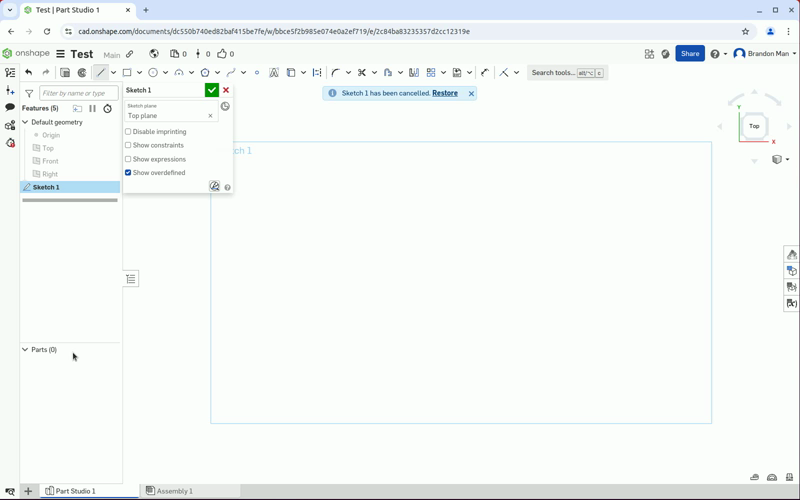
mouse_move(384, 354)
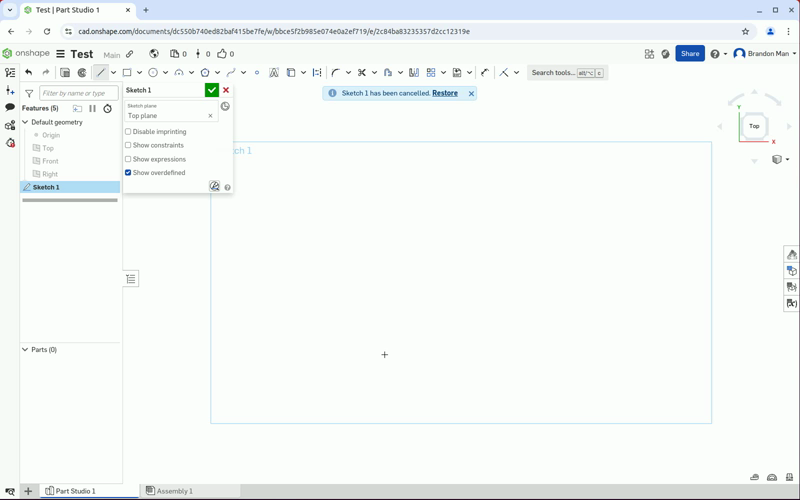
click(384, 354)
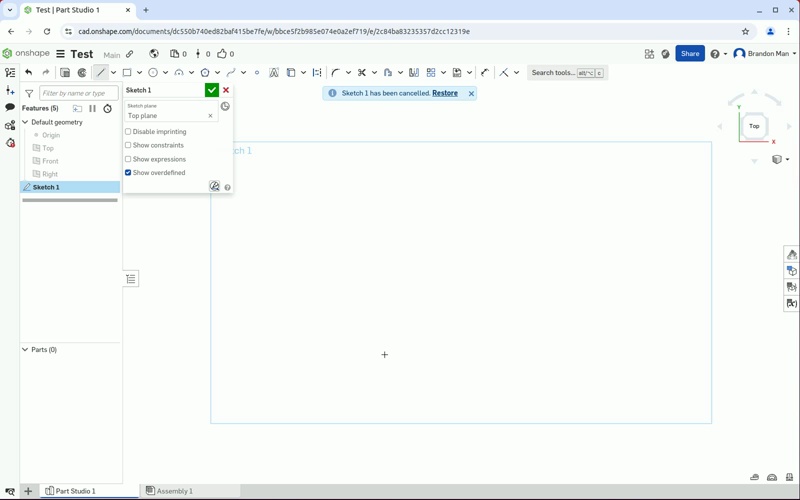
key_up(shift)
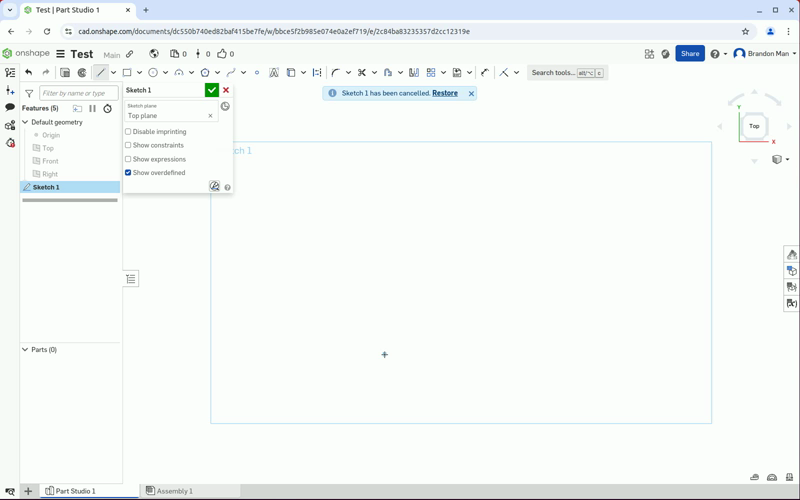
key_down(shift)
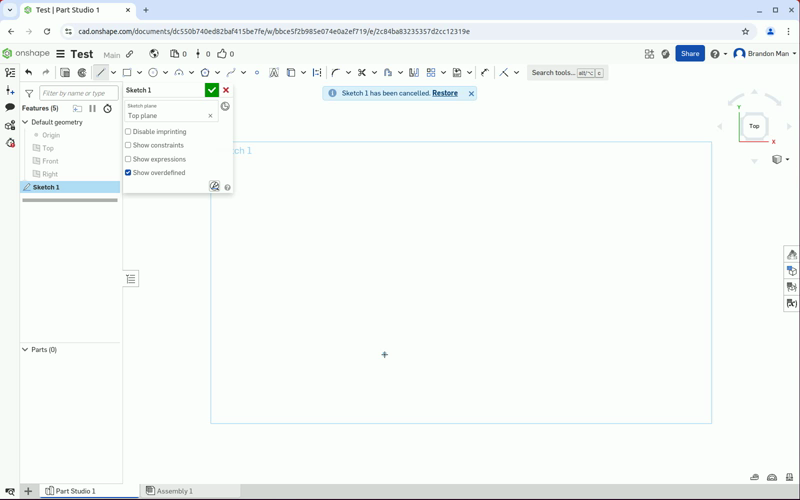
mouse_move(528, 354)
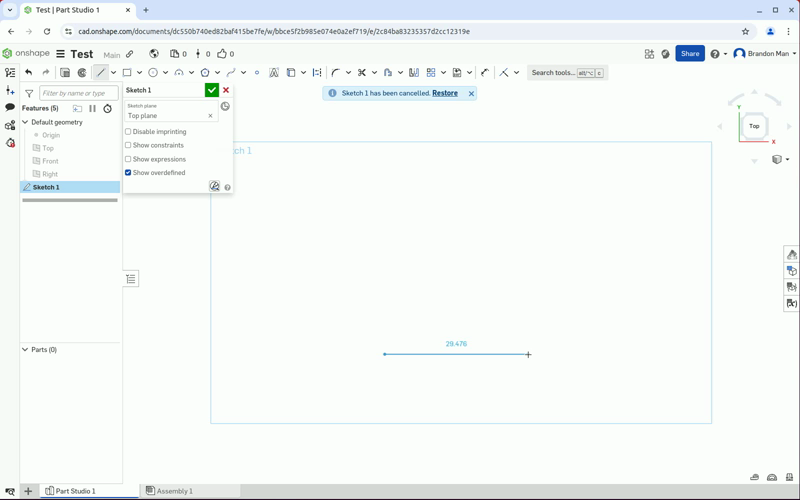
click(528, 354)
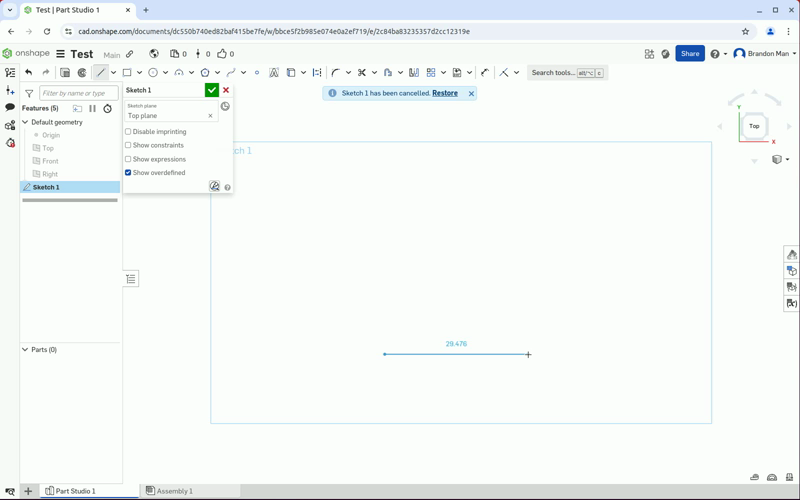
key_up(shift)
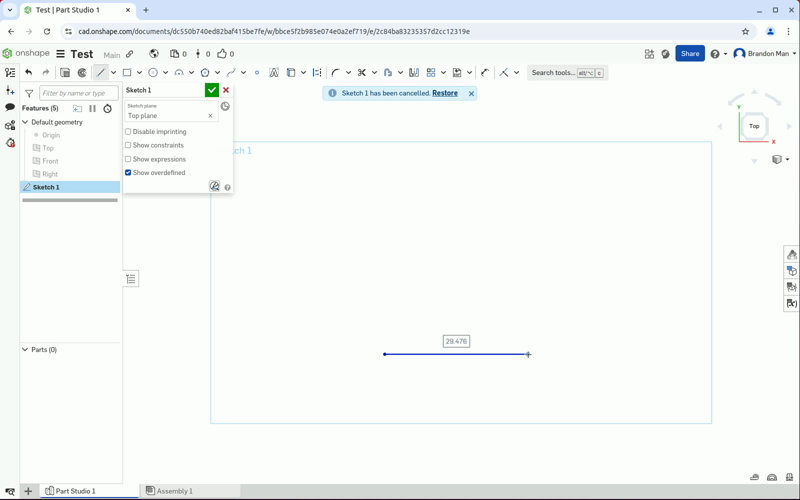
key_down(shift)
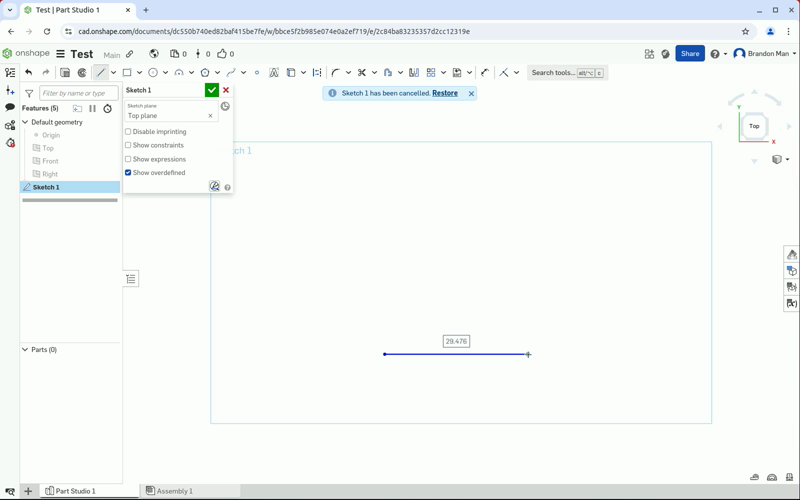
mouse_move(528, 281)
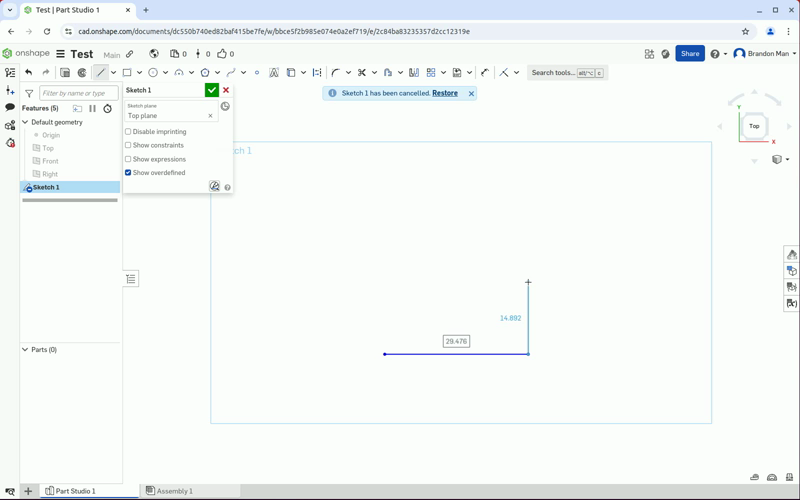
click(528, 281)
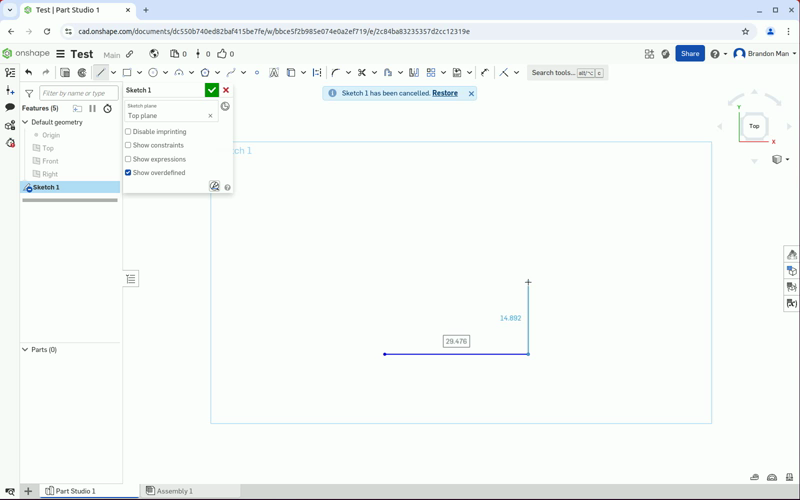
key_up(shift)
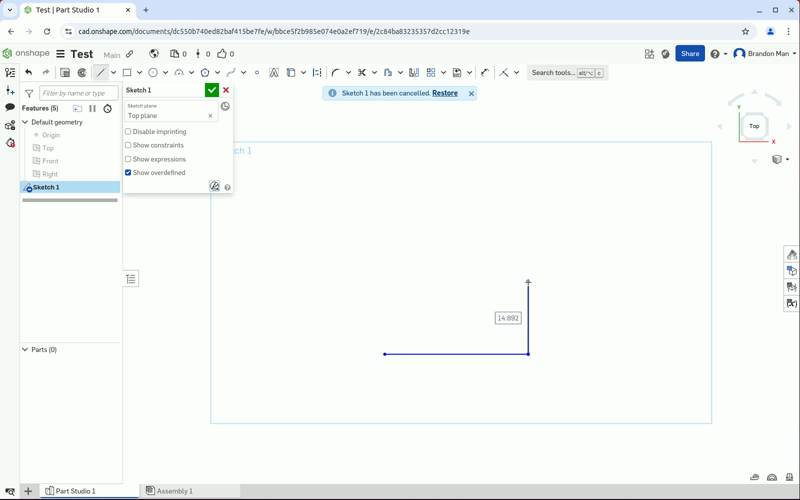
key_down(shift)
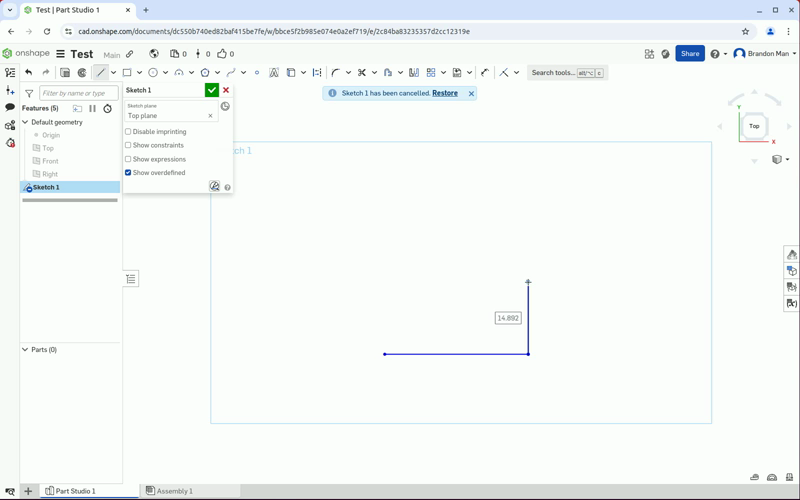
mouse_move(384, 281)
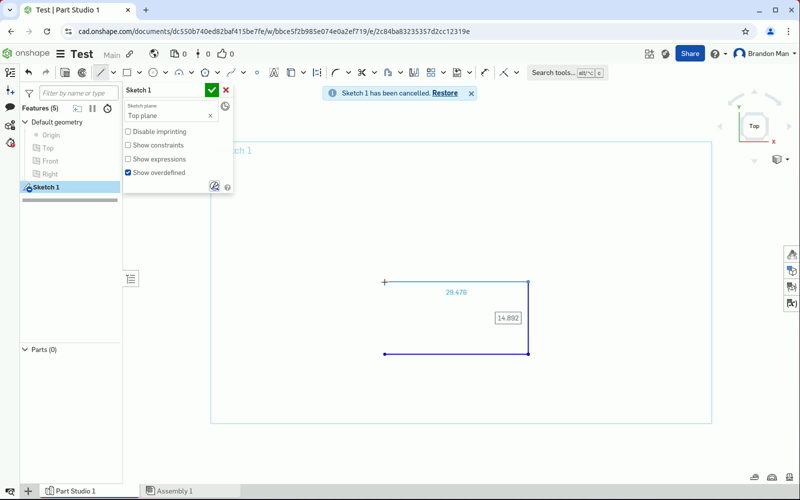
click(384, 281)
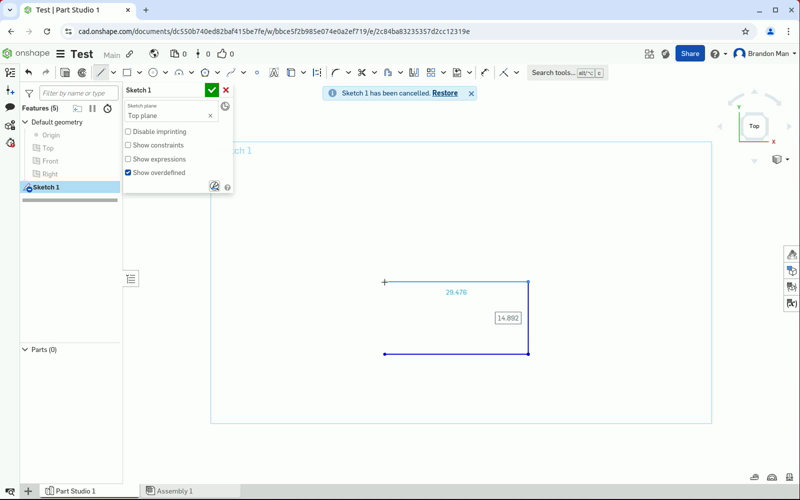
key_up(shift)
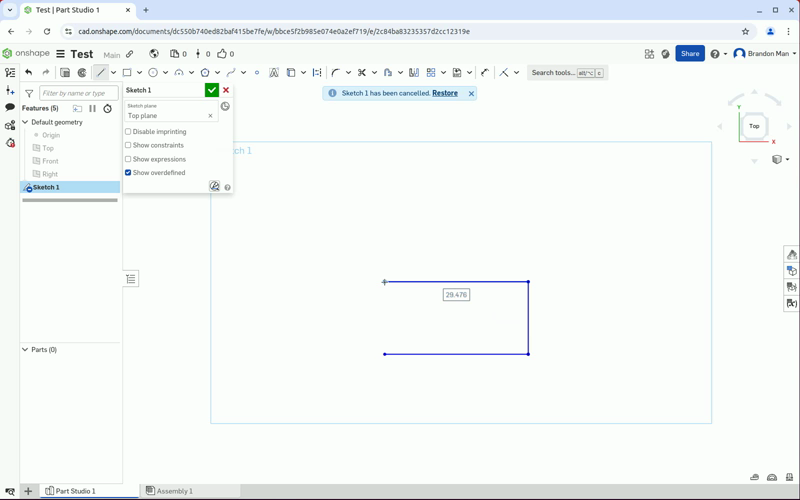
key_down(shift)
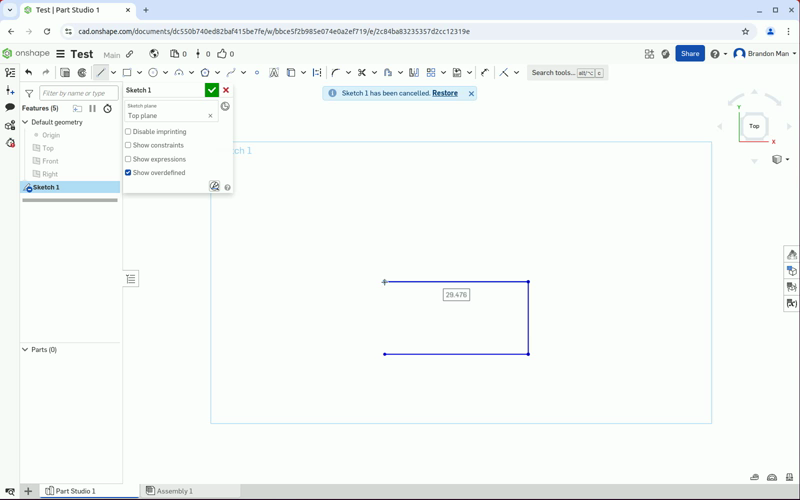
mouse_move(384, 354)
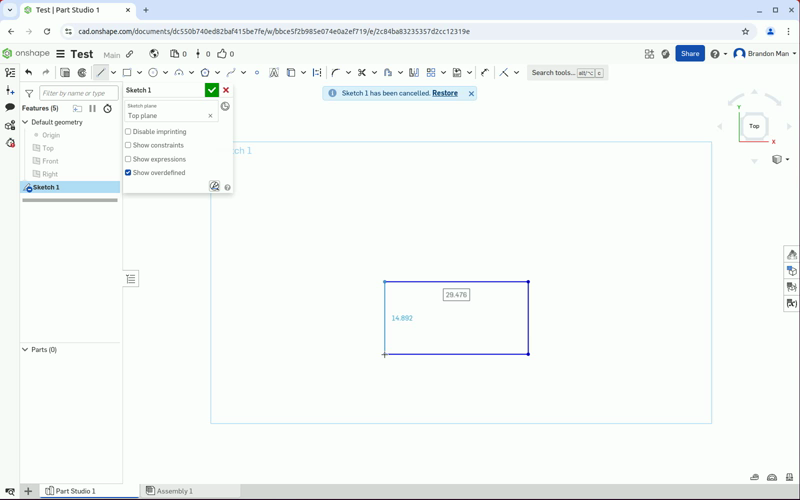
key_up(shift)
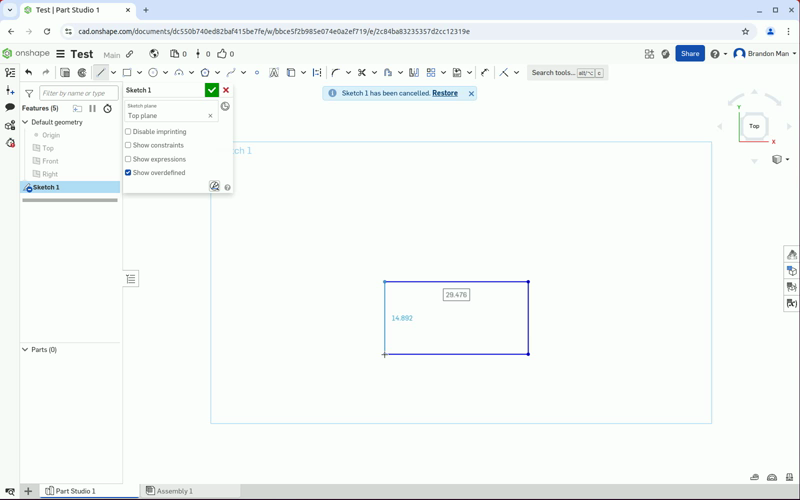
click(384, 354)
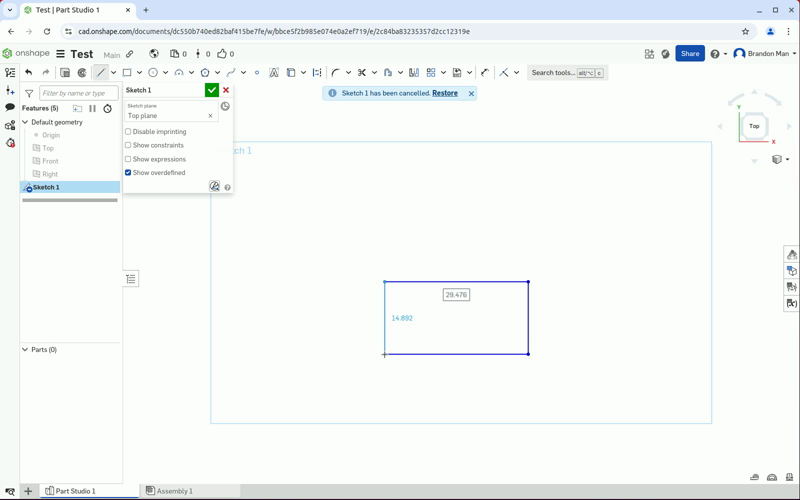
key(esc)
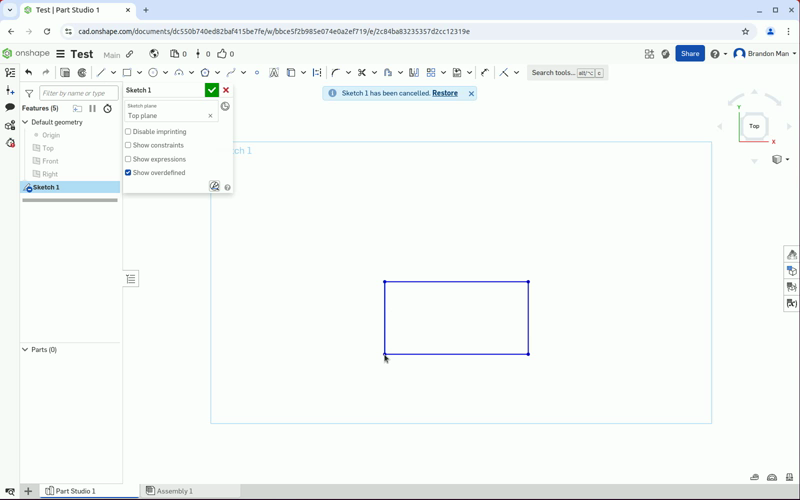
mouse_move(492, 308)
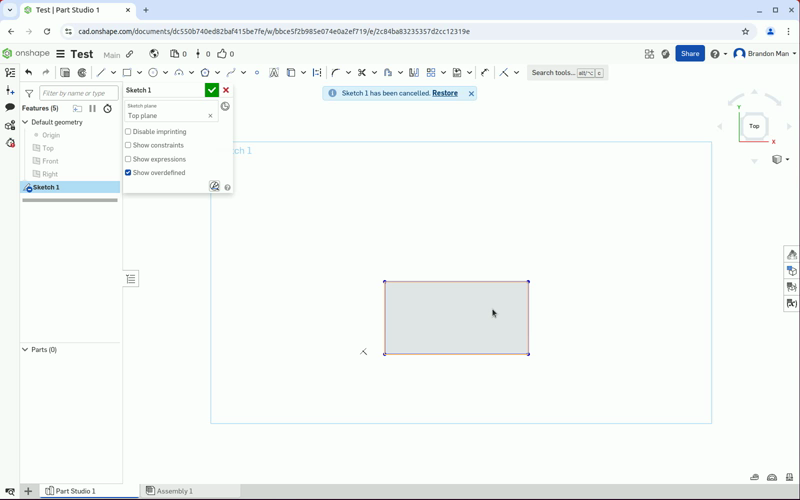
click(492, 308)
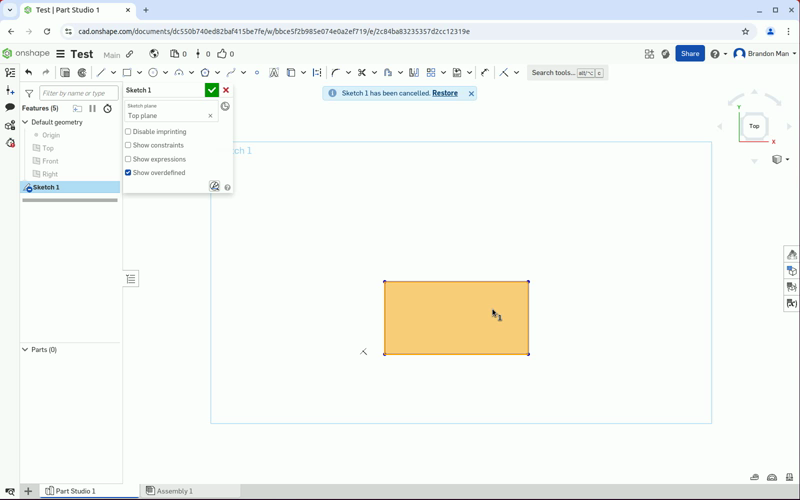
mouse_move(73, 352)
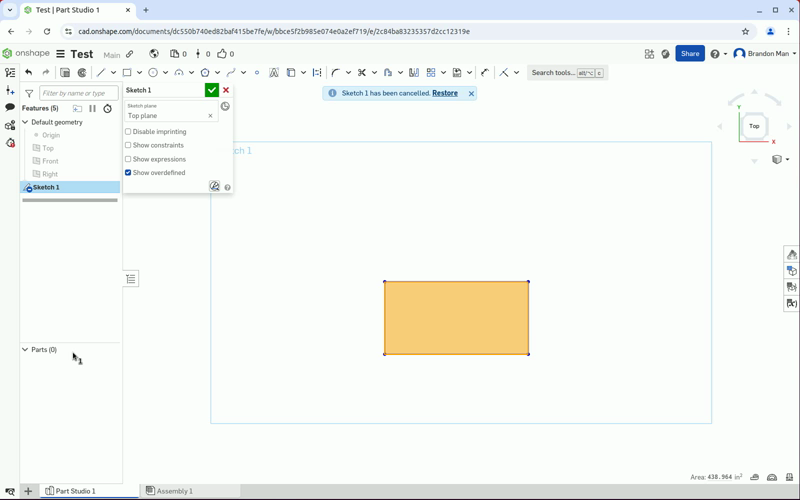
key(shift+y)
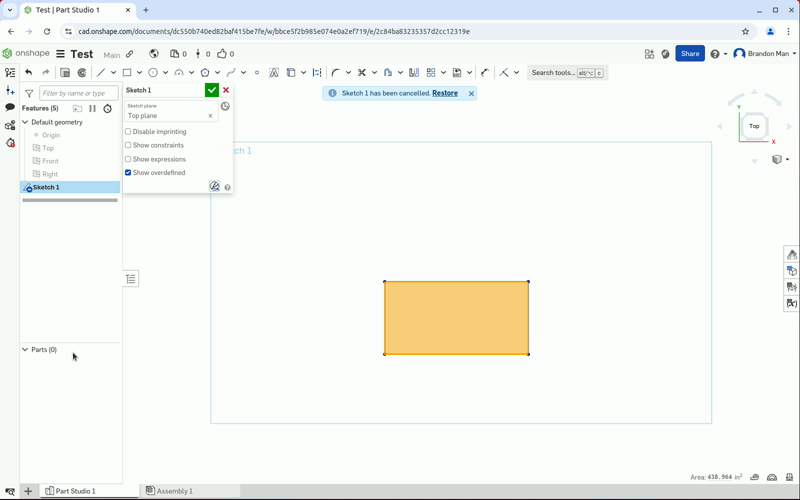
key(shift+e)
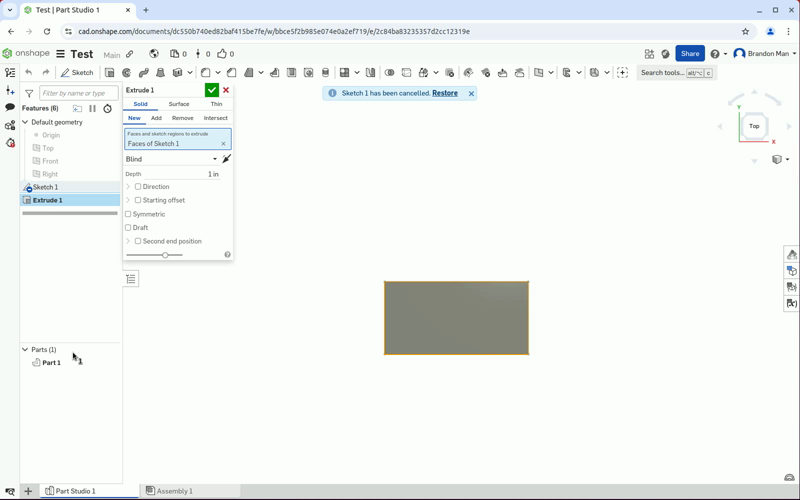
mouse_move(143, 106)
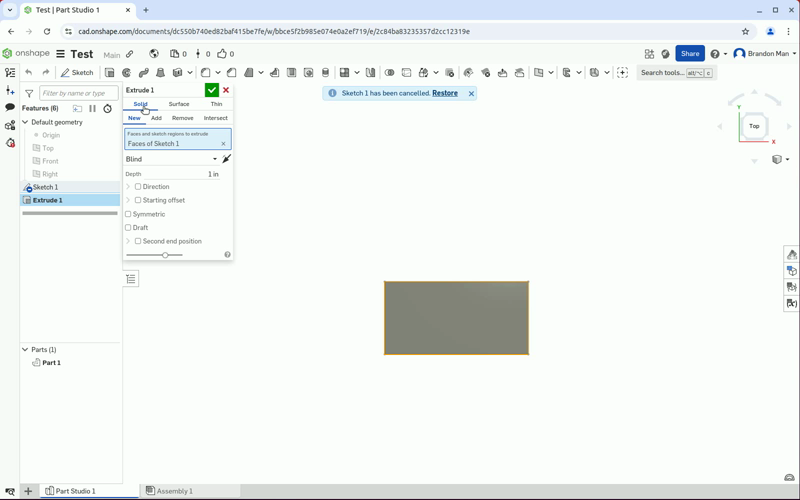
click(143, 106)
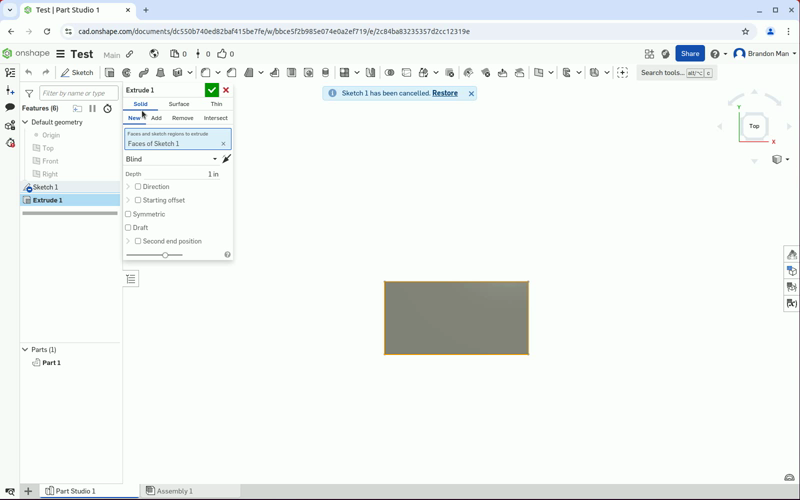
mouse_move(137, 120)
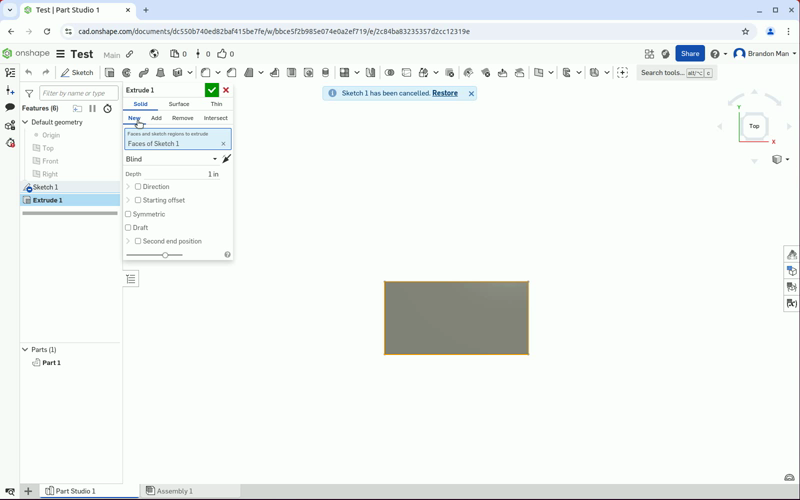
click(137, 120)
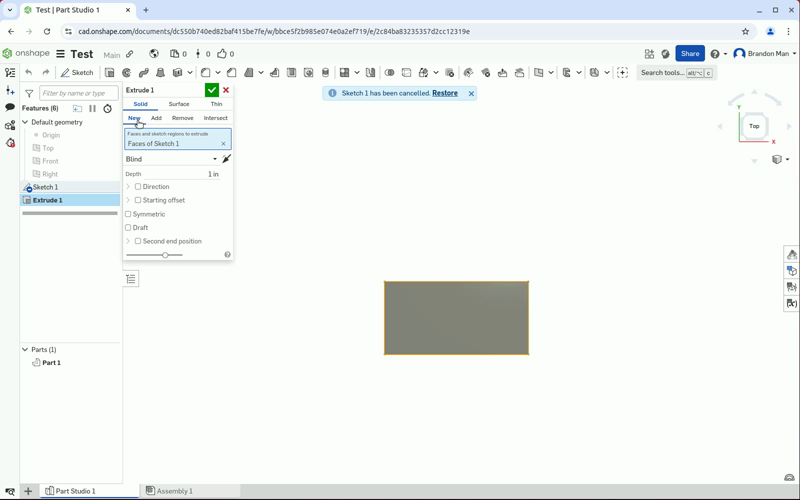
key(tab, 4)
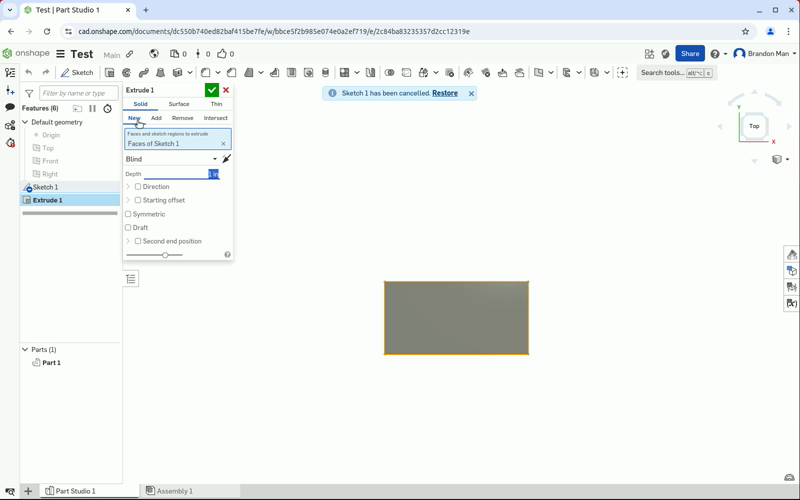
text(-3.611)
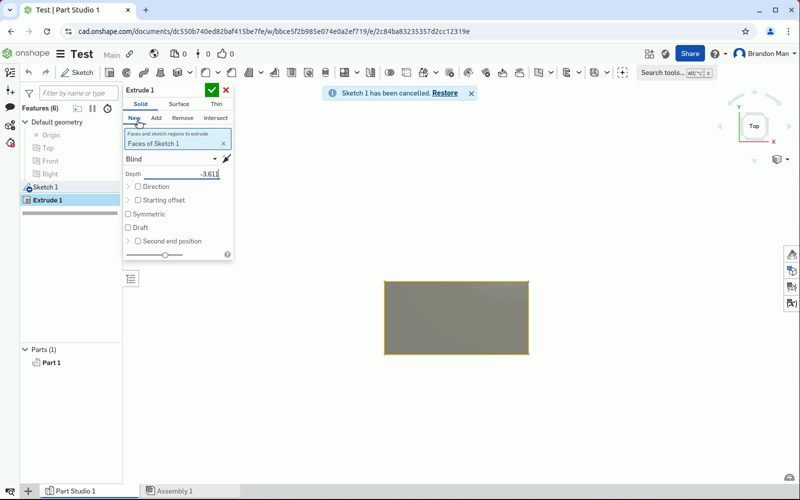
key(enter)
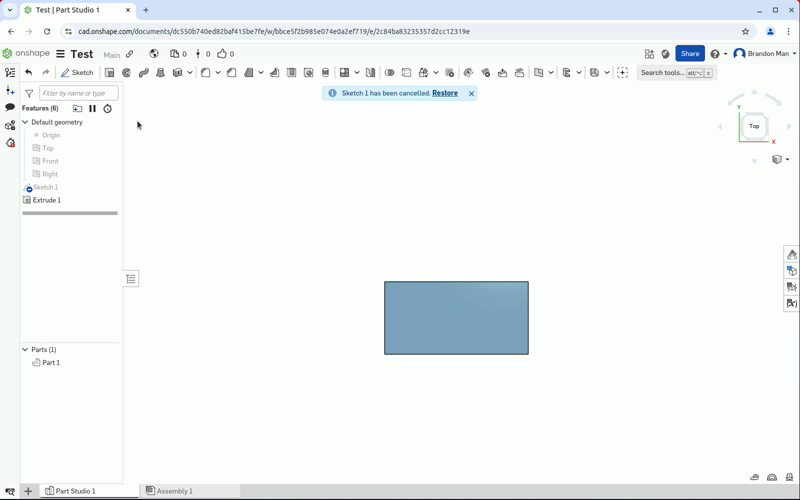
key(shift+h)
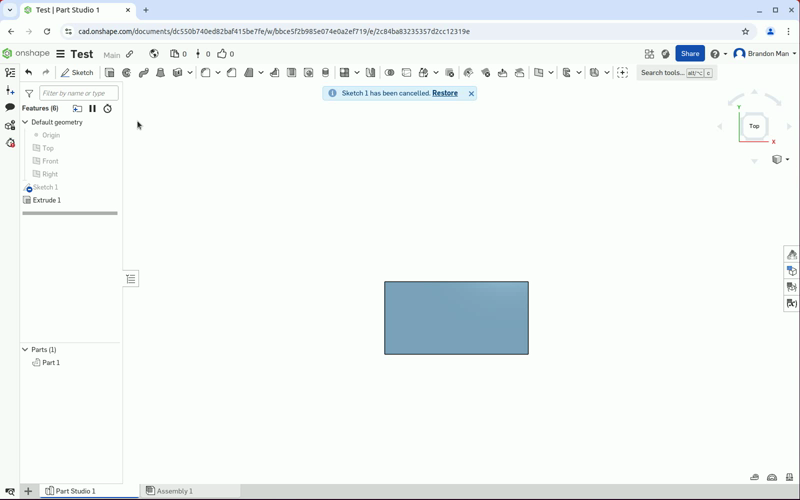
key(shift+h)
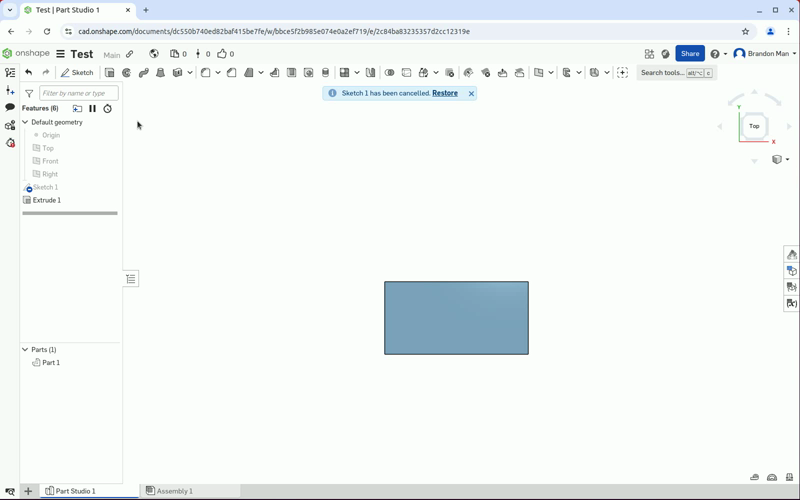
mouse_move(73, 189)
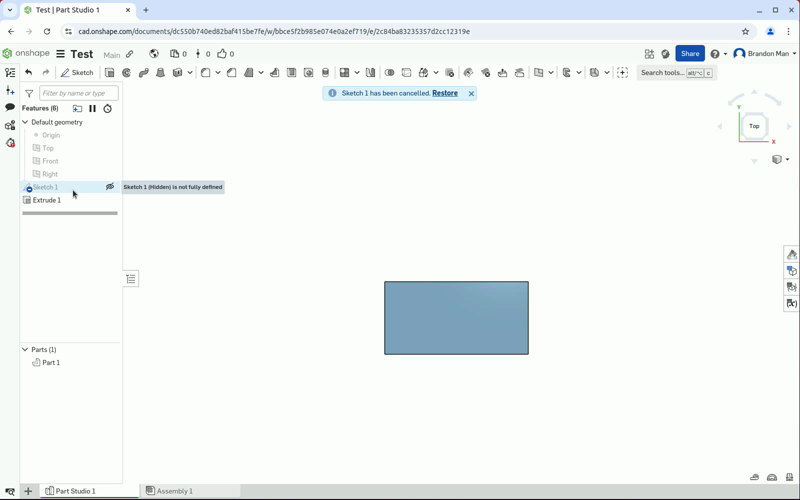
click(73, 189)
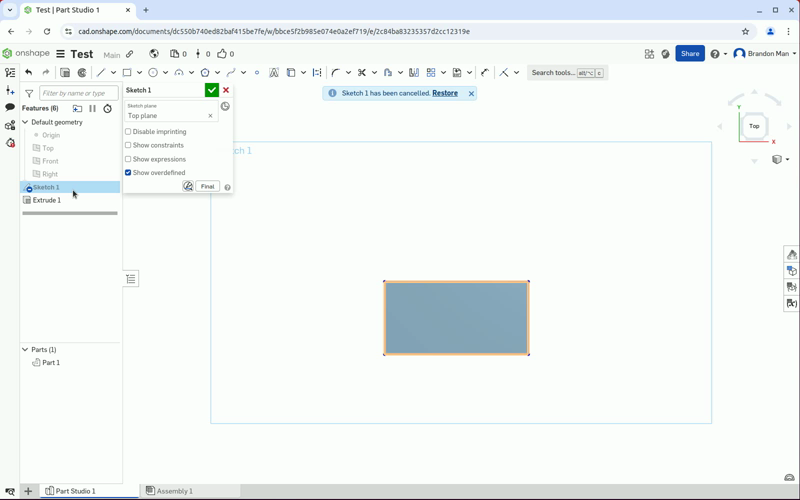
mouse_move(229, 92)
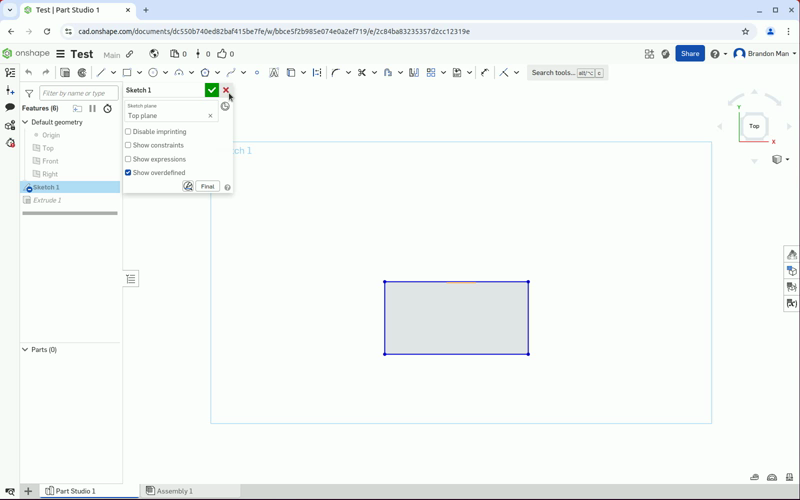
click(229, 92)
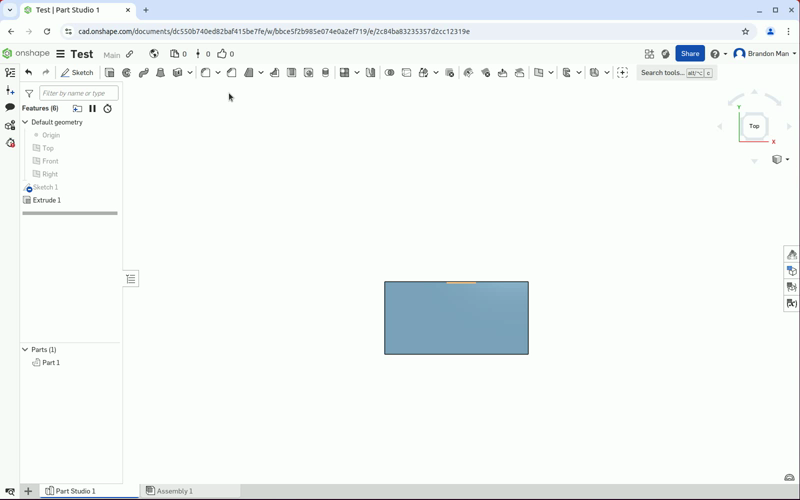
mouse_move(73, 352)
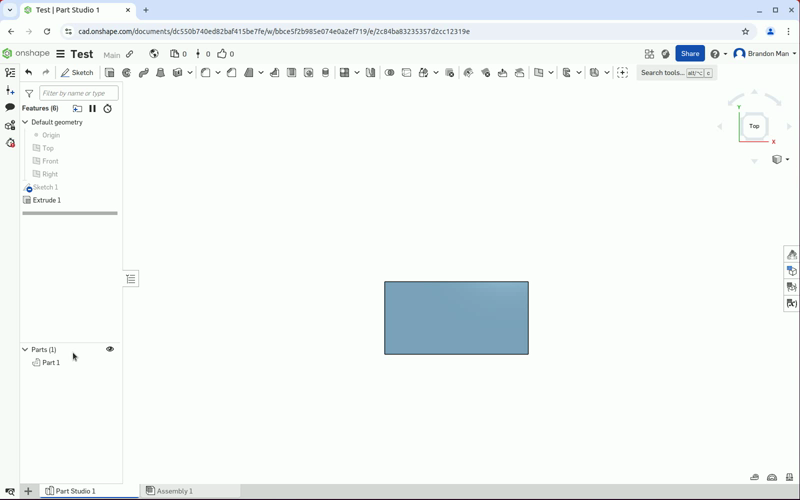
key(y)
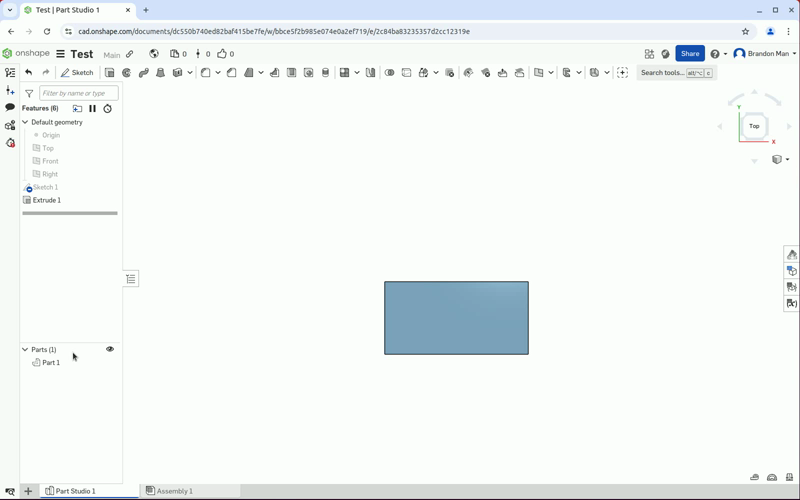
key(shift+p)
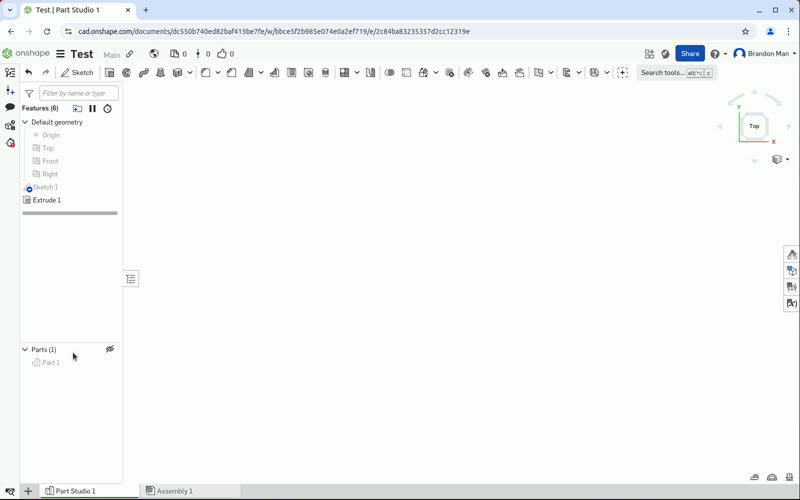
key(space)
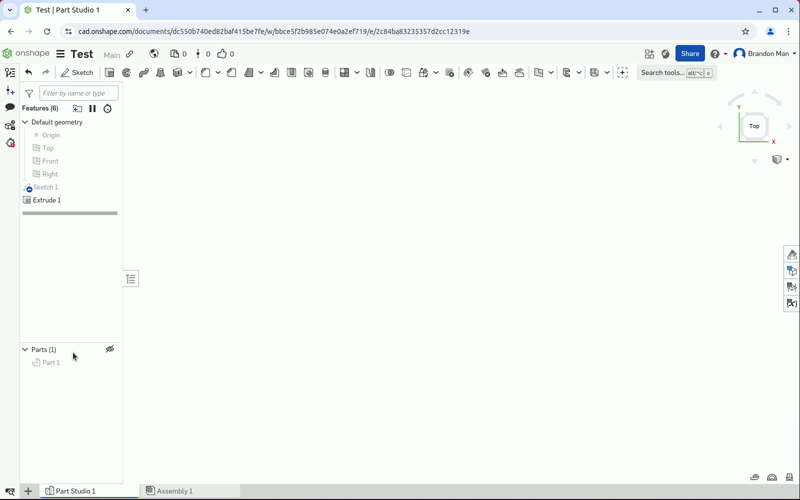
key_down(shift)
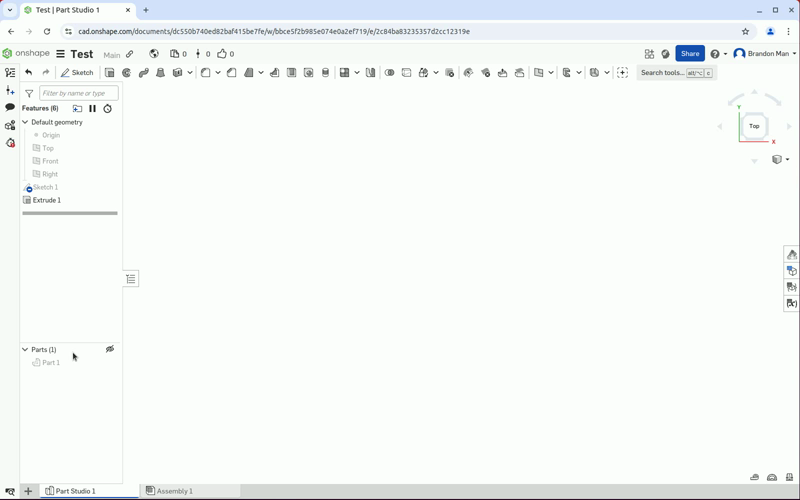
key(up)
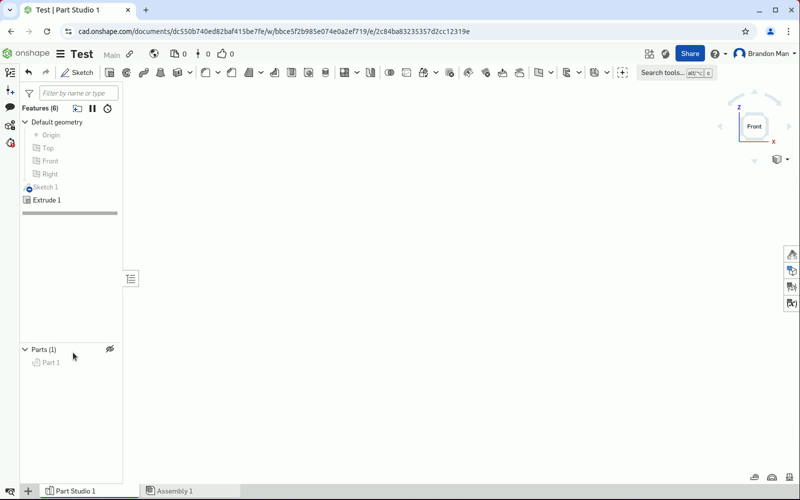
key_up(shift)
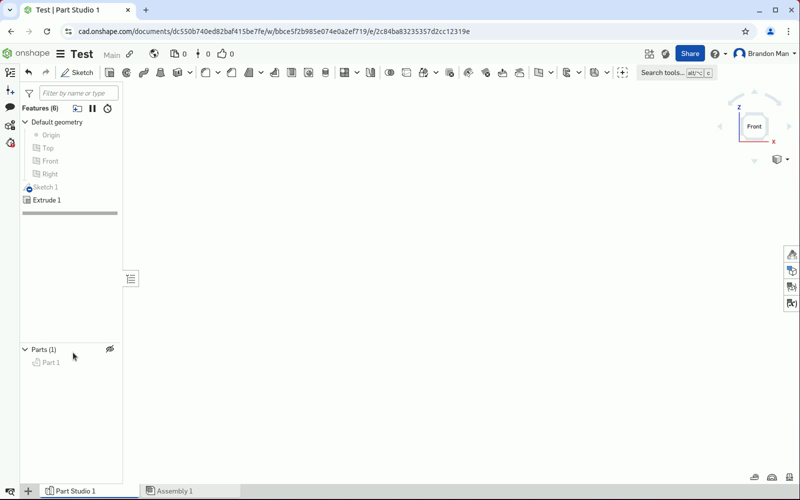
mouse_move(73, 352)
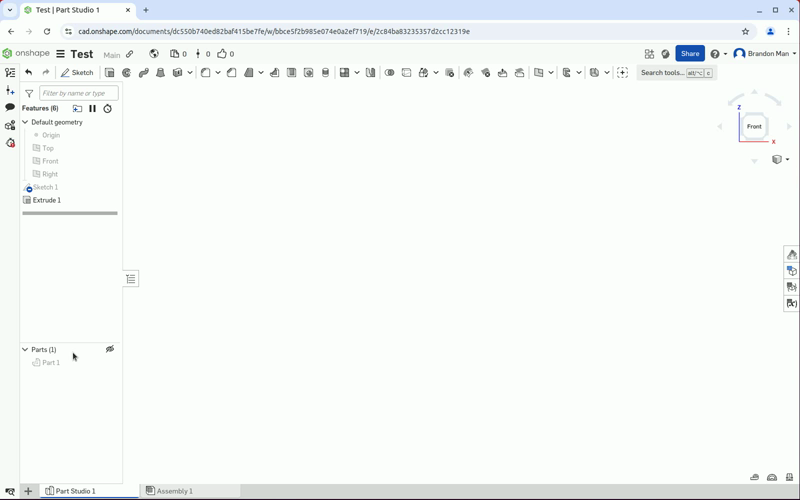
key(shift+y)
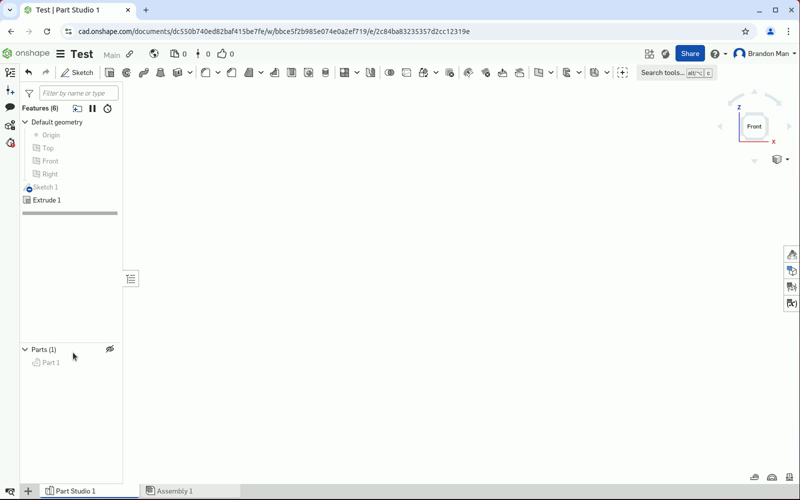
key(shift+s)
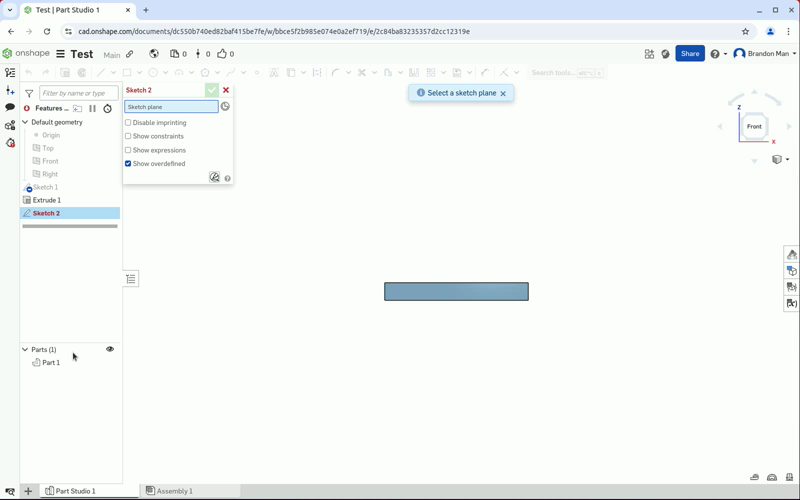
mouse_move(73, 163)
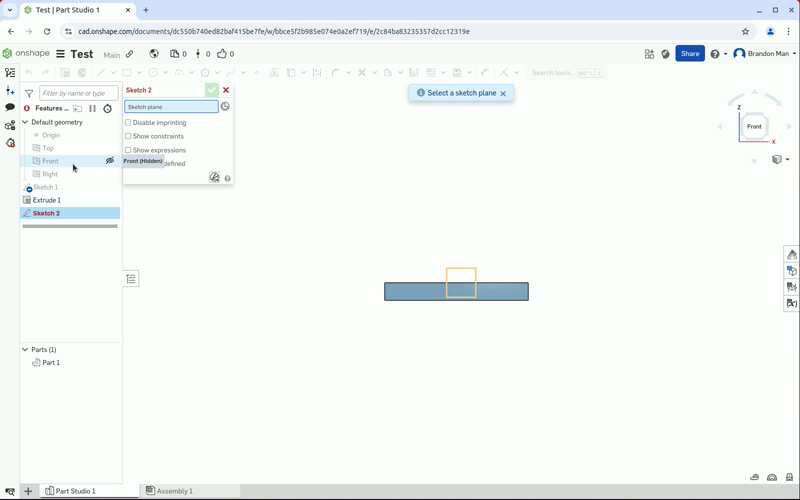
click(73, 163)
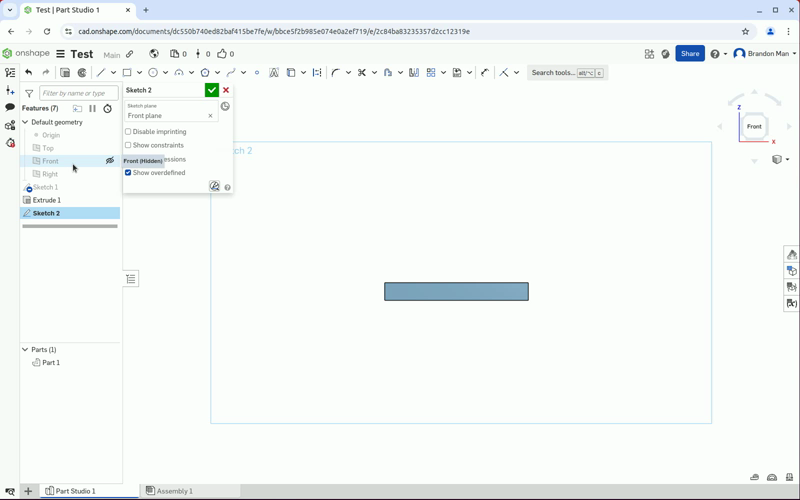
mouse_move(73, 352)
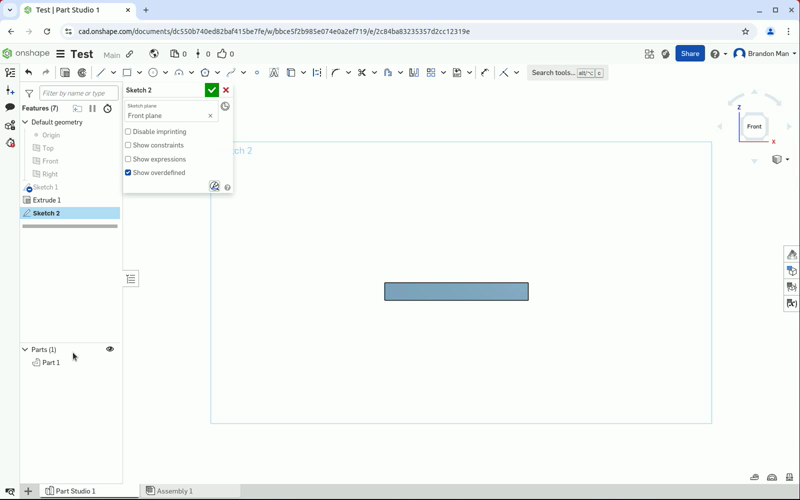
key(y)
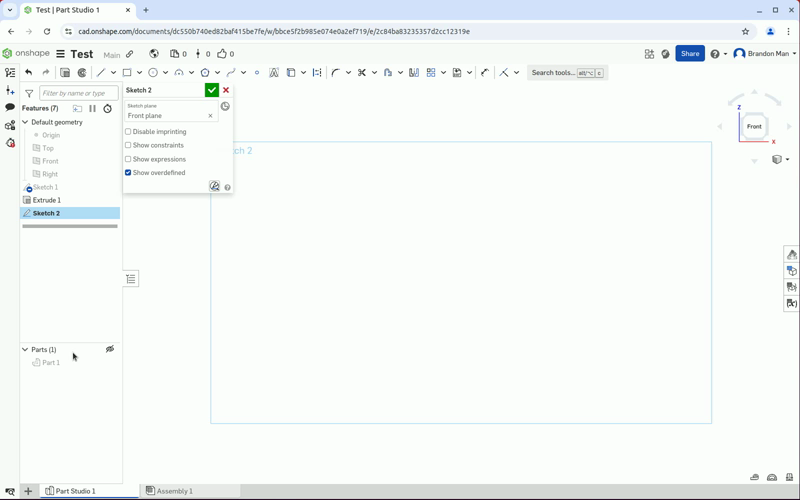
key(a)
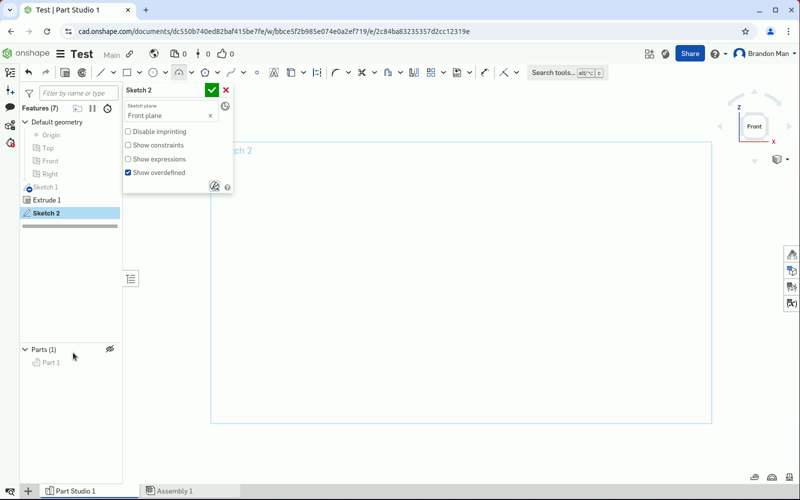
key_down(shift)
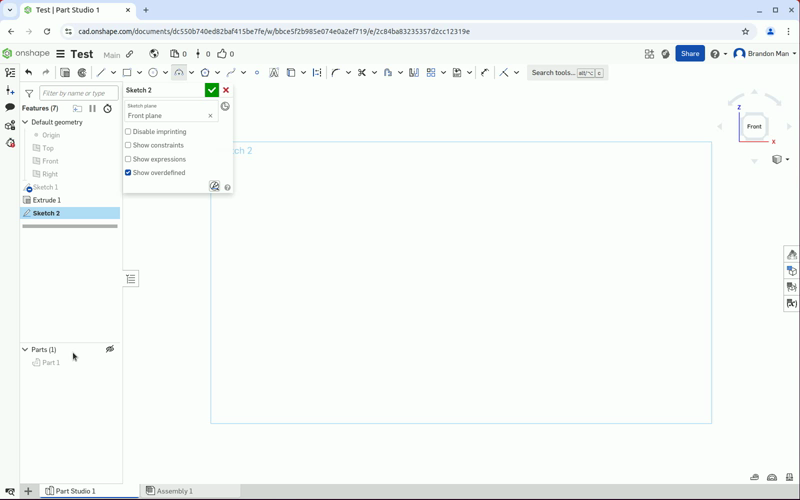
mouse_move(401, 282)
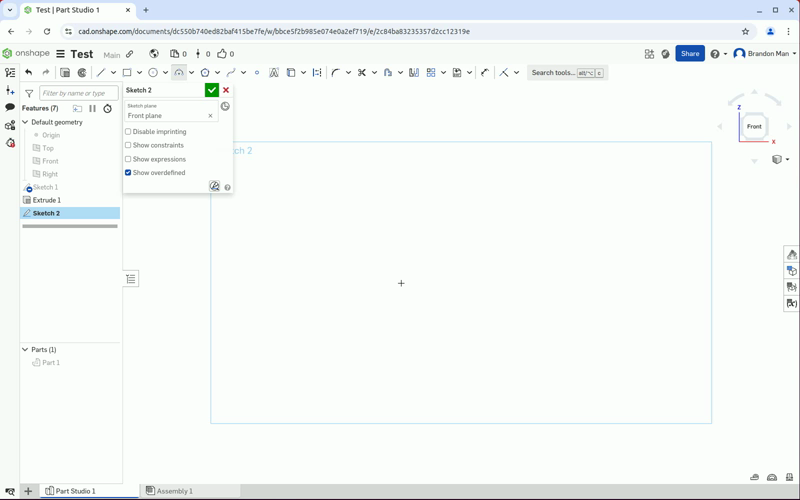
click(401, 282)
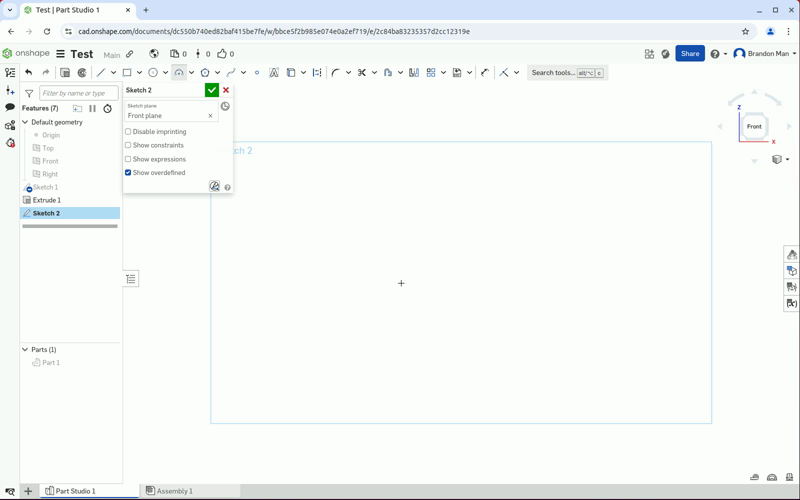
key_up(shift)
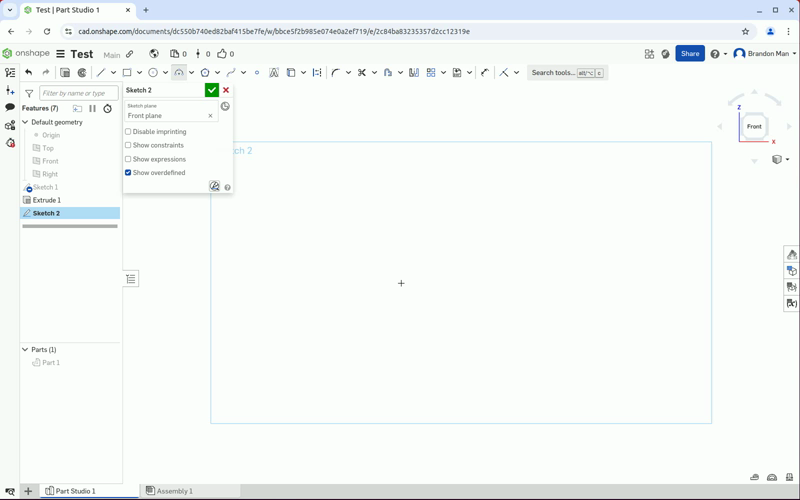
key_down(shift)
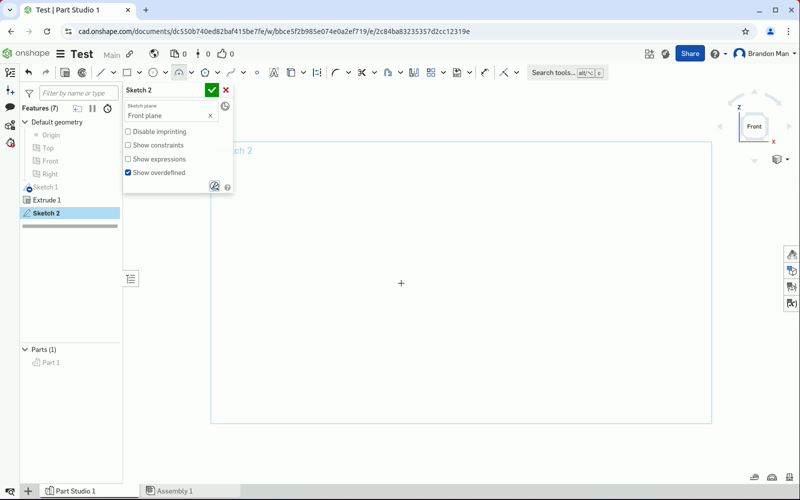
mouse_move(514, 282)
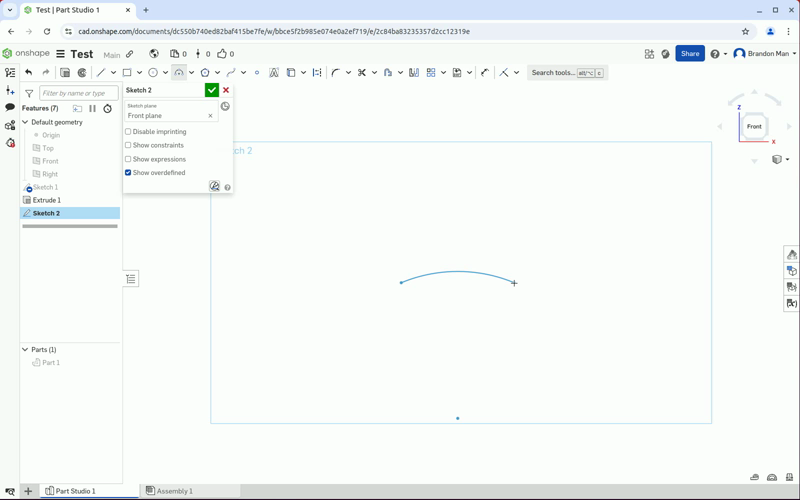
click(514, 282)
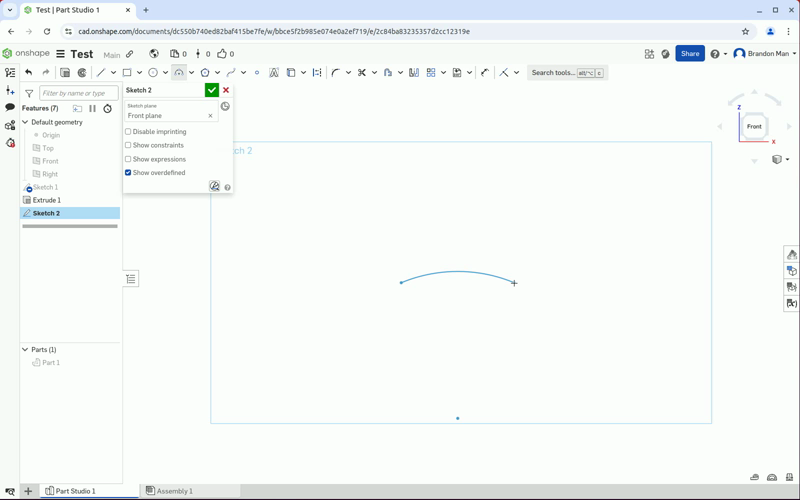
mouse_move(457, 395)
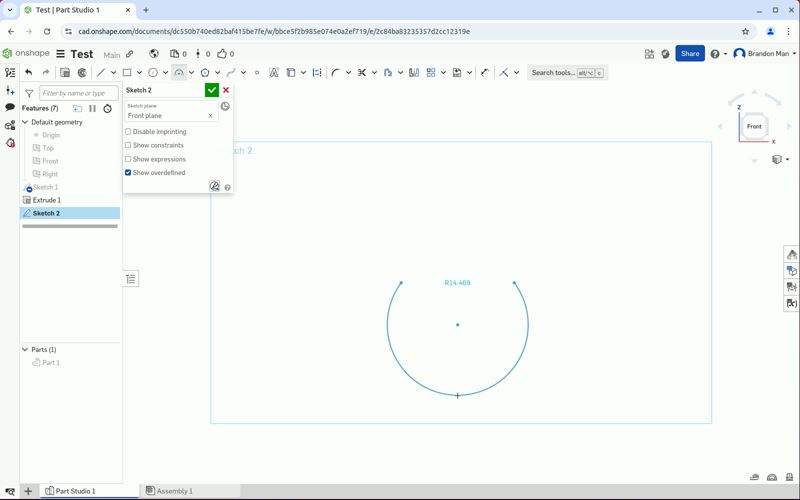
click(457, 395)
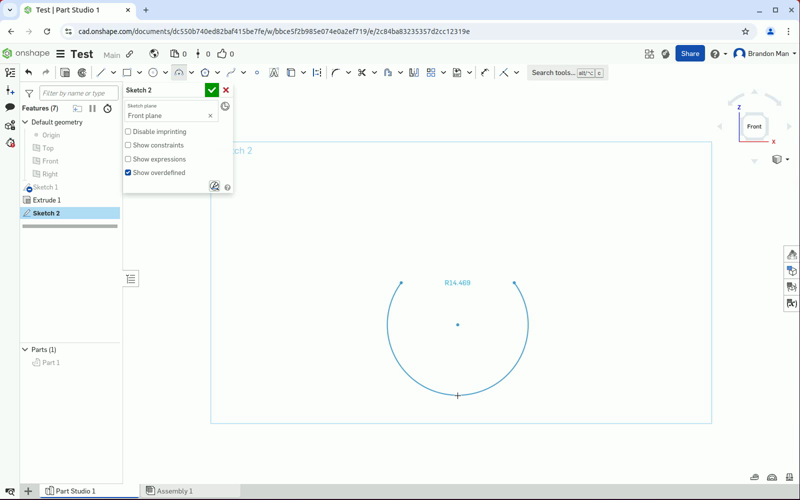
key_up(shift)
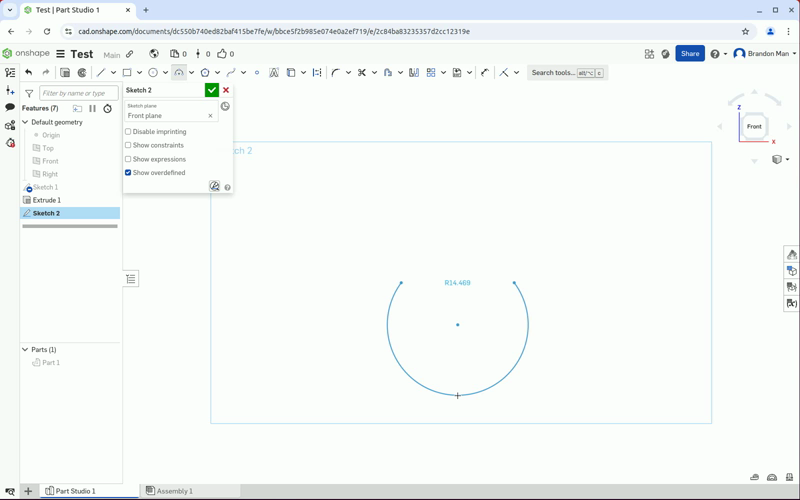
key(esc)
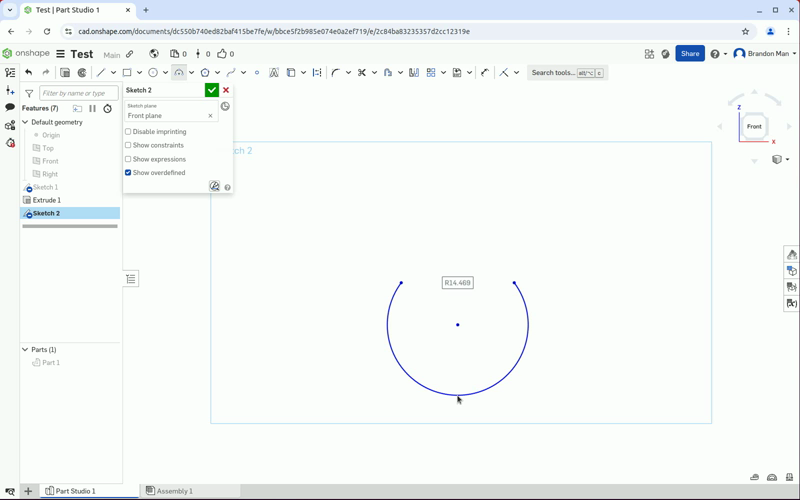
key(l)
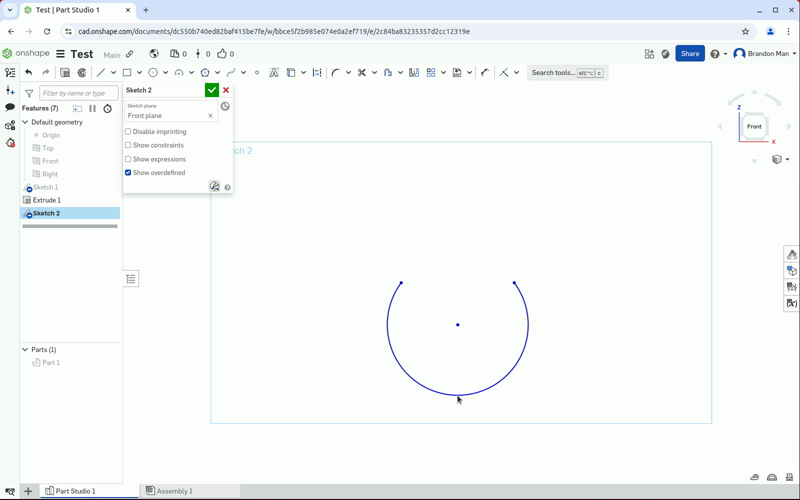
mouse_move(514, 282)
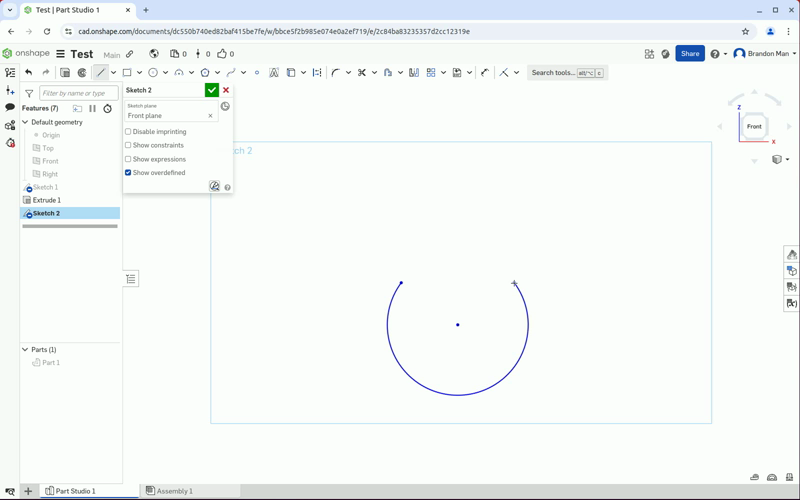
click(514, 282)
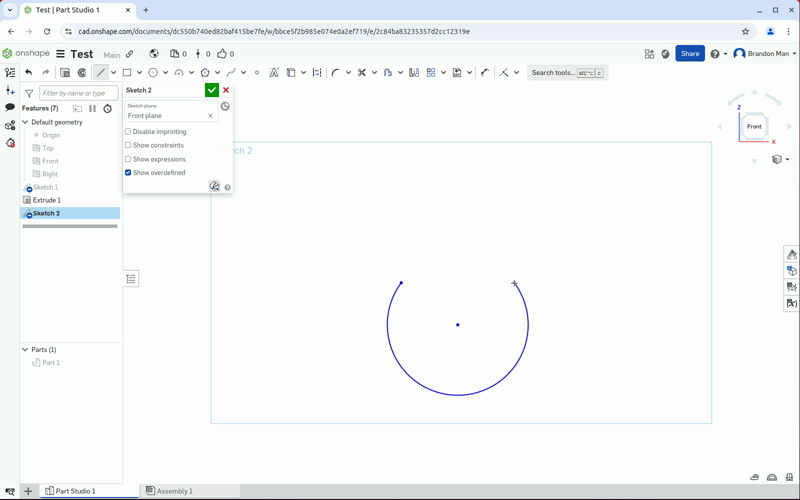
key_down(shift)
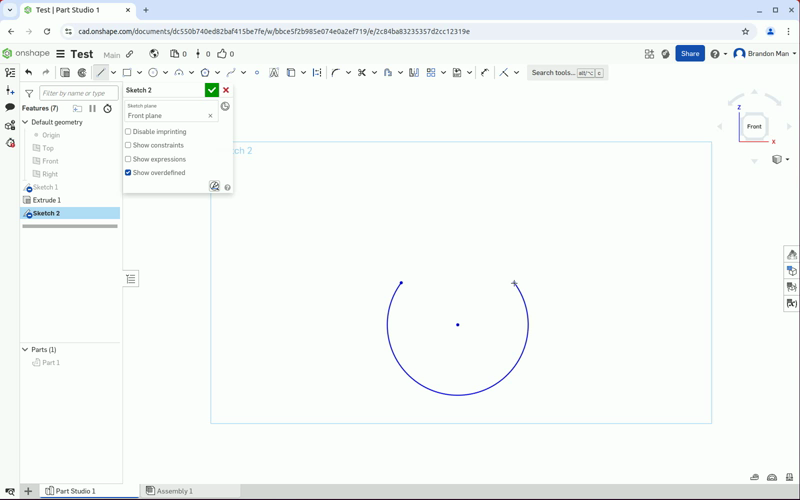
mouse_move(544, 282)
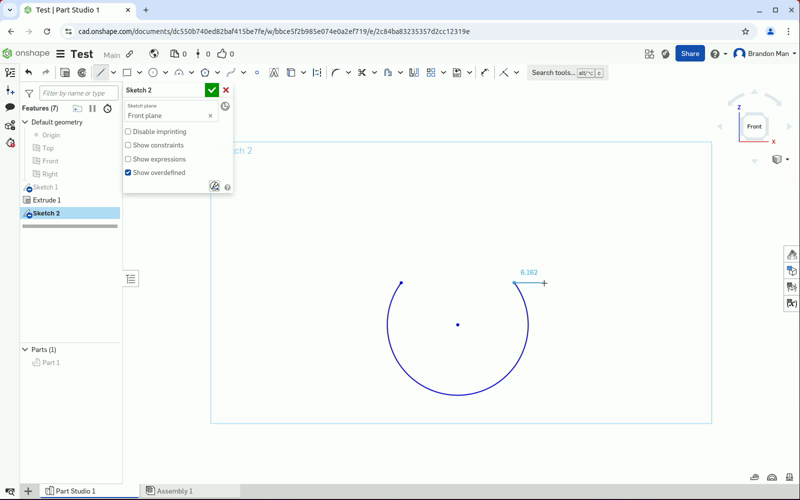
mouse_move(492, 282)
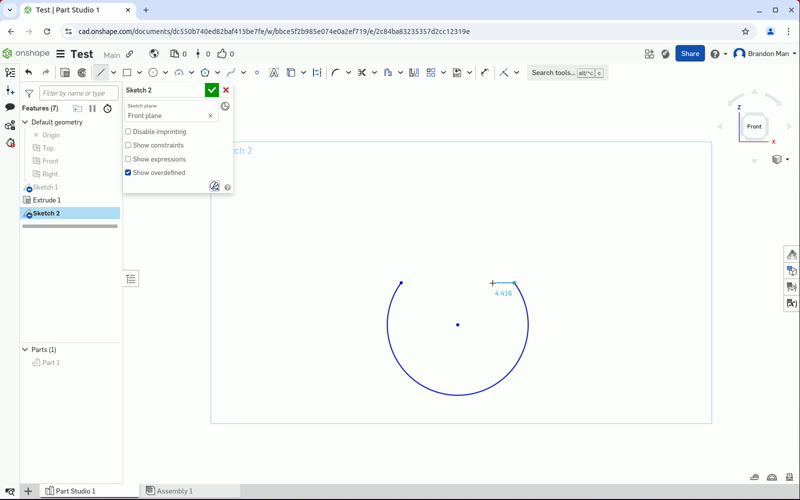
click(492, 282)
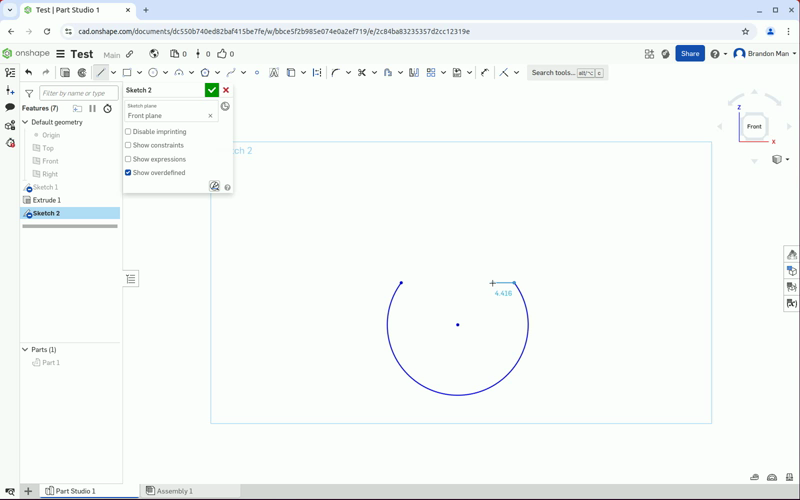
key_up(shift)
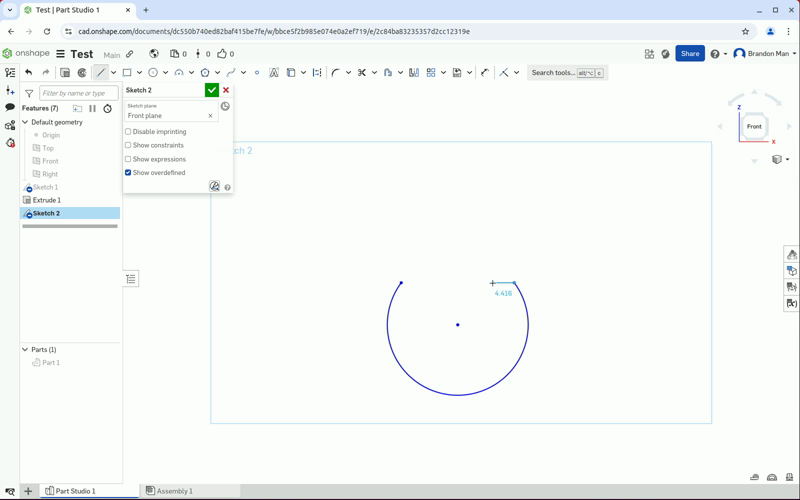
key(esc)
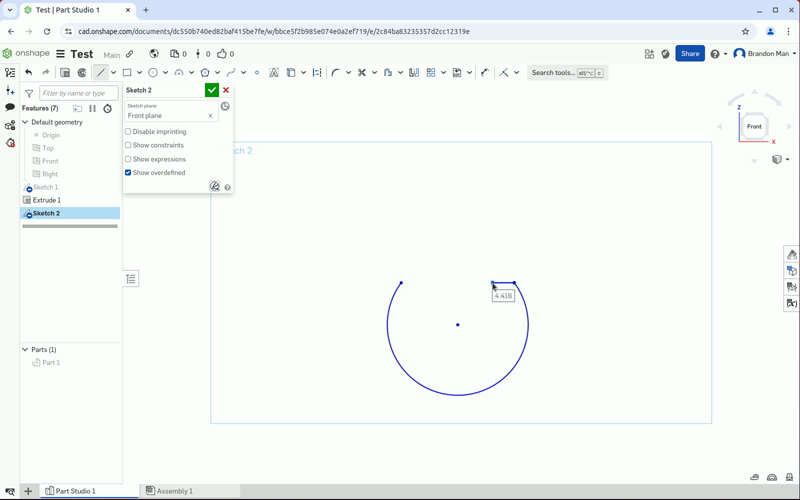
key(a)
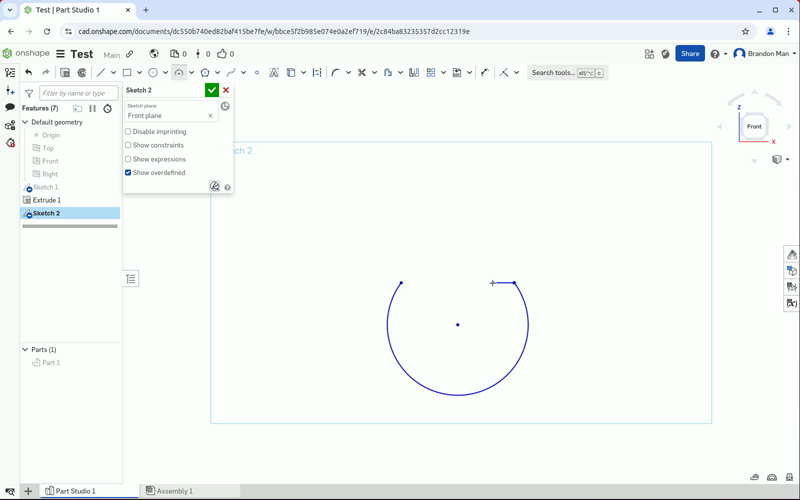
mouse_move(492, 282)
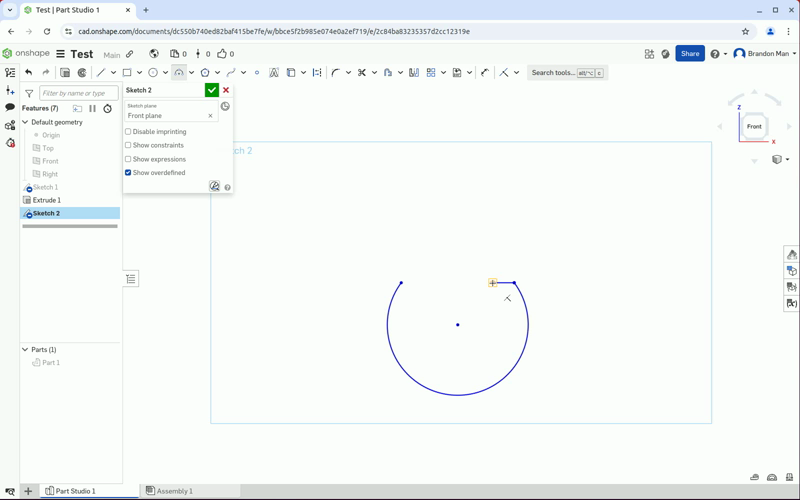
click(492, 282)
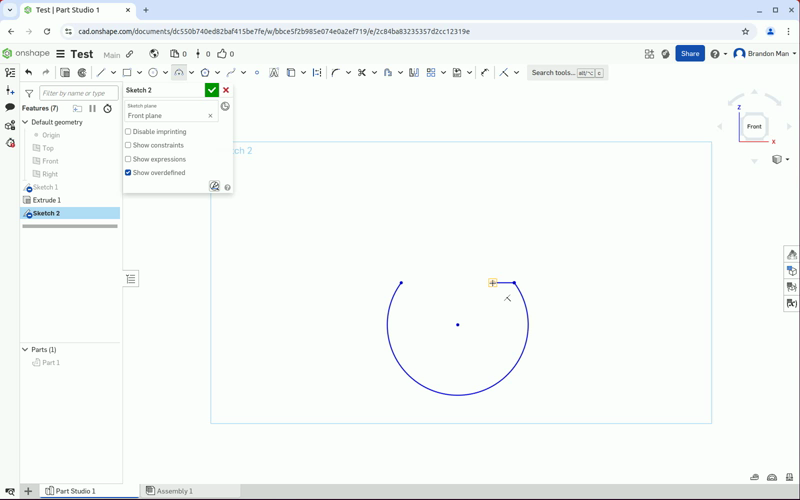
key_down(shift)
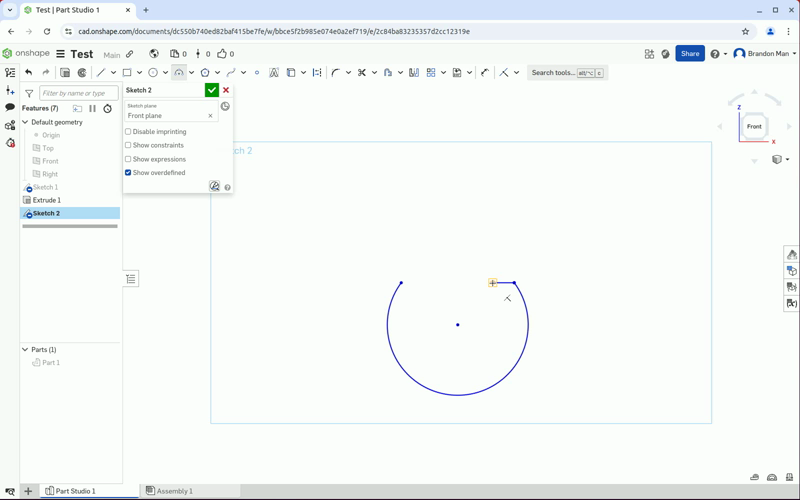
mouse_move(422, 282)
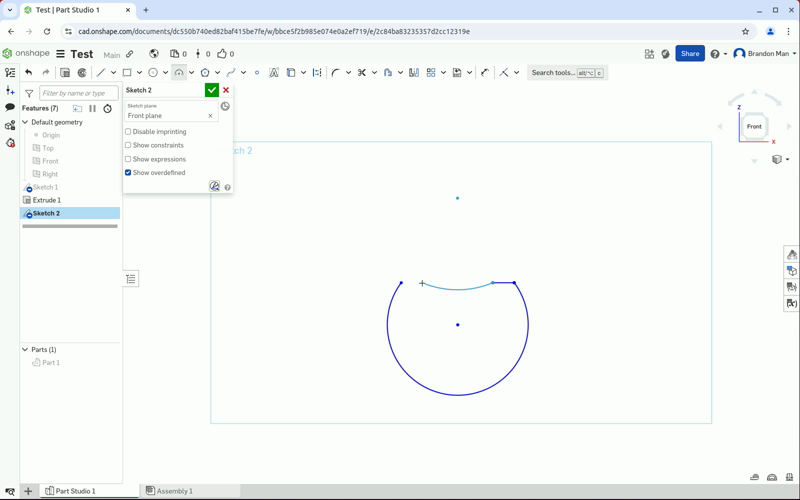
click(422, 282)
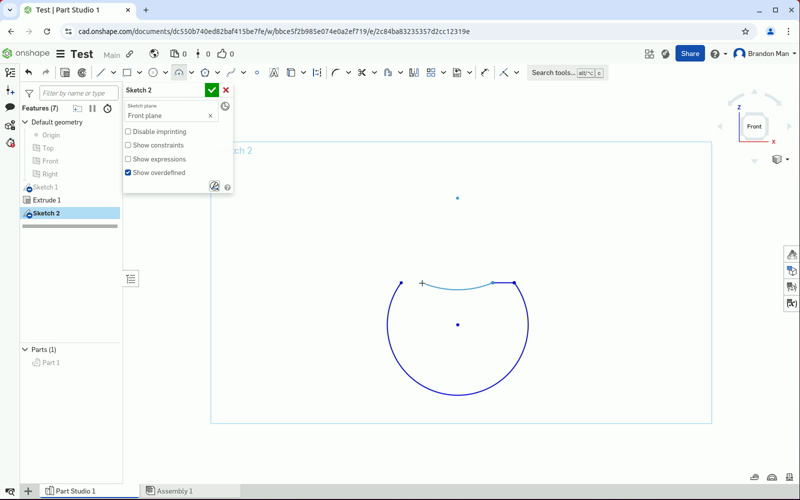
mouse_move(457, 377)
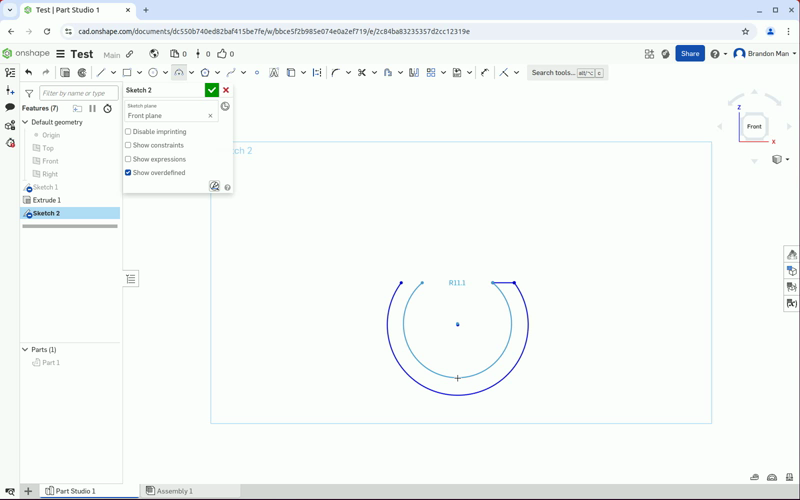
click(457, 377)
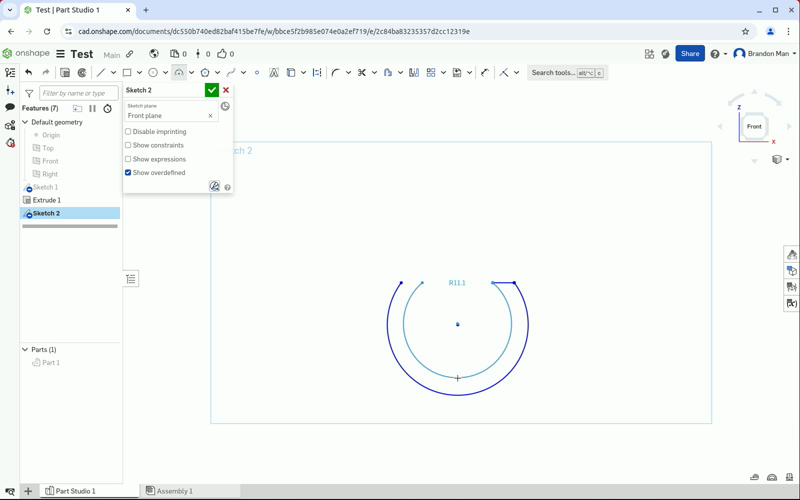
key_up(shift)
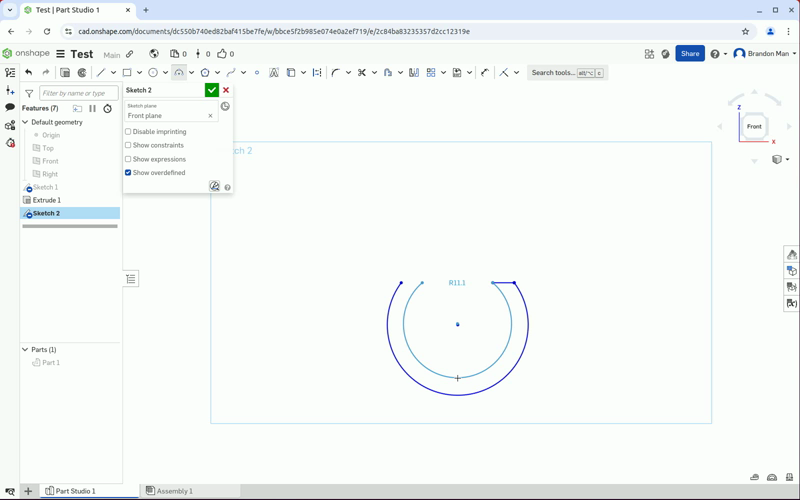
key(esc)
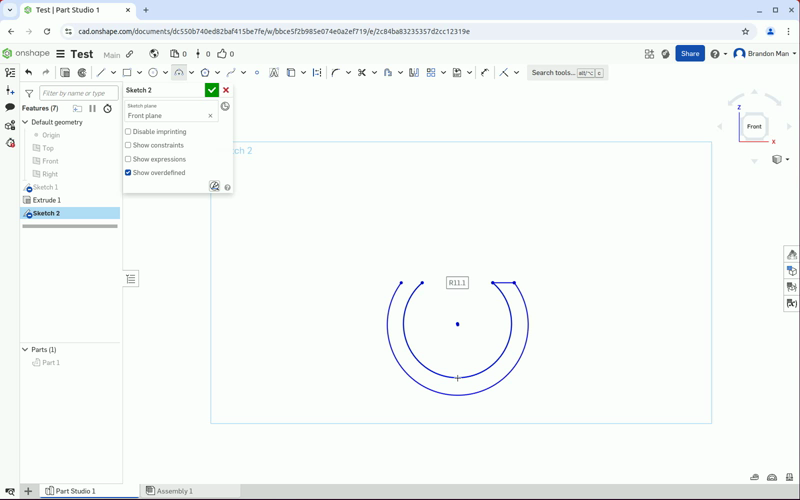
key(l)
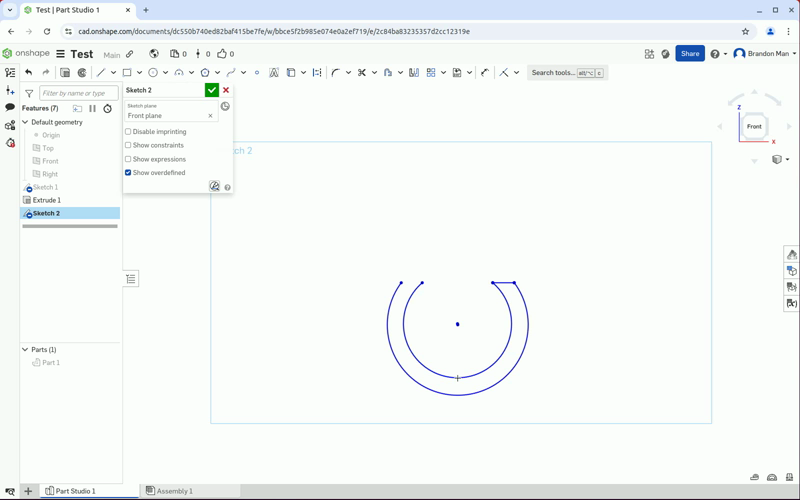
mouse_move(422, 282)
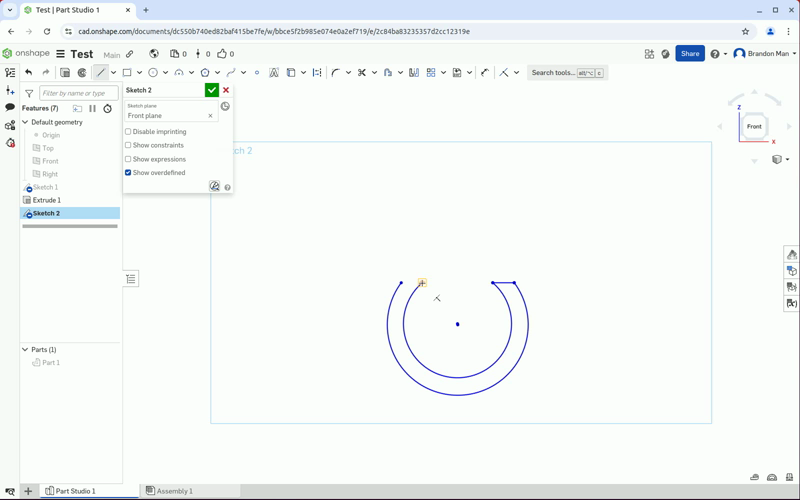
click(422, 282)
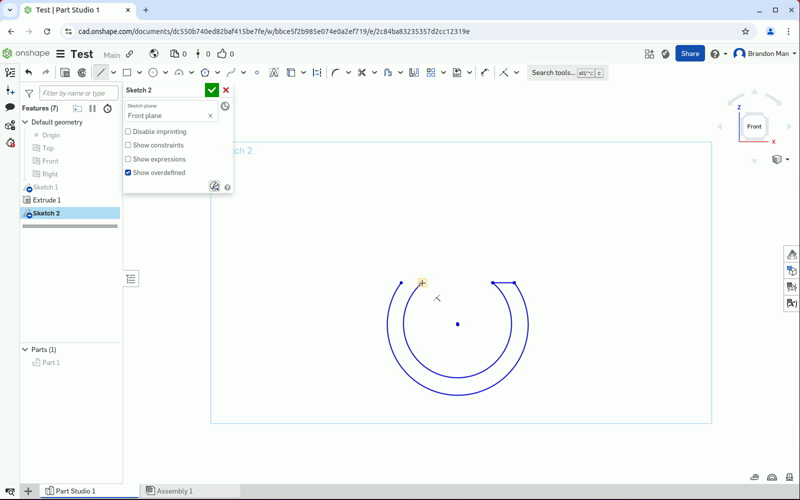
mouse_move(452, 282)
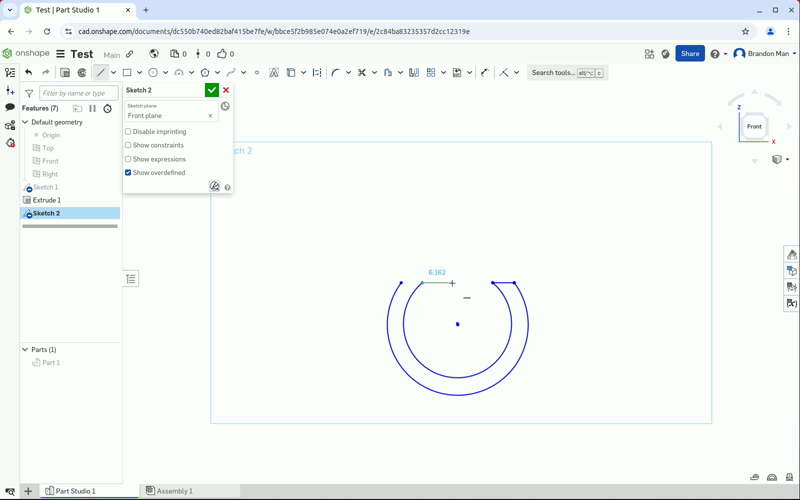
key_down(shift)
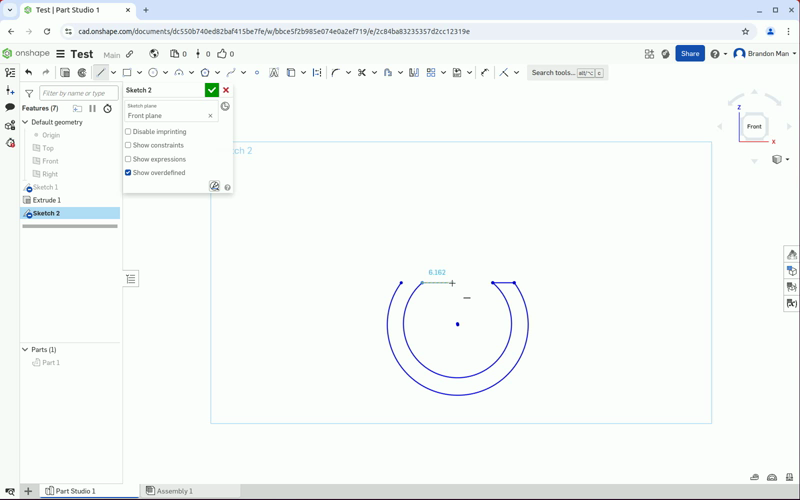
mouse_move(401, 282)
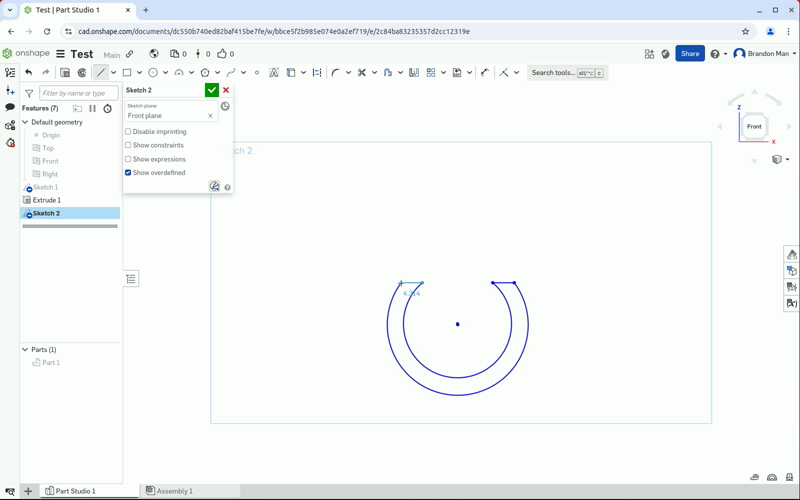
key_up(shift)
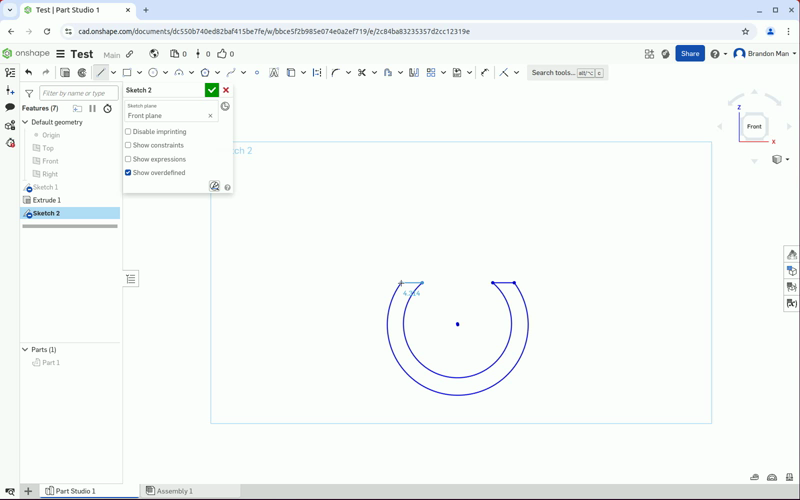
click(401, 282)
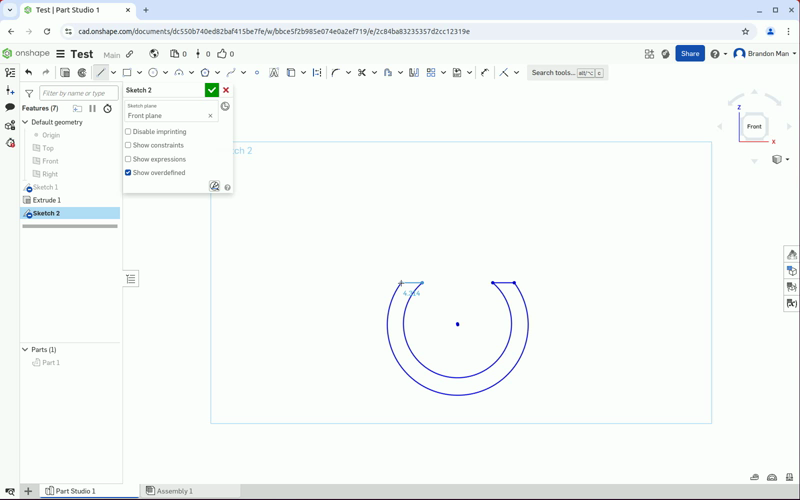
key(esc)
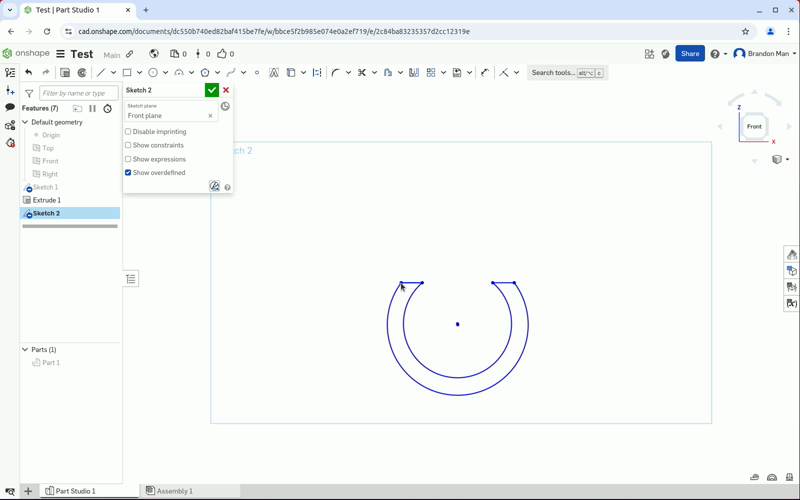
mouse_move(435, 387)
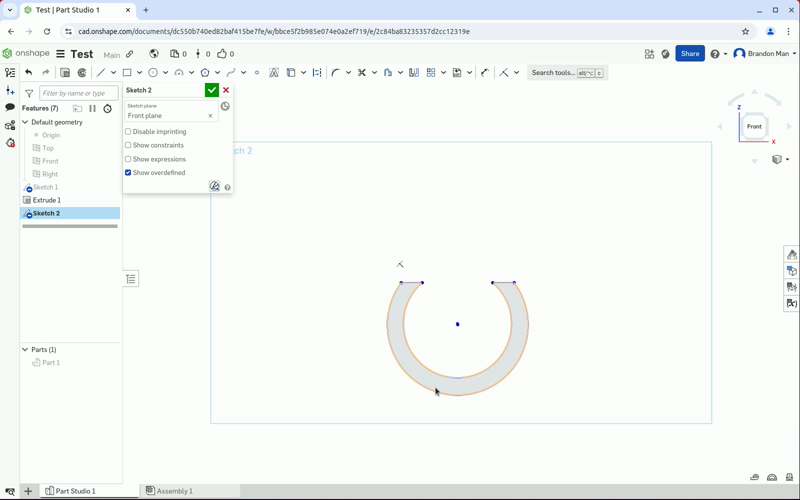
click(435, 387)
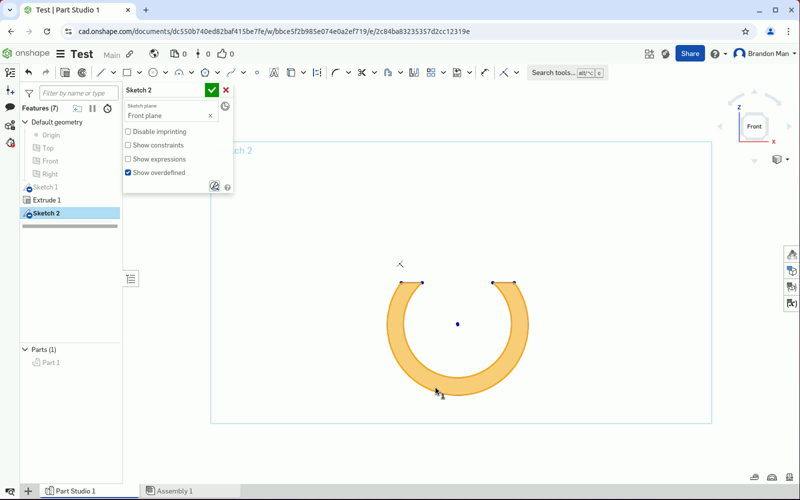
mouse_move(73, 352)
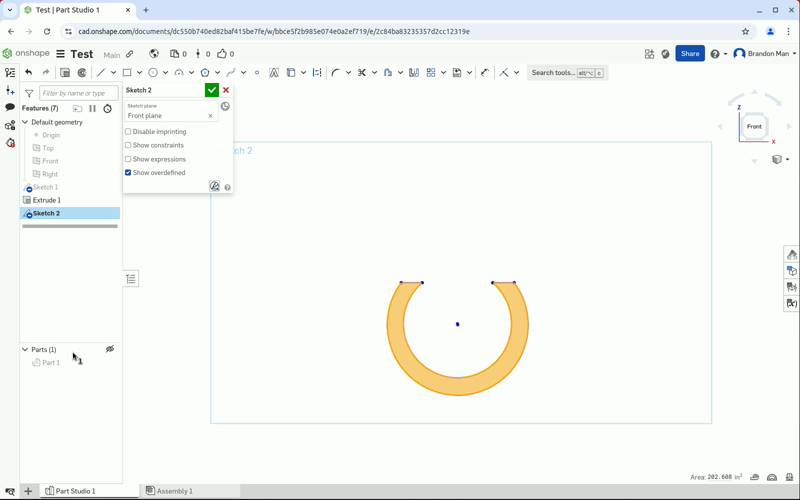
key(shift+y)
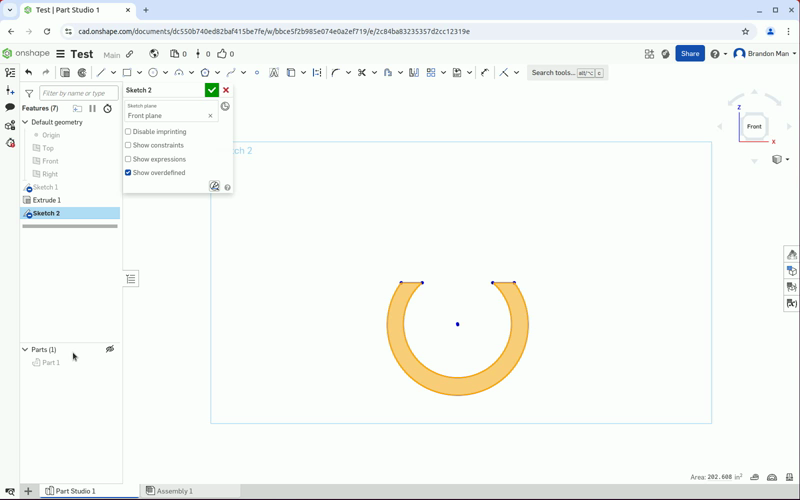
key(shift+e)
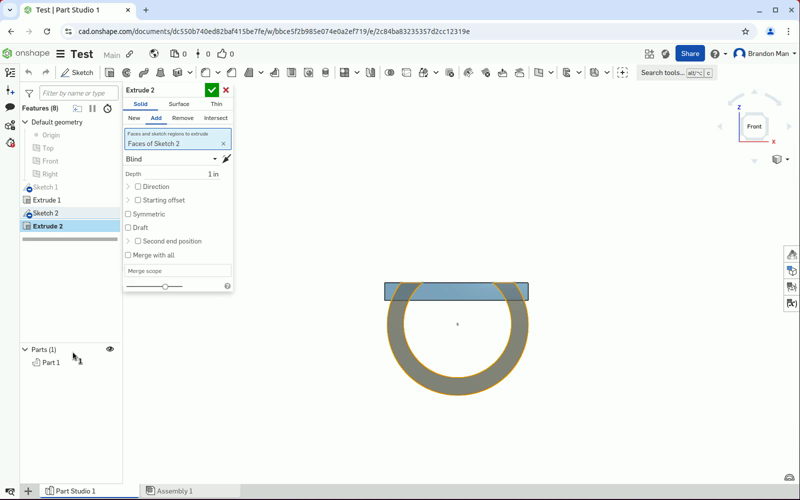
mouse_move(143, 106)
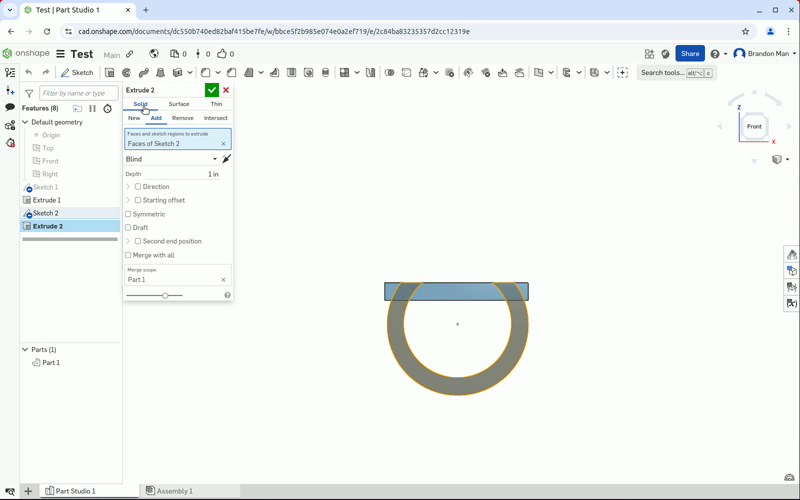
click(143, 106)
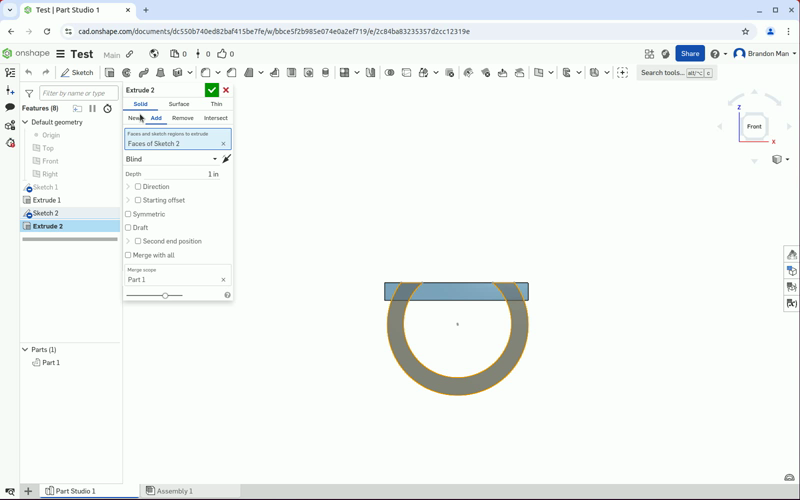
mouse_move(137, 120)
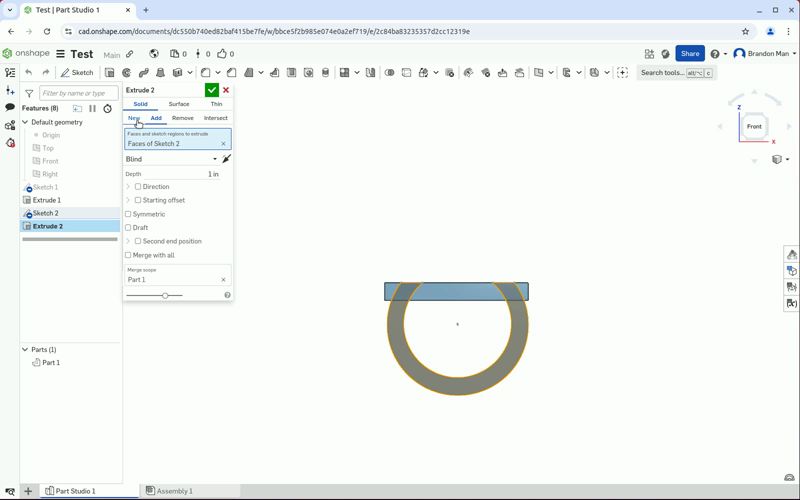
click(137, 120)
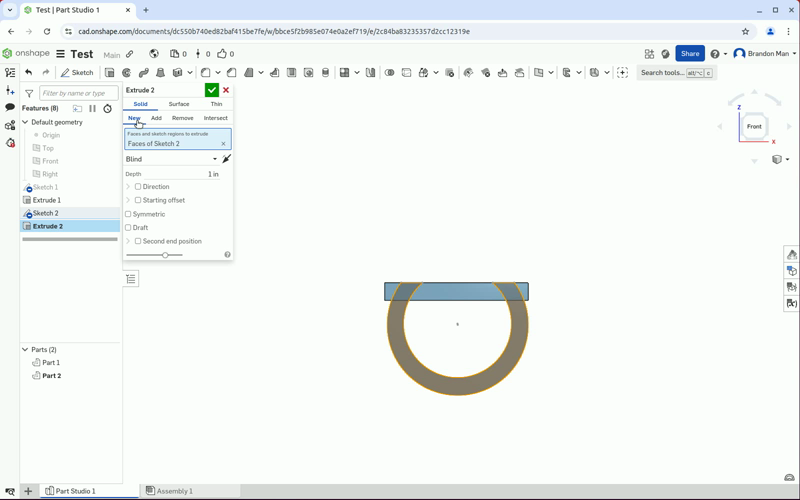
key(tab, 4)
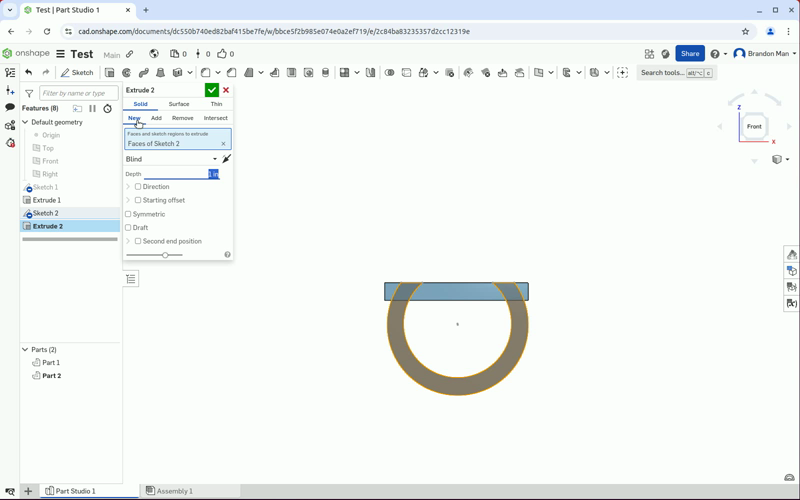
text(14.683)
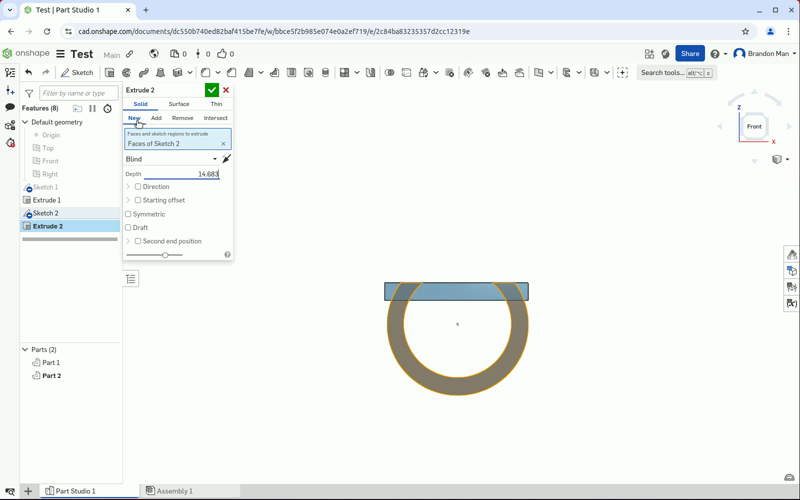
key(enter)
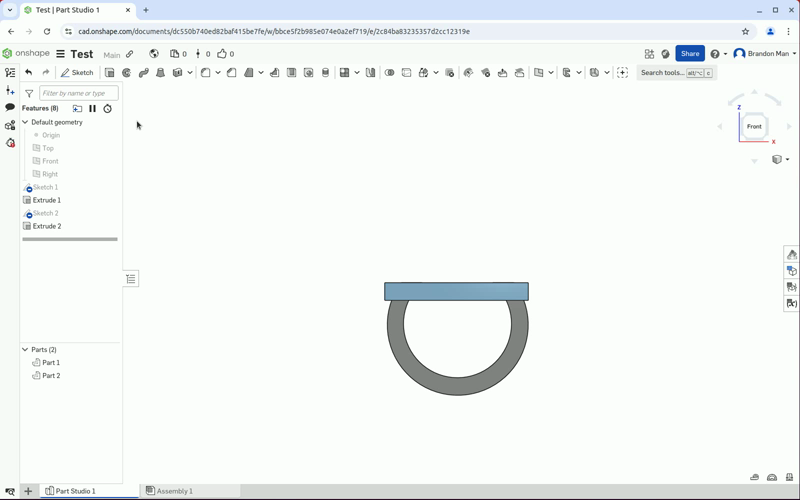
key(shift+h)
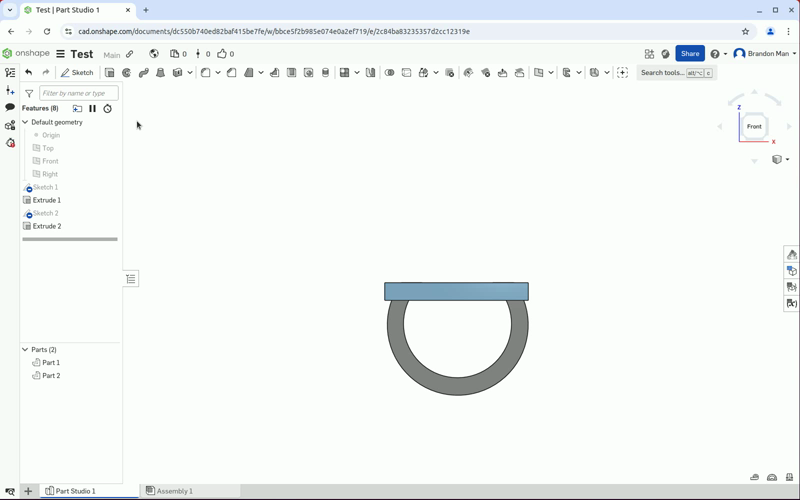
key(shift+h)
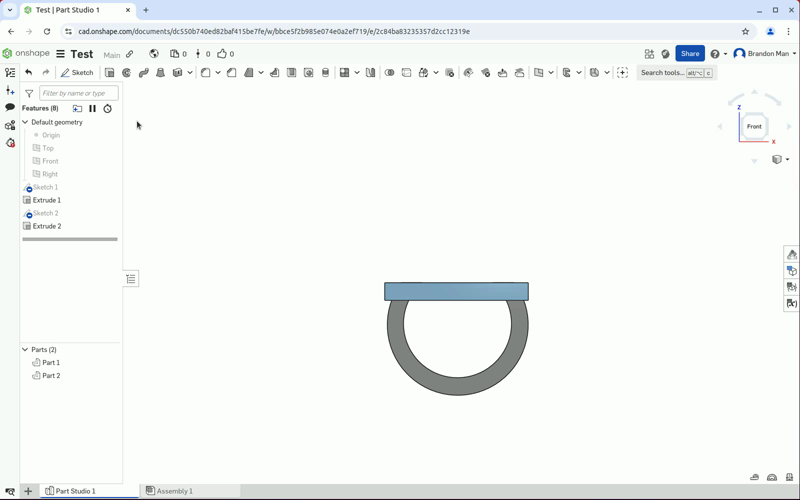
mouse_move(73, 189)
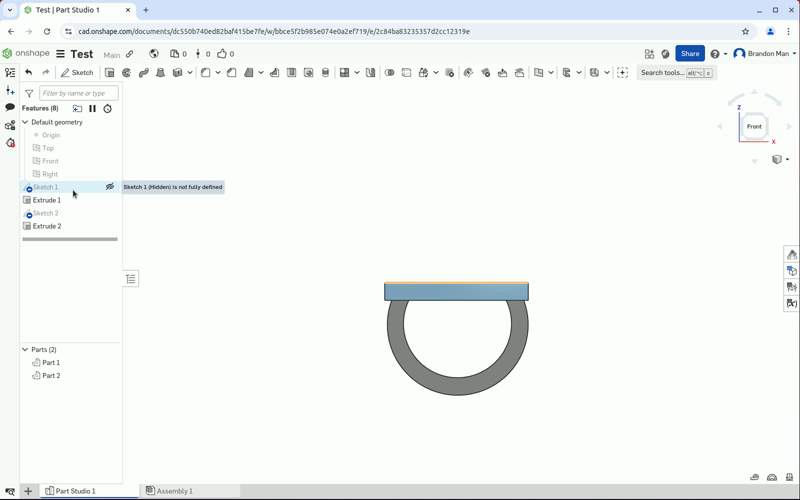
click(73, 189)
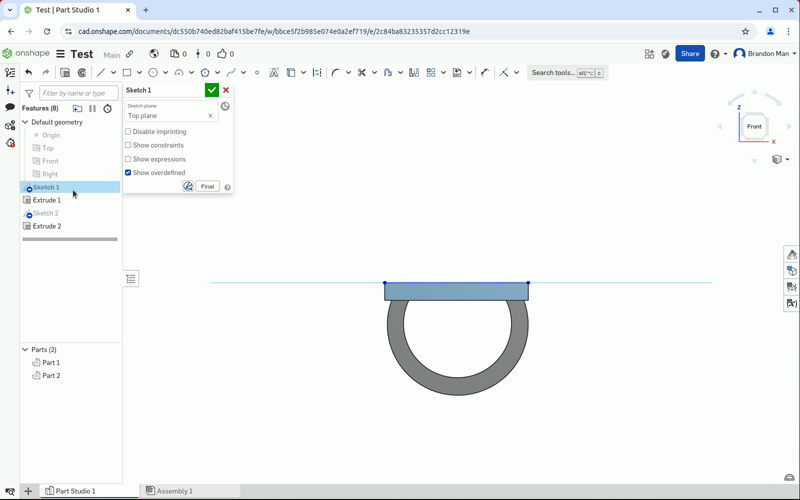
mouse_move(229, 92)
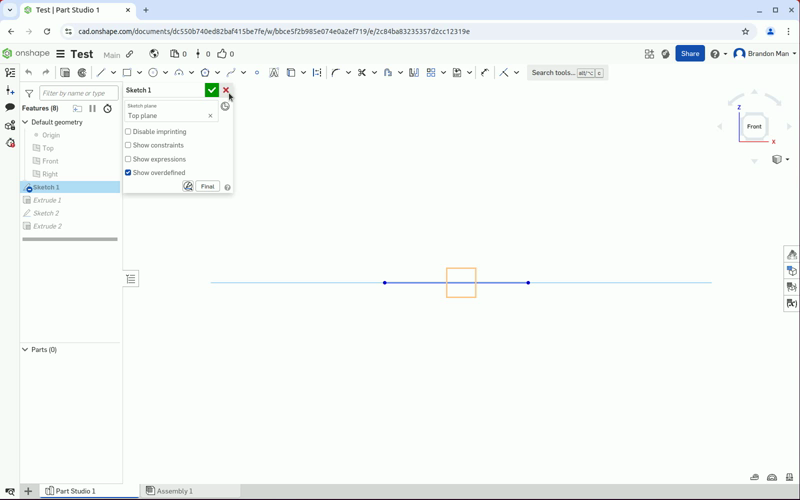
click(229, 92)
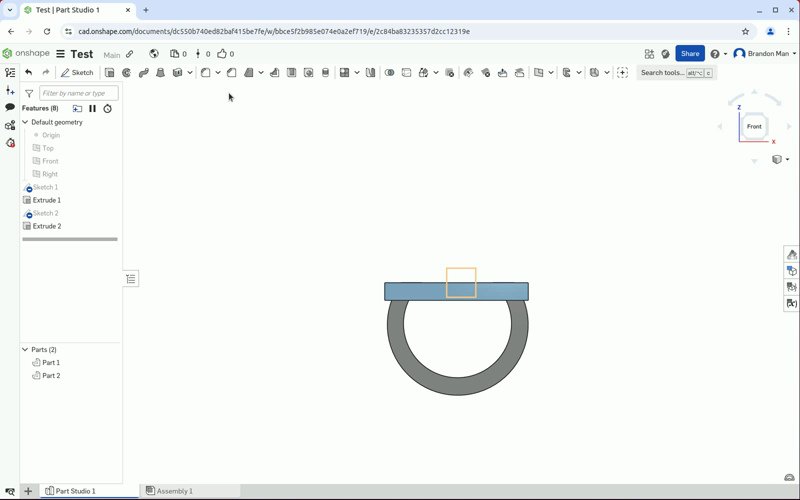
mouse_move(73, 352)
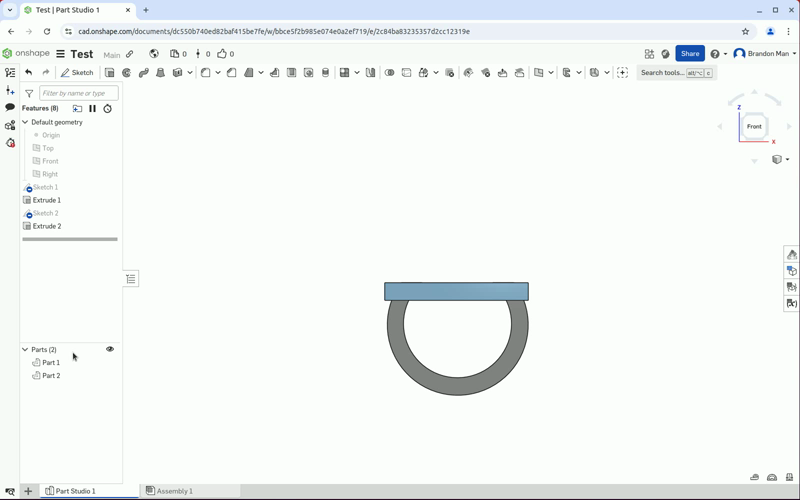
key(y)
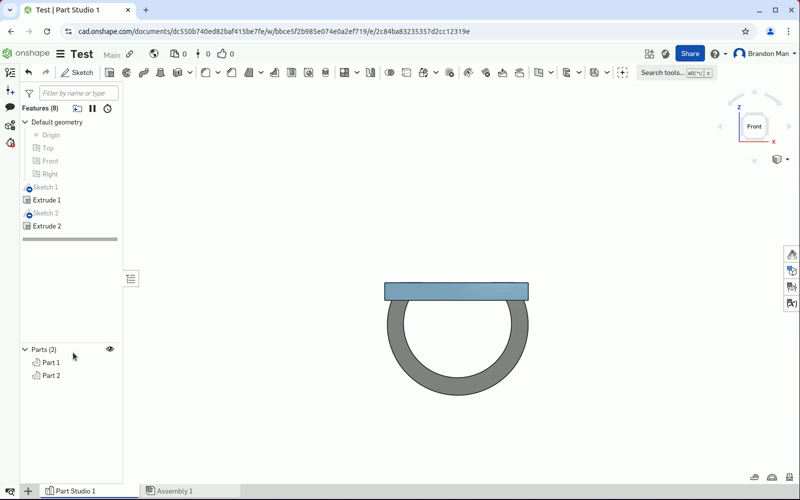
key(shift+p)
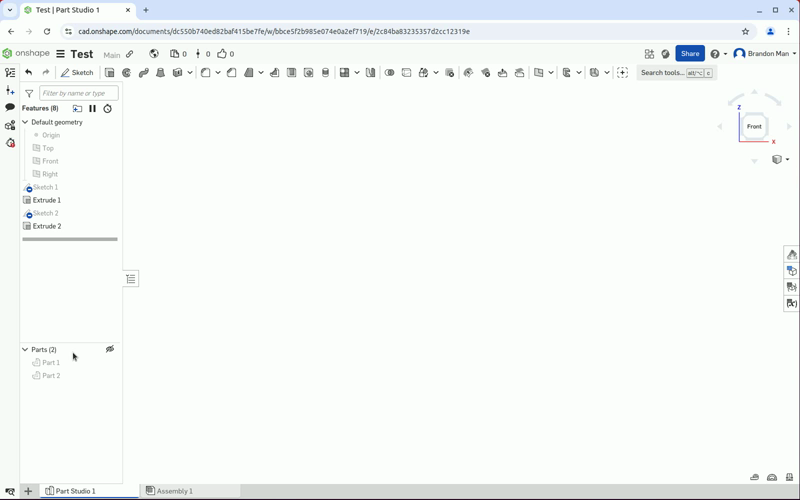
key(space)
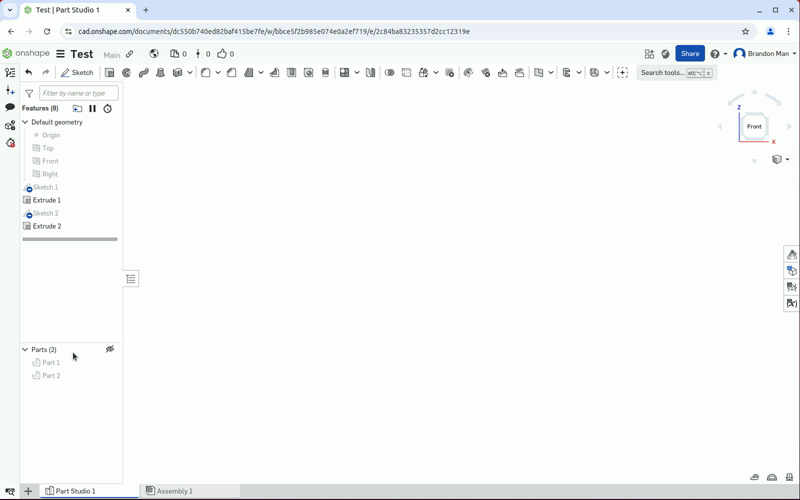
key_down(shift)
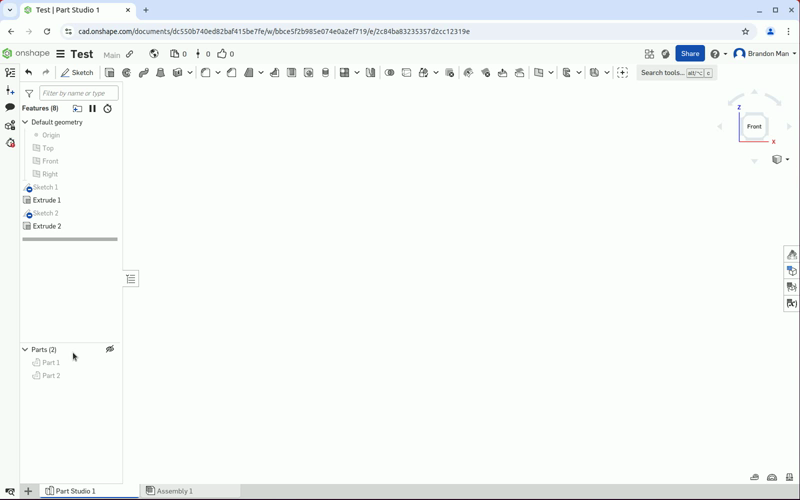
key(down)
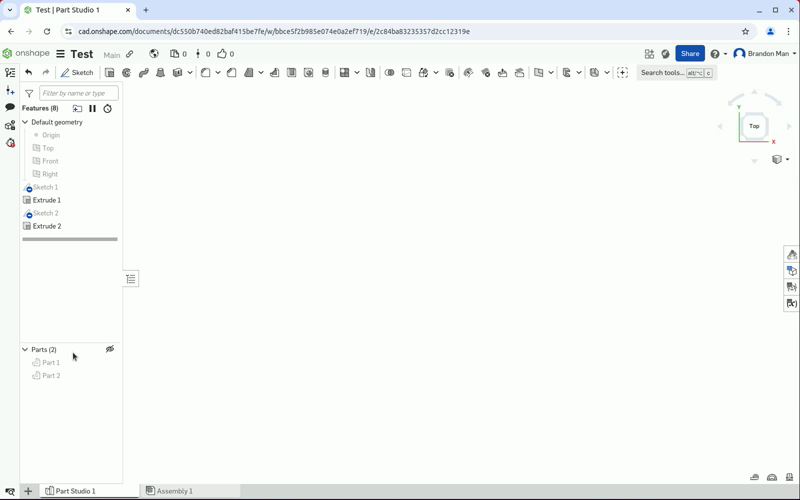
key_up(shift)
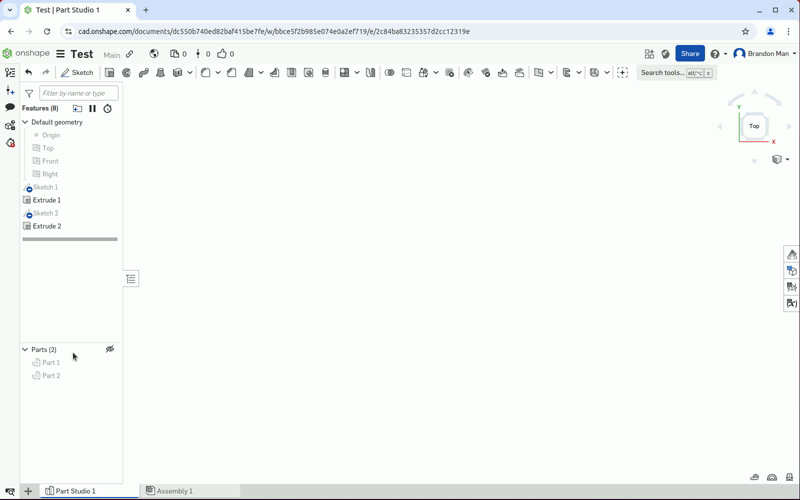
mouse_move(73, 352)
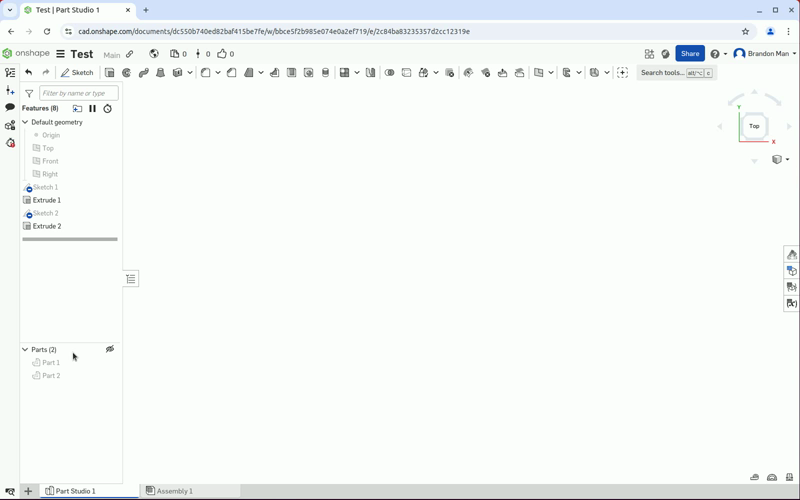
key(shift+y)
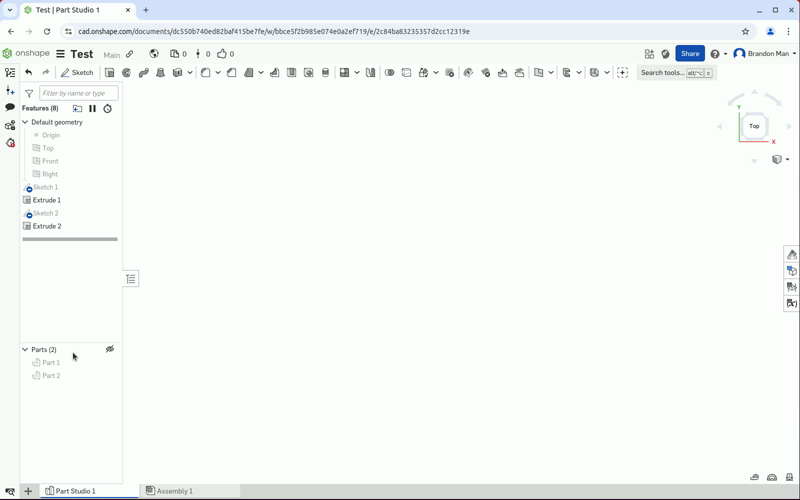
key(shift+s)
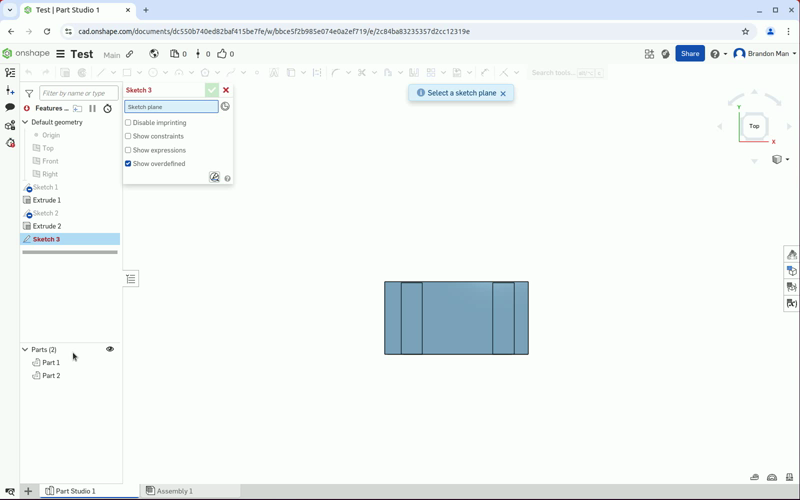
mouse_move(73, 150)
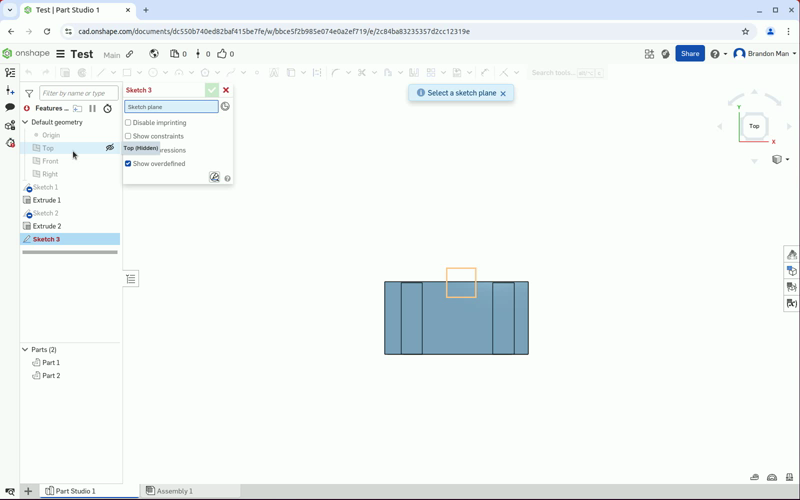
click(73, 150)
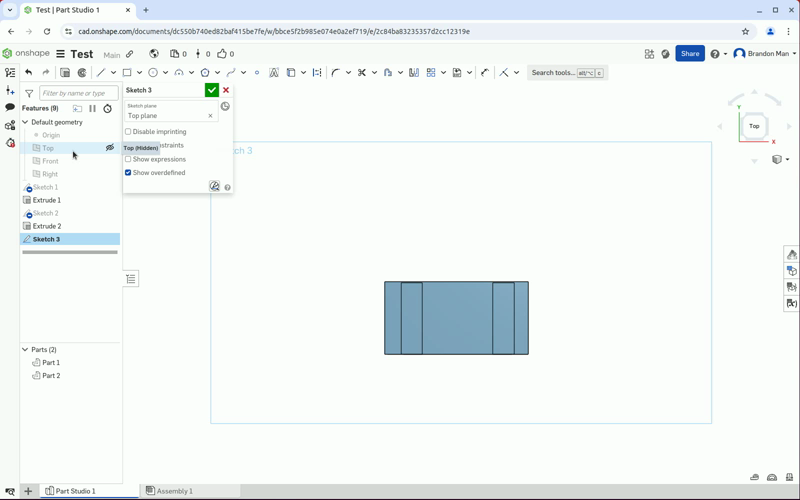
mouse_move(73, 352)
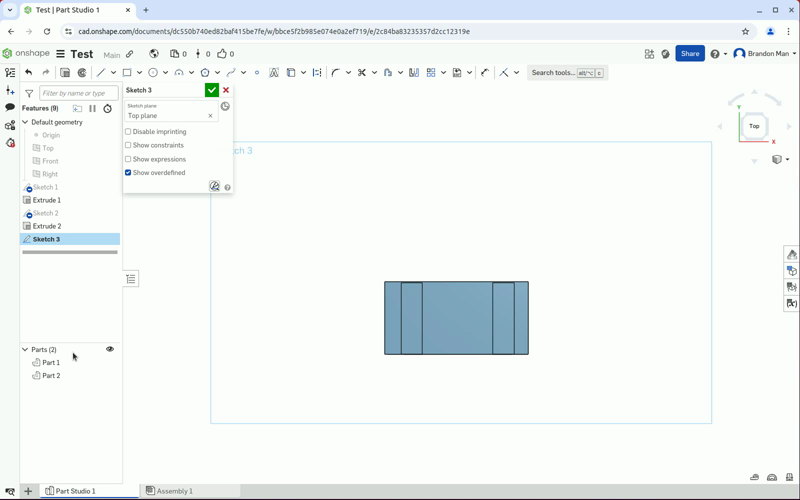
key(y)
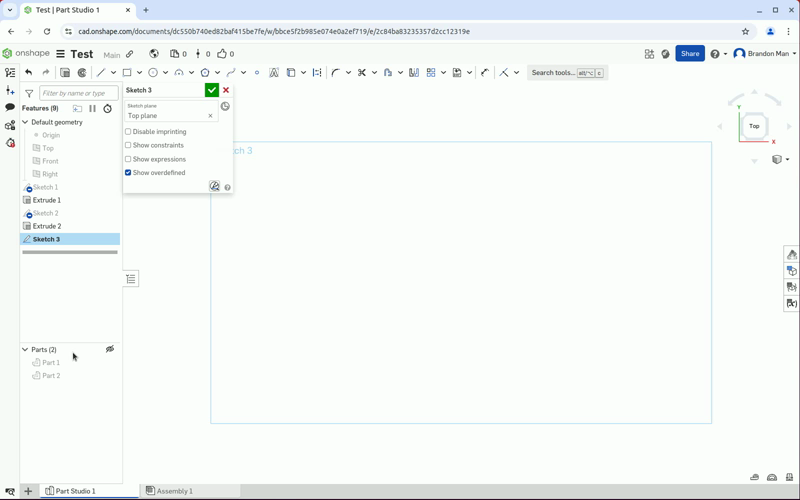
key(c)
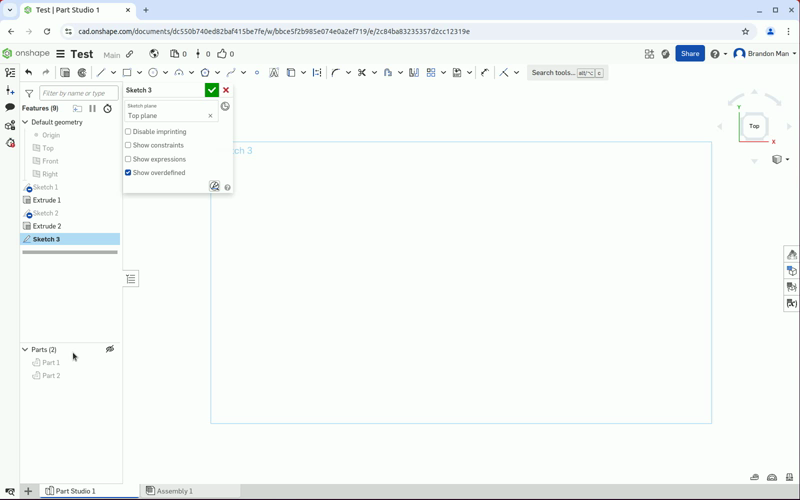
key_down(shift)
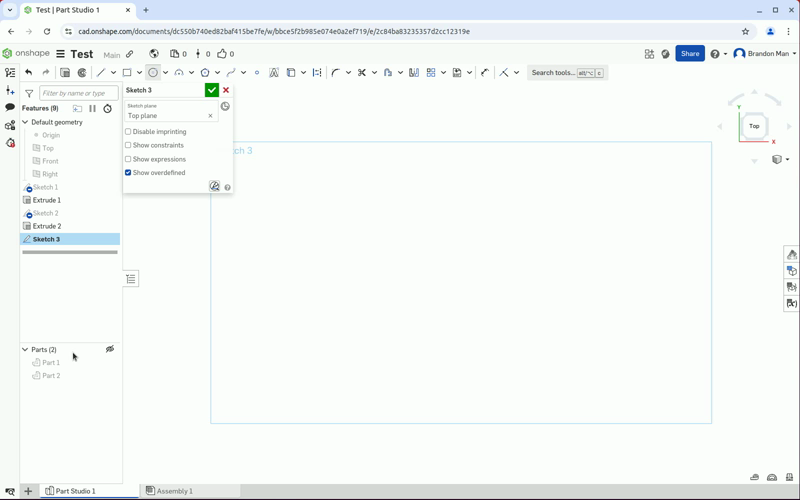
mouse_move(456, 326)
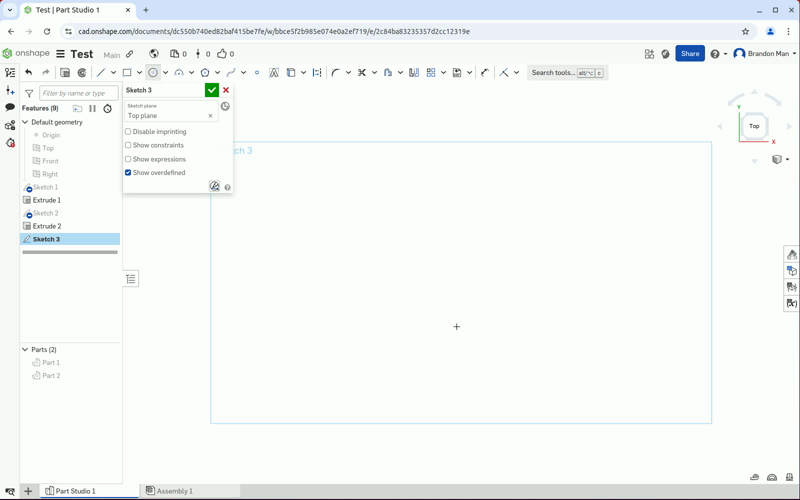
click(456, 326)
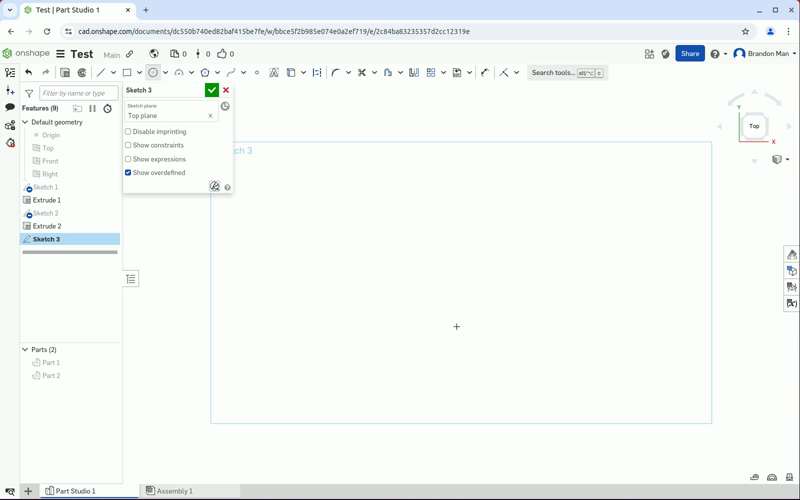
key_up(shift)
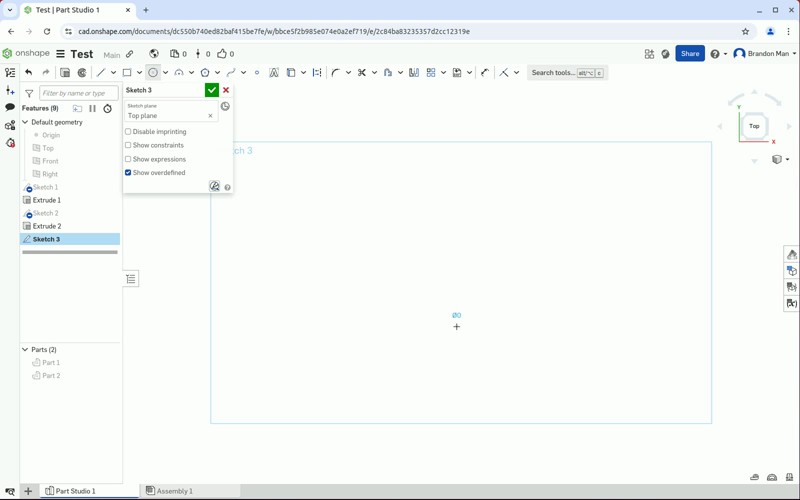
mouse_move(504, 326)
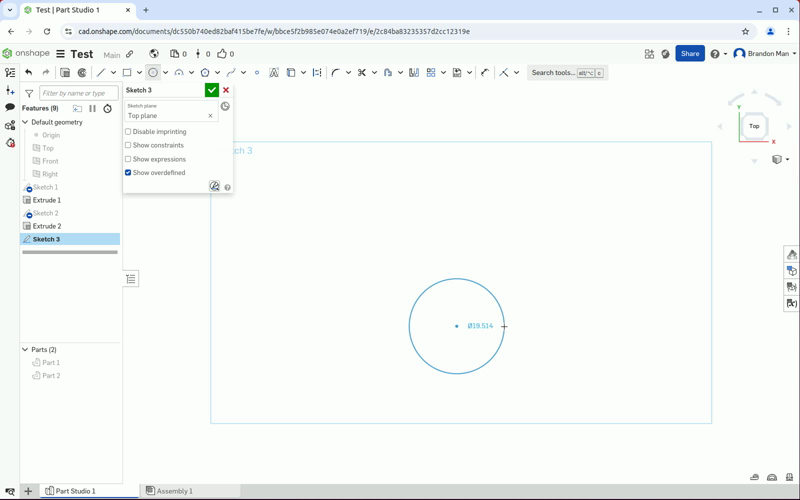
click(504, 326)
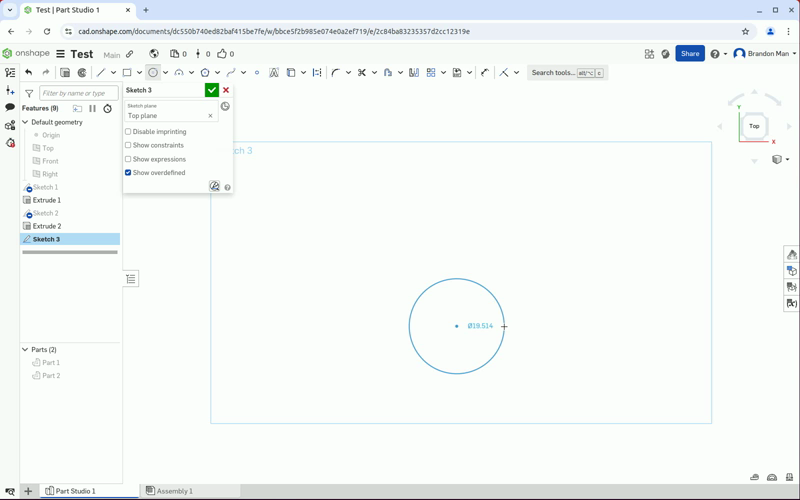
key(esc)
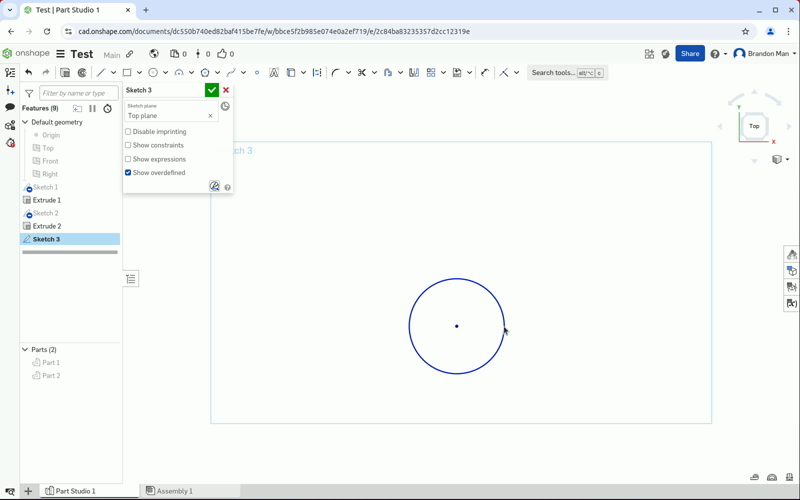
mouse_move(450, 302)
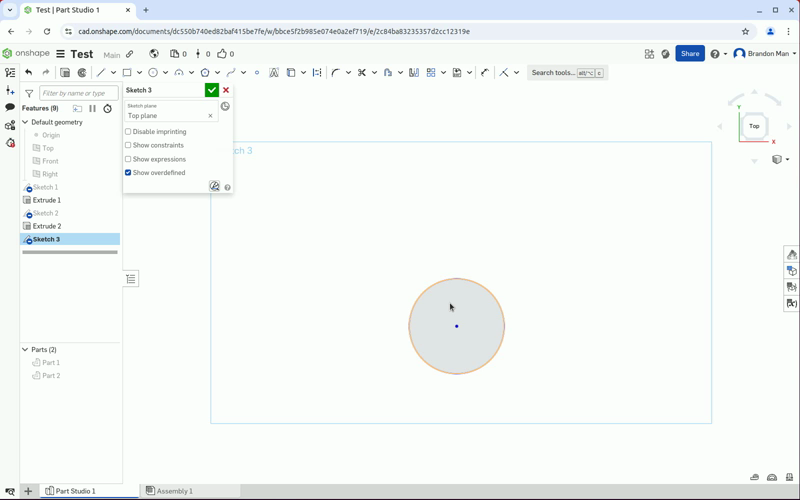
click(450, 302)
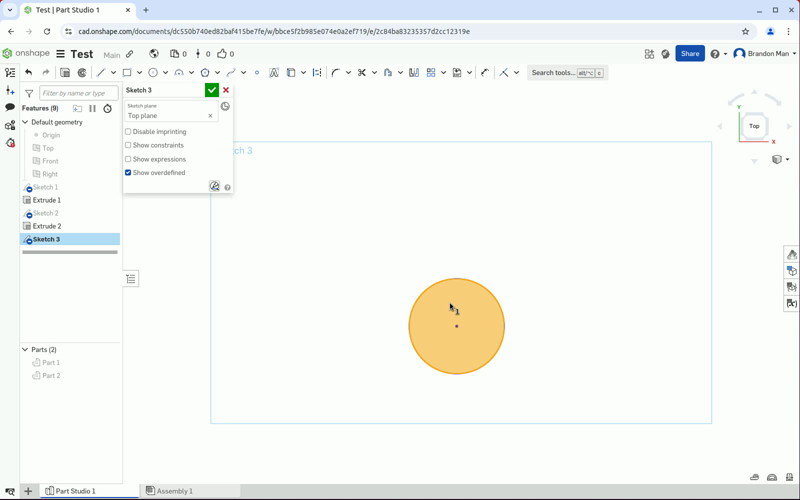
mouse_move(73, 352)
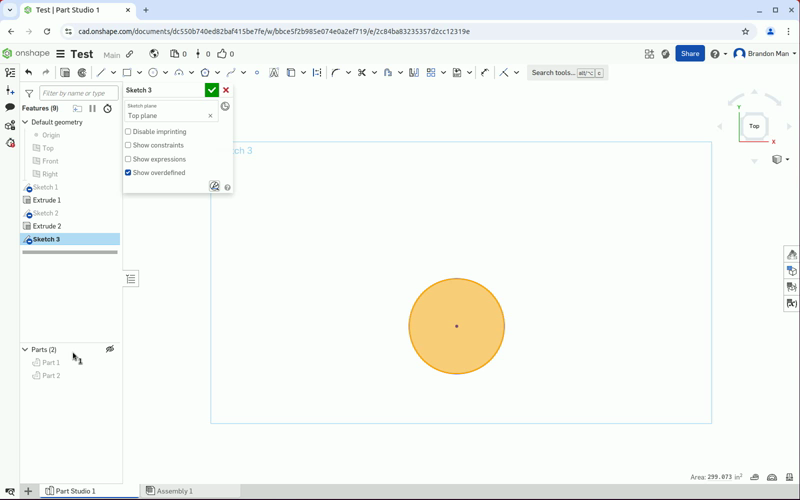
key(shift+y)
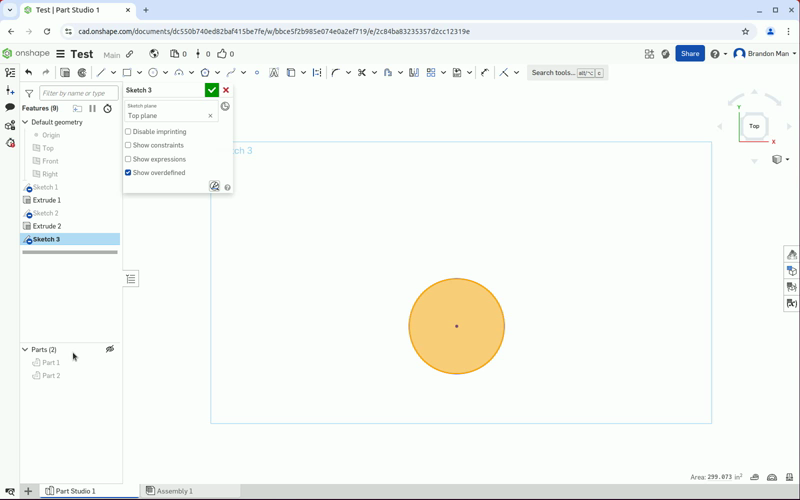
key(shift+e)
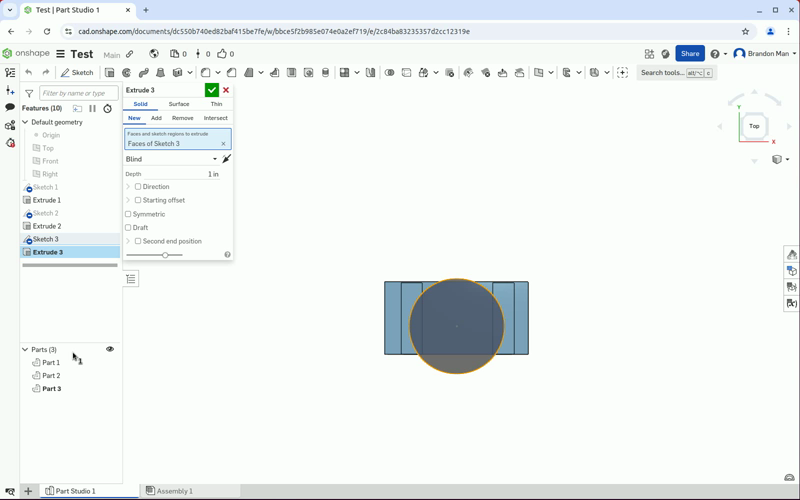
mouse_move(143, 106)
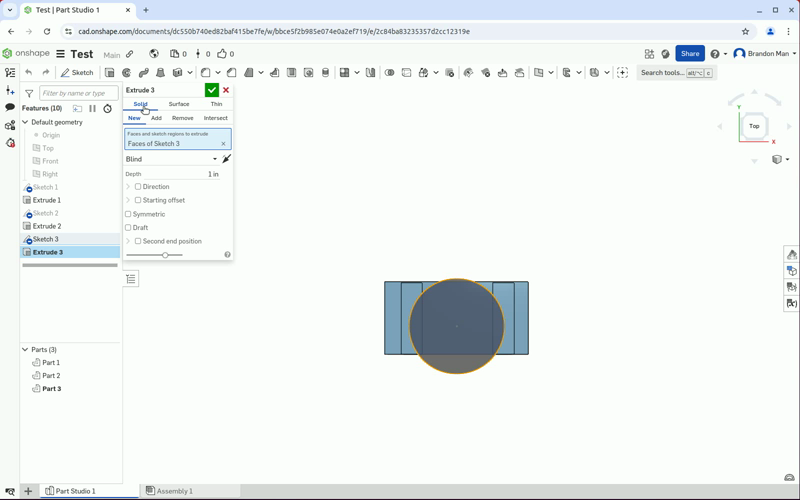
click(143, 106)
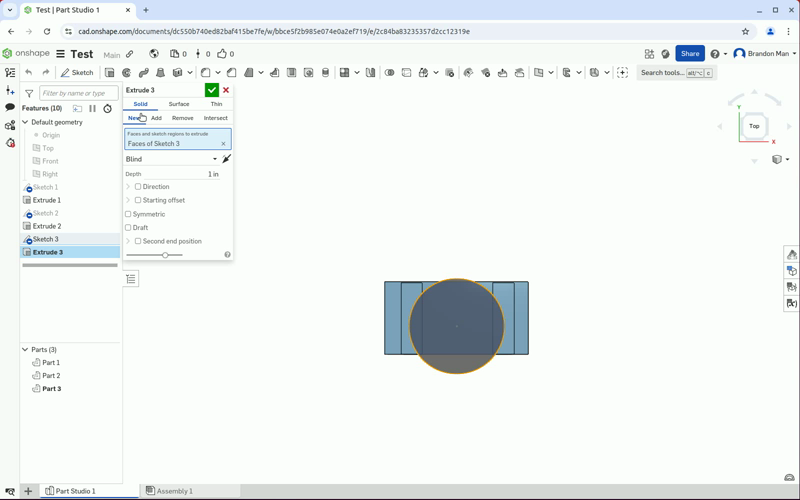
mouse_move(137, 120)
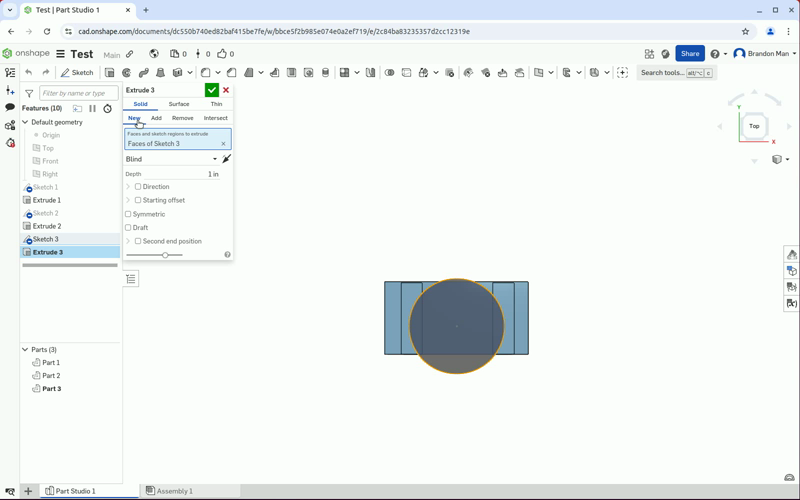
click(137, 120)
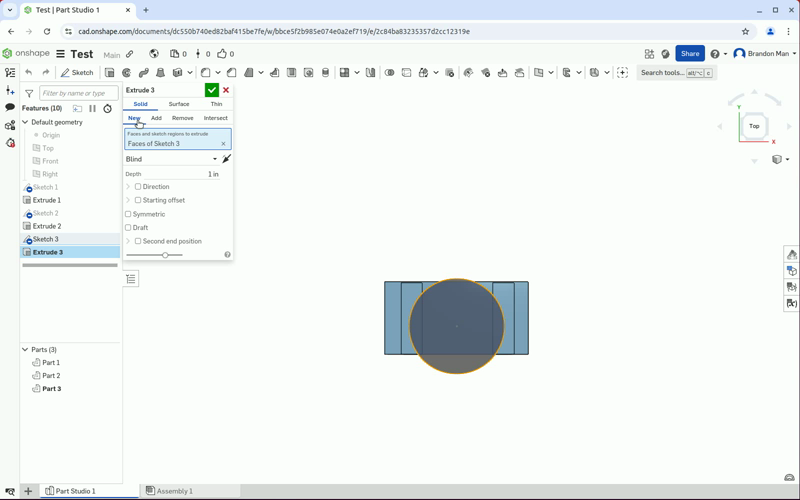
key(tab, 4)
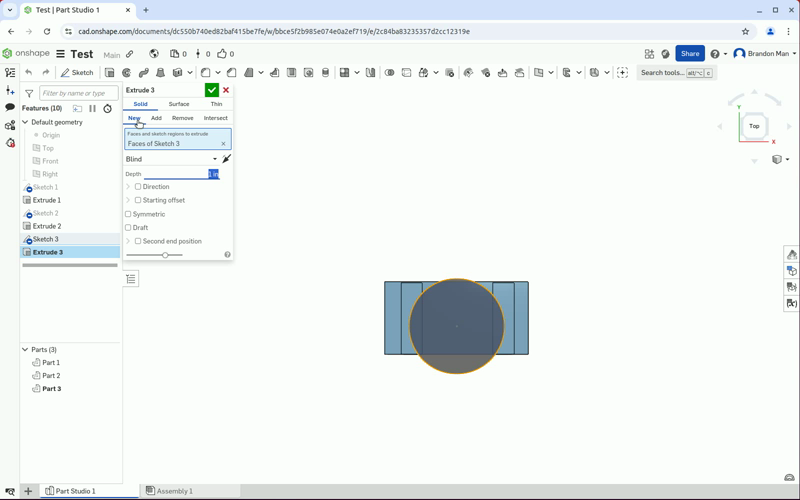
text(1.444)
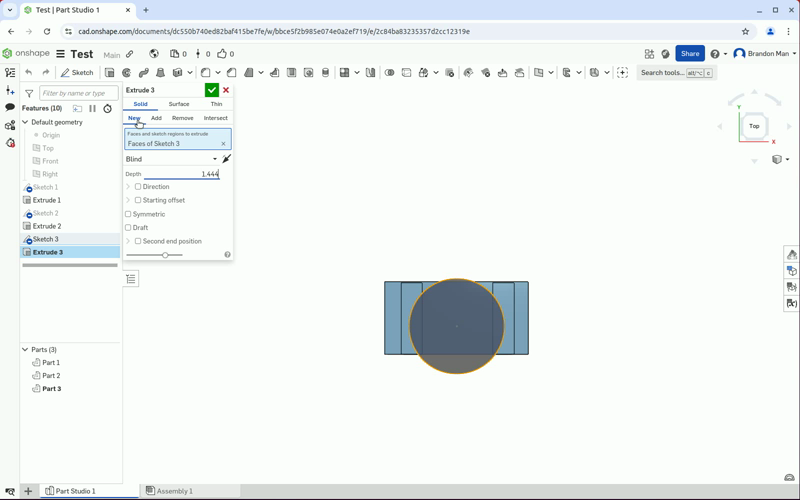
key(enter)
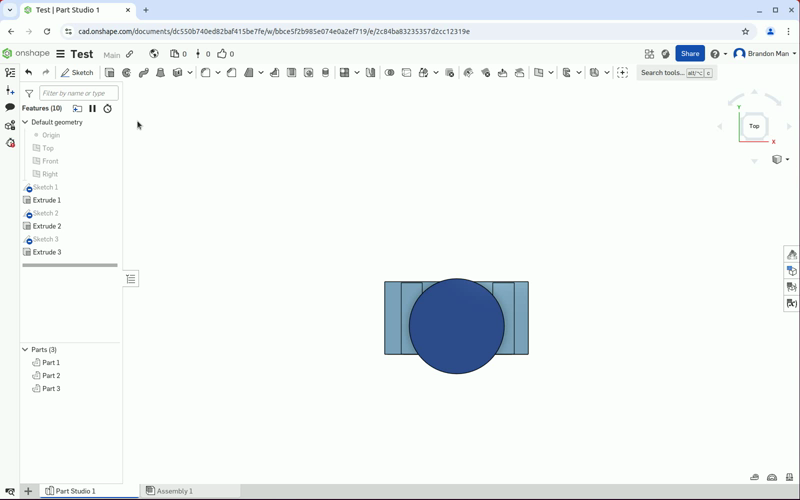
key(shift+h)
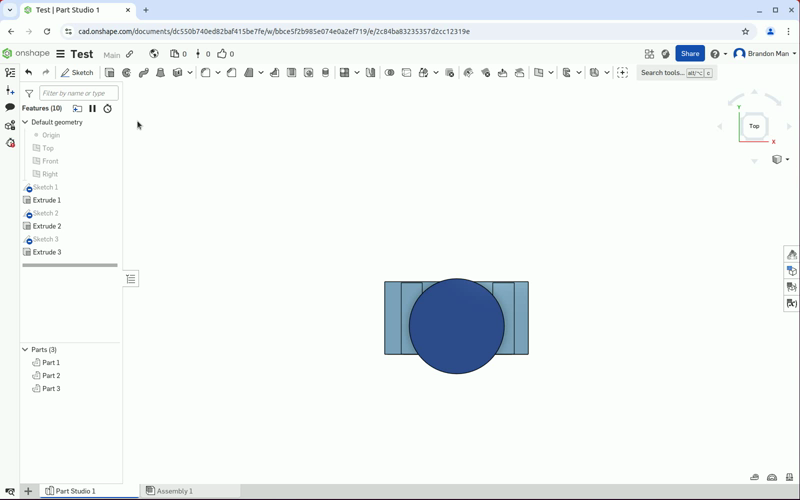
key(shift+h)
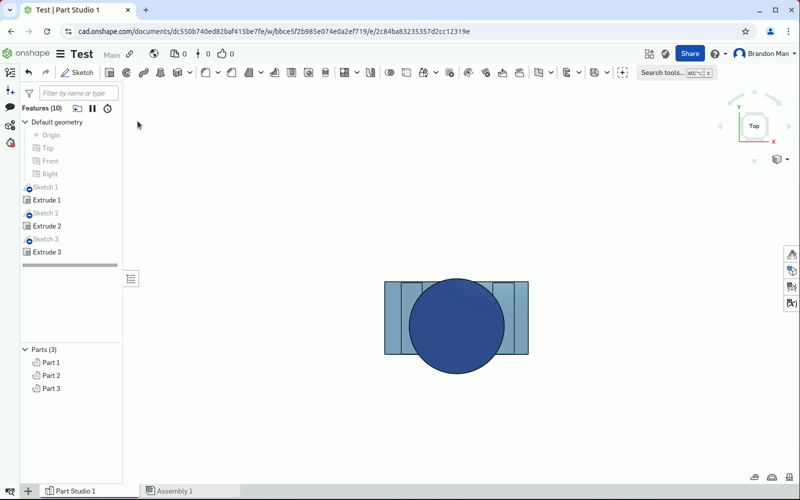
mouse_move(73, 189)
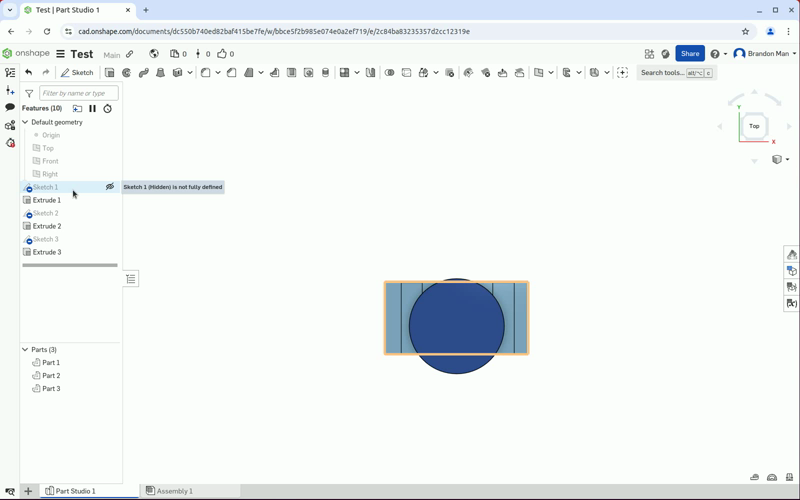
click(73, 189)
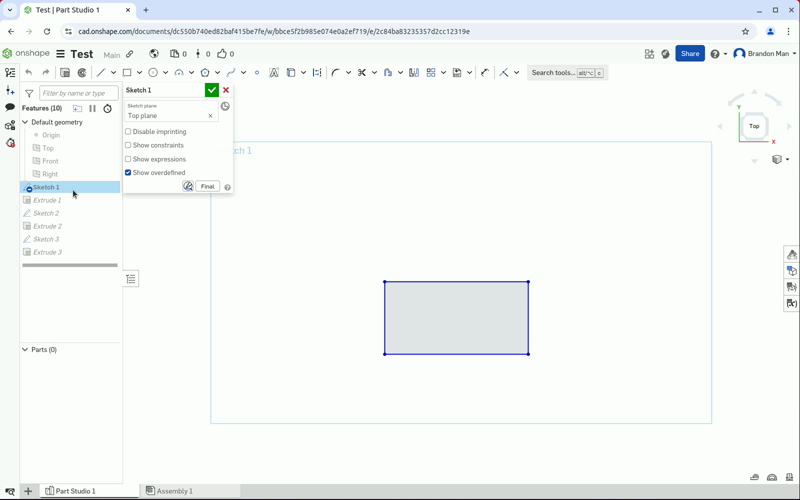
mouse_move(229, 92)
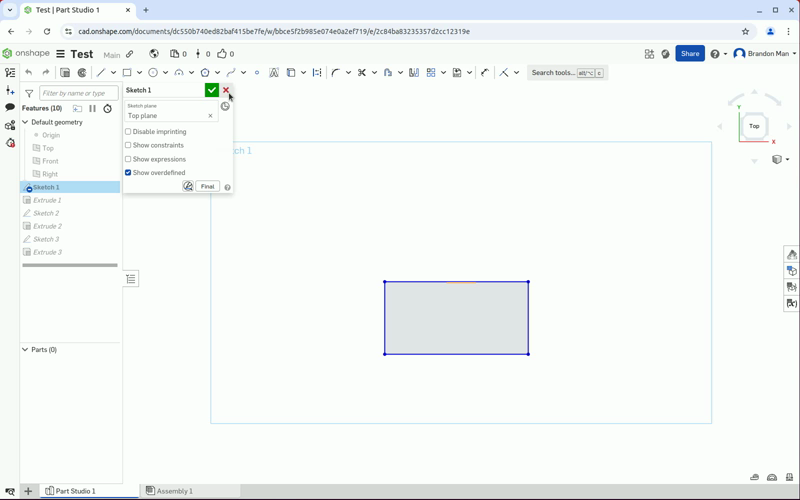
click(229, 92)
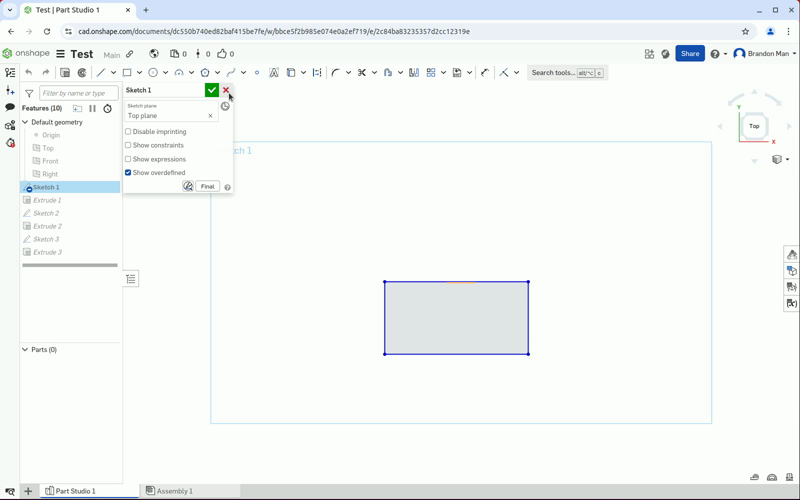
key(shift+s)
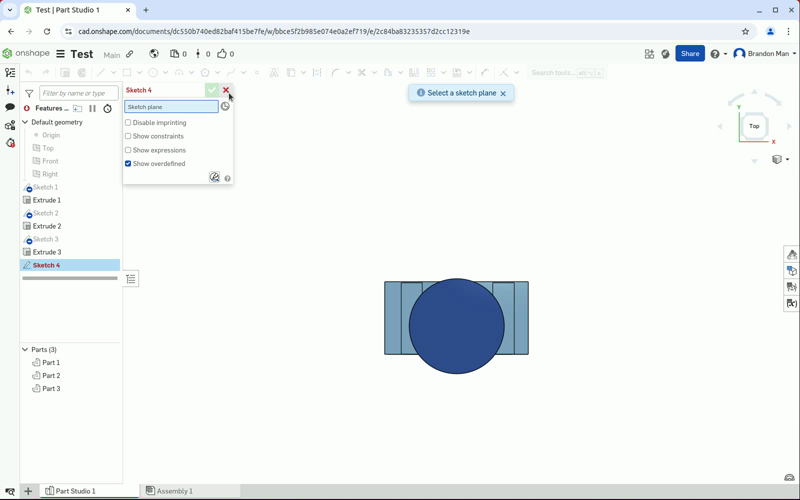
mouse_move(73, 150)
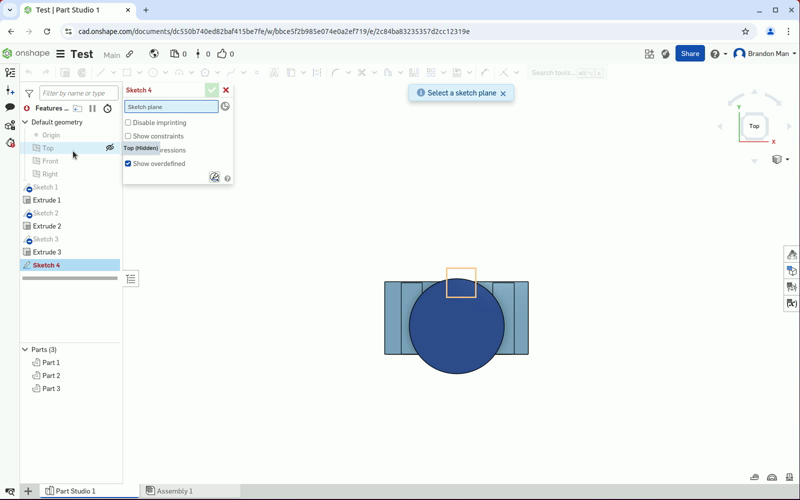
click(73, 150)
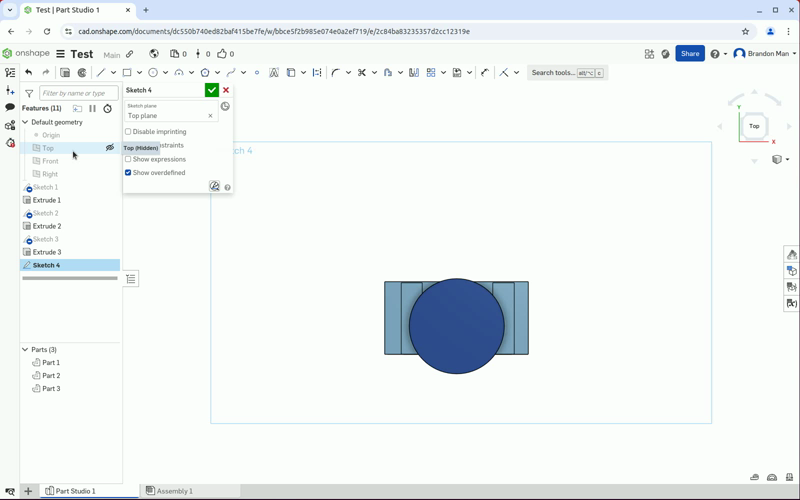
mouse_move(73, 352)
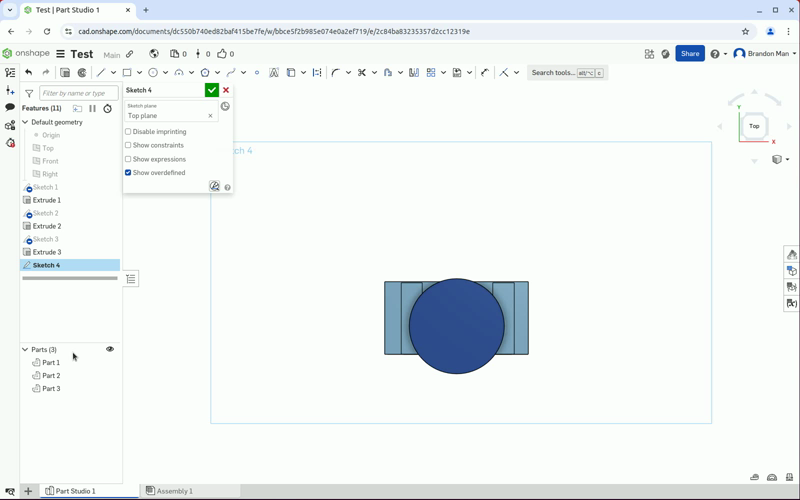
key(y)
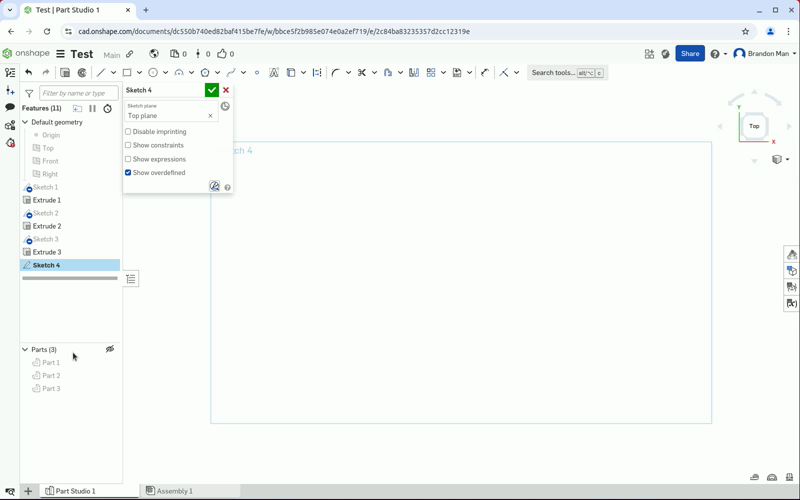
key(c)
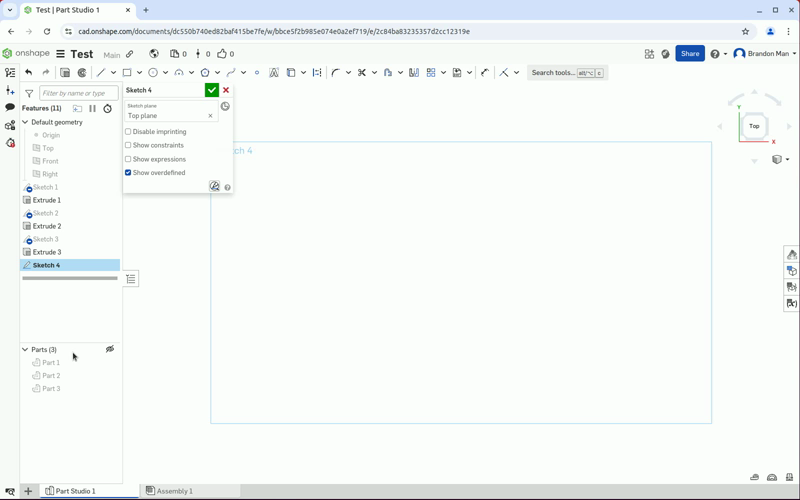
key_down(shift)
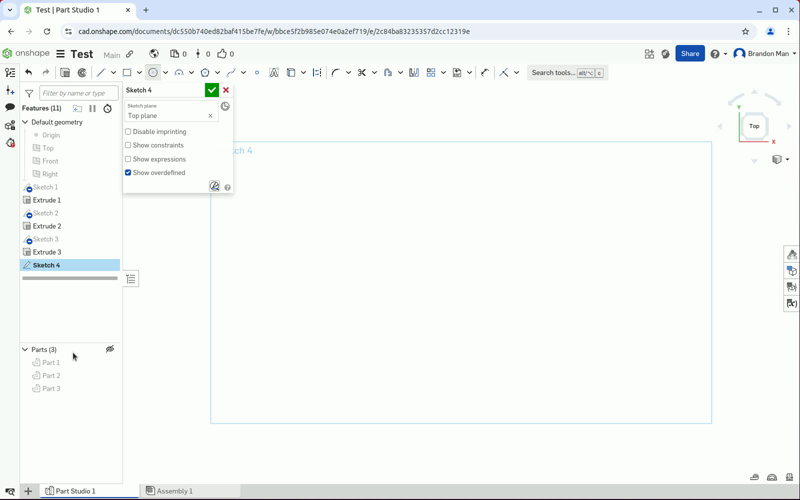
mouse_move(457, 325)
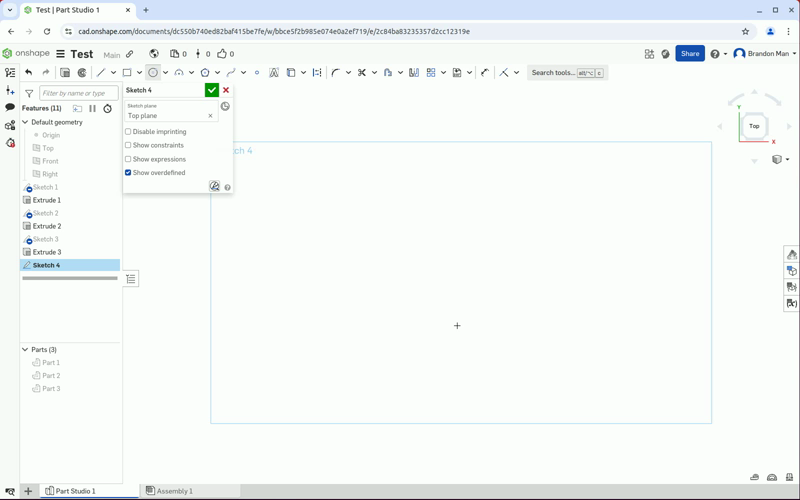
click(457, 325)
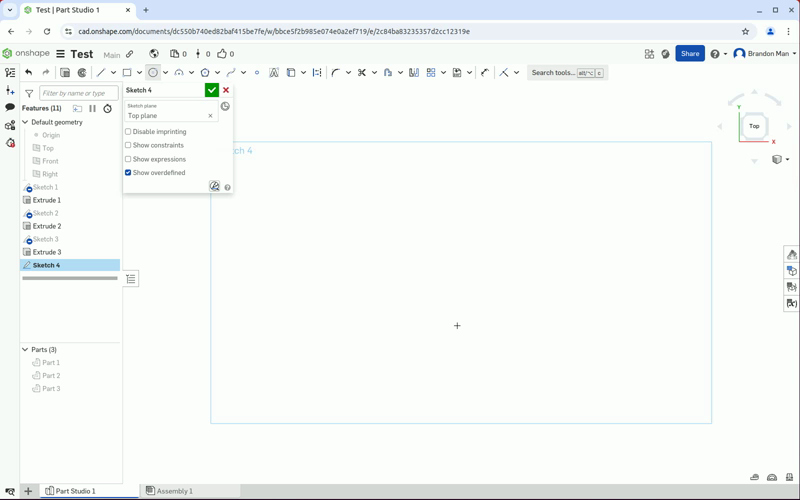
key_up(shift)
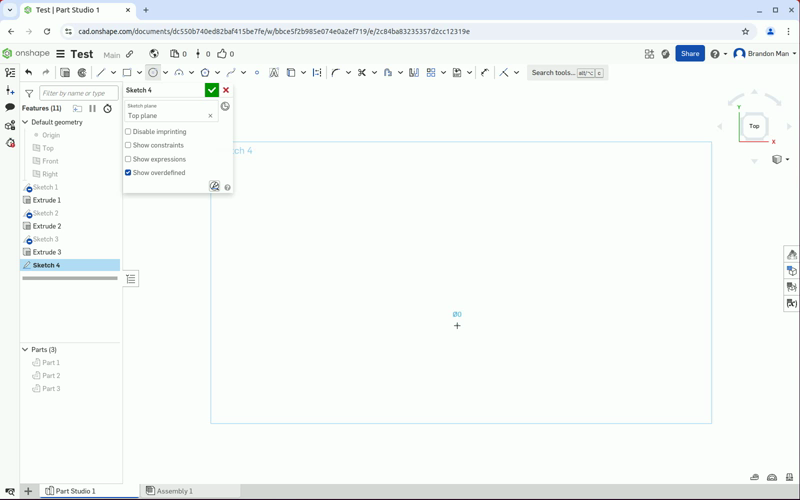
mouse_move(480, 325)
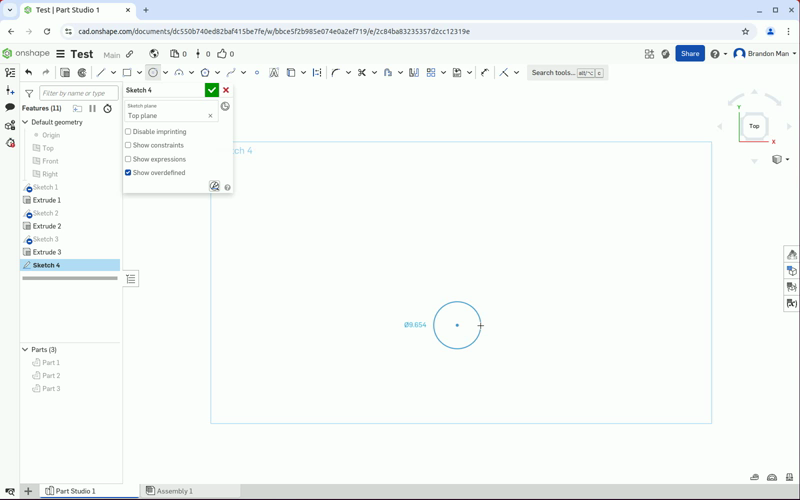
click(480, 325)
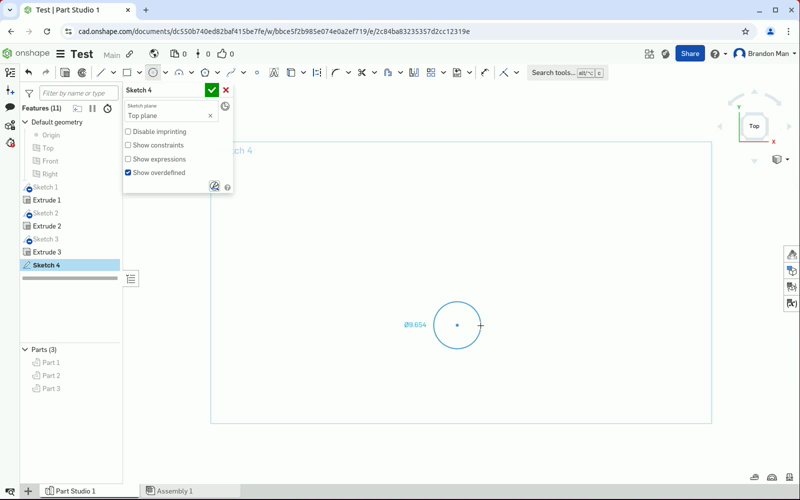
key(esc)
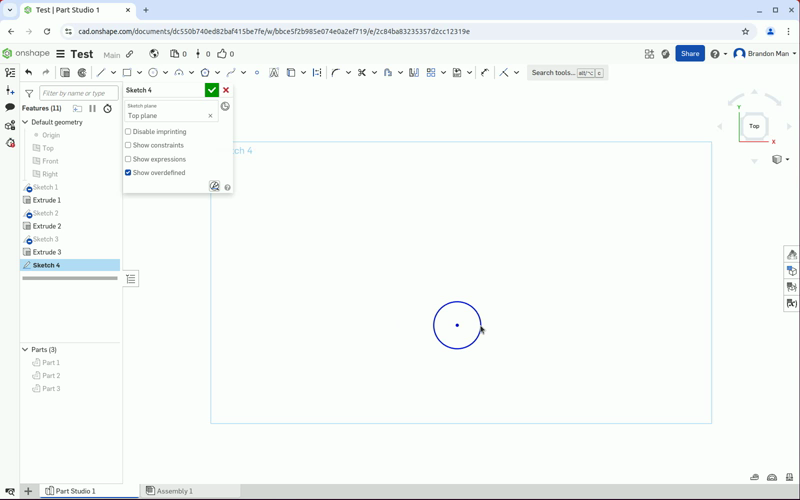
mouse_move(472, 319)
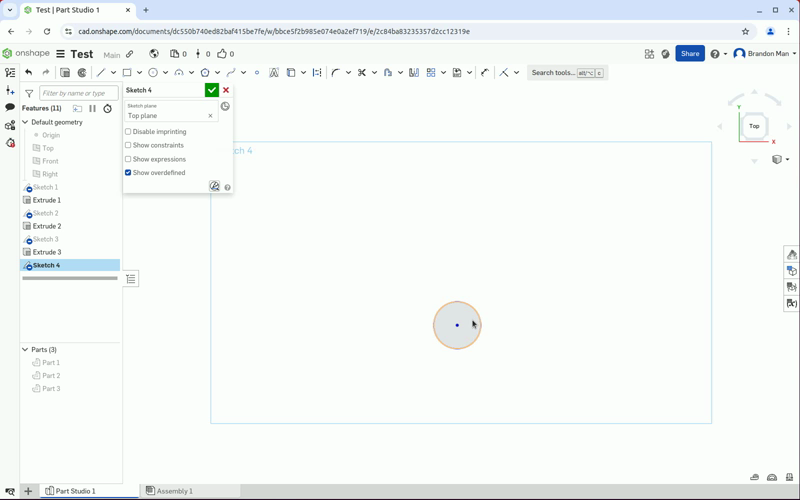
scroll(6)
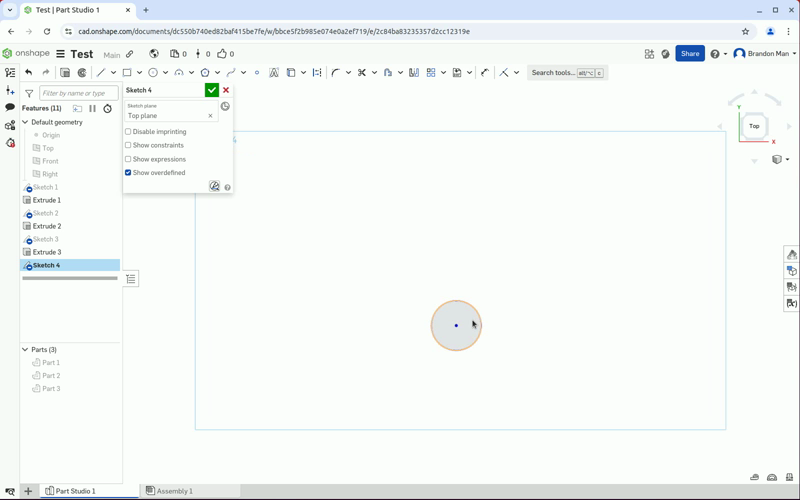
scroll(6)
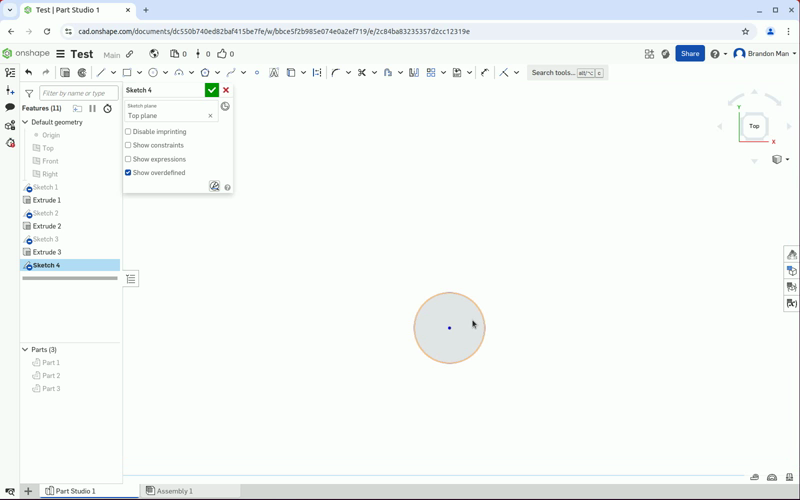
scroll(6)
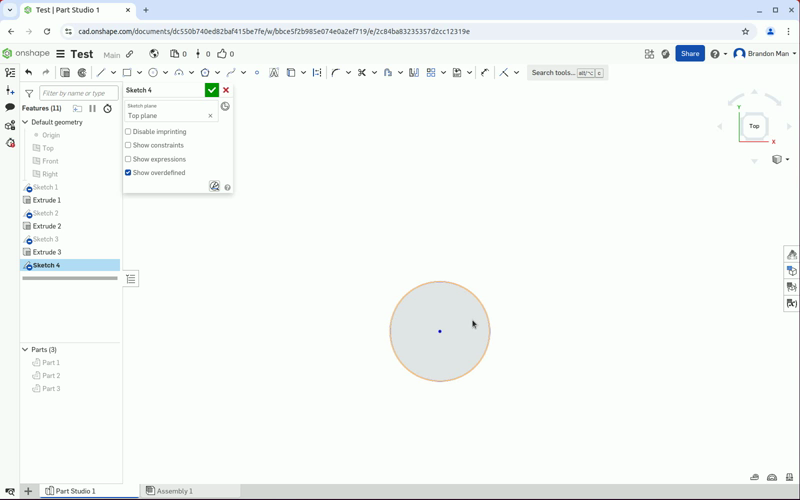
scroll(6)
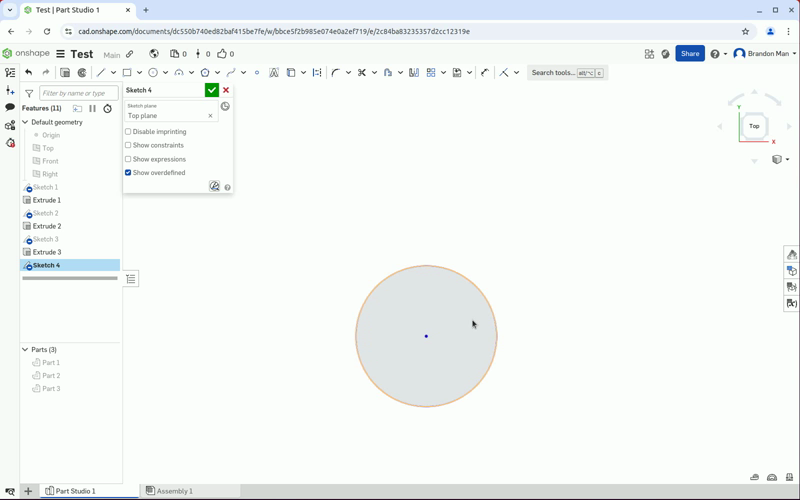
scroll(6)
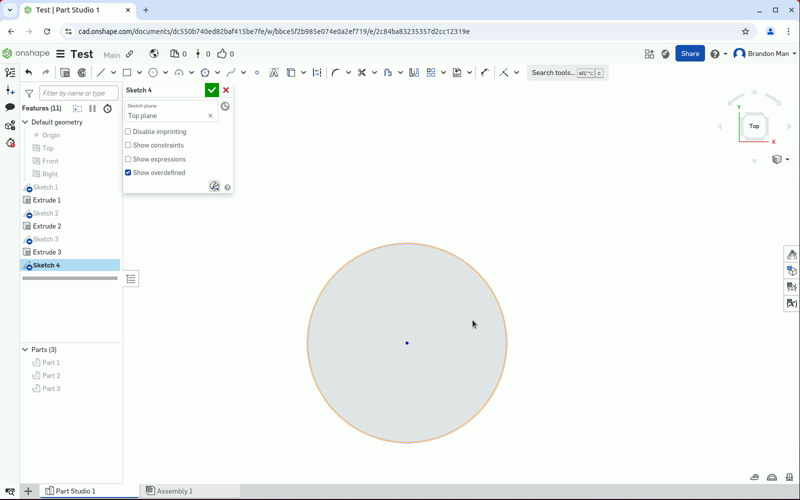
scroll(6)
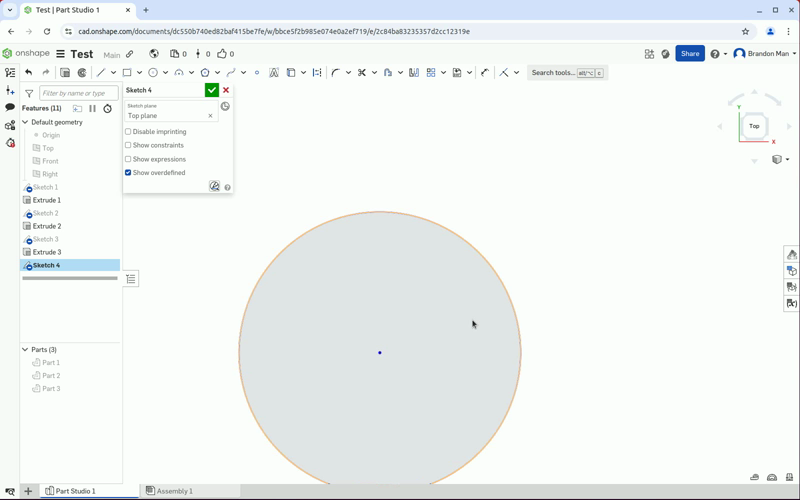
scroll(6)
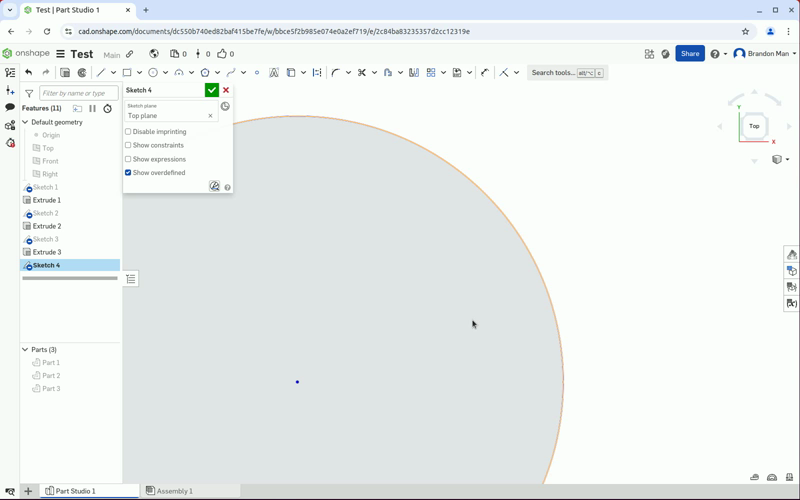
click(472, 319)
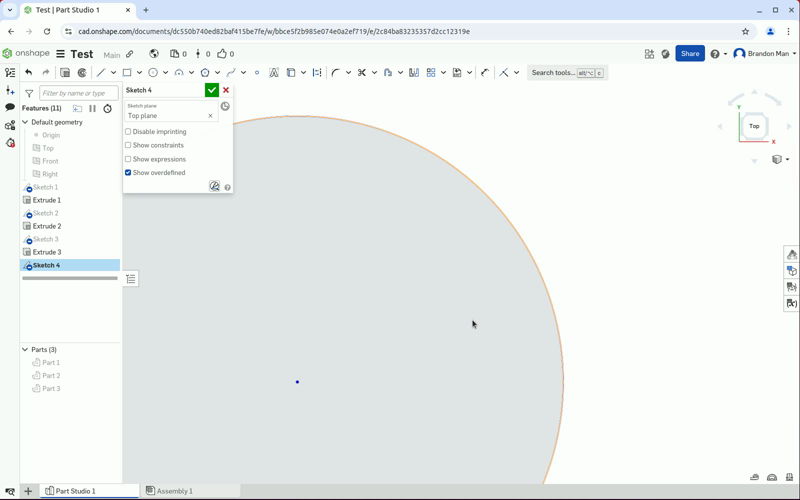
scroll(-6)
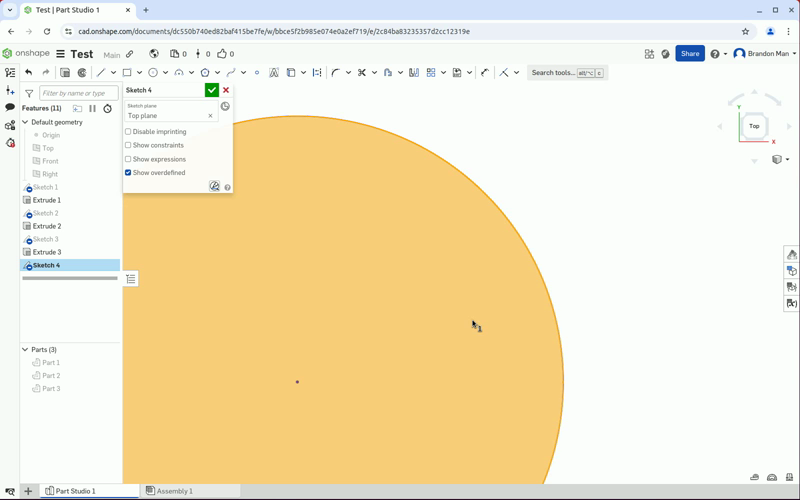
scroll(-6)
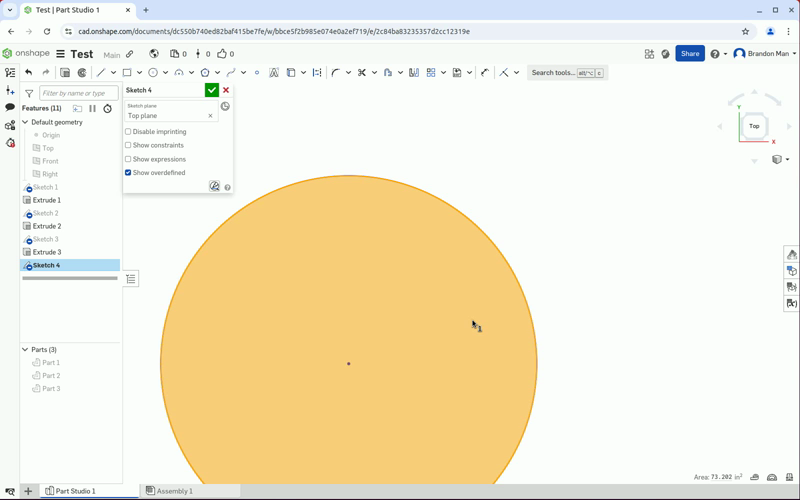
scroll(-6)
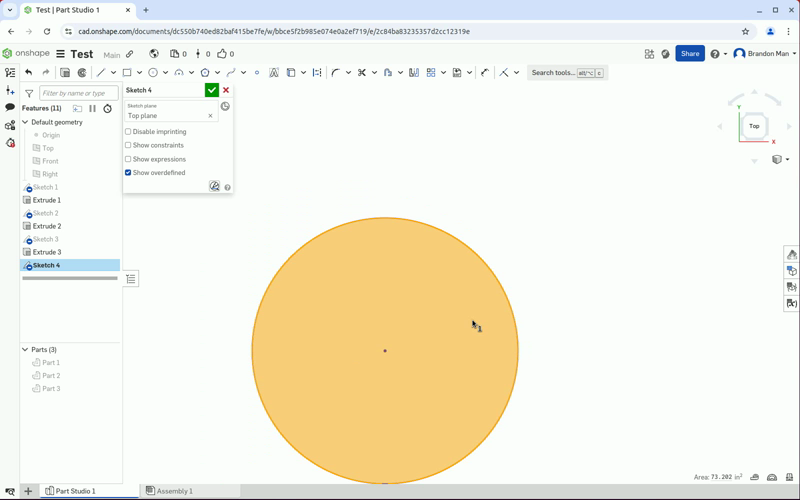
scroll(-6)
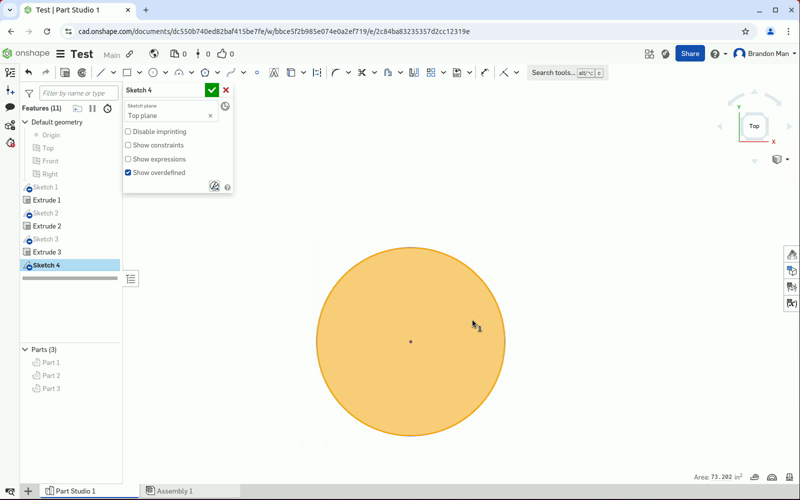
scroll(-6)
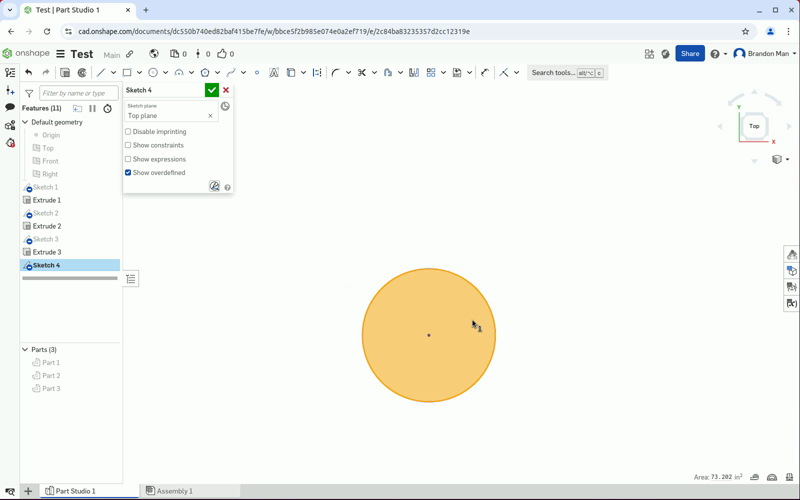
scroll(-6)
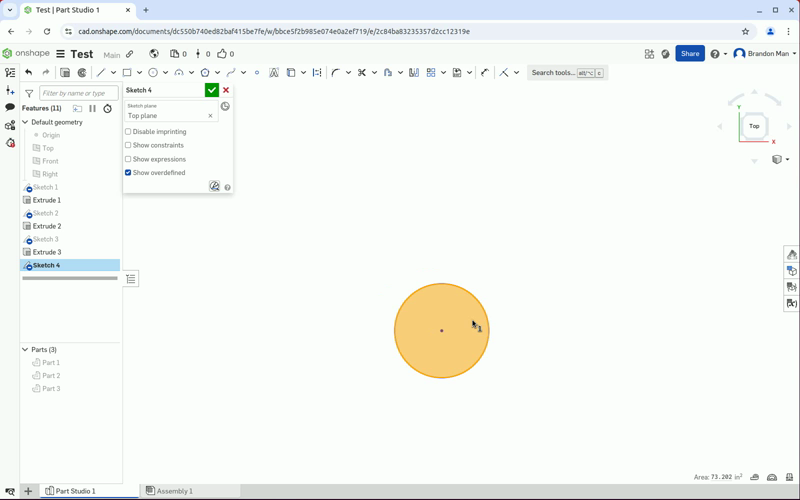
scroll(-6)
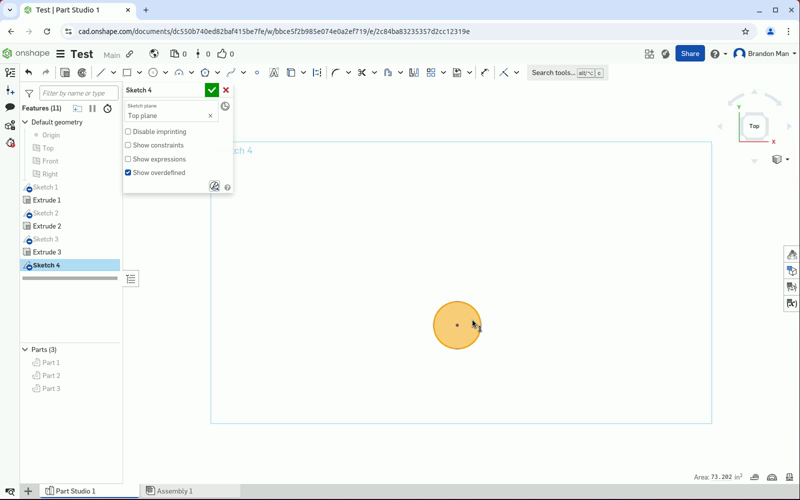
mouse_move(73, 352)
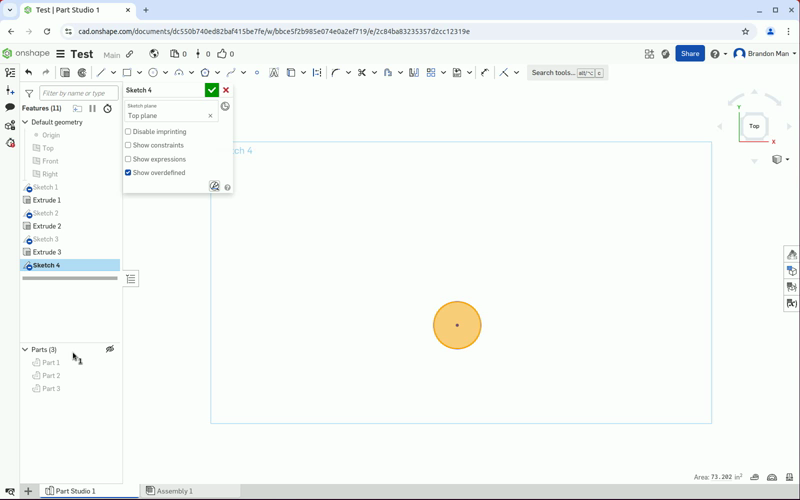
key(shift+y)
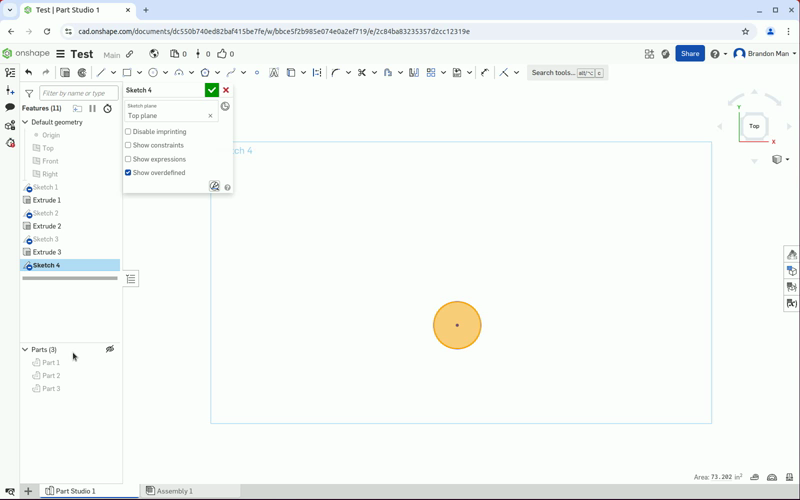
key(shift+e)
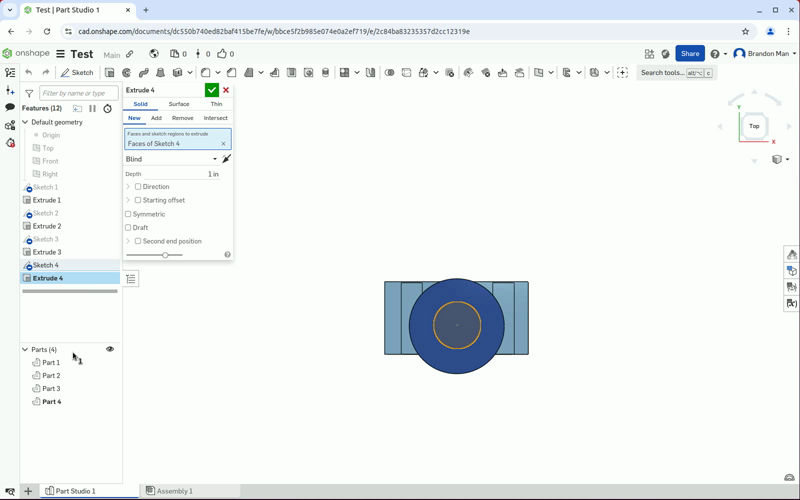
mouse_move(143, 106)
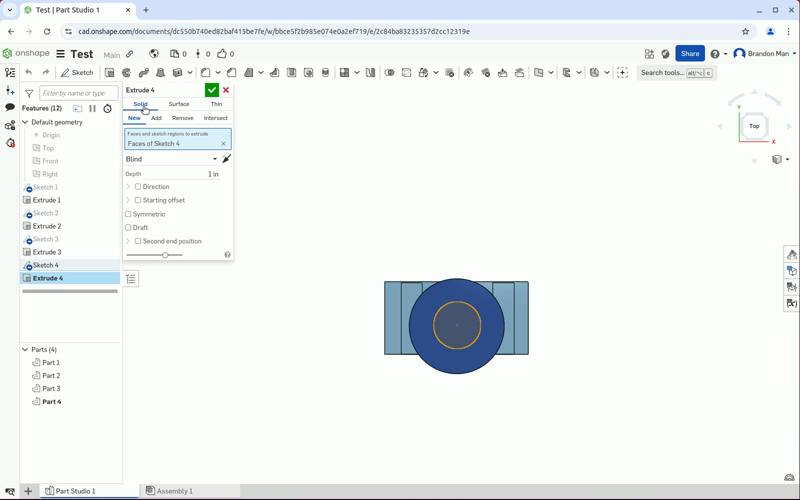
click(143, 106)
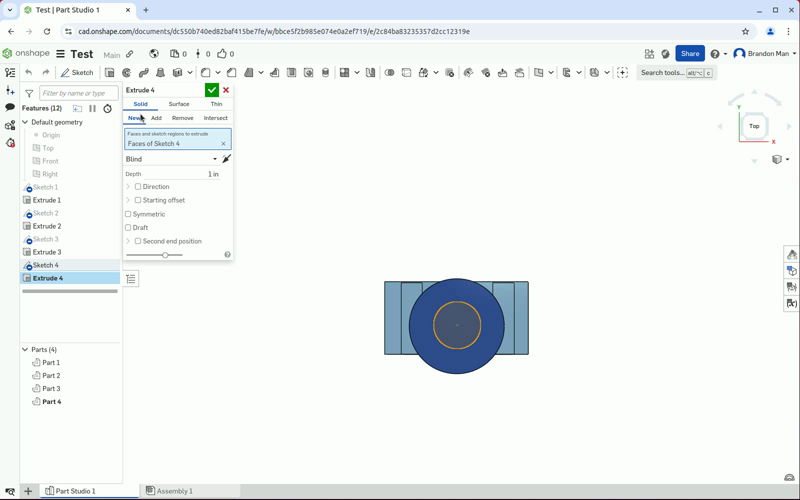
mouse_move(137, 120)
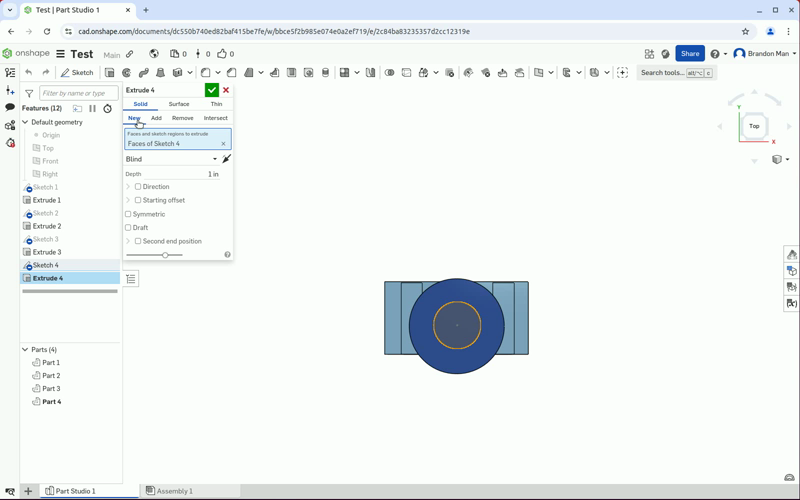
click(137, 120)
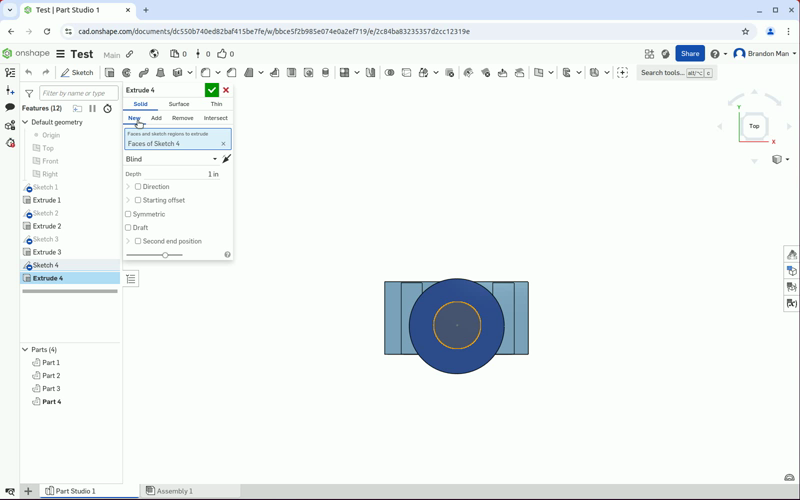
key(tab, 4)
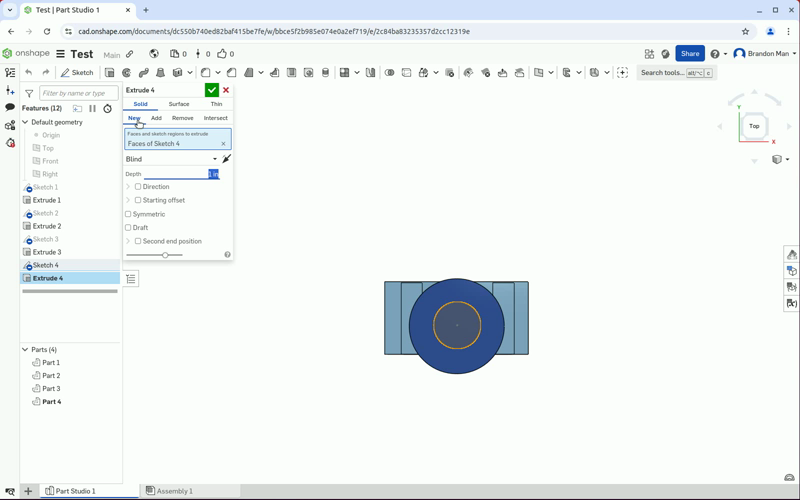
text(1.685)
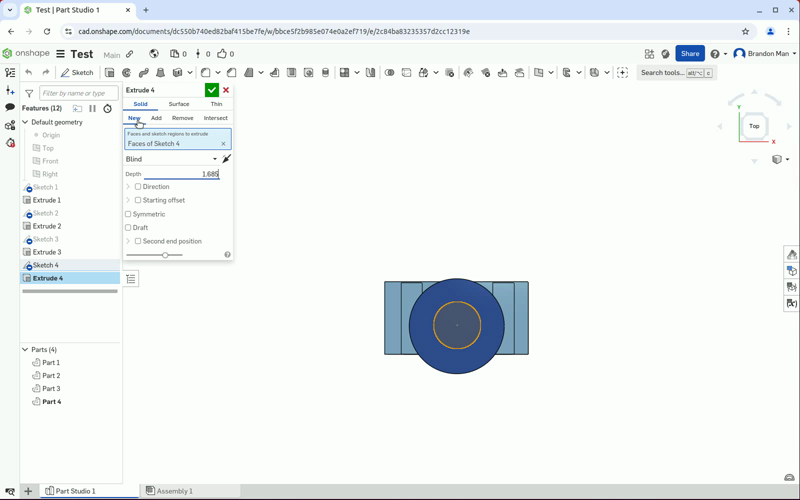
key(enter)
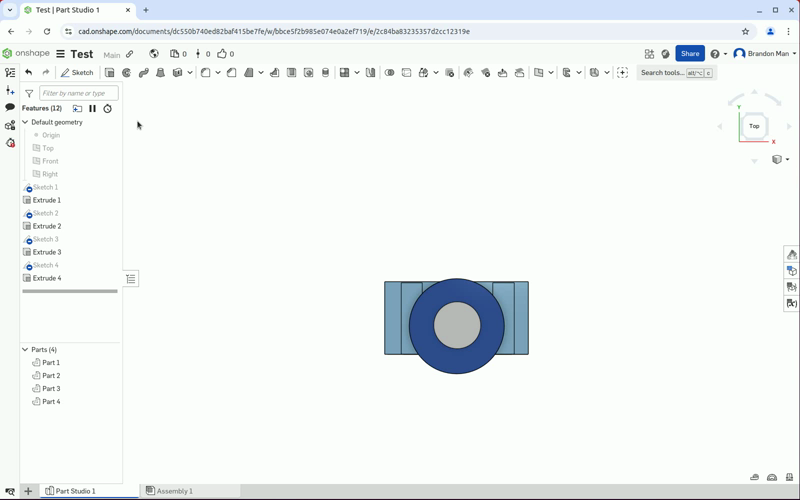
key(shift+h)
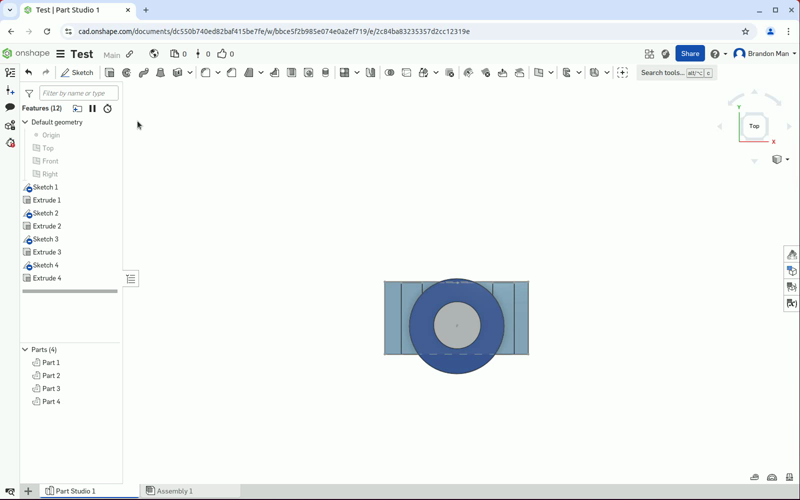
key(shift+h)
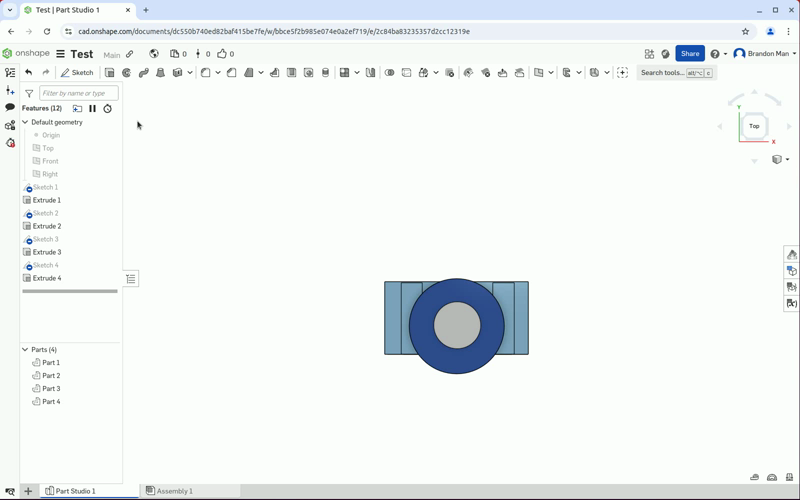
mouse_move(73, 189)
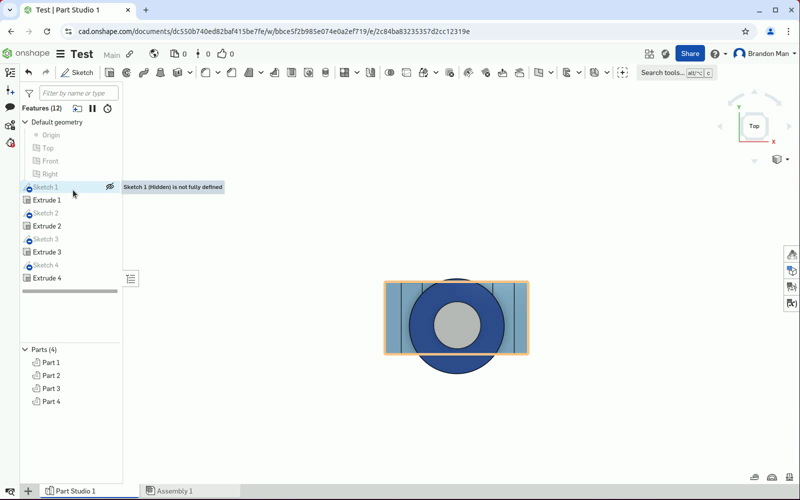
click(73, 189)
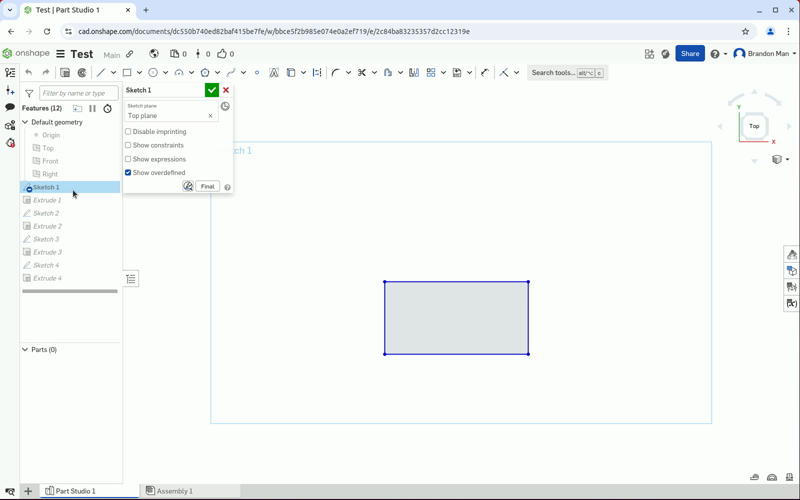
mouse_move(229, 92)
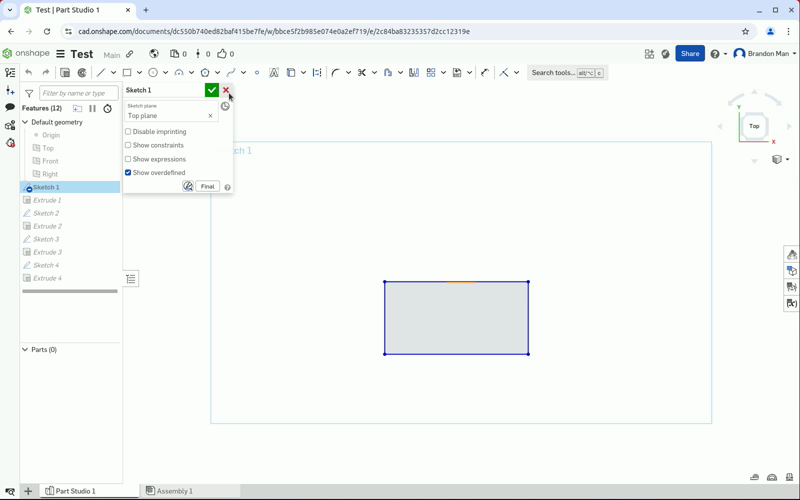
click(229, 92)
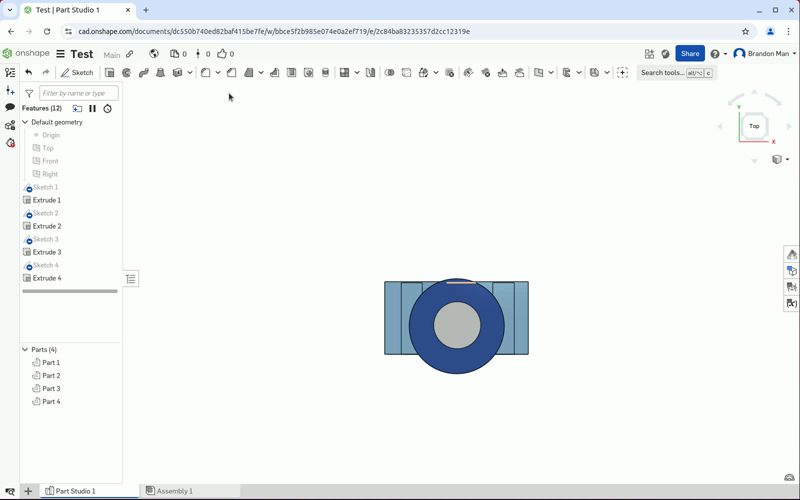
mouse_move(73, 352)
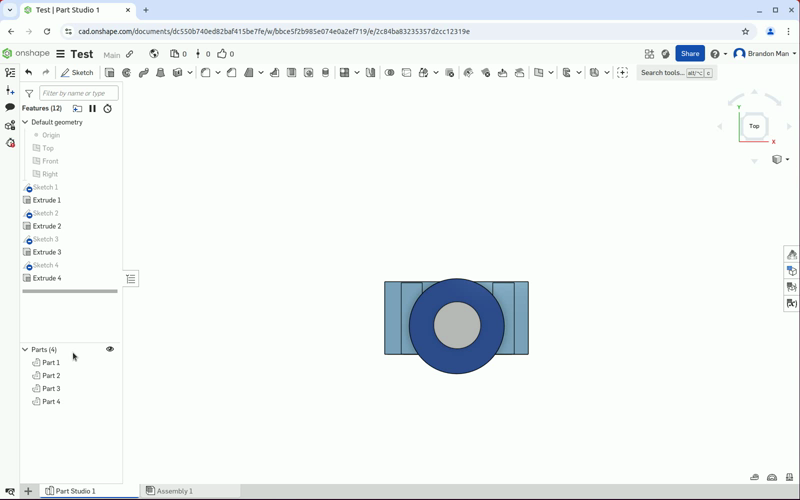
key(y)
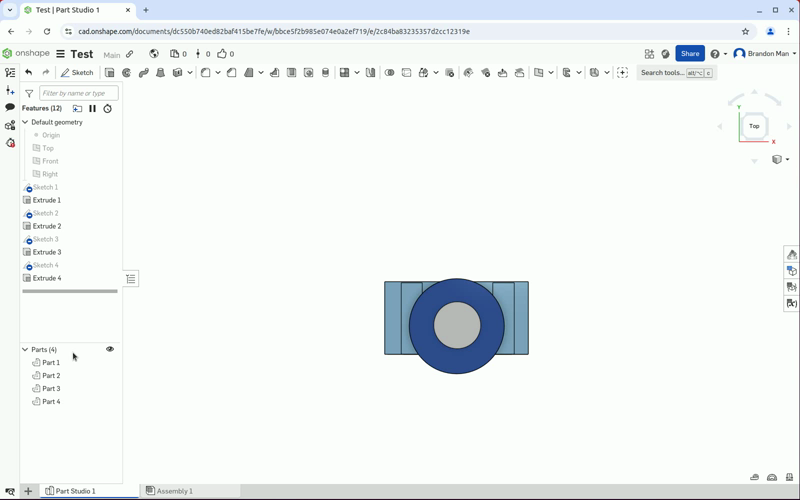
key(shift+p)
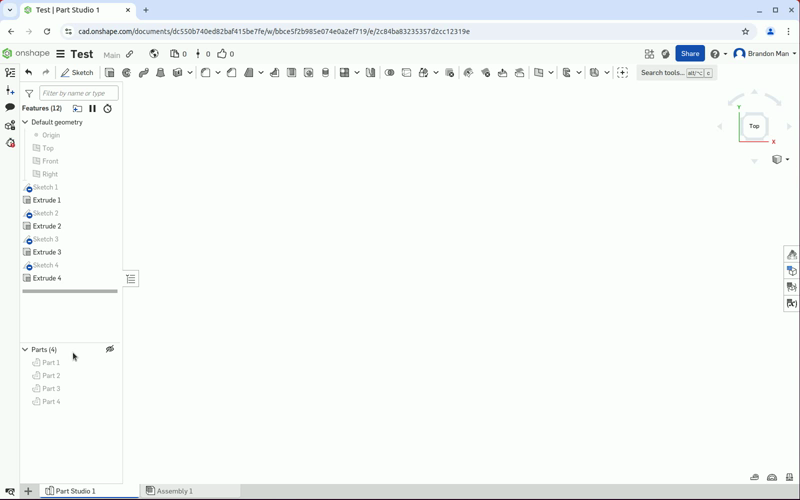
key(space)
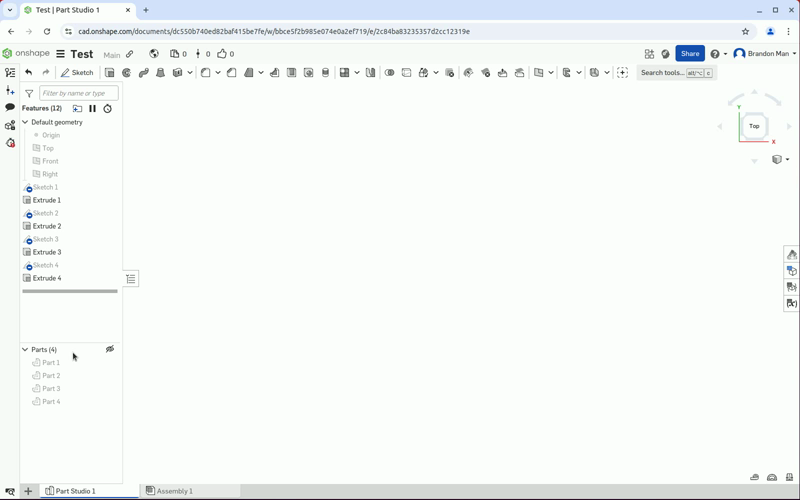
key_down(shift)
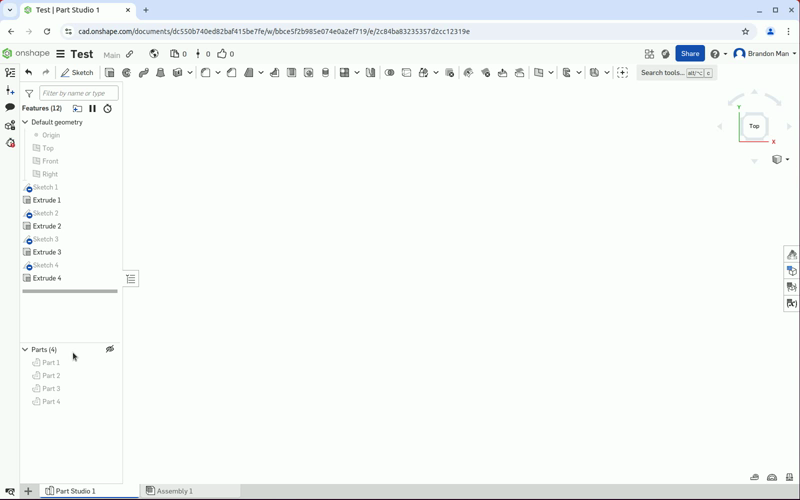
key(up)
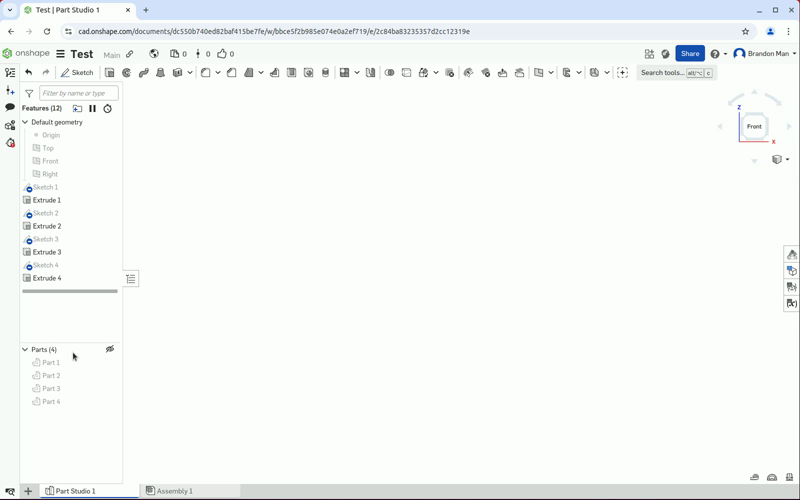
key_up(shift)
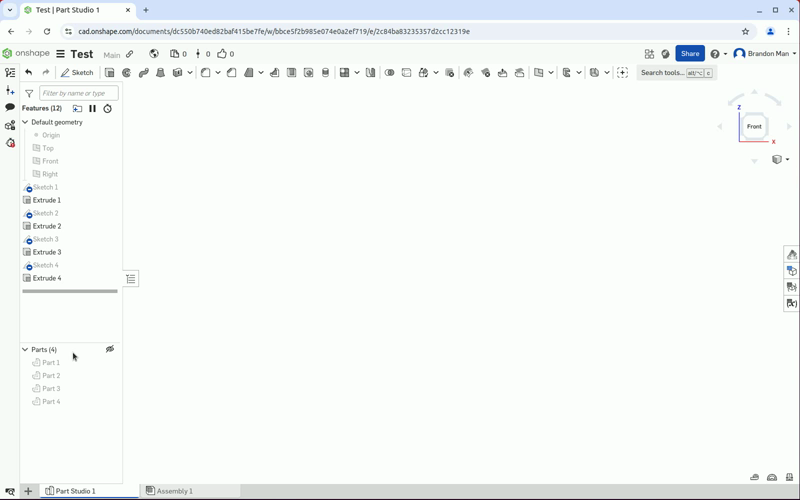
mouse_move(73, 352)
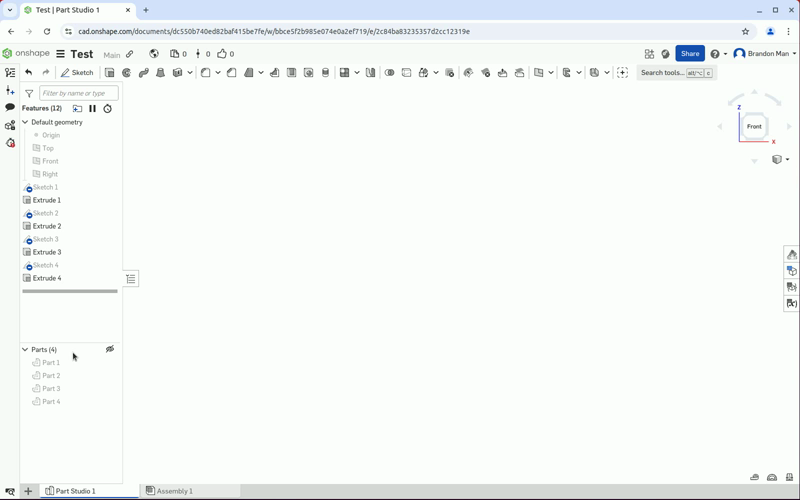
key(shift+y)
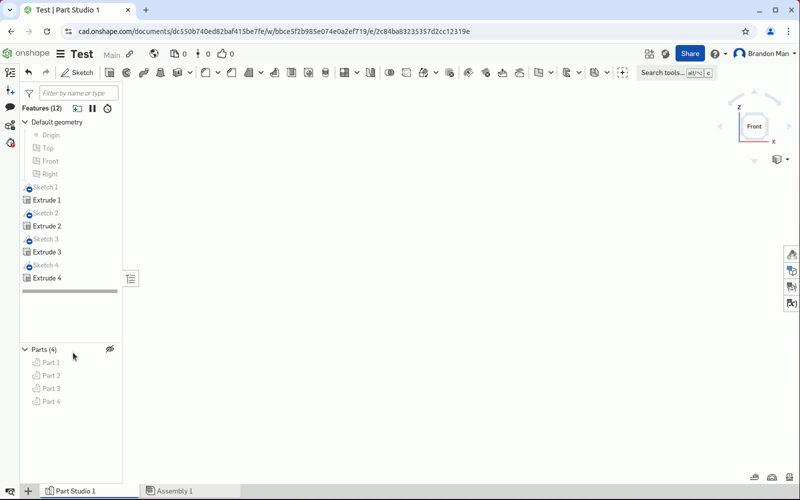
key(shift+s)
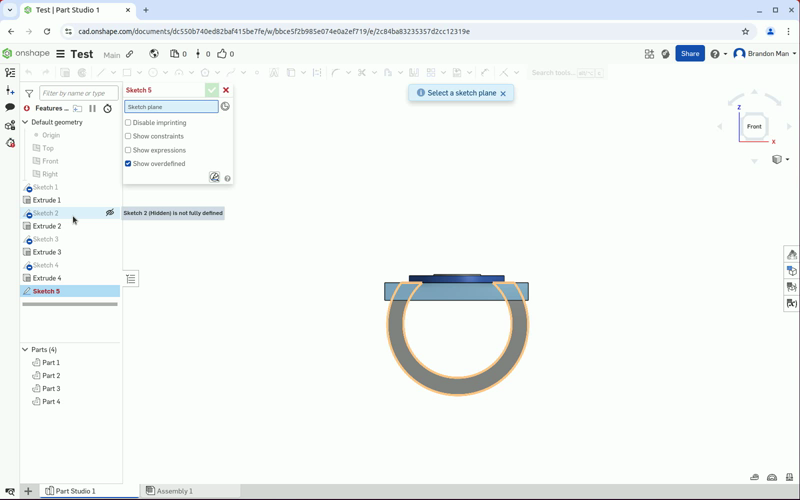
scroll(3)
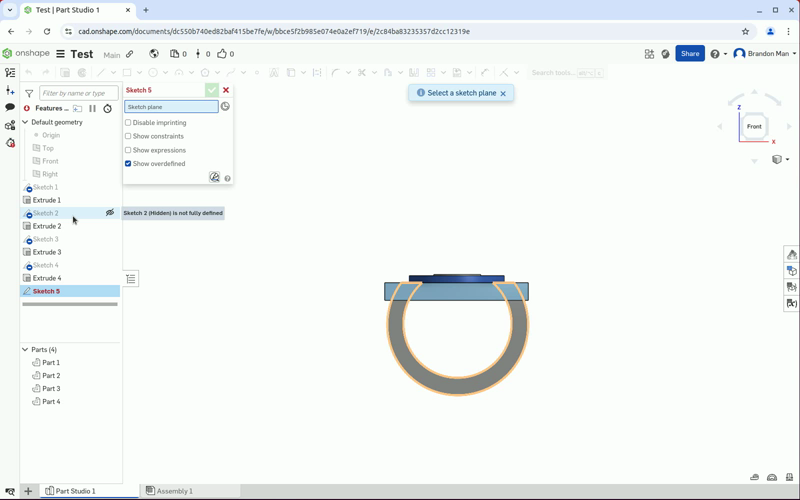
mouse_move(73, 163)
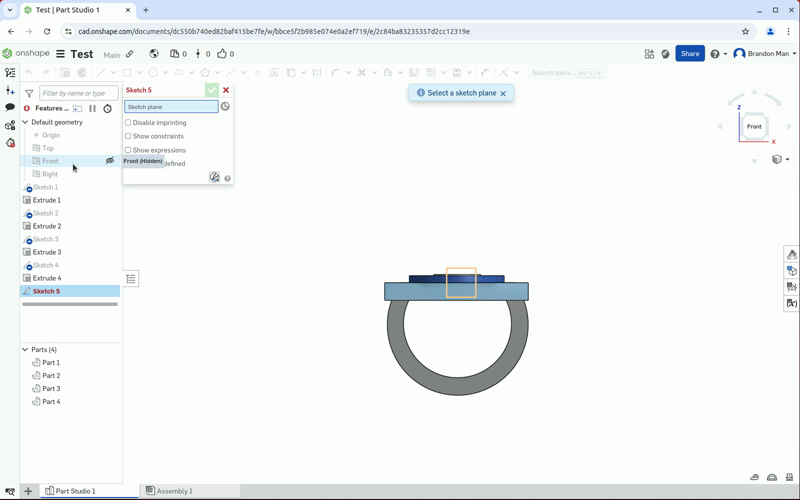
click(73, 163)
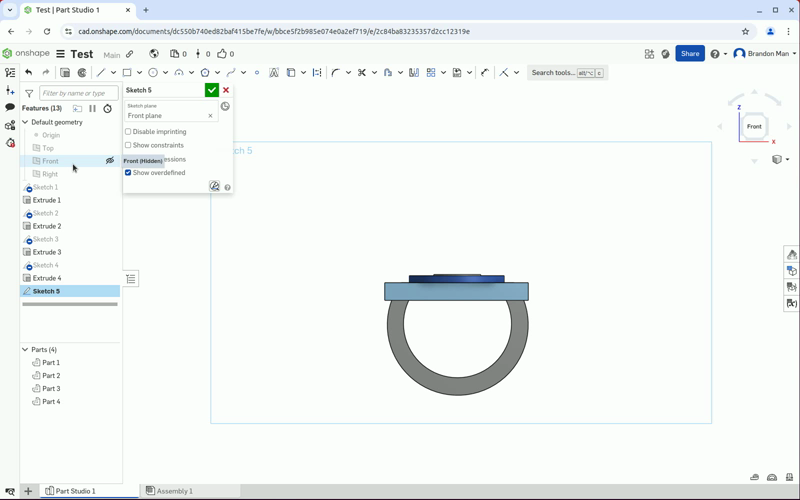
mouse_move(73, 352)
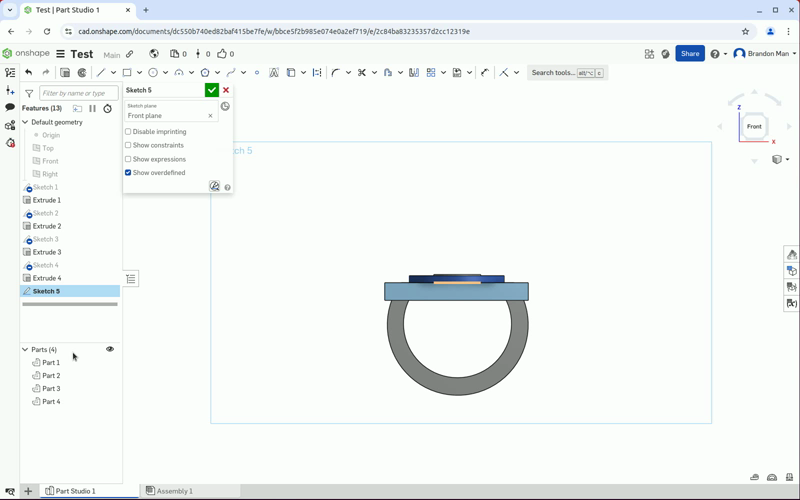
key(y)
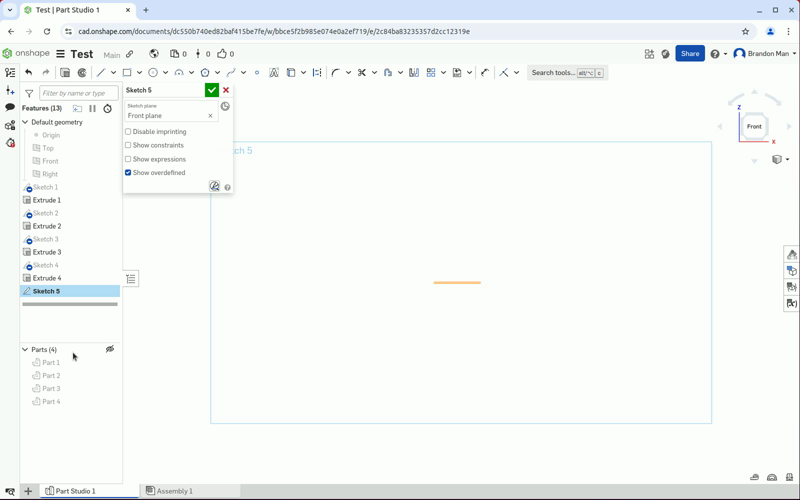
key(l)
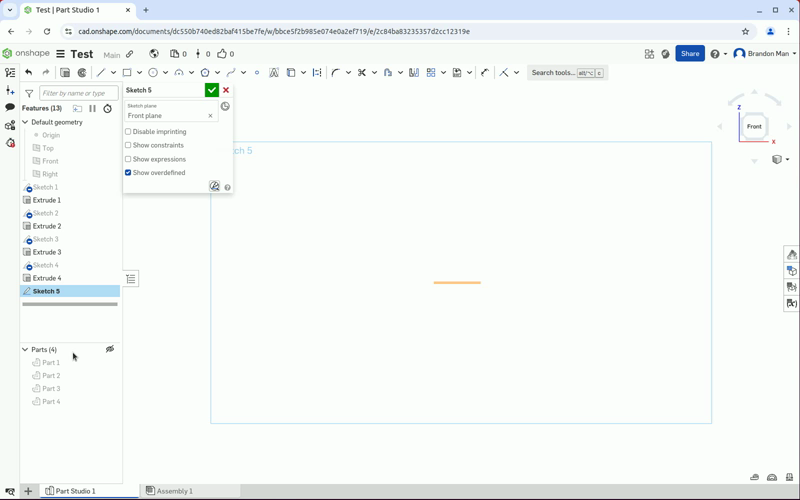
key_down(shift)
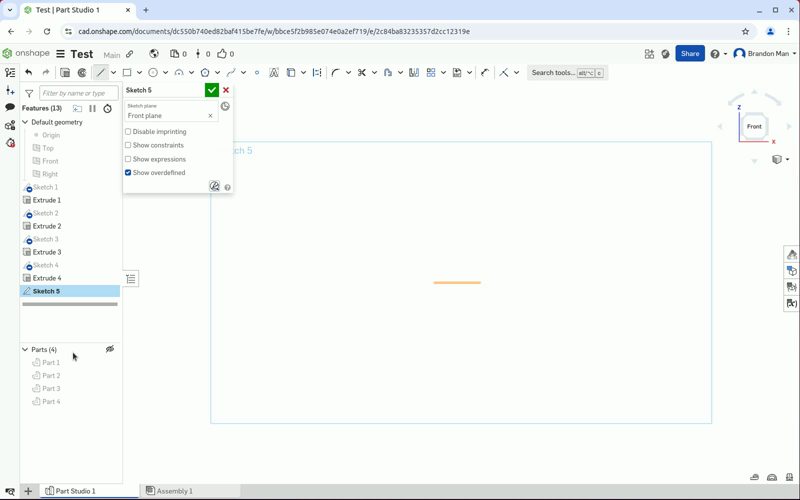
mouse_move(493, 282)
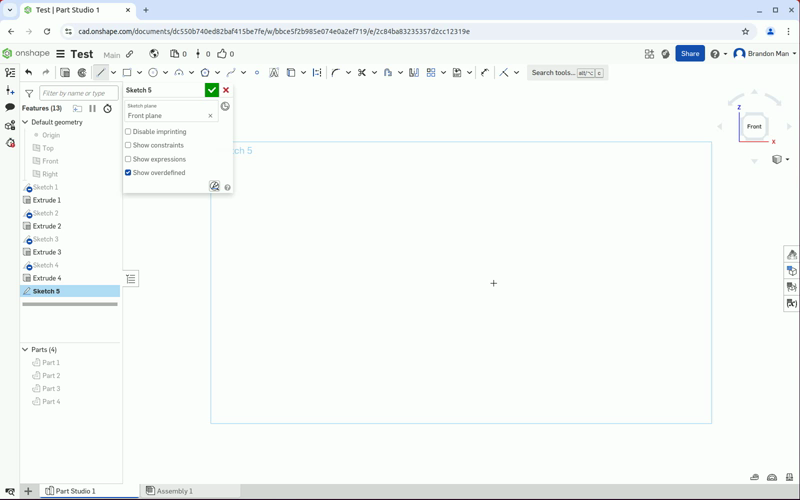
click(493, 282)
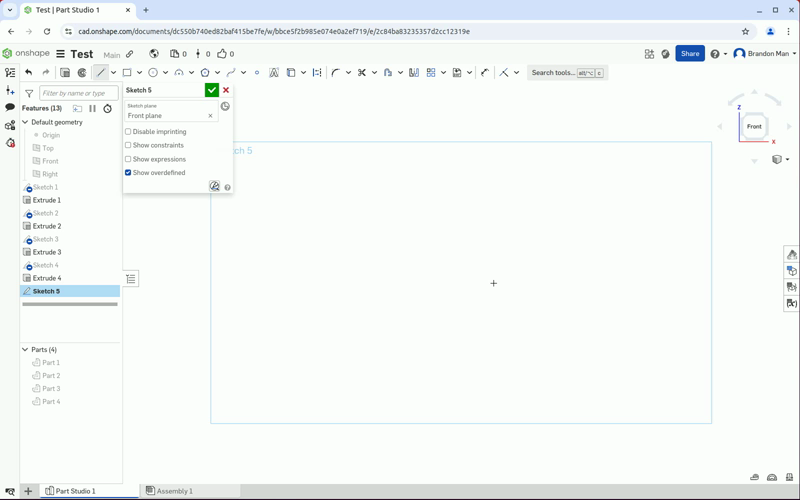
key_up(shift)
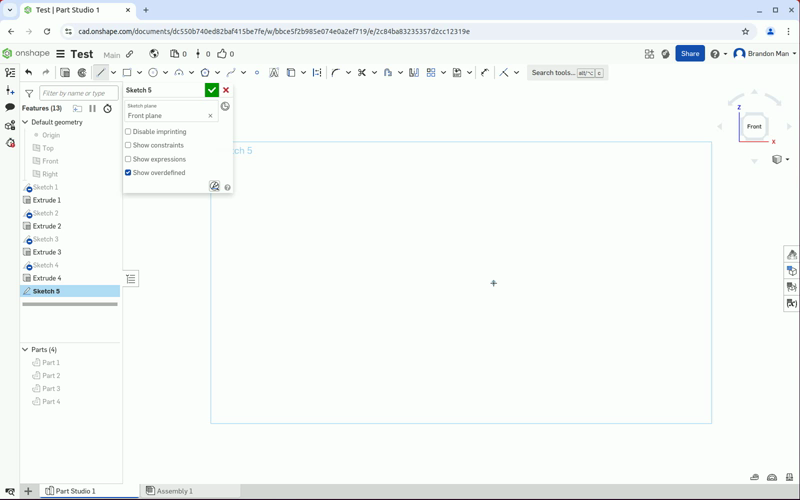
key_down(shift)
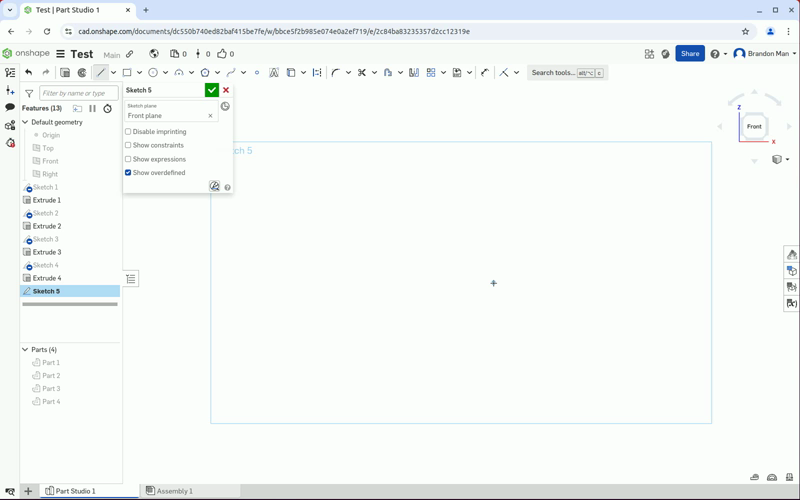
mouse_move(523, 282)
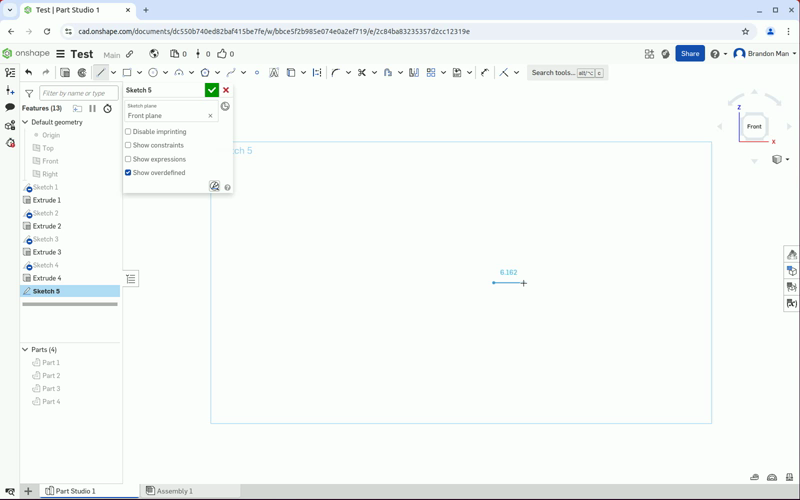
mouse_move(518, 282)
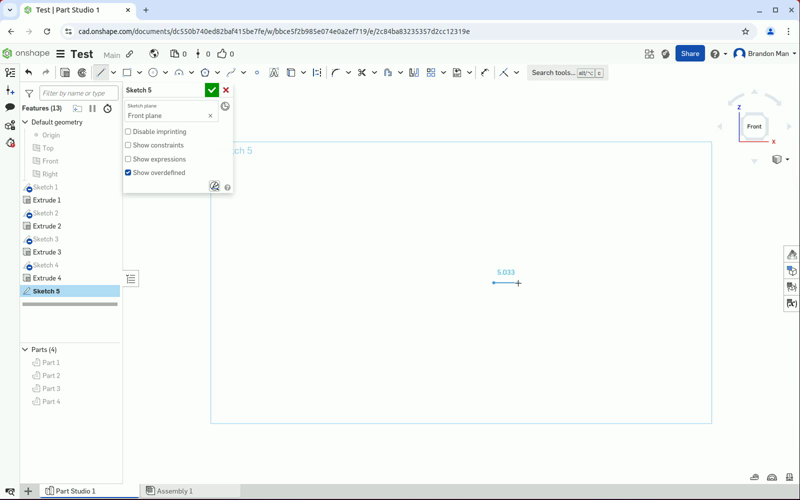
click(518, 282)
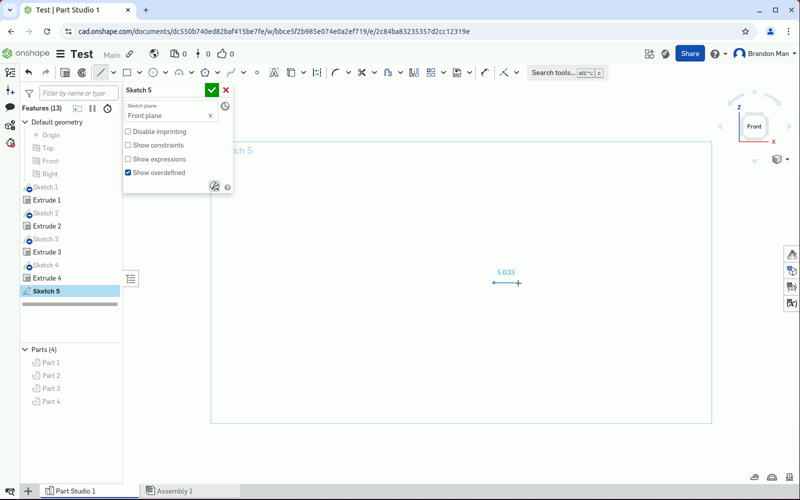
key_up(shift)
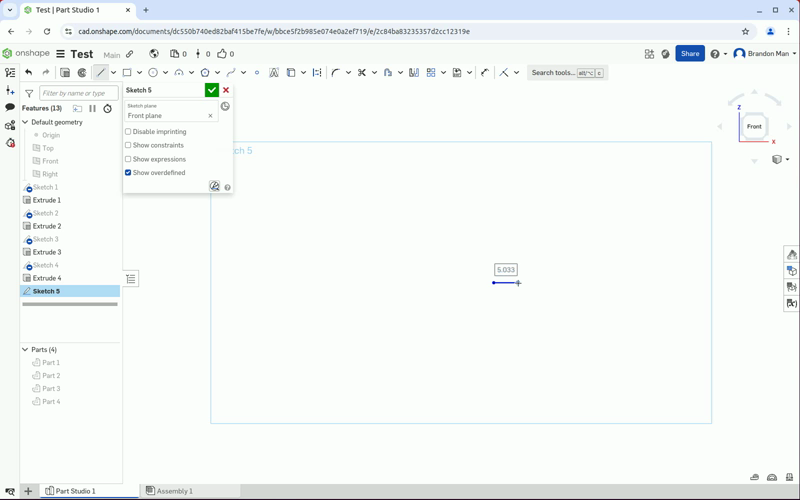
key_down(shift)
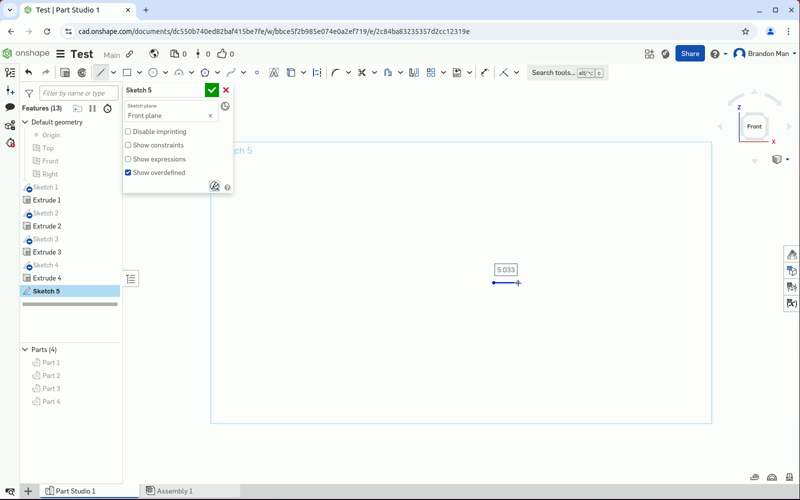
mouse_move(548, 282)
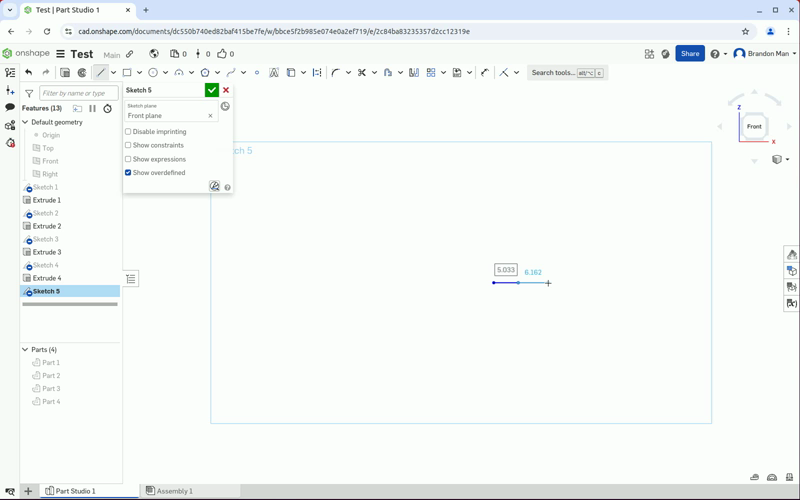
mouse_move(518, 269)
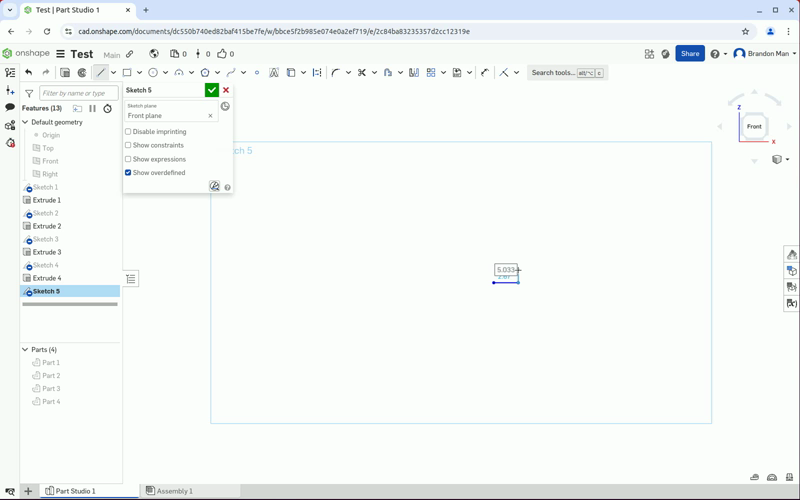
click(518, 269)
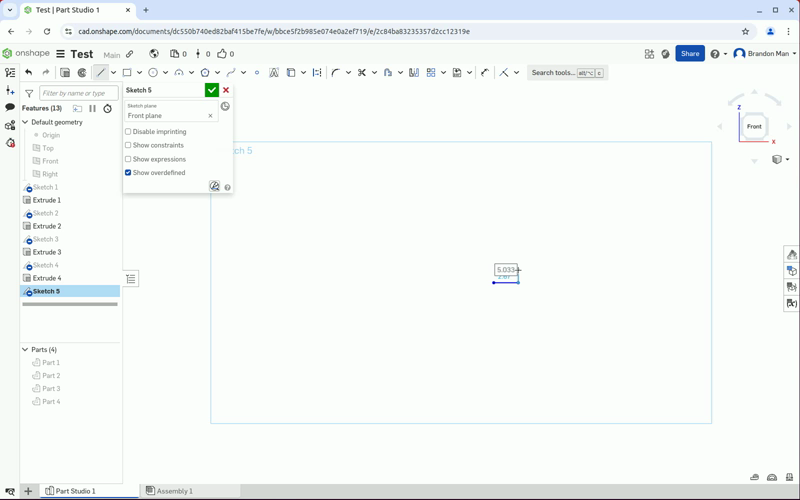
key_up(shift)
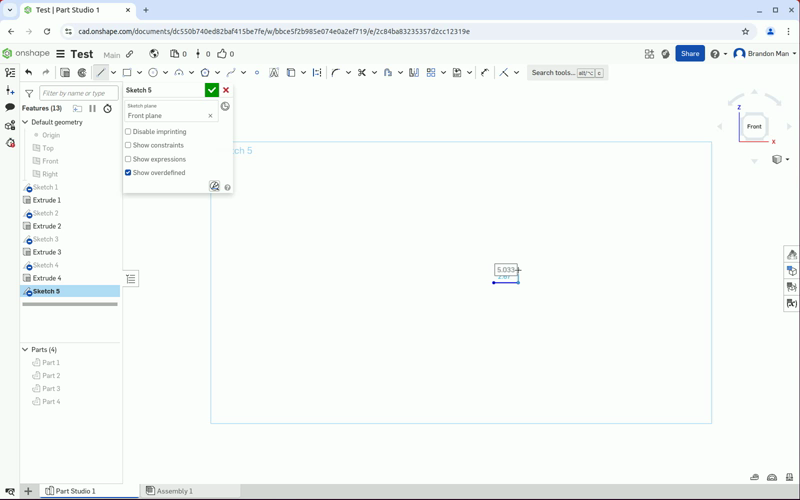
key_down(shift)
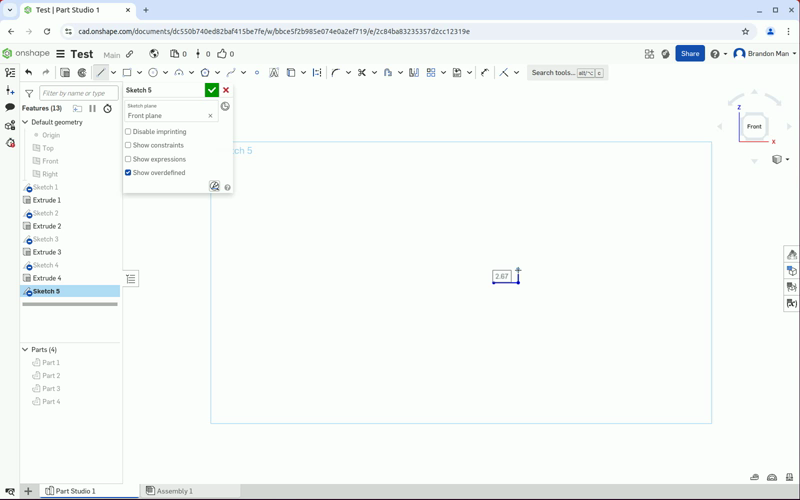
mouse_move(548, 269)
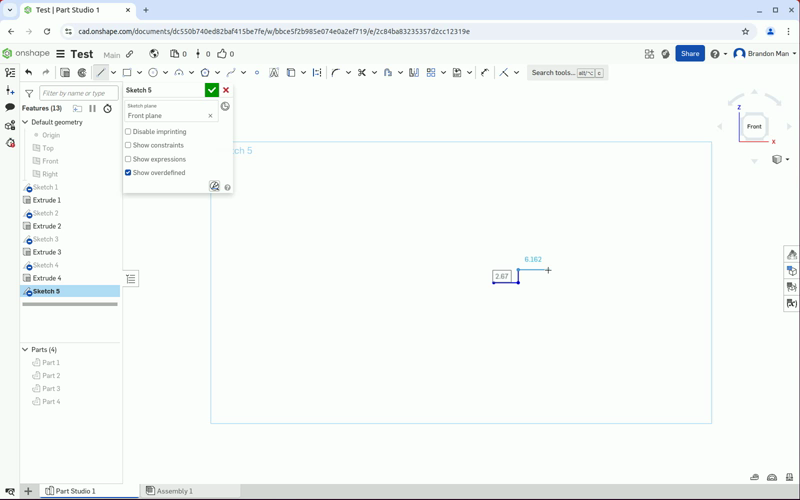
mouse_move(493, 269)
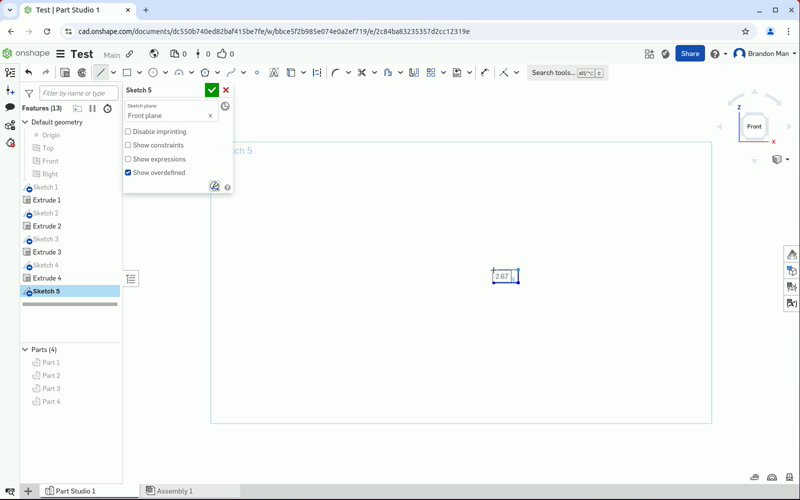
click(493, 269)
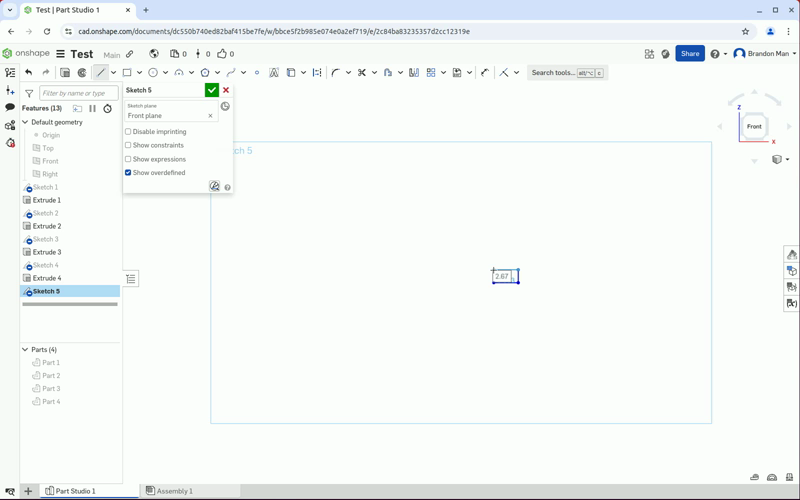
key_up(shift)
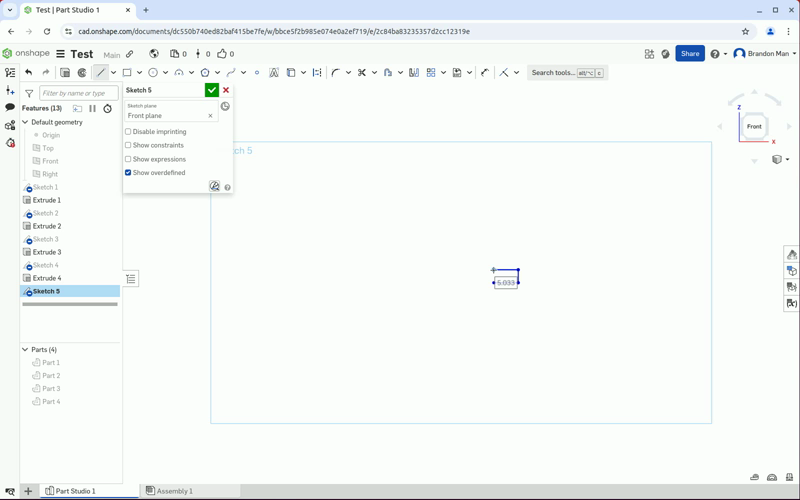
mouse_move(523, 269)
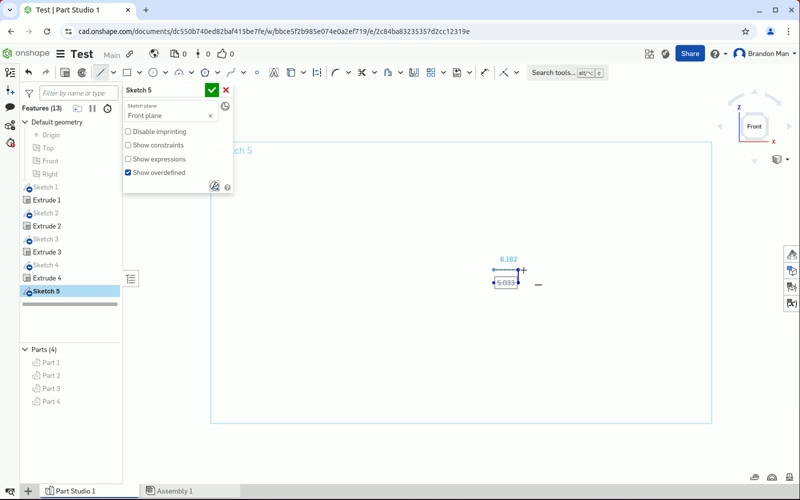
key_down(shift)
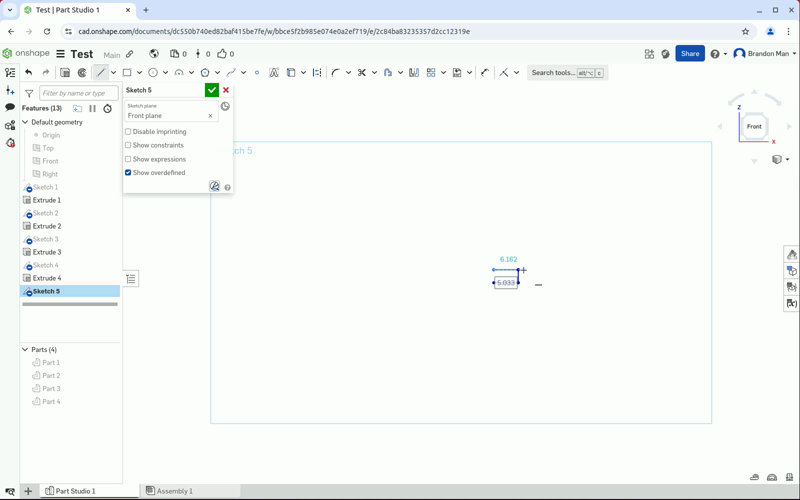
mouse_move(493, 282)
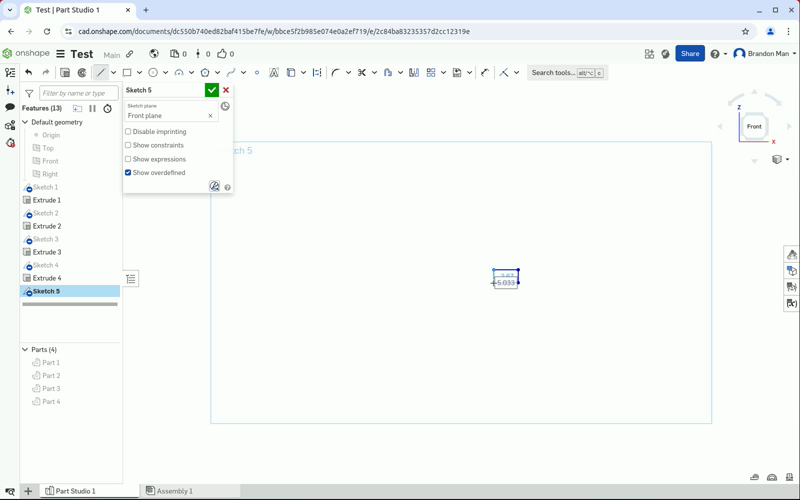
key_up(shift)
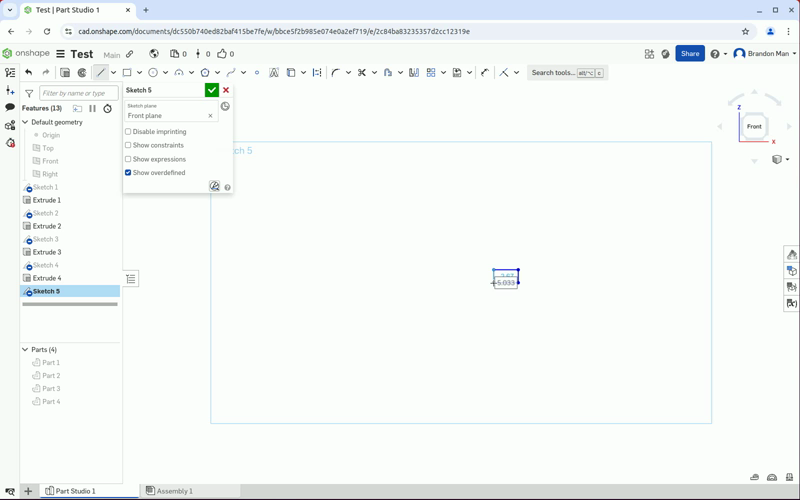
click(493, 282)
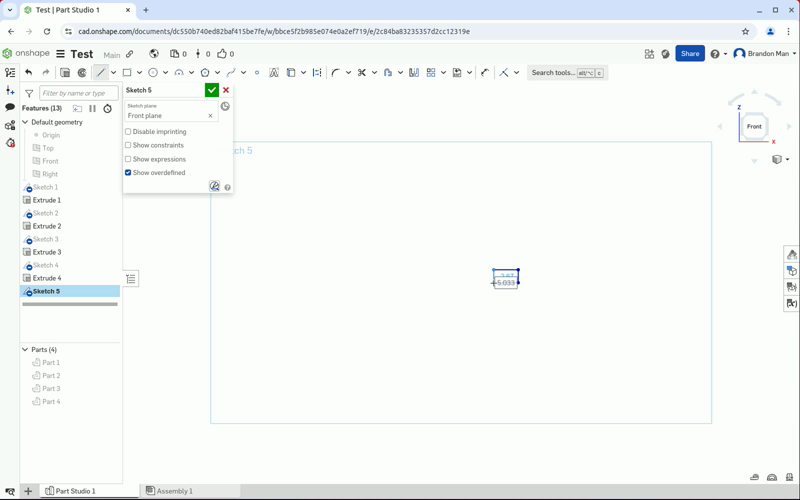
key(esc)
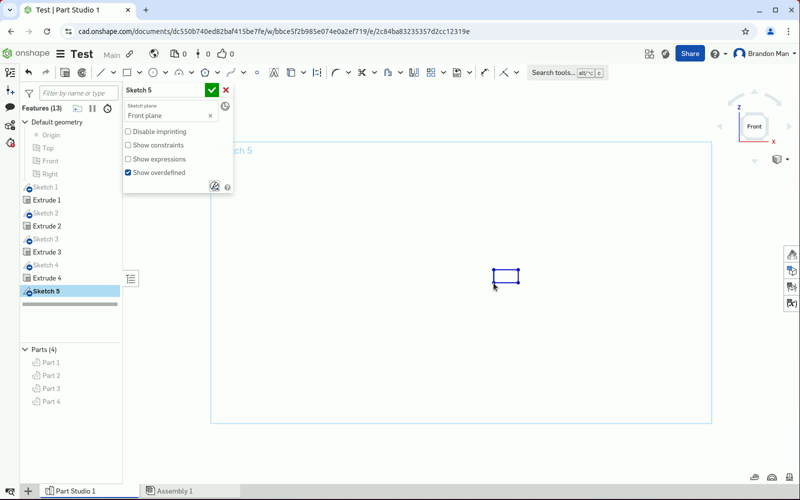
mouse_move(508, 277)
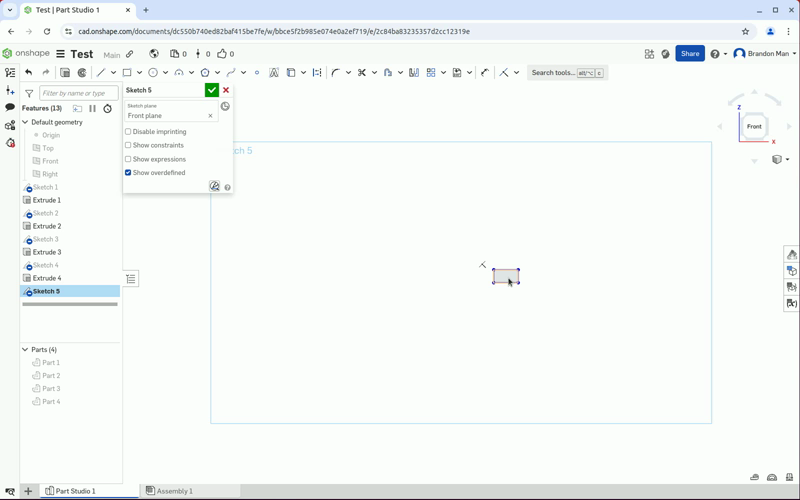
scroll(6)
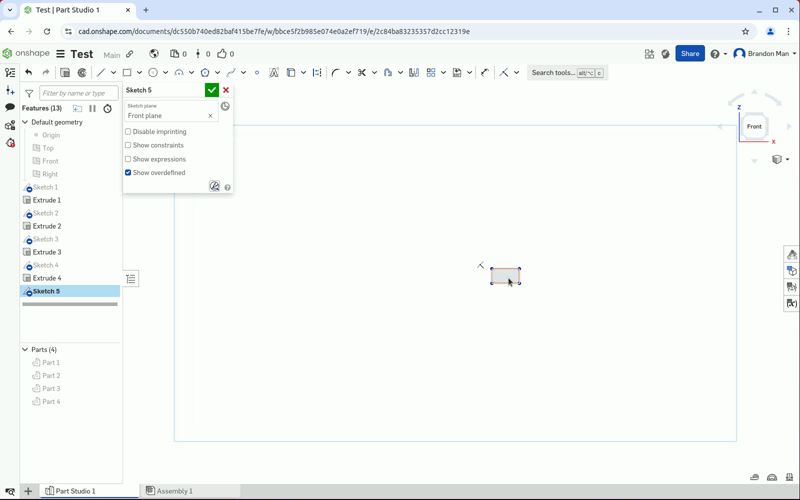
scroll(6)
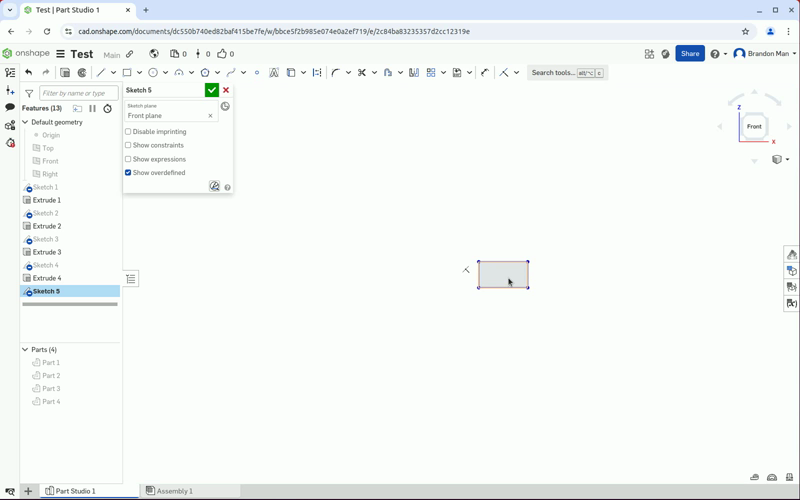
scroll(6)
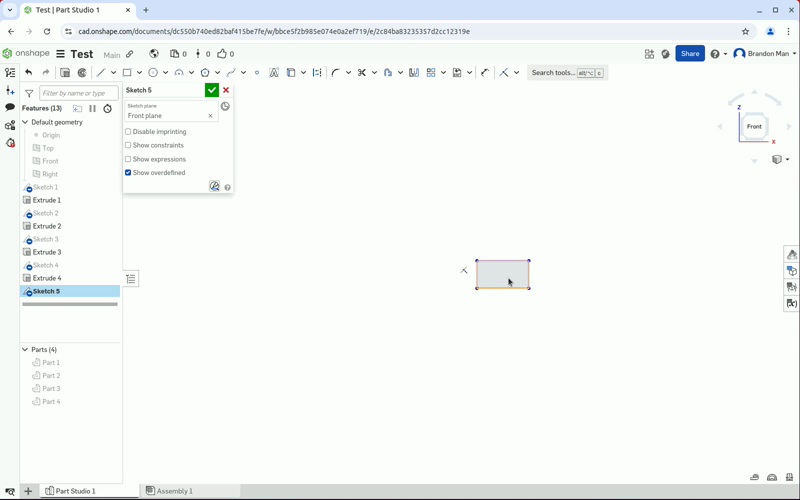
scroll(6)
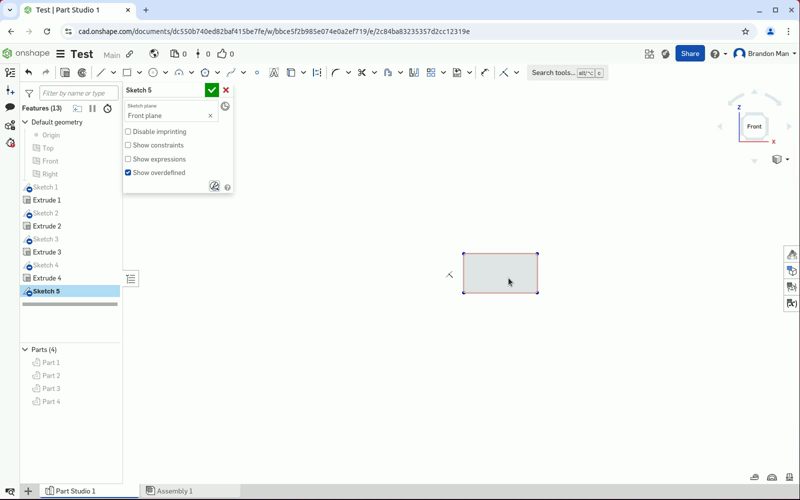
scroll(6)
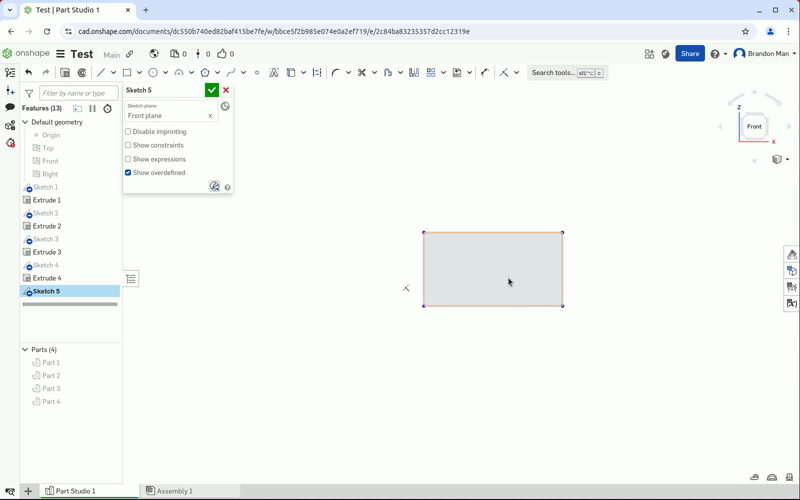
scroll(6)
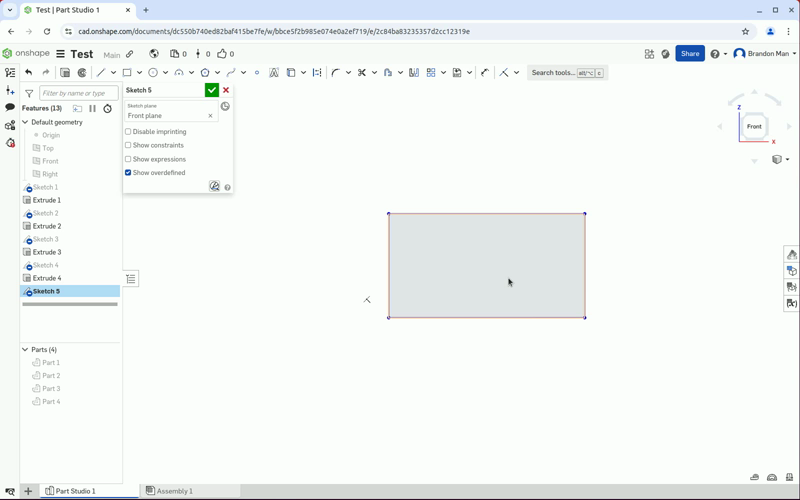
scroll(6)
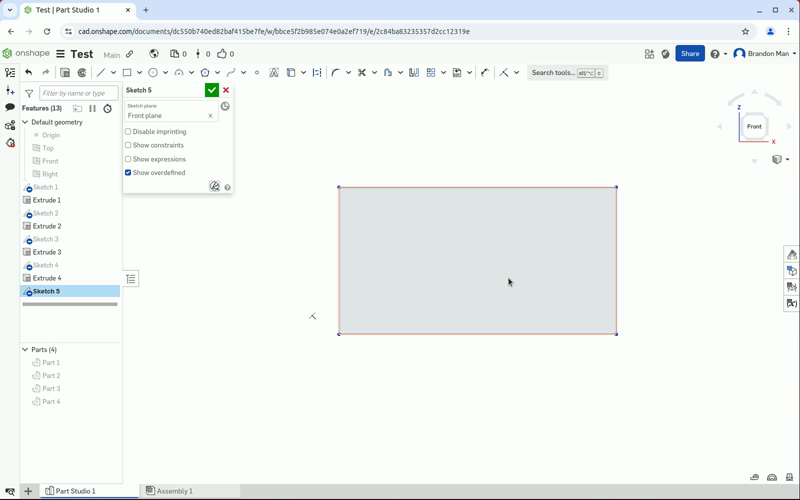
click(508, 277)
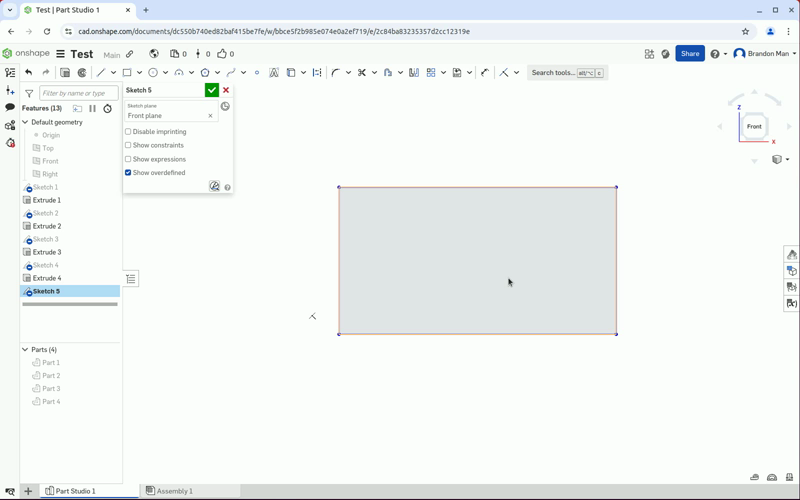
scroll(-6)
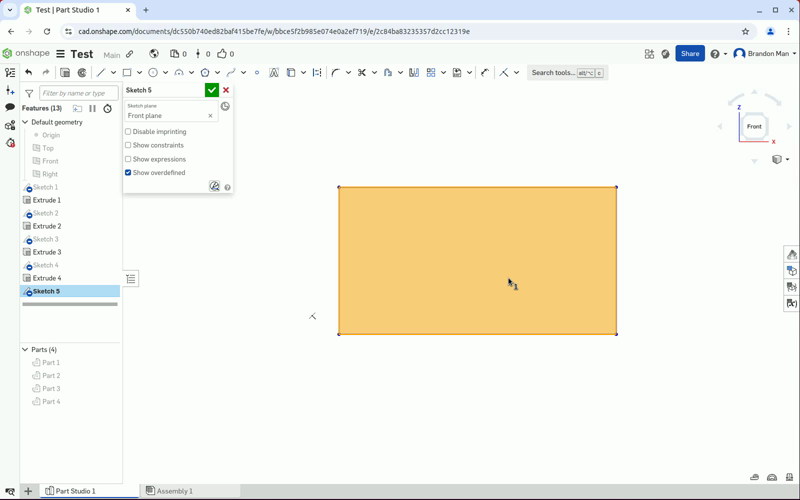
scroll(-6)
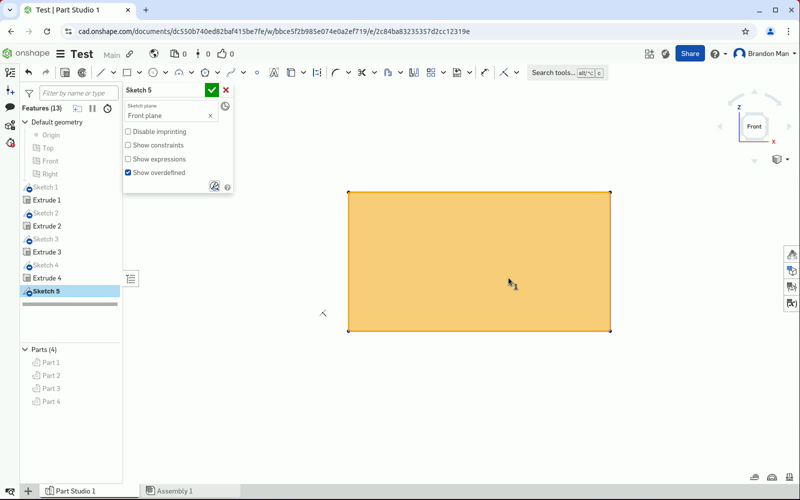
scroll(-6)
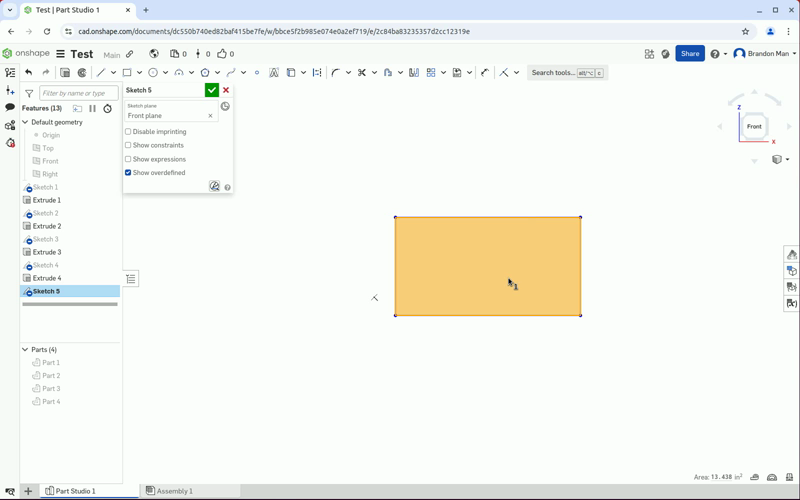
scroll(-6)
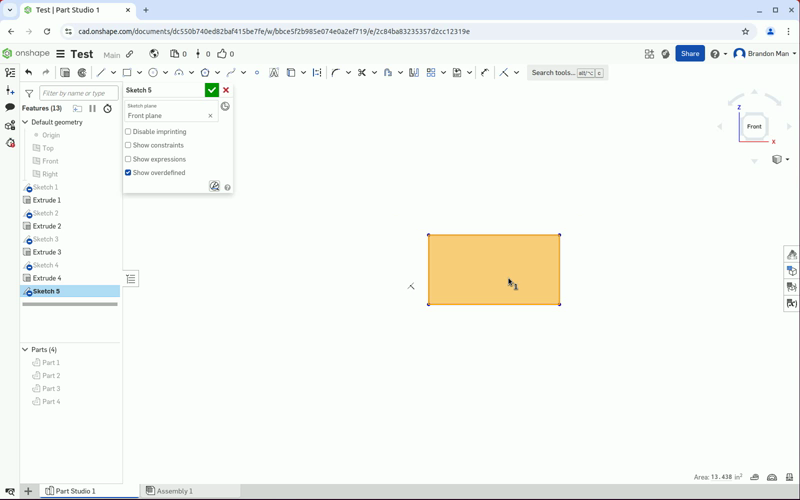
scroll(-6)
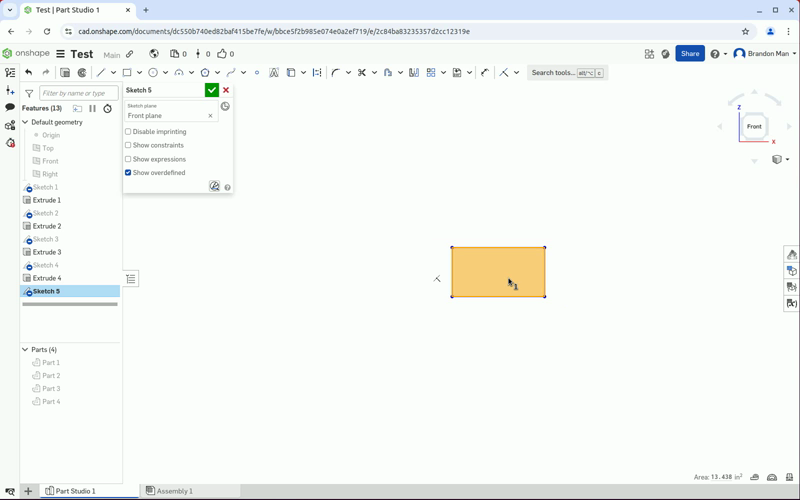
scroll(-6)
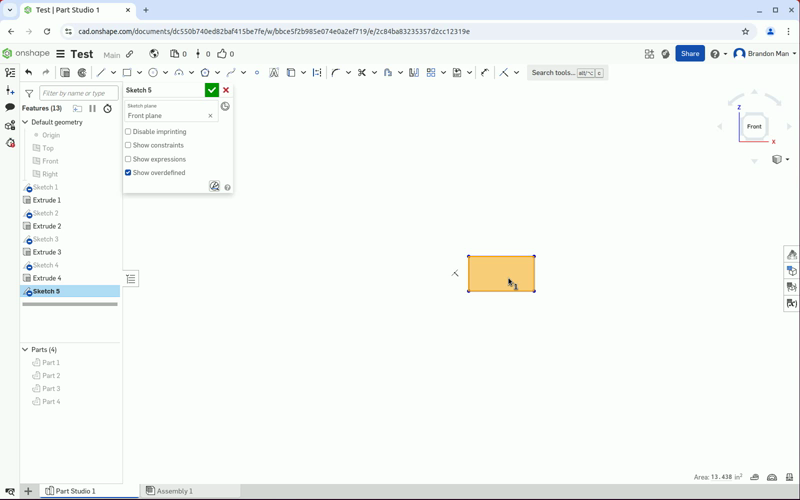
scroll(-6)
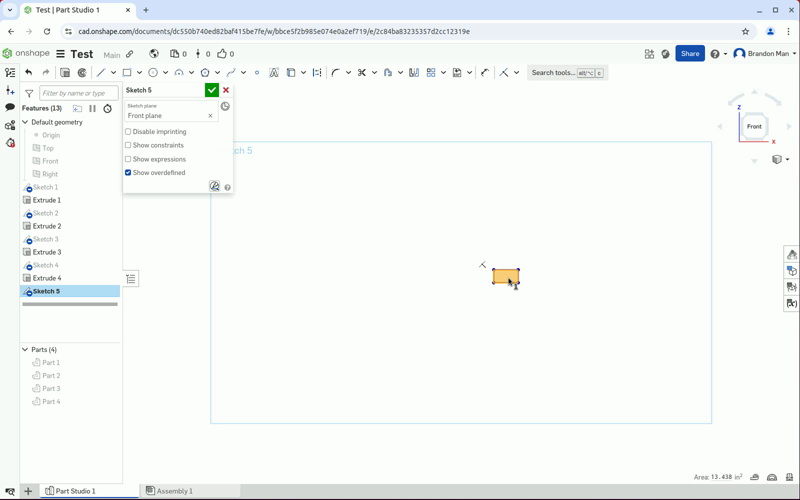
mouse_move(73, 352)
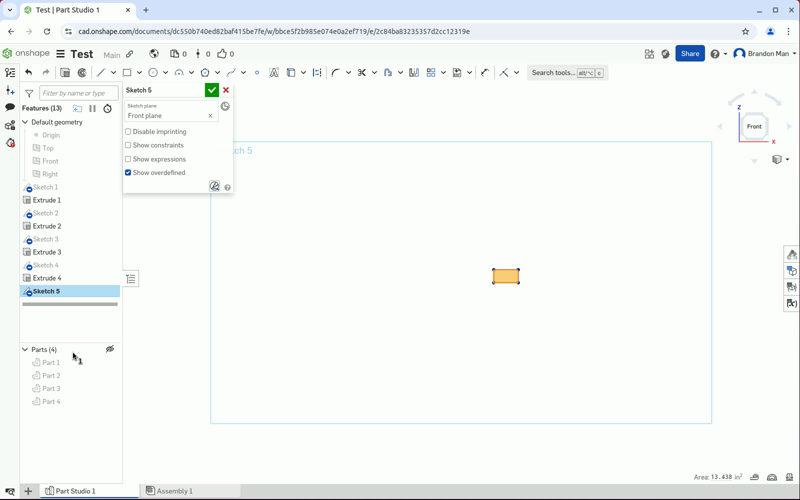
key(shift+y)
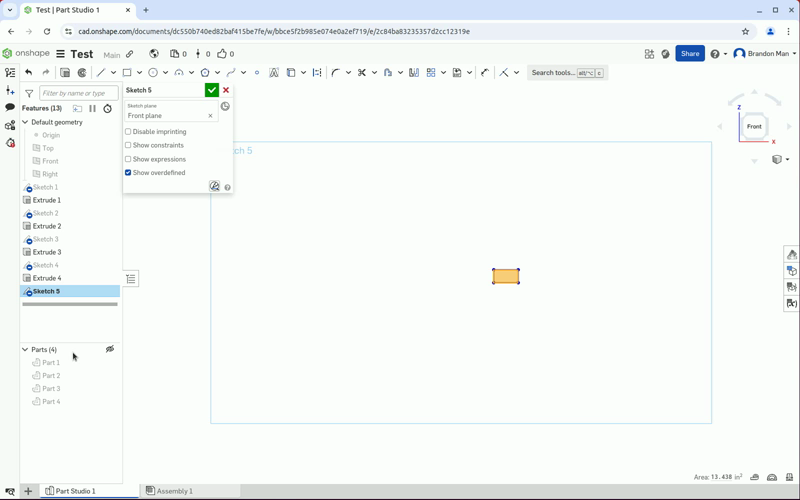
key(shift+e)
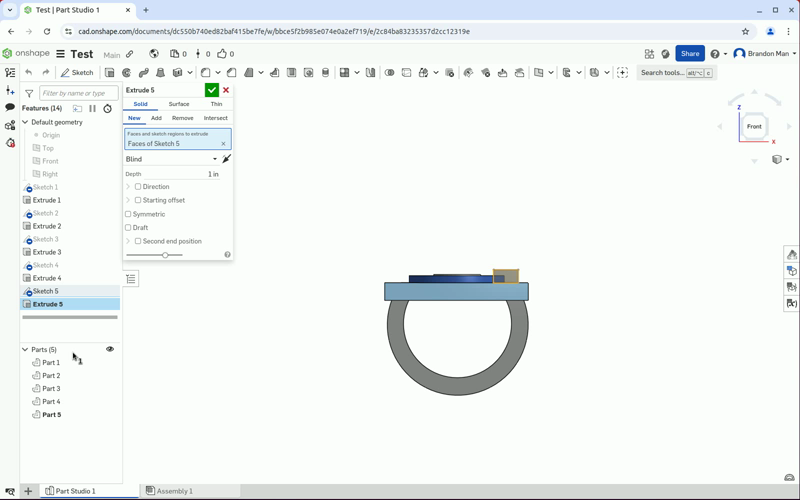
mouse_move(143, 106)
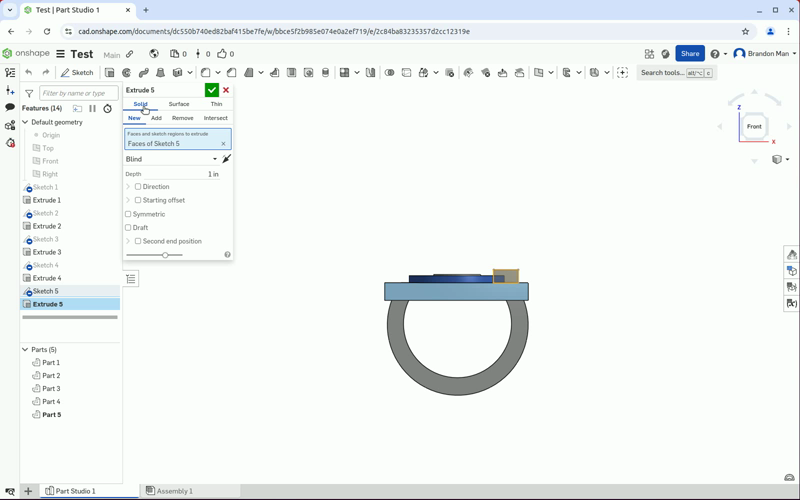
click(143, 106)
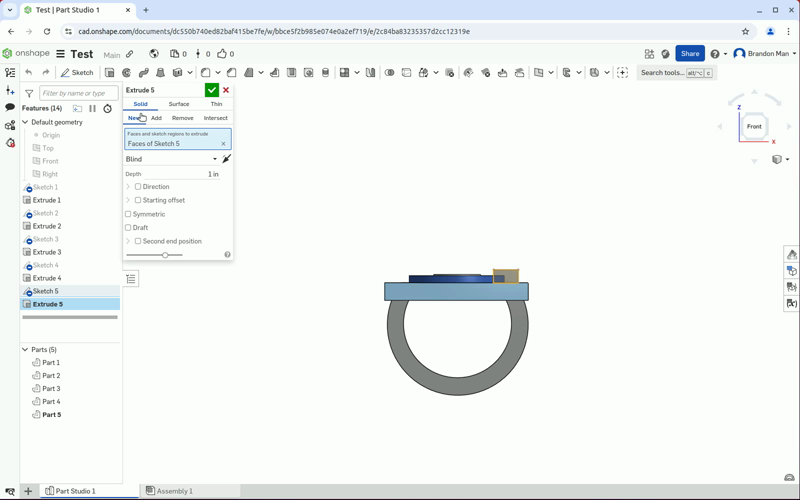
mouse_move(137, 120)
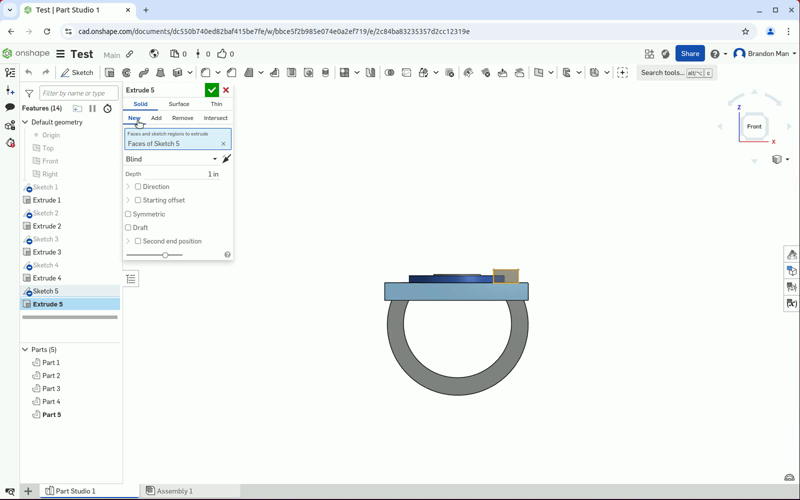
click(137, 120)
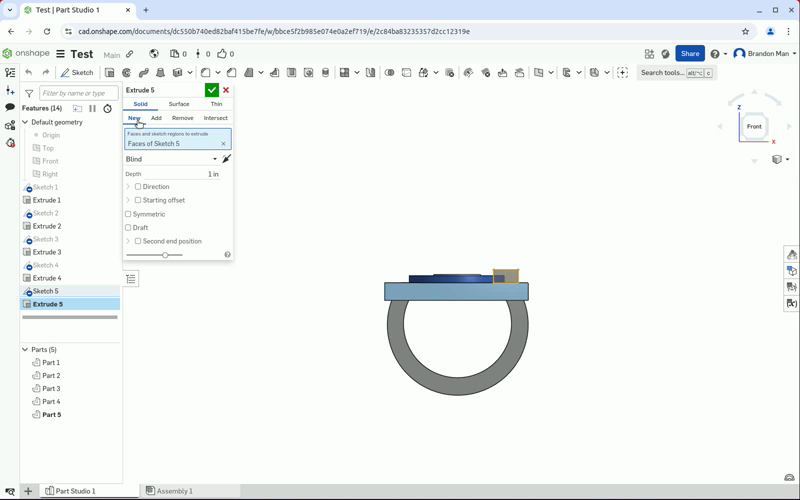
key(tab, 4)
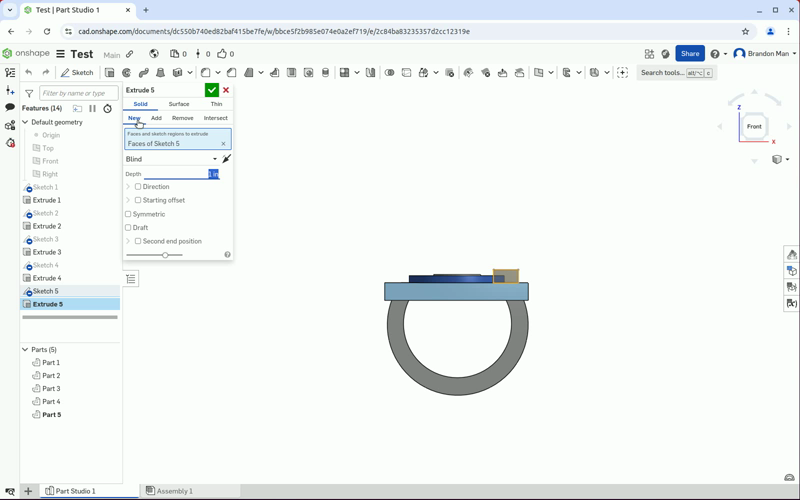
text(-14.683)
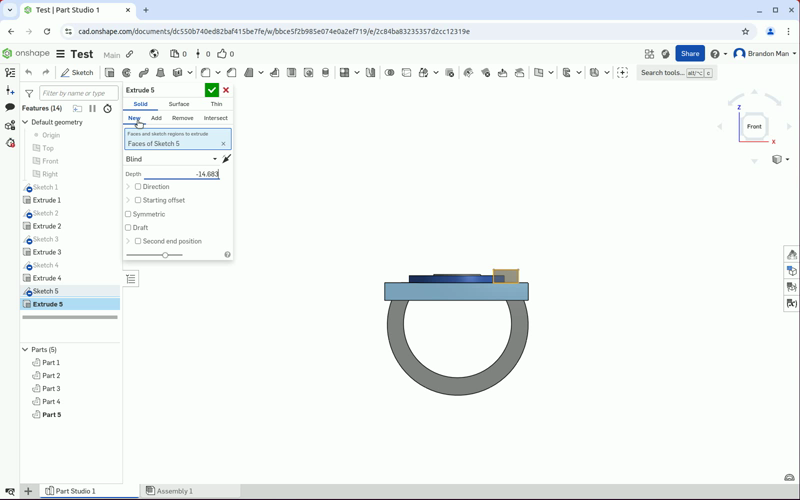
key(enter)
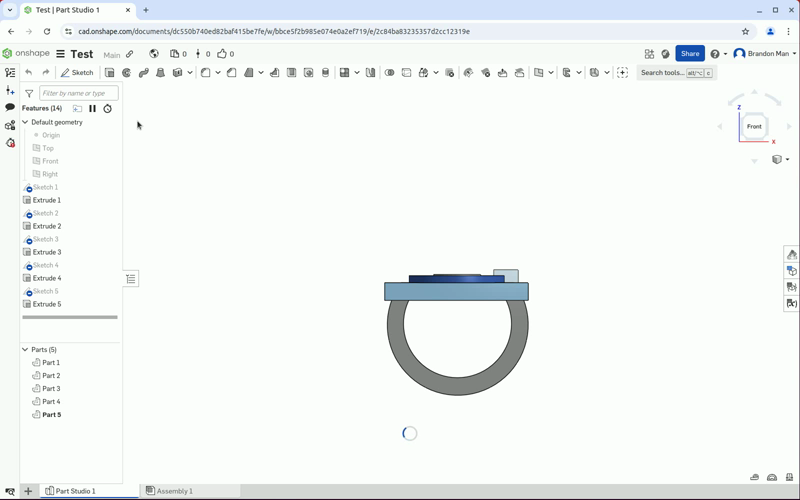
key(shift+h)
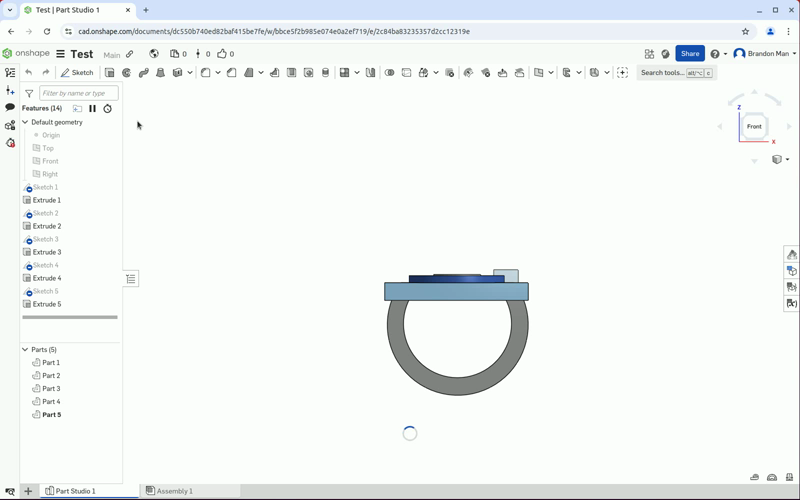
key(shift+h)
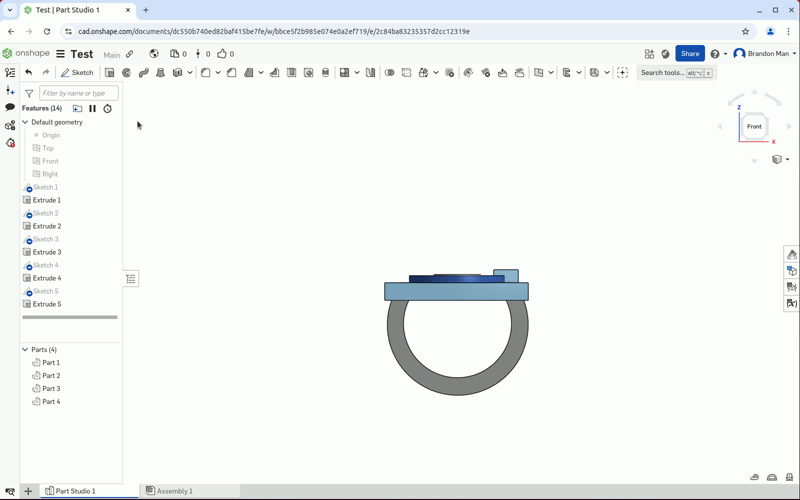
mouse_move(73, 189)
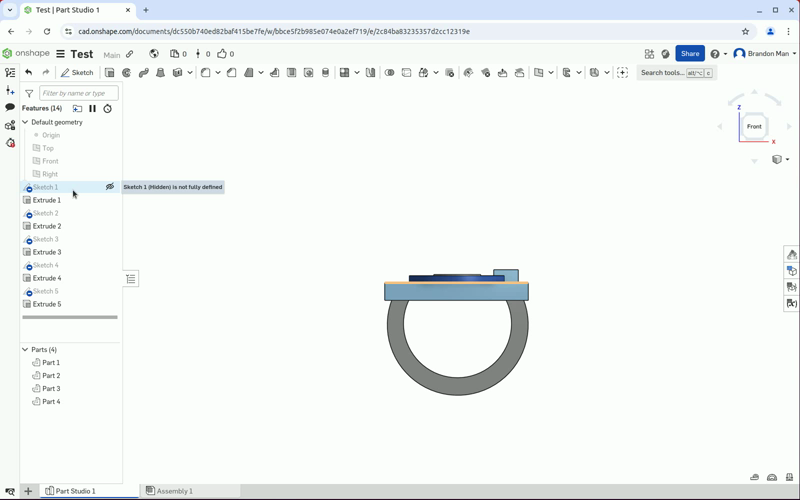
click(73, 189)
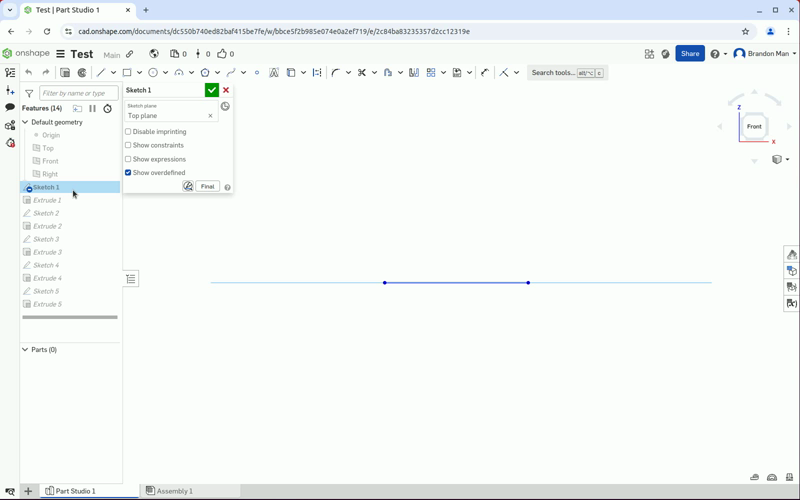
mouse_move(229, 92)
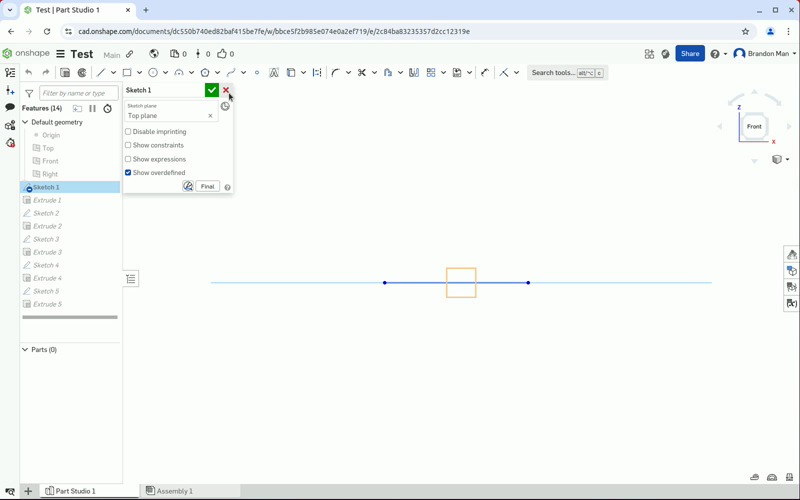
click(229, 92)
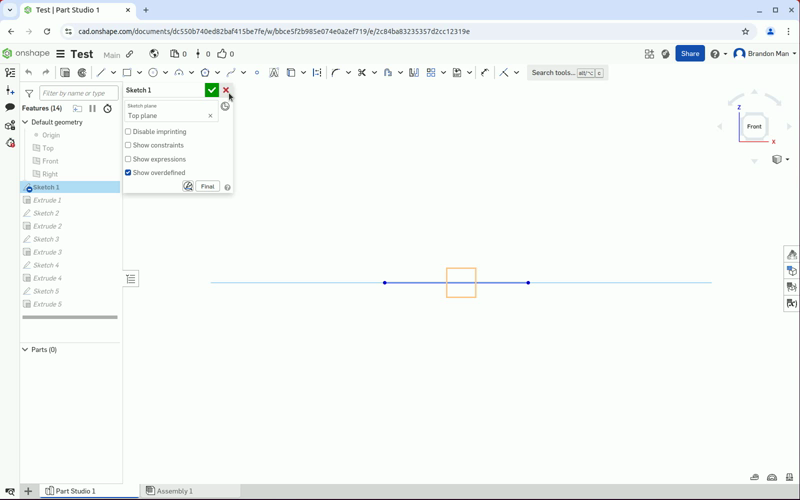
key(shift+s)
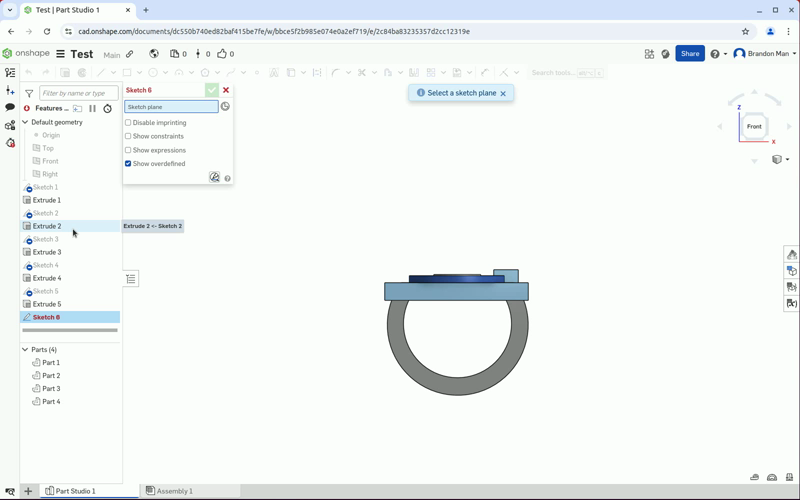
scroll(3)
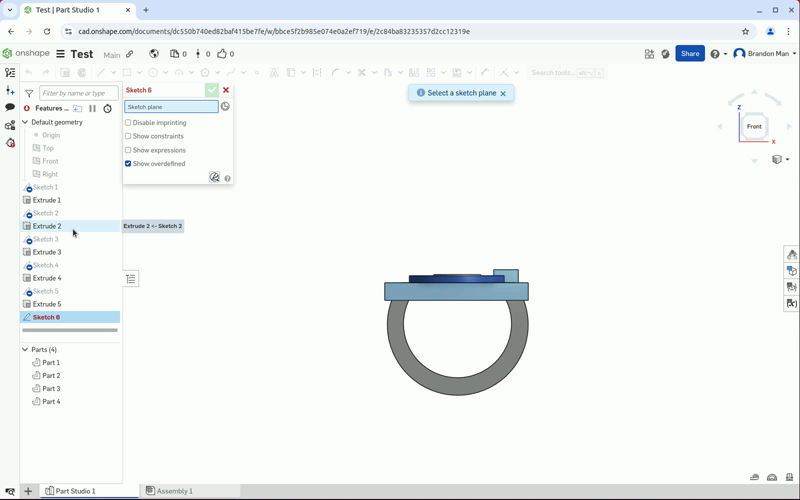
mouse_move(73, 163)
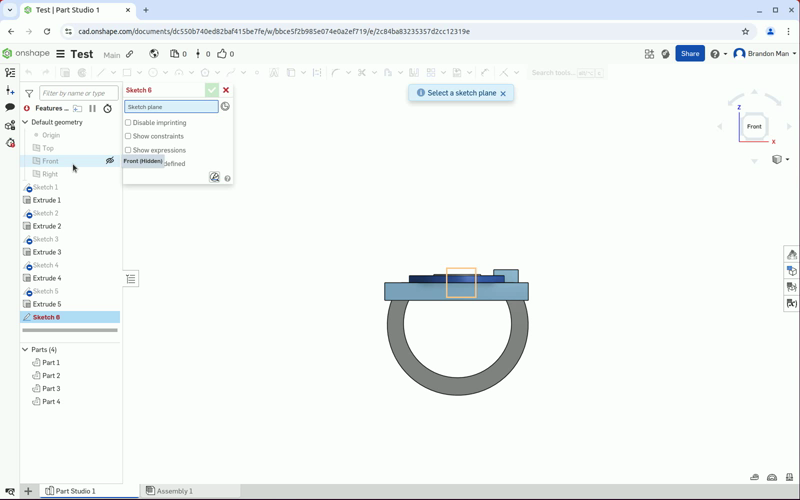
click(73, 163)
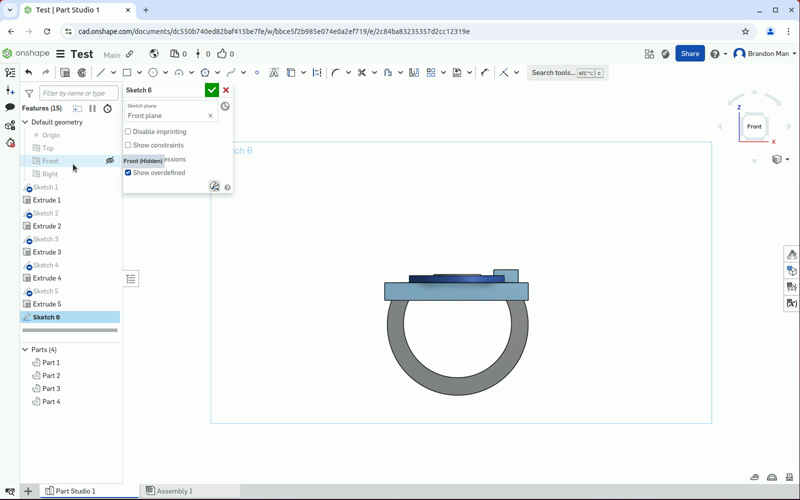
mouse_move(73, 352)
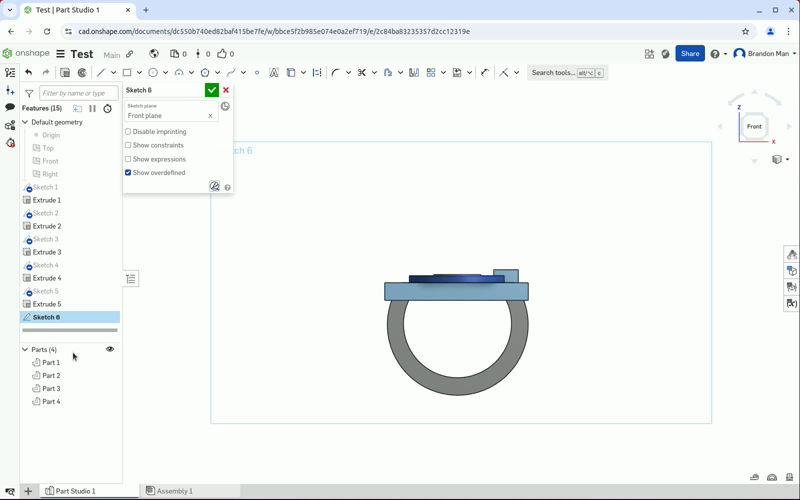
key(y)
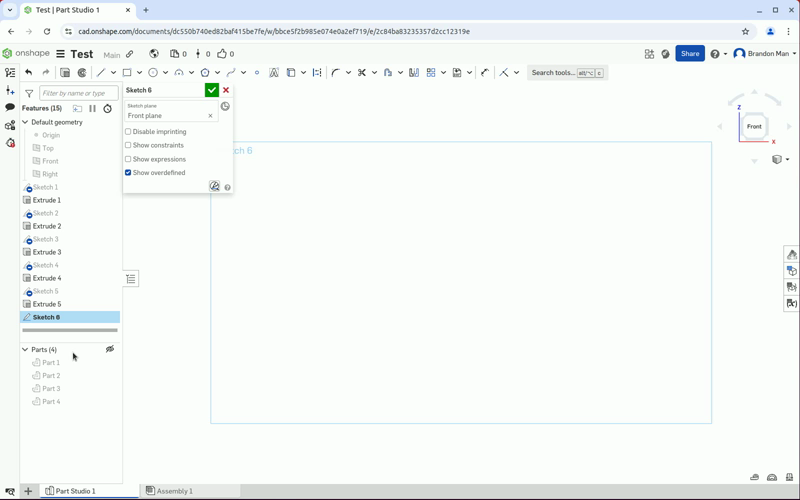
key(l)
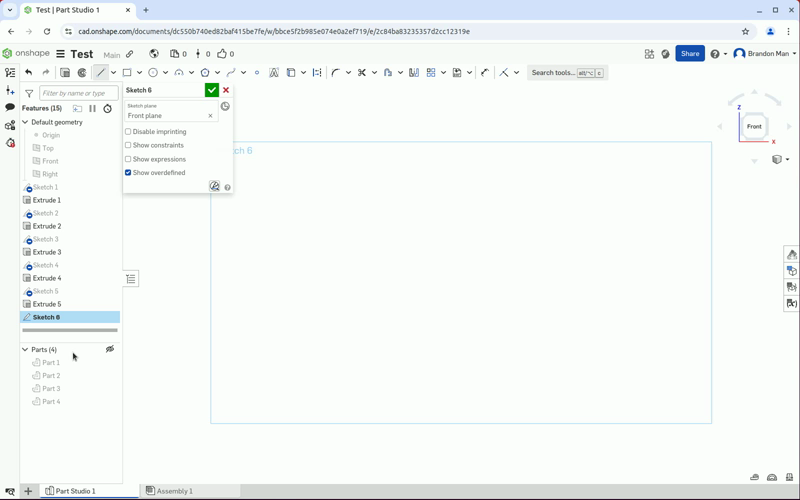
key_down(shift)
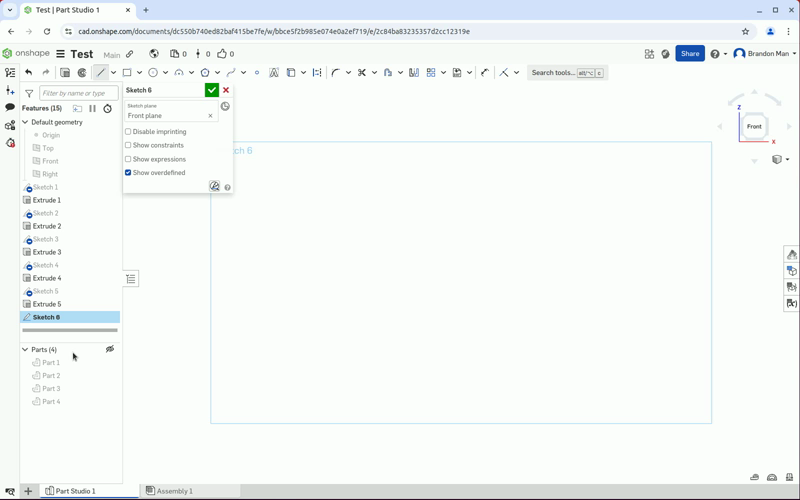
mouse_move(397, 282)
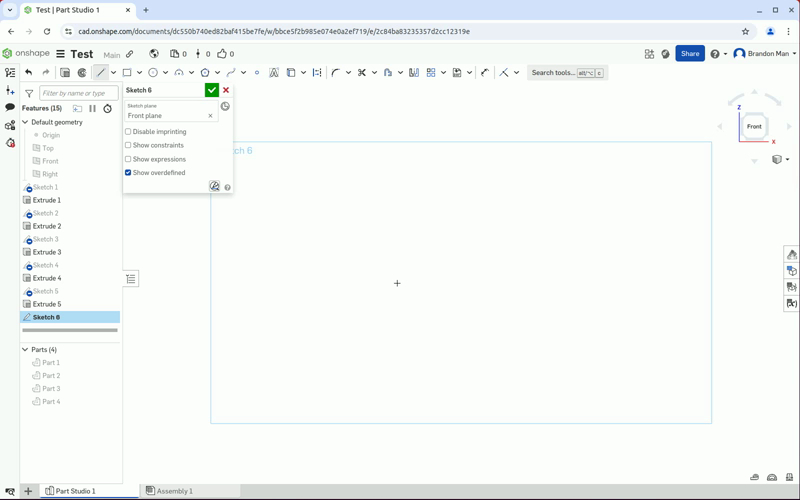
click(397, 282)
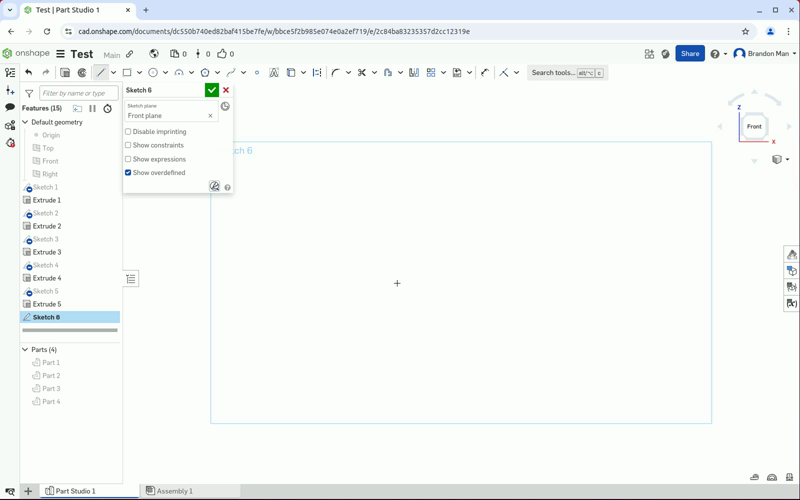
key_up(shift)
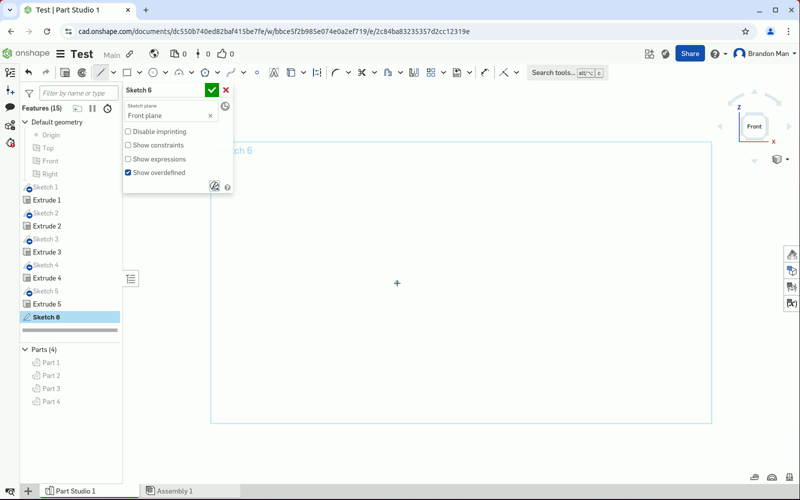
key_down(shift)
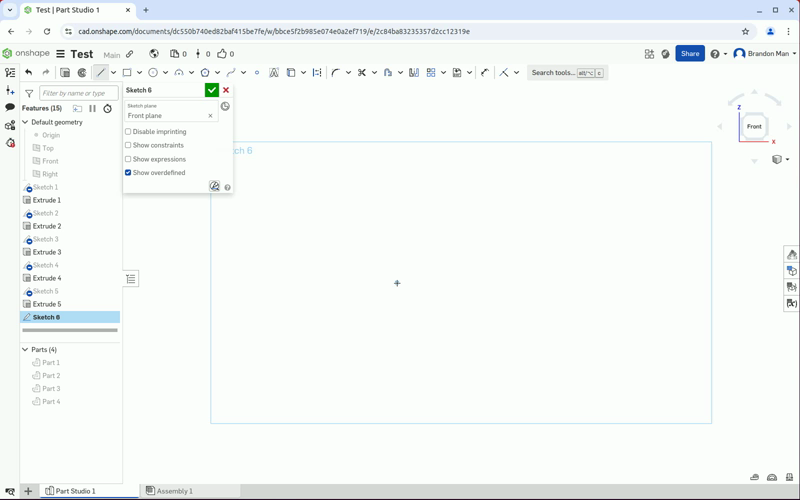
mouse_move(427, 282)
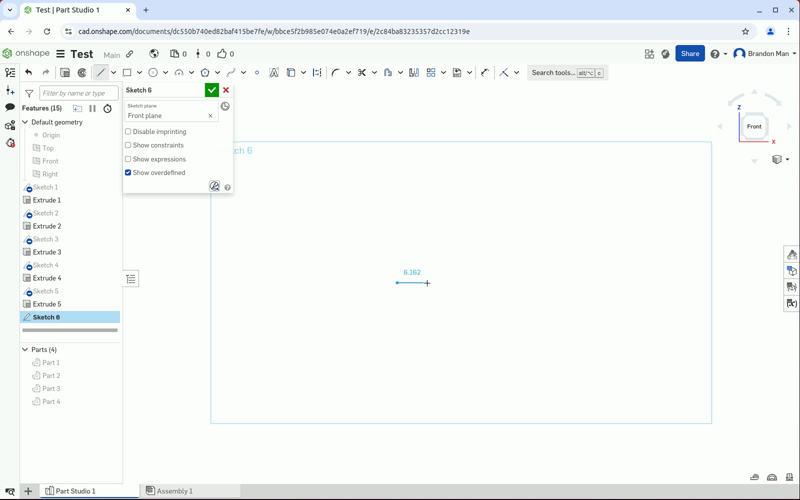
mouse_move(424, 282)
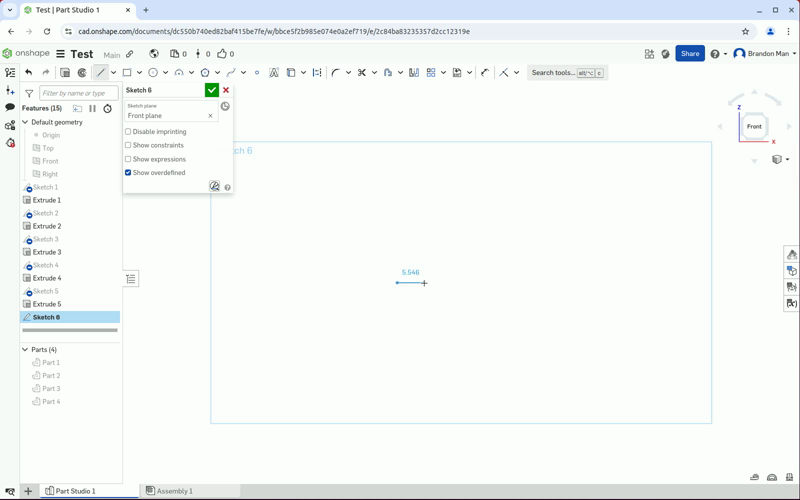
click(424, 282)
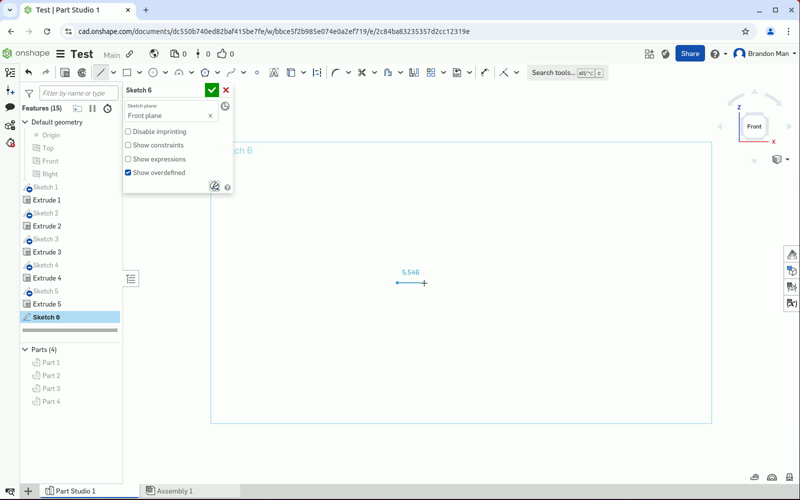
key_up(shift)
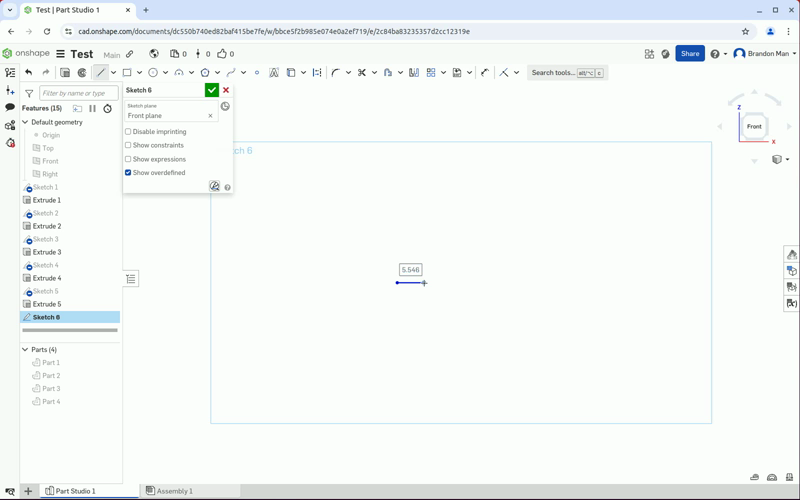
key_down(shift)
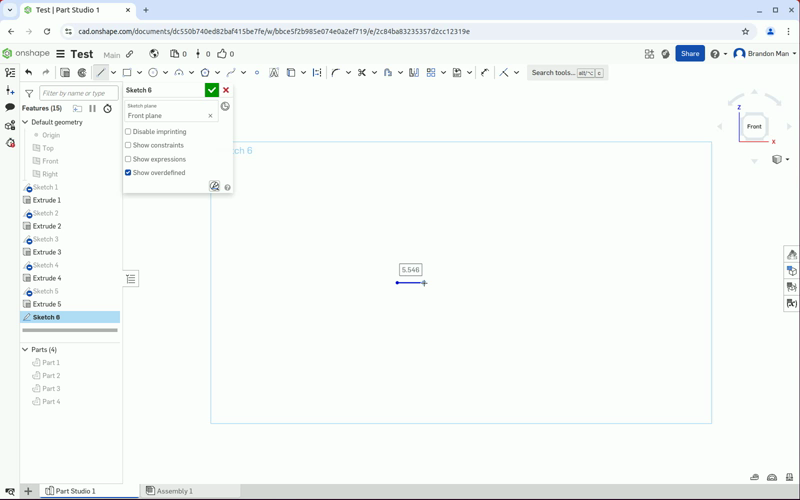
mouse_move(454, 282)
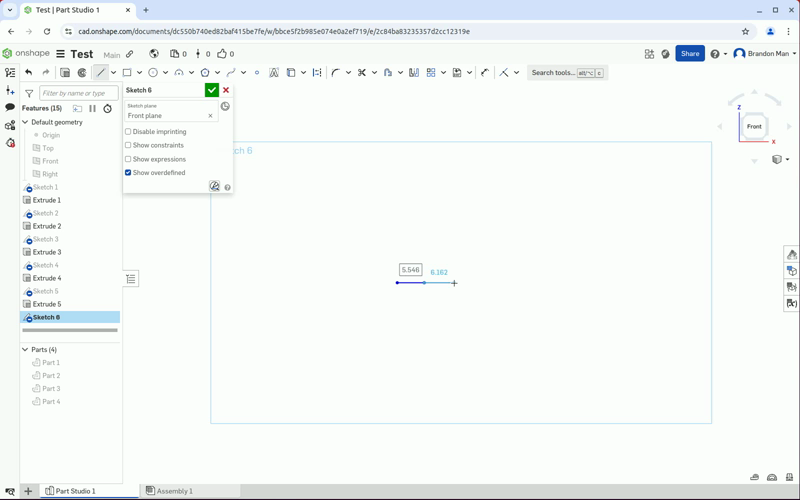
mouse_move(424, 270)
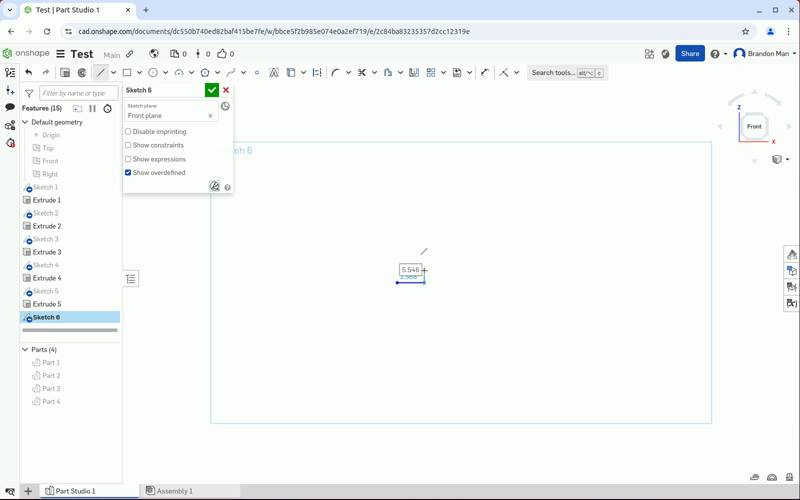
click(424, 270)
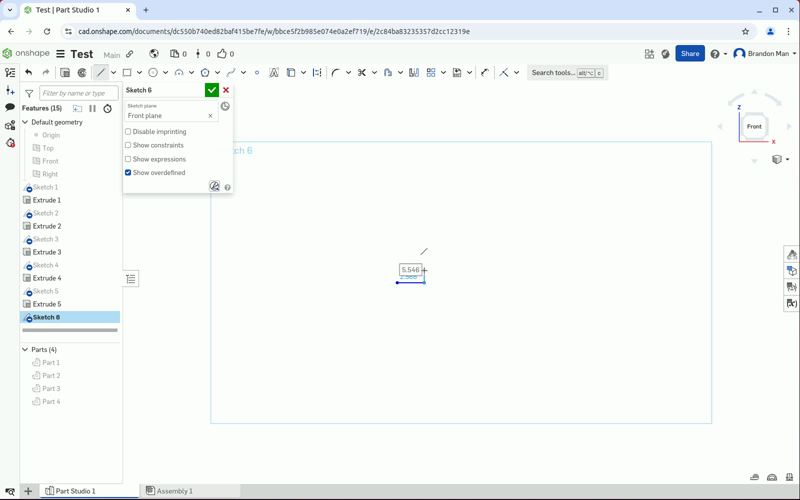
key_up(shift)
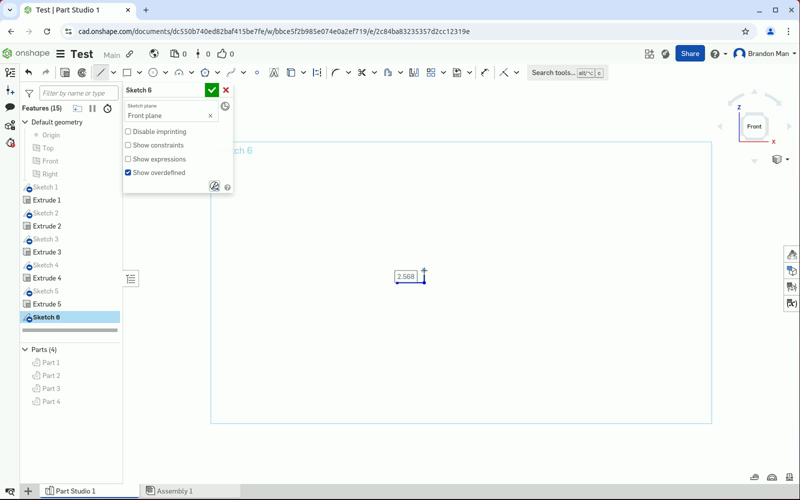
key_down(shift)
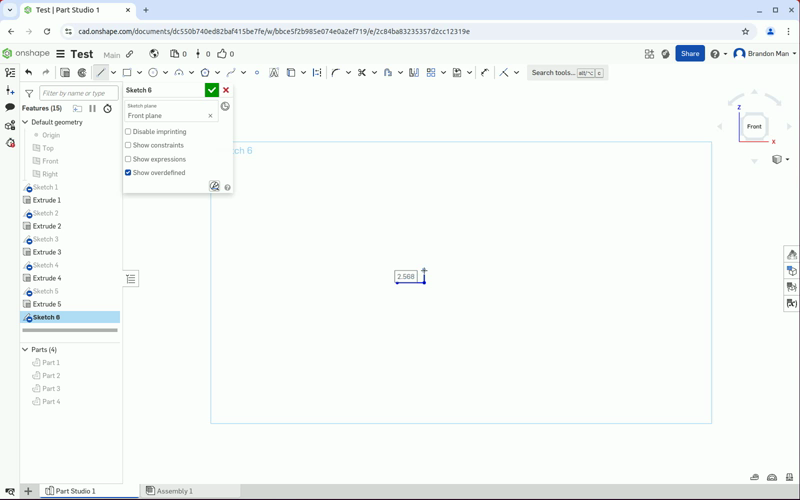
mouse_move(454, 270)
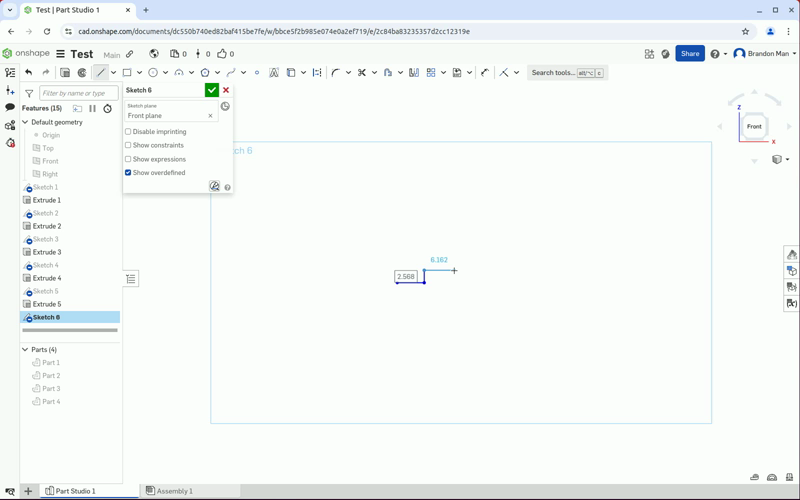
mouse_move(397, 270)
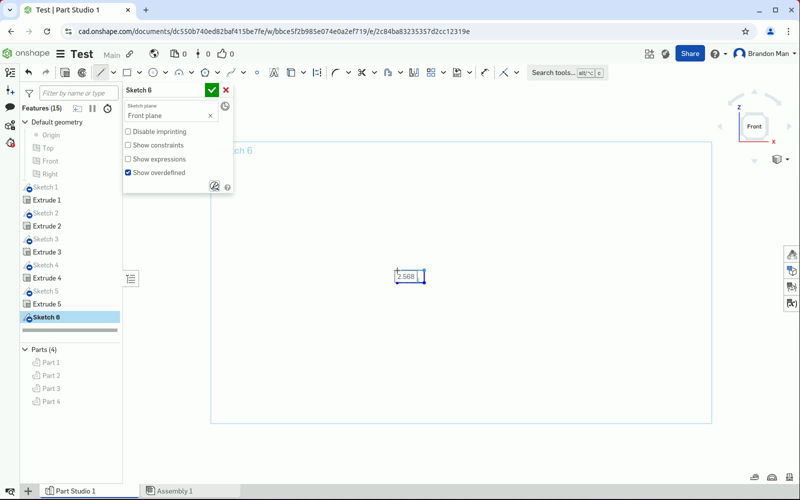
click(397, 270)
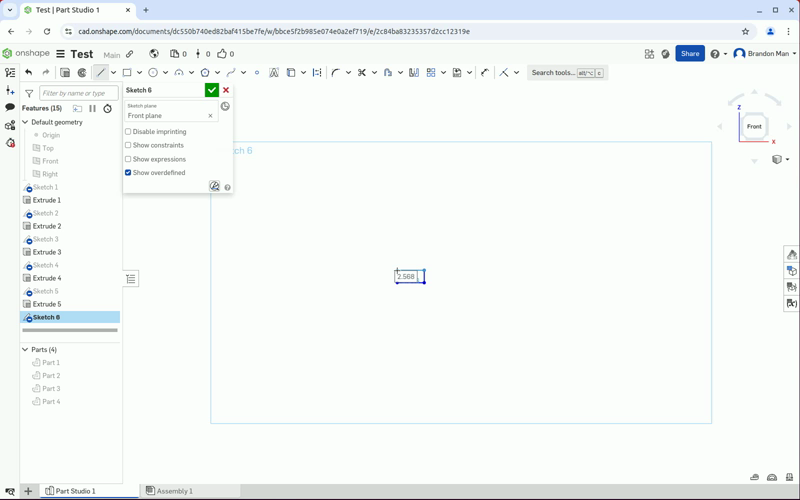
key_up(shift)
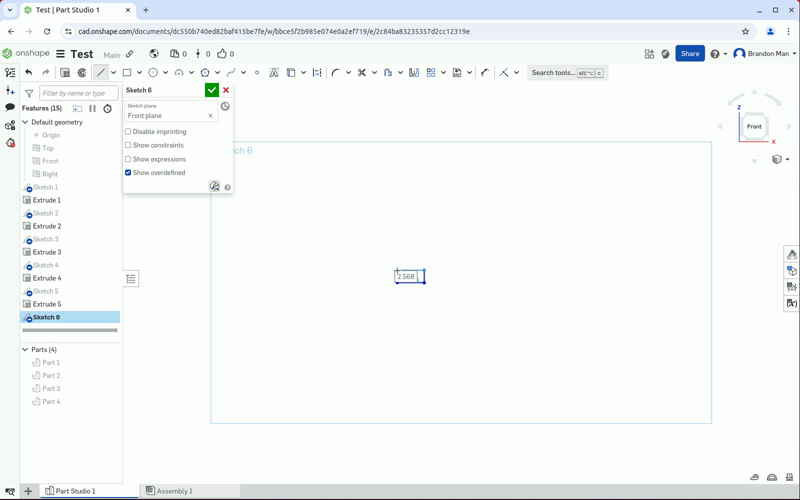
mouse_move(427, 270)
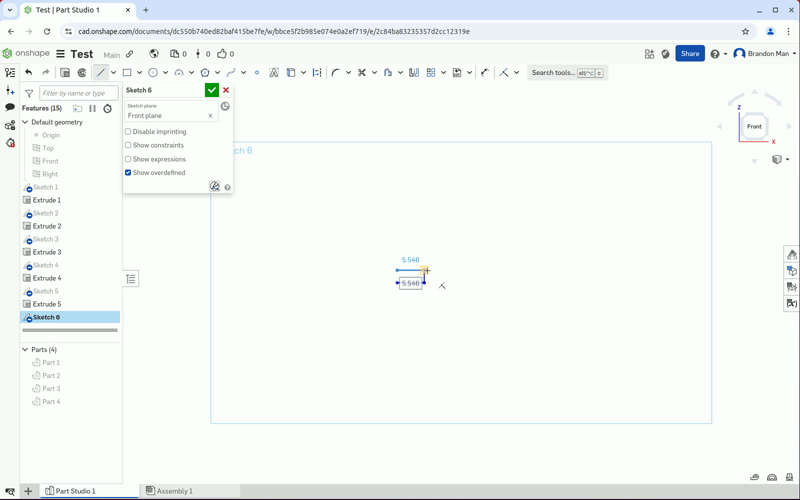
key_down(shift)
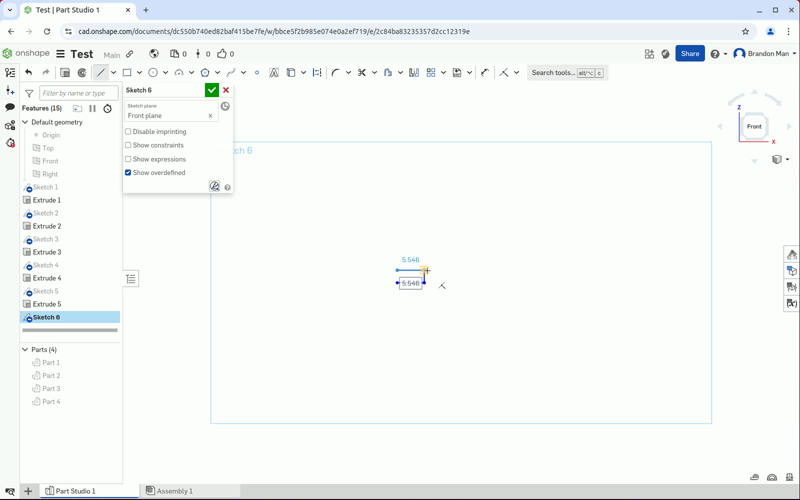
mouse_move(397, 282)
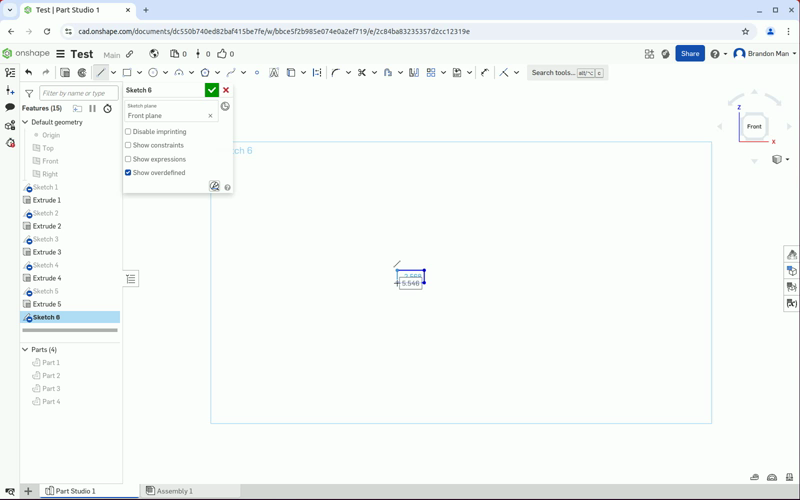
key_up(shift)
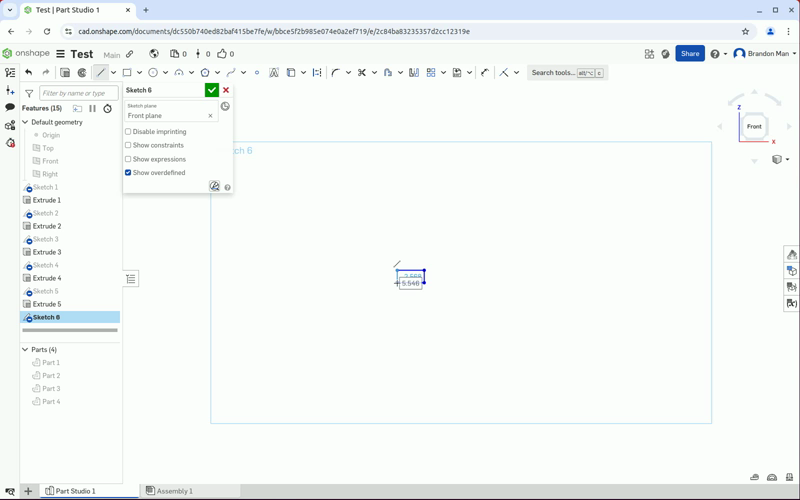
click(397, 282)
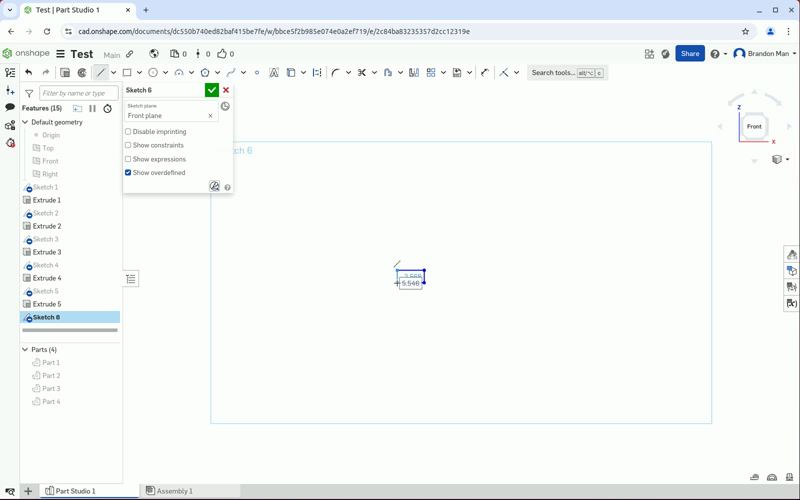
key(esc)
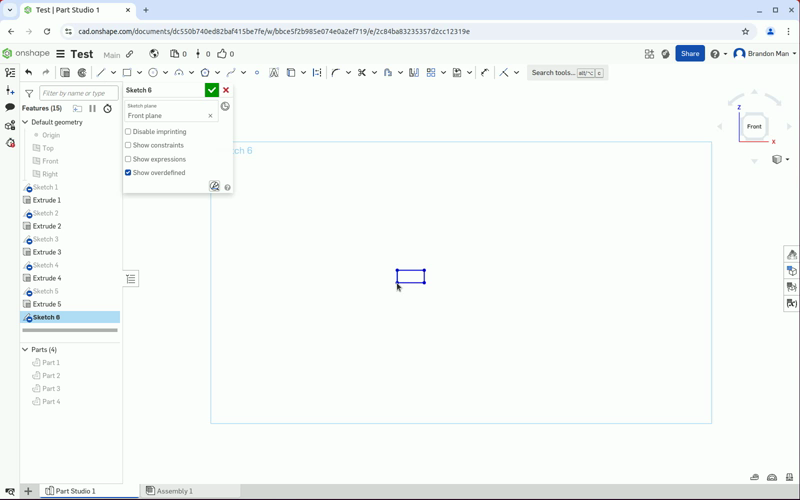
mouse_move(422, 274)
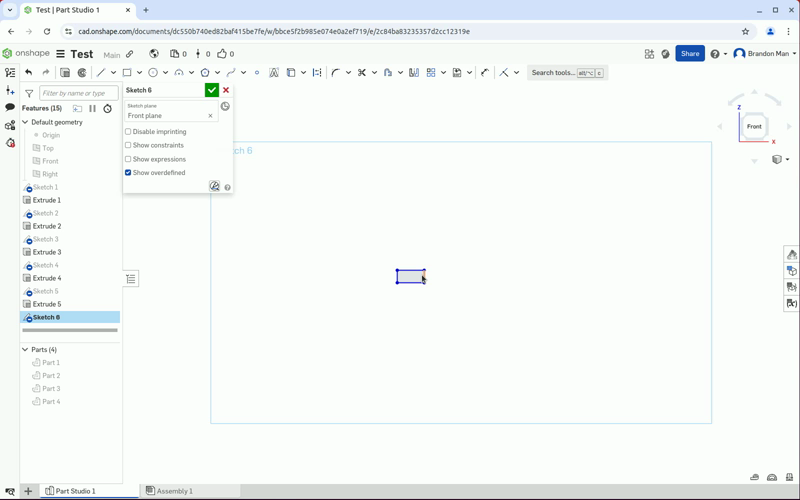
scroll(6)
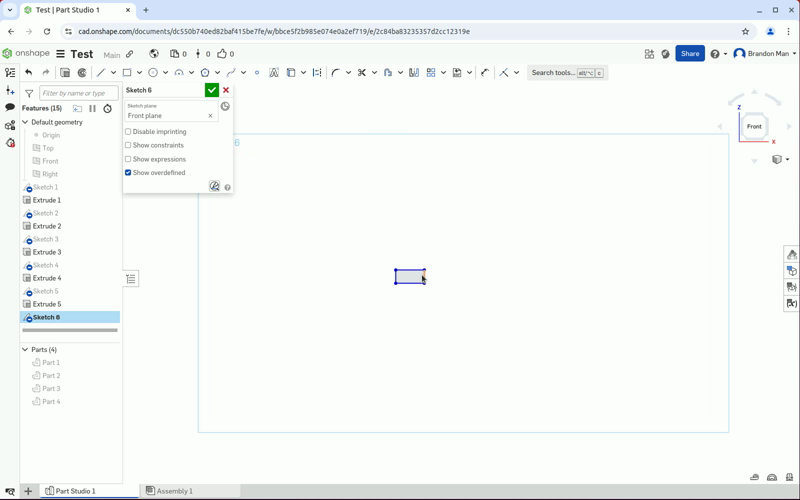
scroll(6)
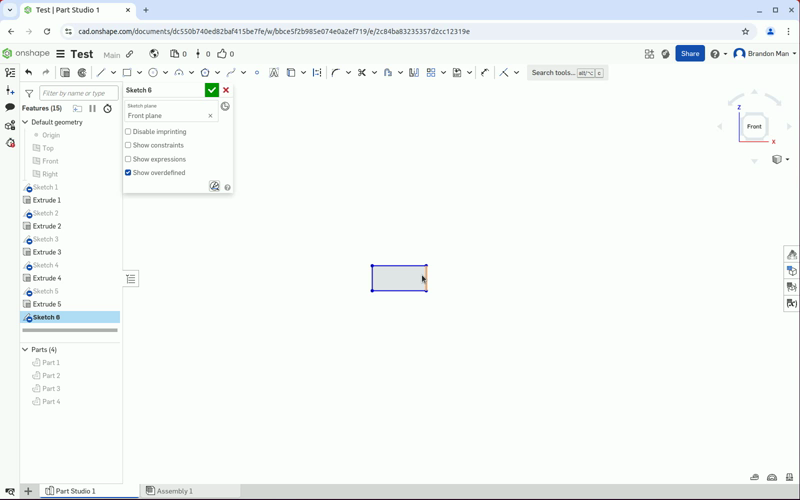
scroll(6)
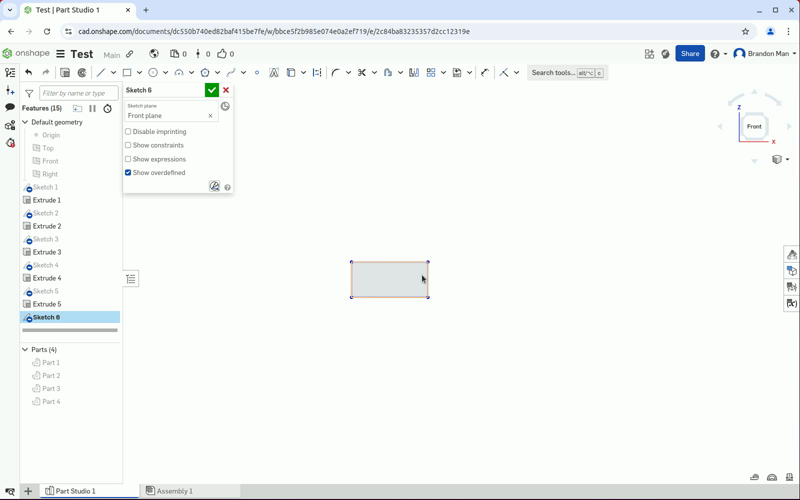
scroll(6)
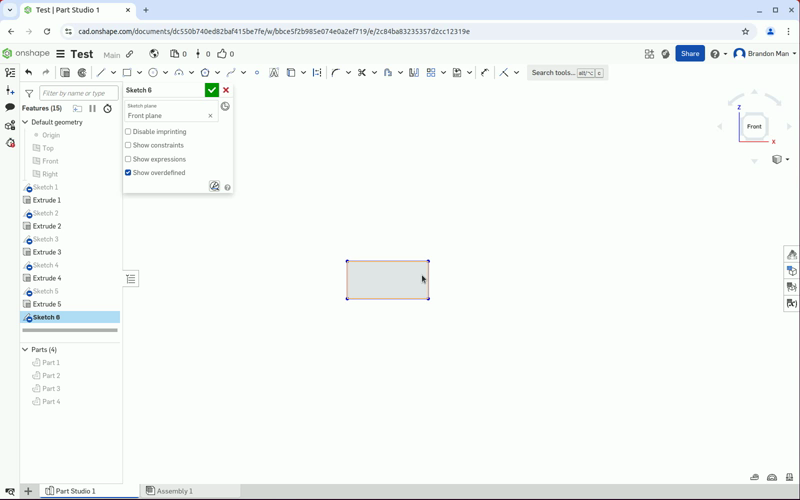
scroll(6)
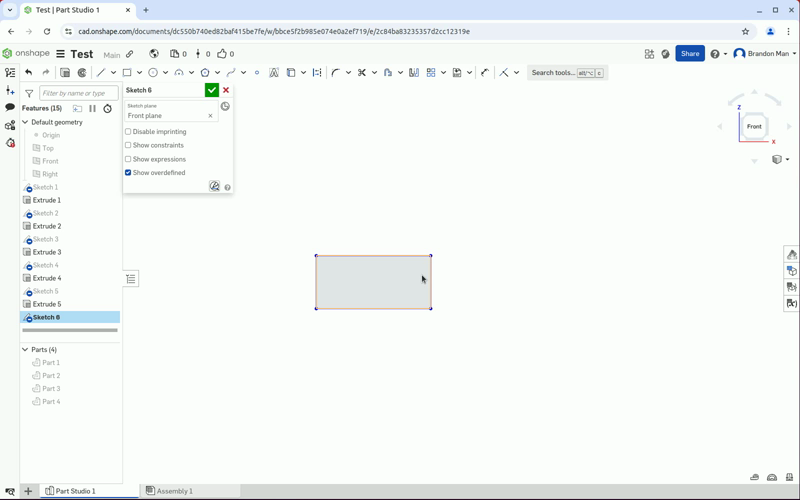
scroll(6)
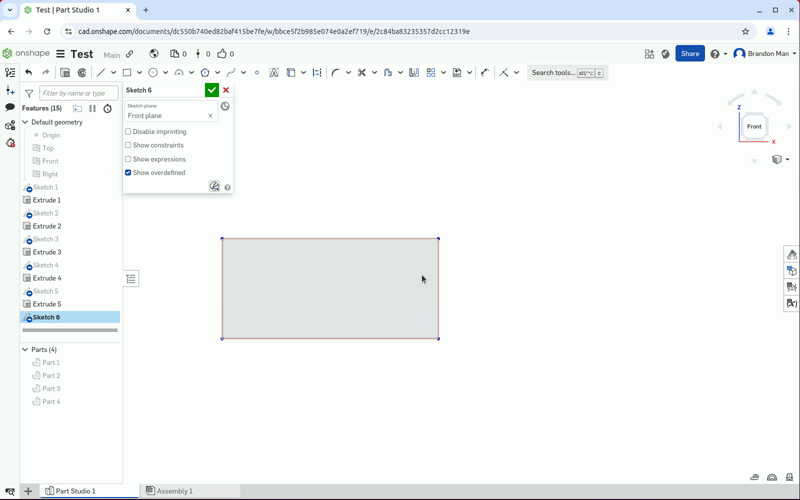
scroll(6)
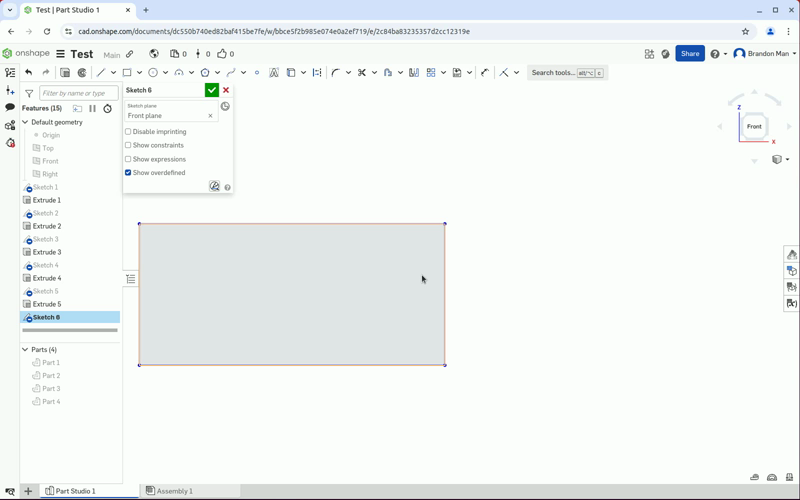
click(422, 274)
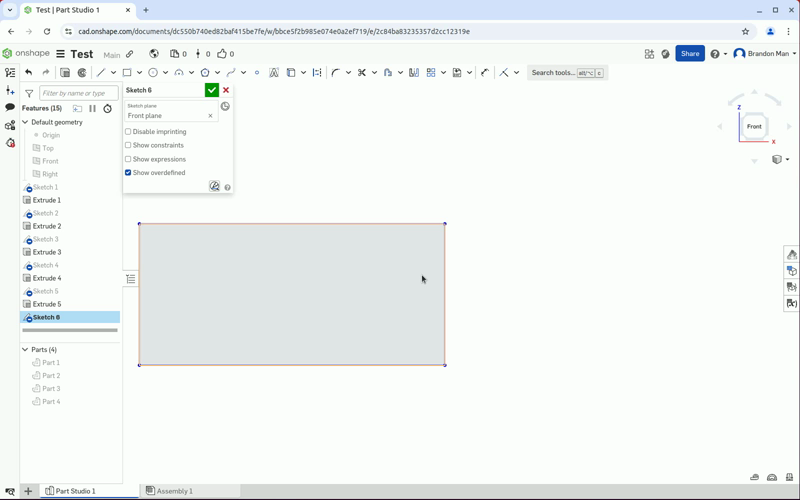
scroll(-6)
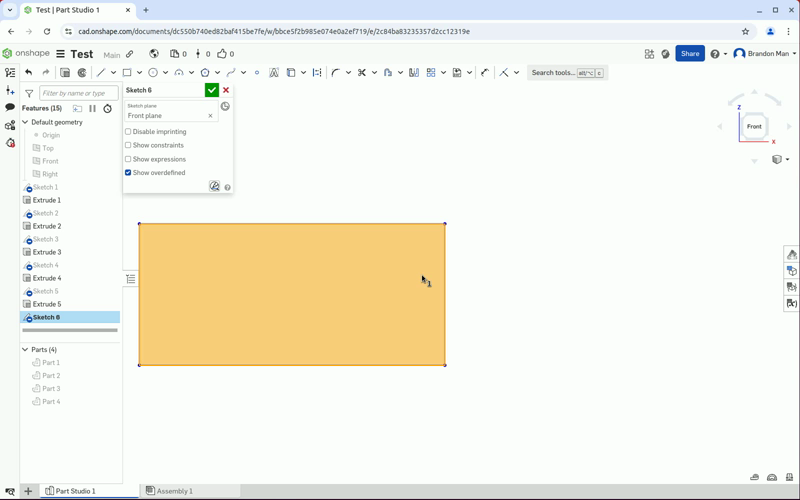
scroll(-6)
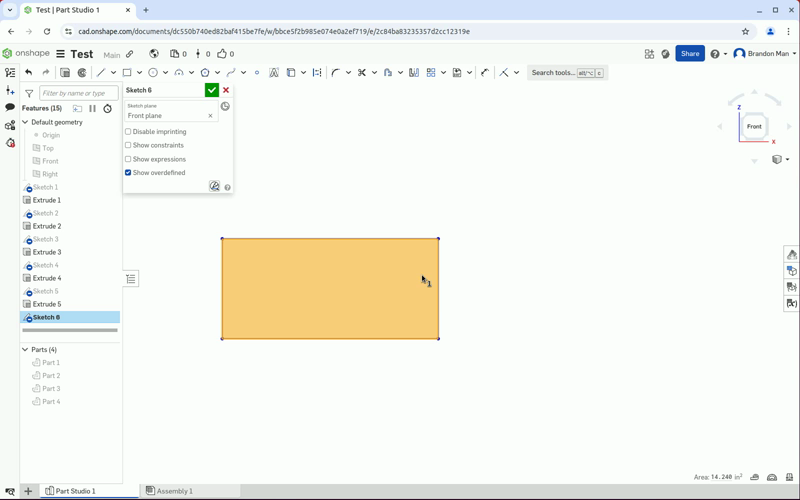
scroll(-6)
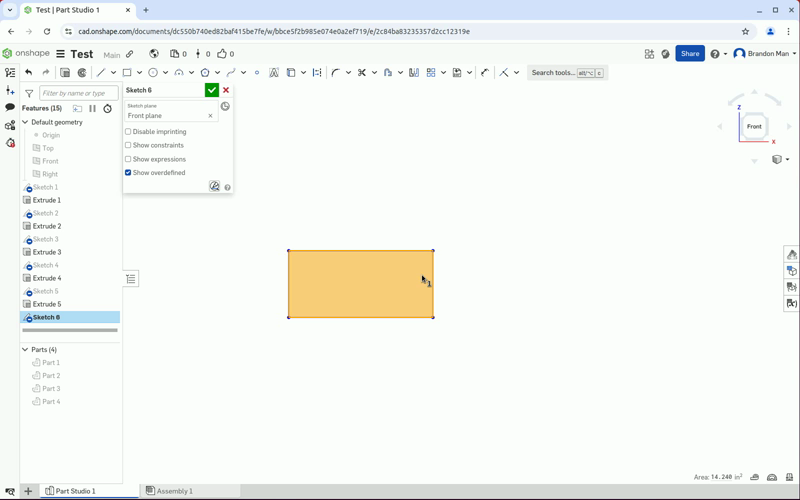
scroll(-6)
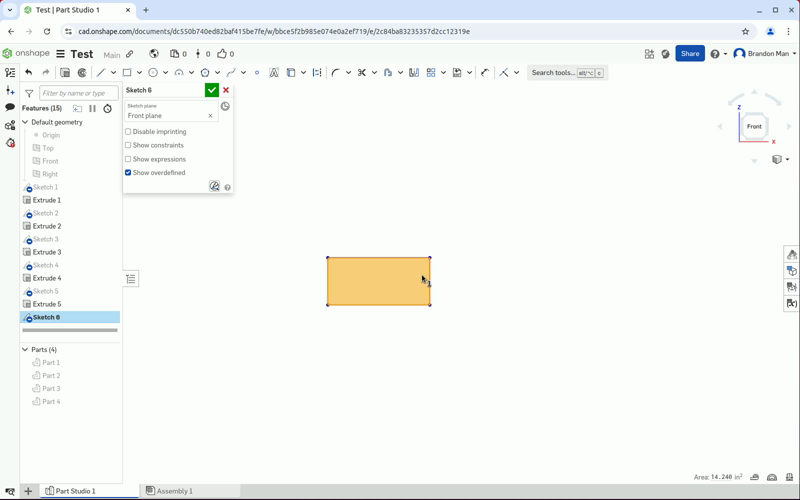
scroll(-6)
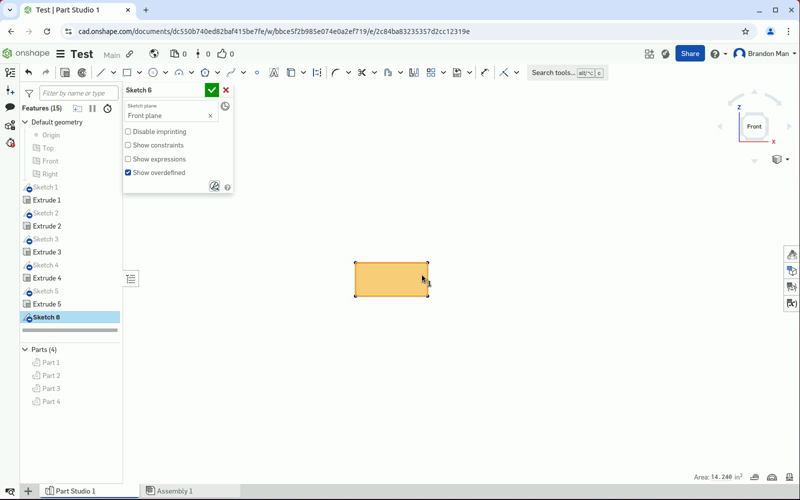
scroll(-6)
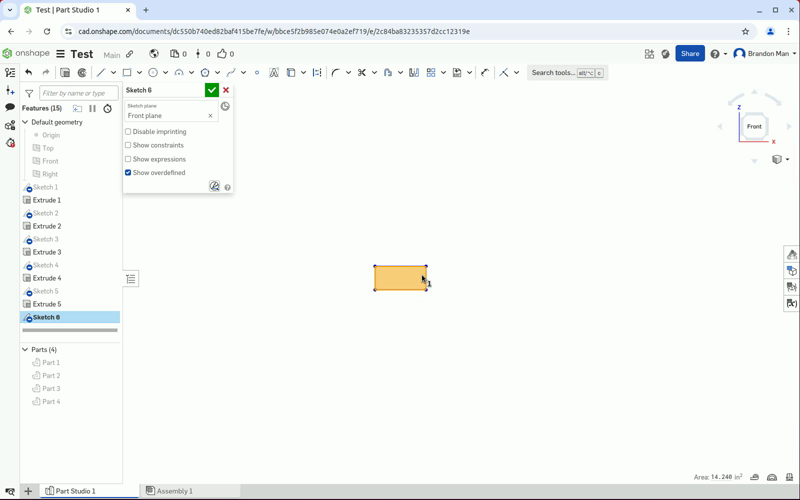
scroll(-6)
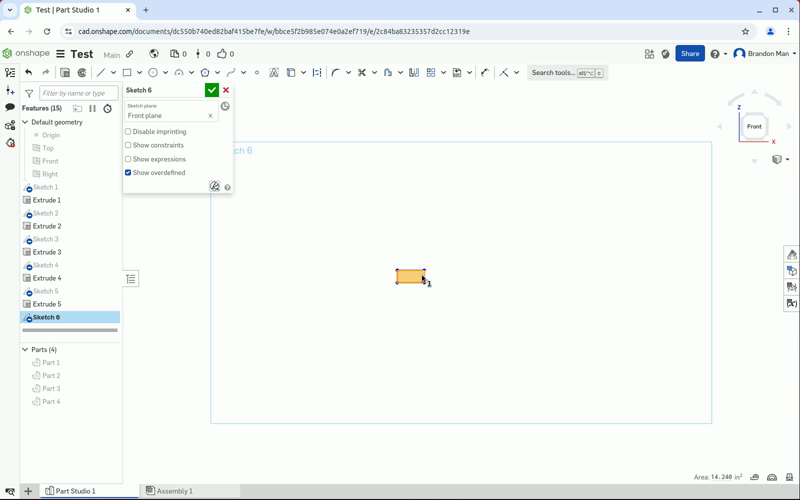
mouse_move(73, 352)
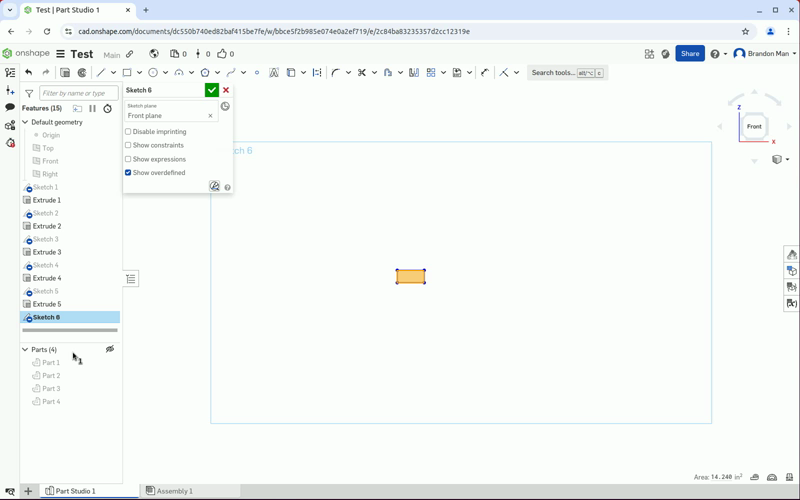
key(shift+y)
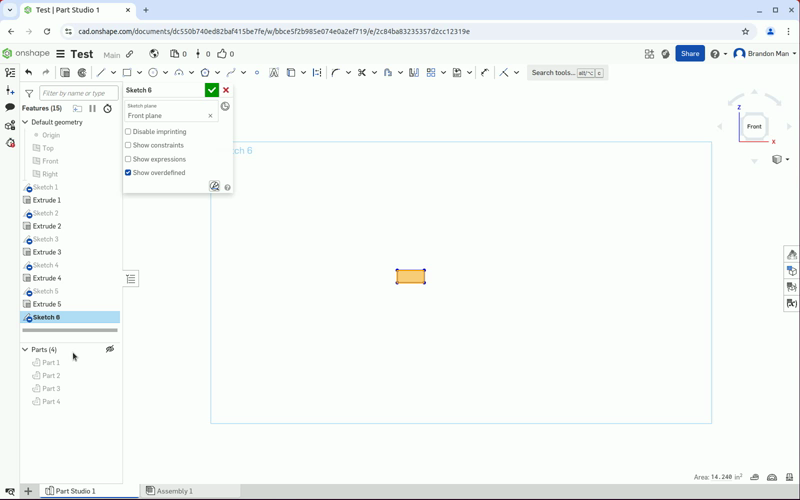
key(shift+e)
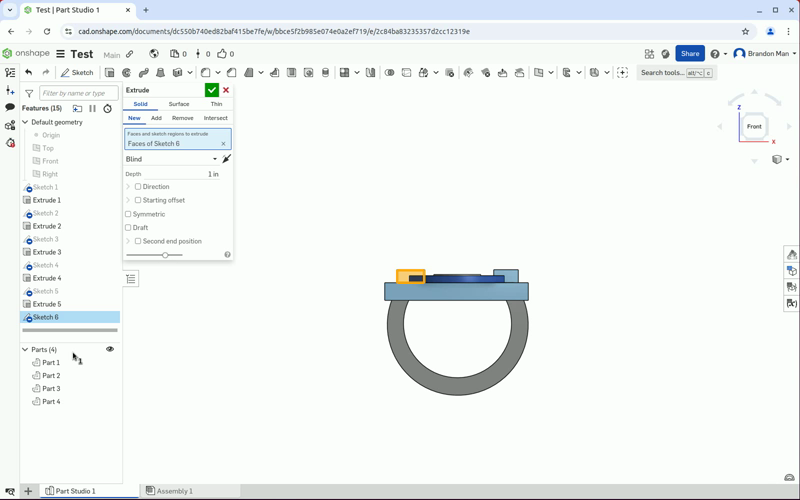
mouse_move(143, 106)
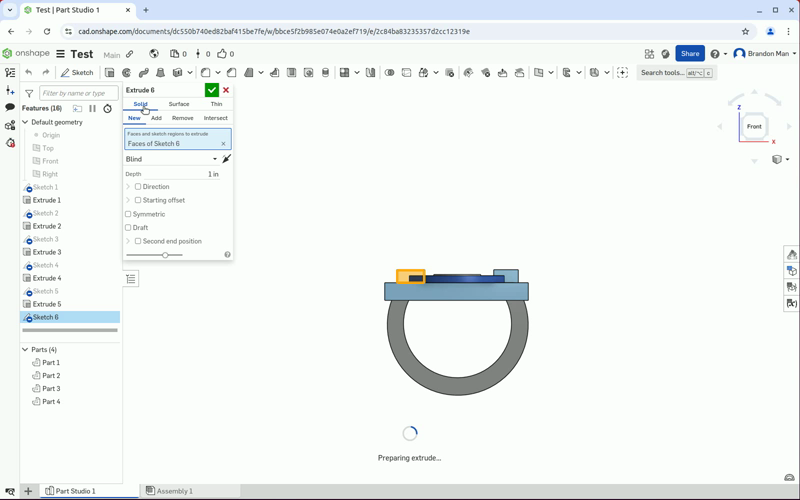
click(143, 106)
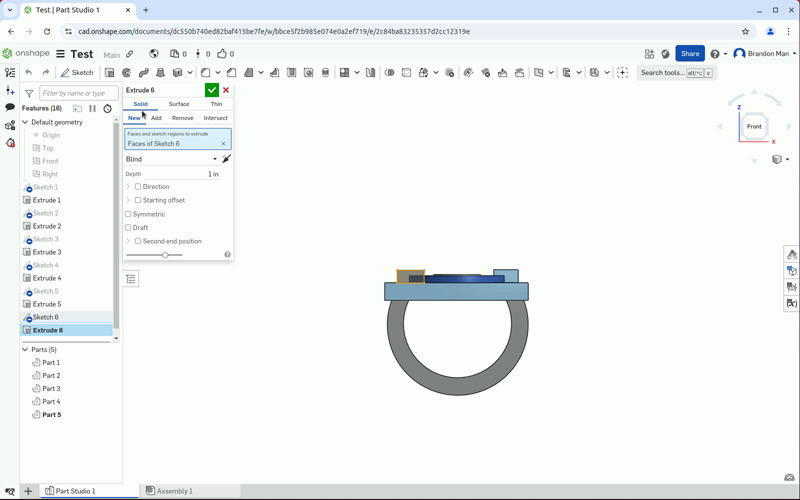
mouse_move(137, 120)
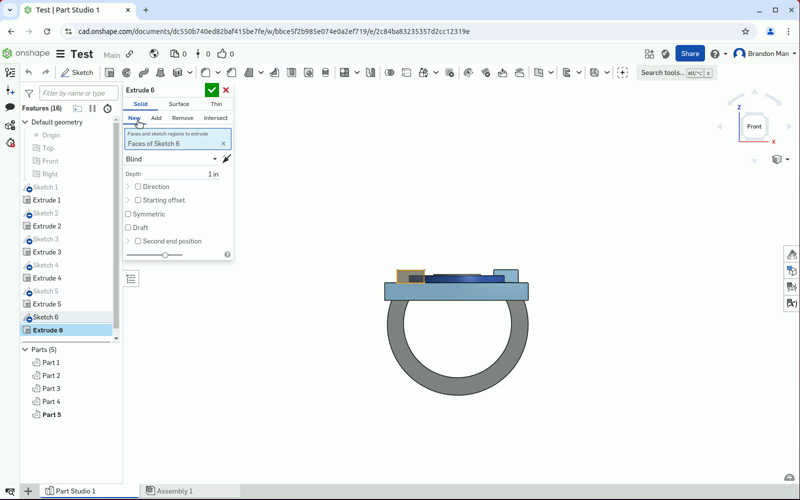
click(137, 120)
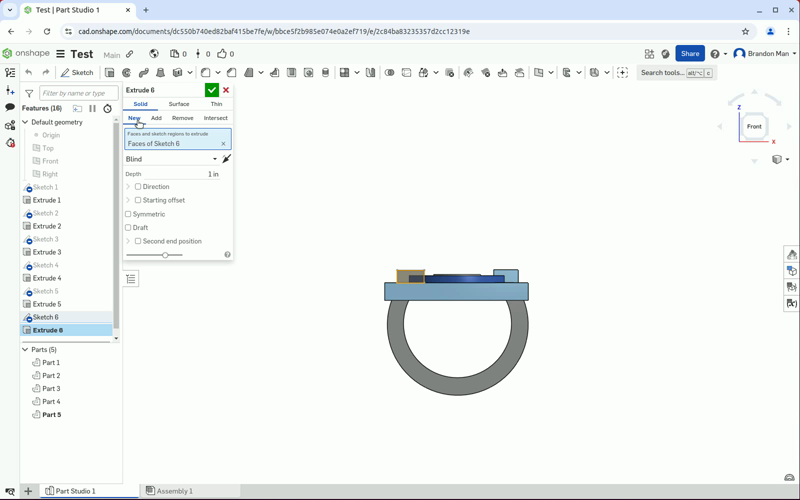
key(tab, 4)
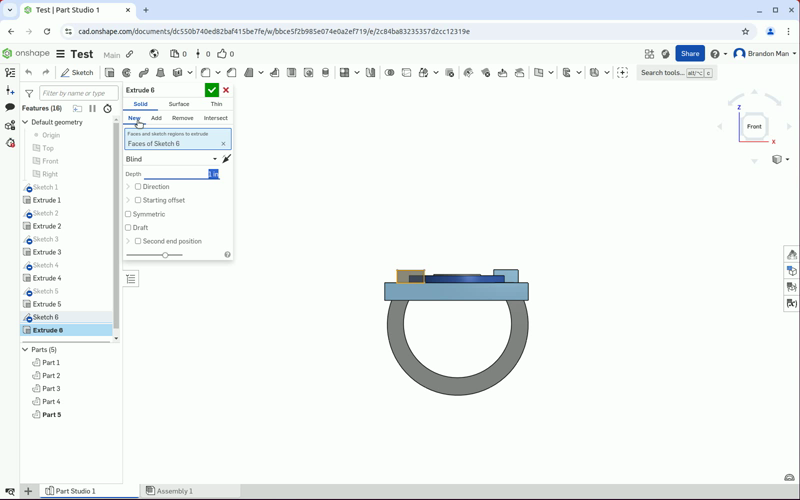
text(-14.683)
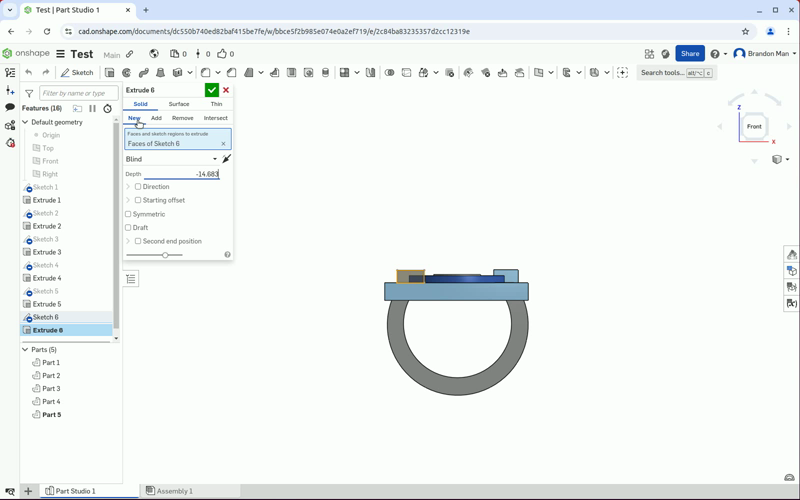
key(enter)
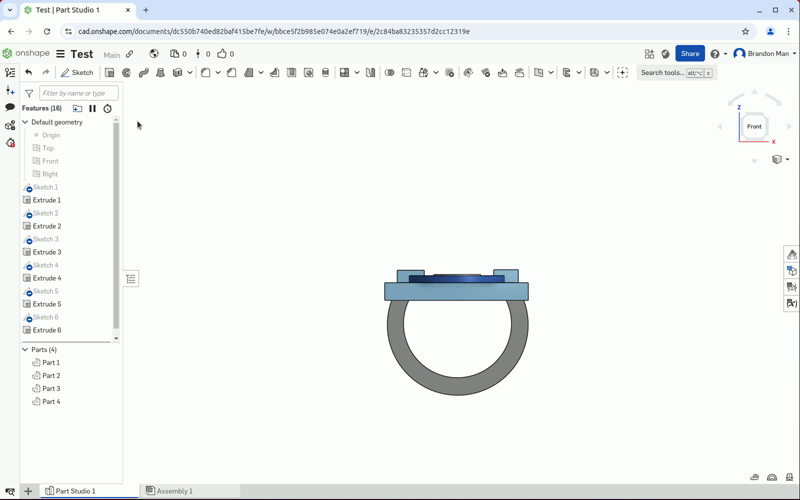
key(shift+h)
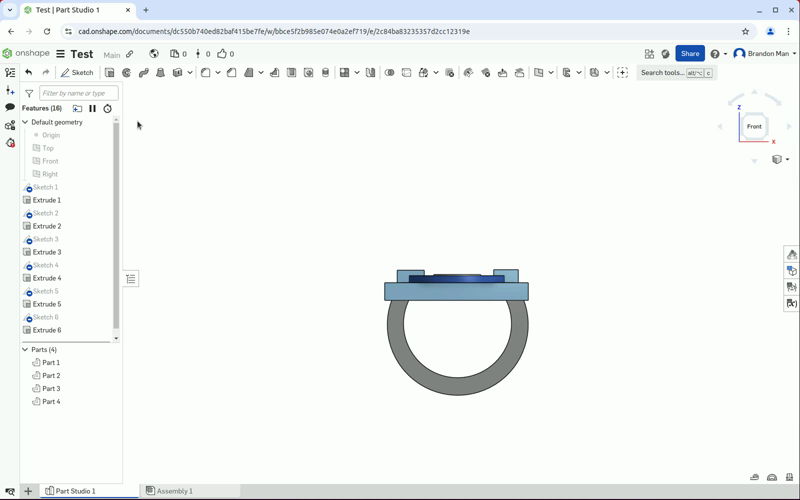
key(shift+h)
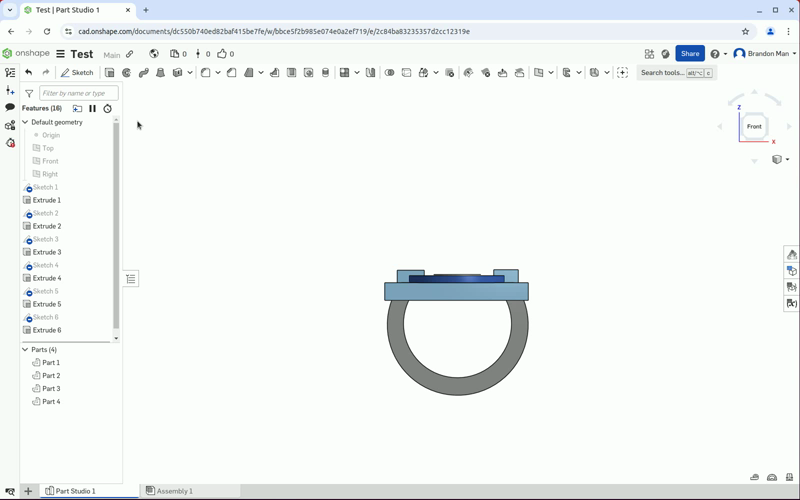
mouse_move(69, 189)
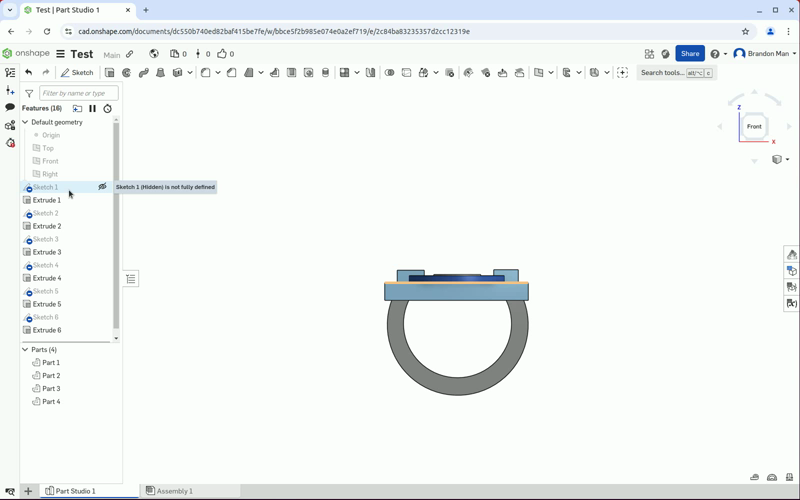
click(69, 189)
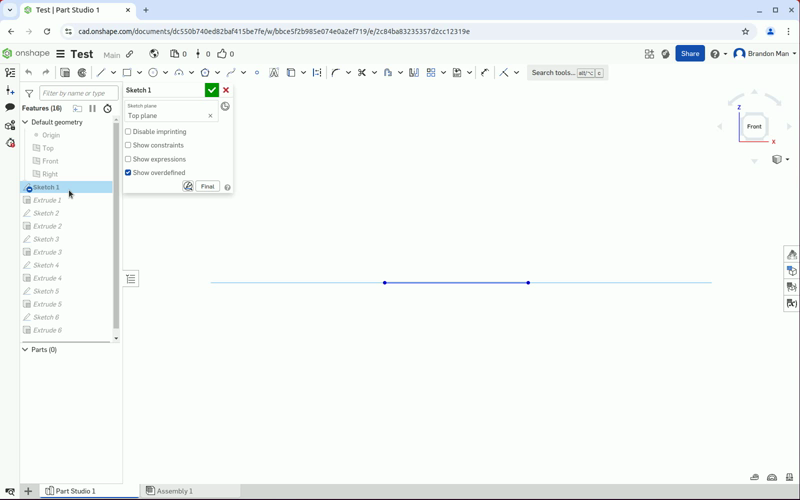
mouse_move(229, 92)
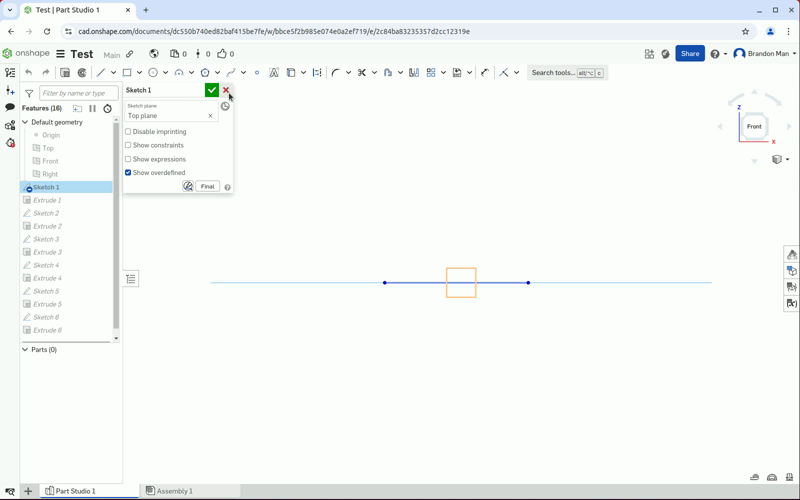
click(229, 92)
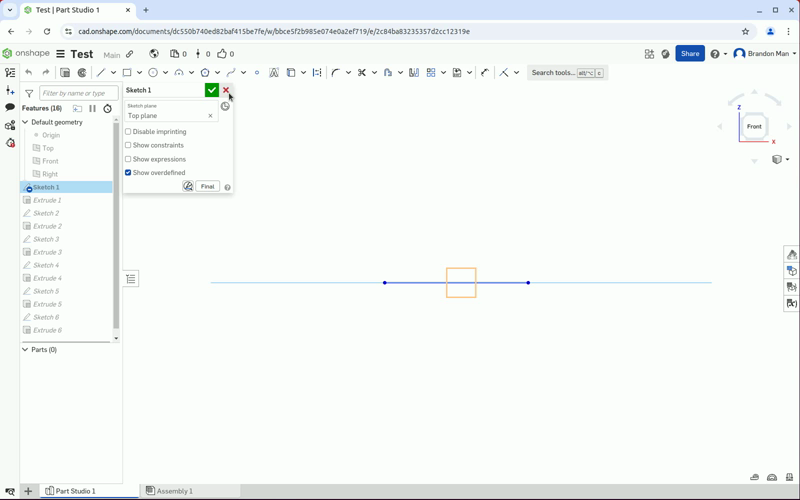
key(shift+s)
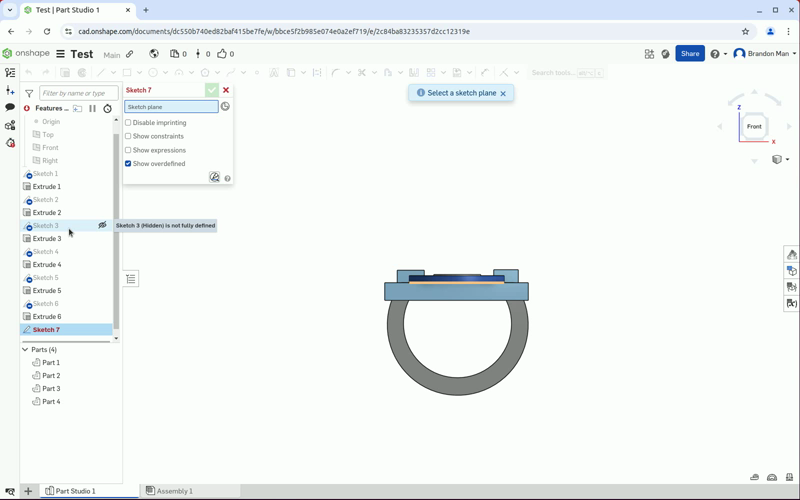
scroll(3)
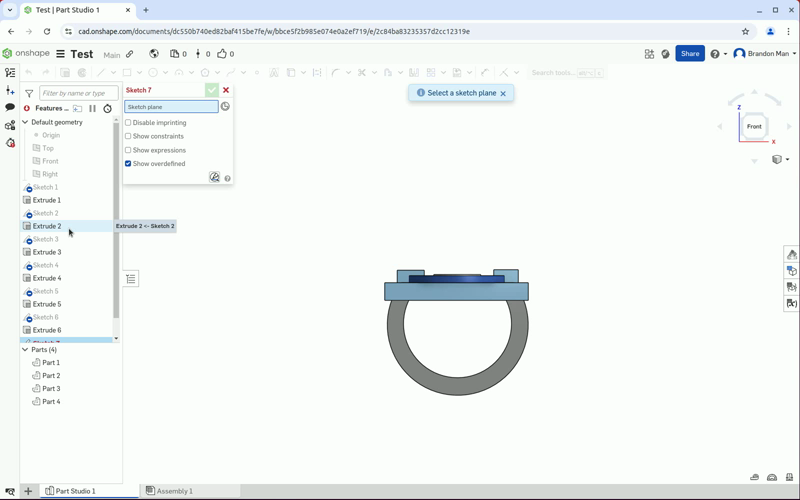
mouse_move(69, 163)
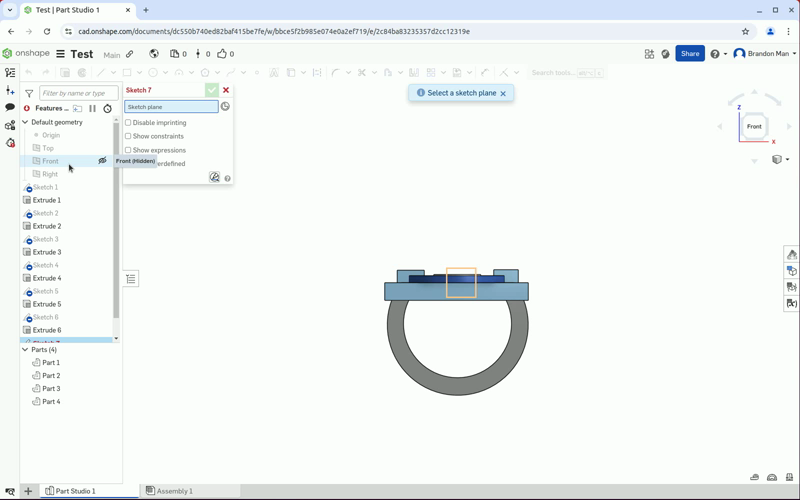
click(69, 163)
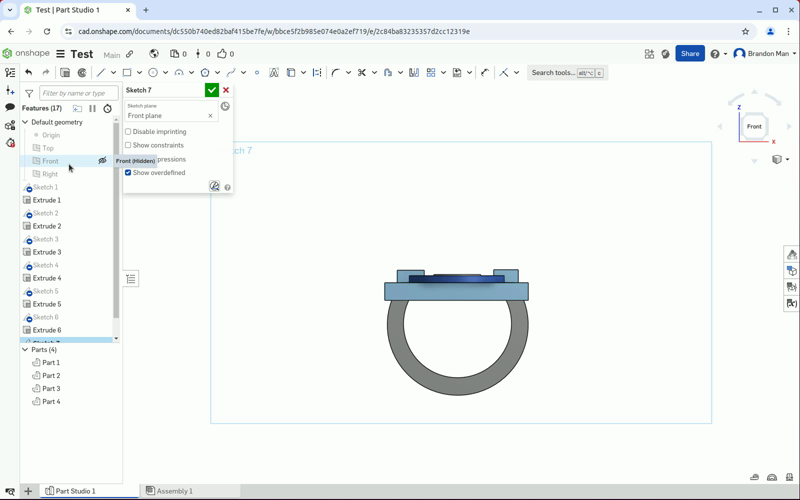
mouse_move(73, 352)
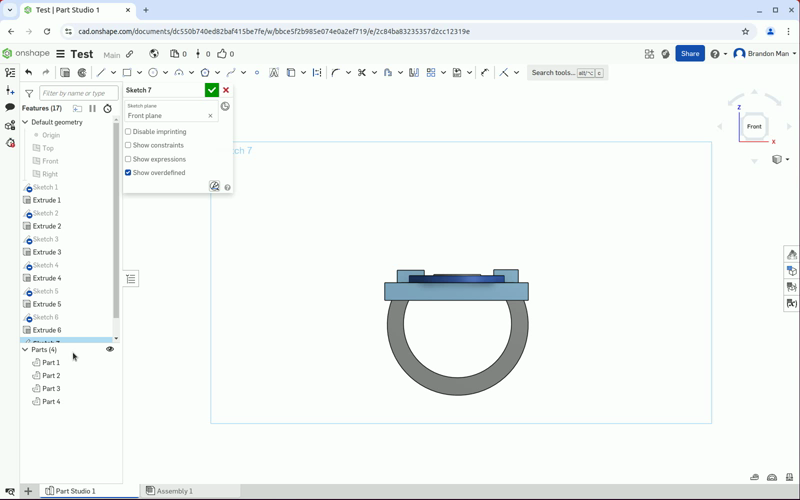
key(y)
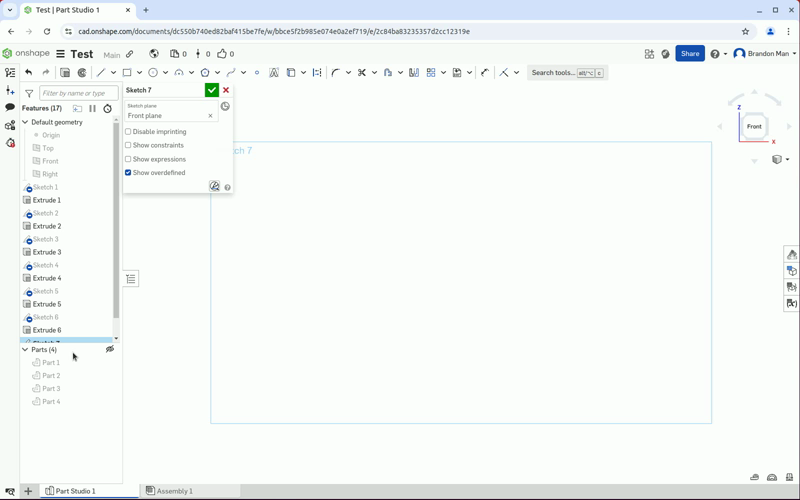
key(a)
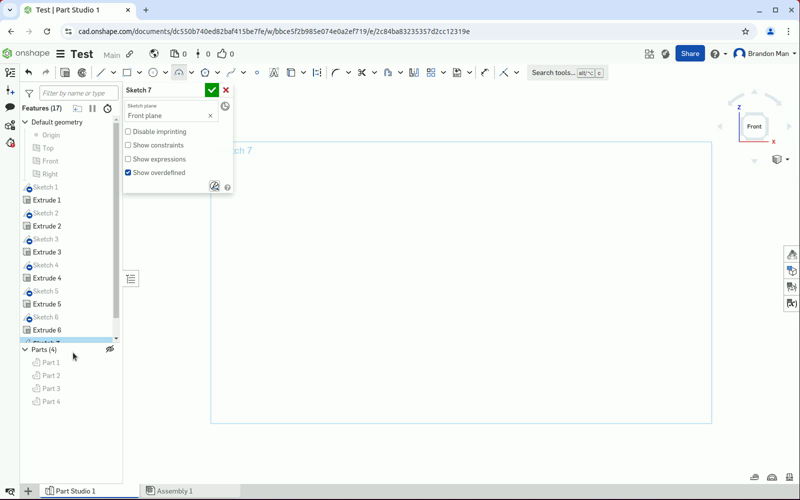
key_down(shift)
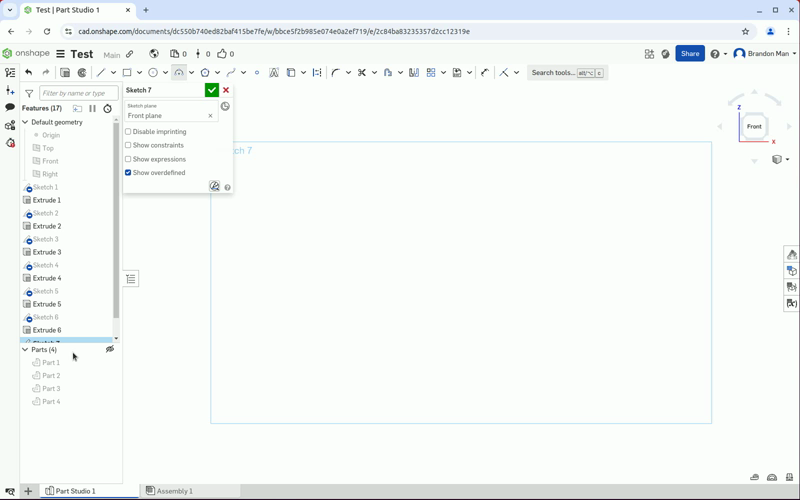
mouse_move(410, 282)
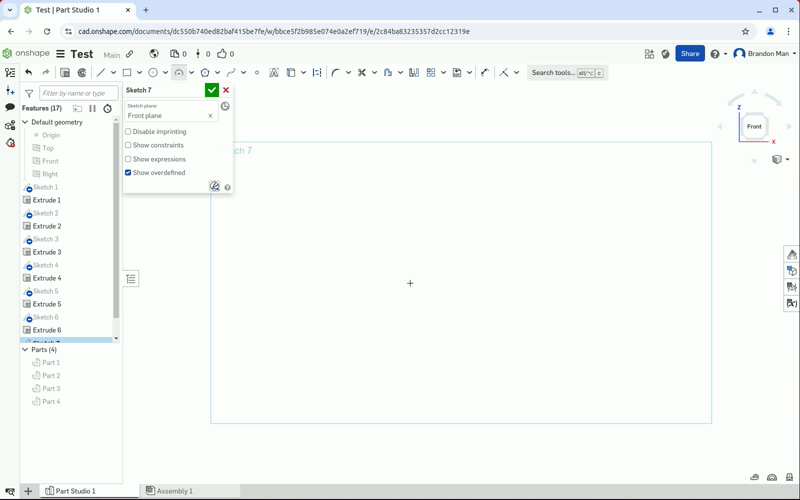
click(410, 282)
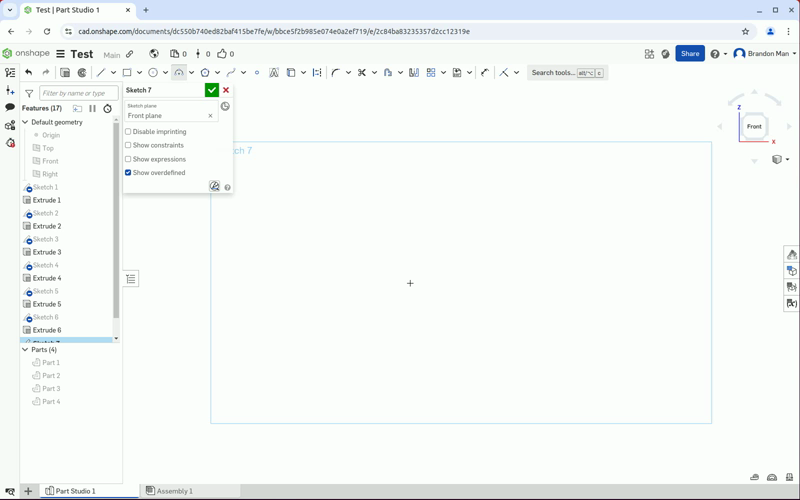
key_up(shift)
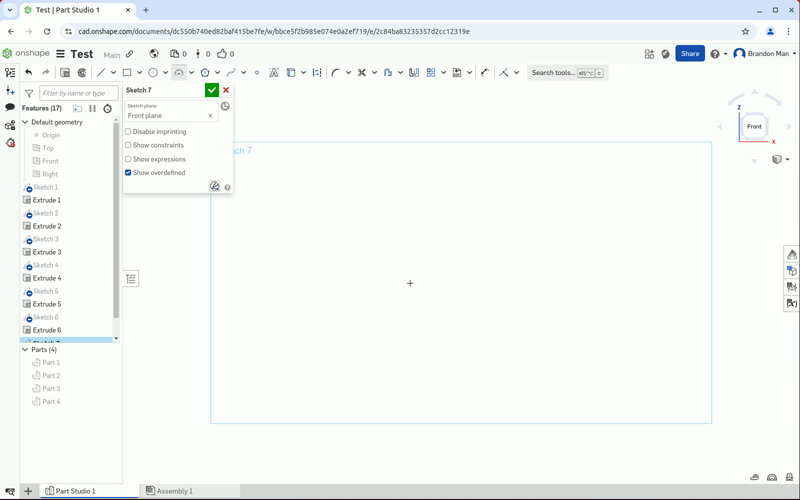
key_down(shift)
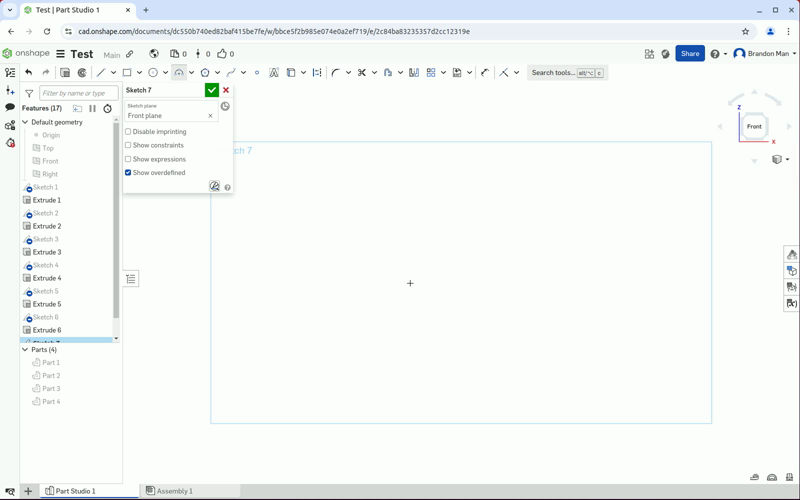
mouse_move(507, 282)
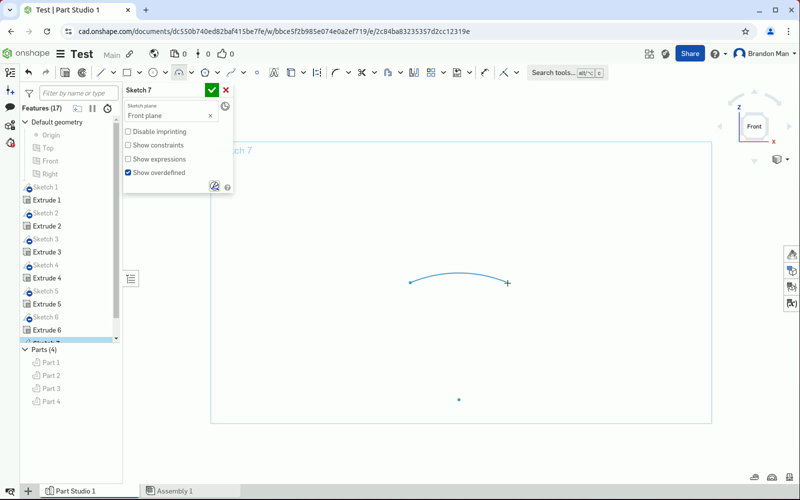
click(507, 282)
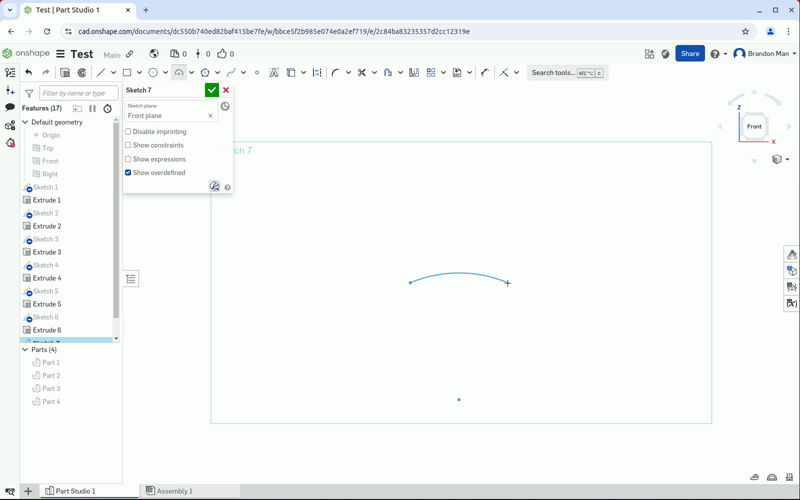
mouse_move(458, 298)
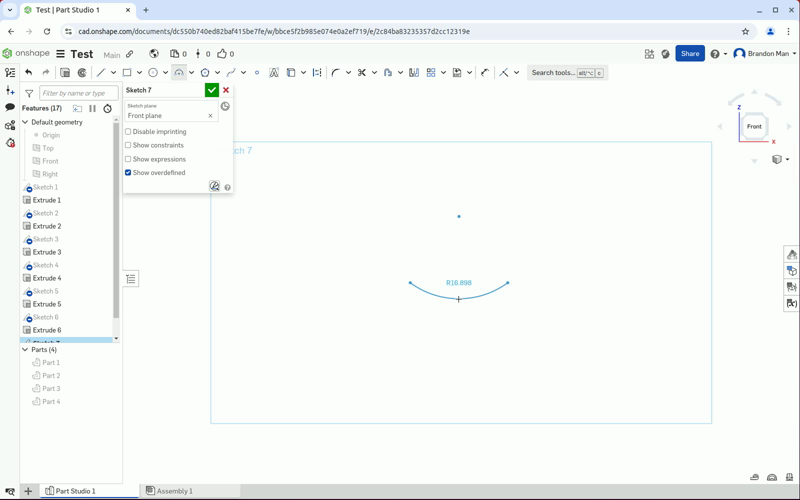
click(458, 298)
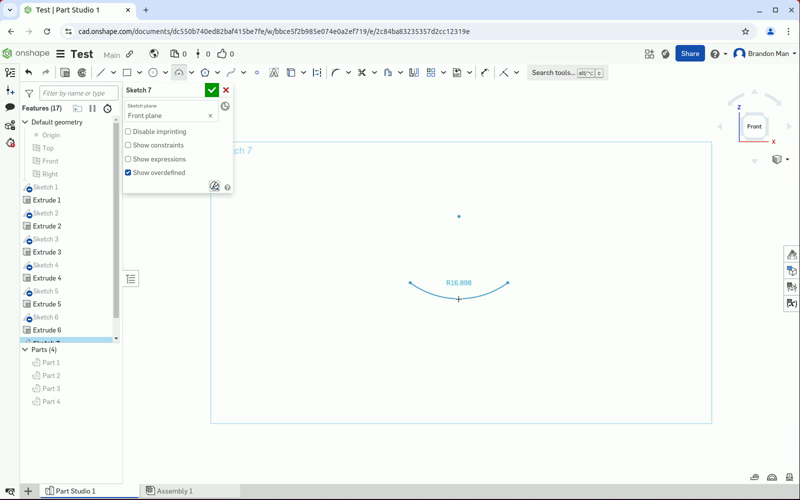
key_up(shift)
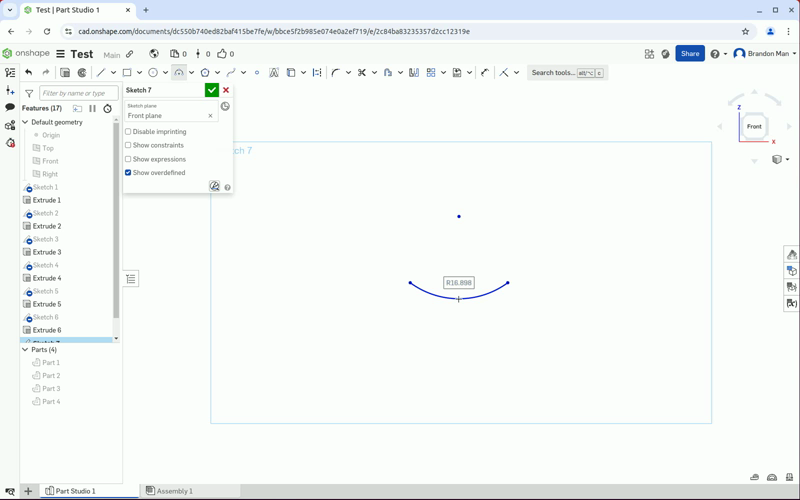
key(esc)
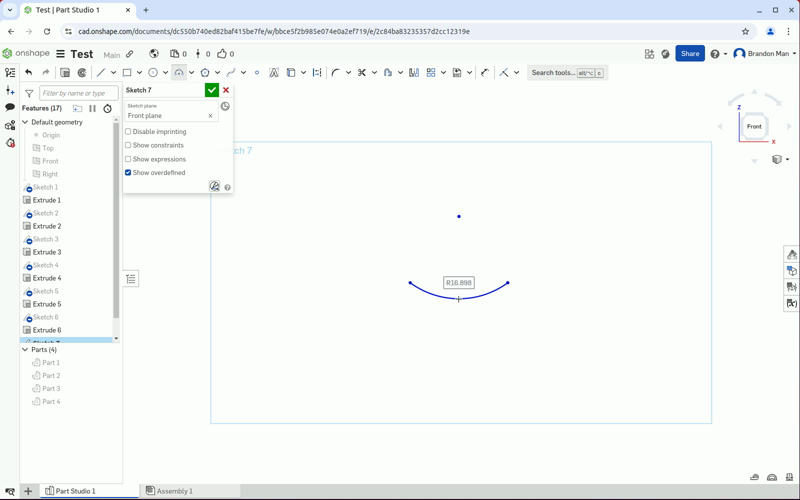
key(l)
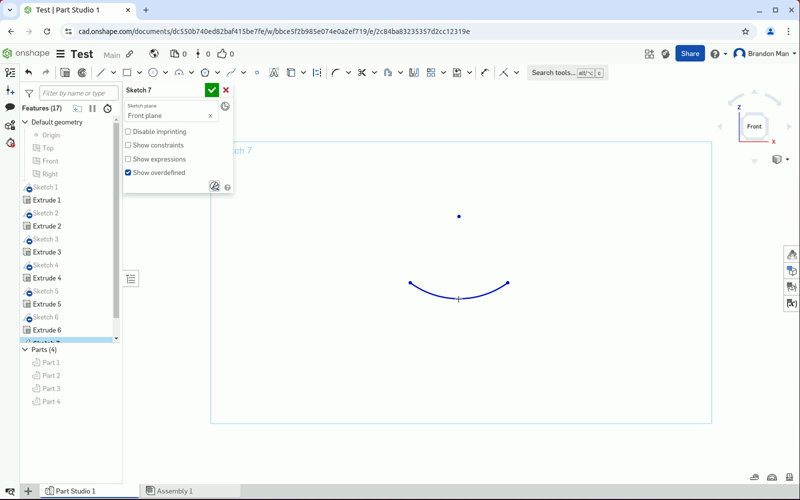
mouse_move(507, 282)
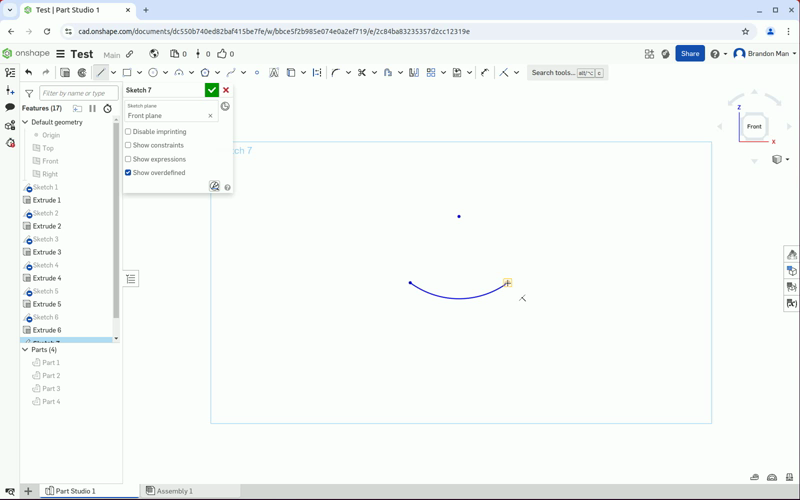
click(507, 282)
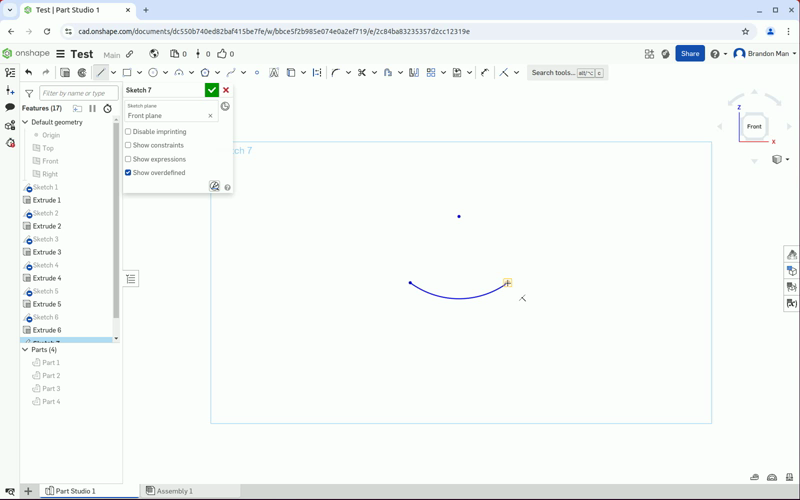
key_down(shift)
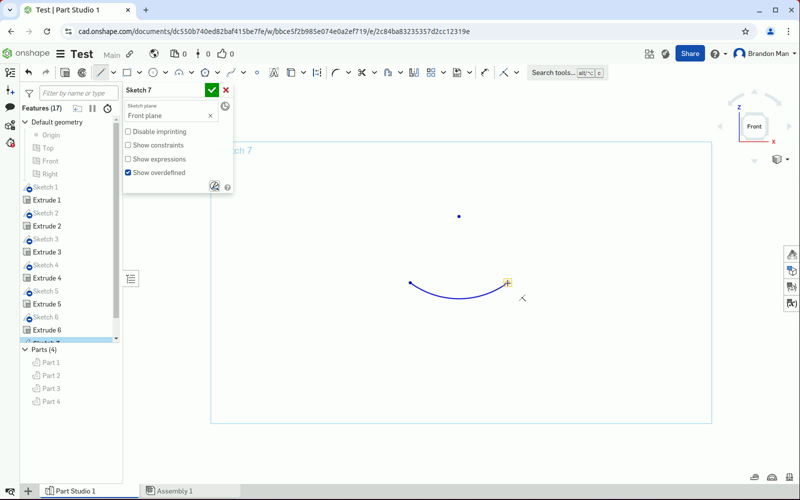
mouse_move(537, 282)
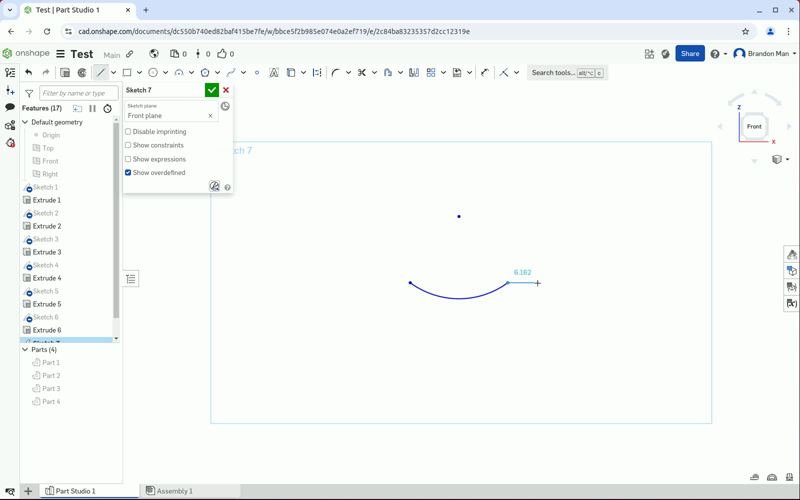
mouse_move(498, 282)
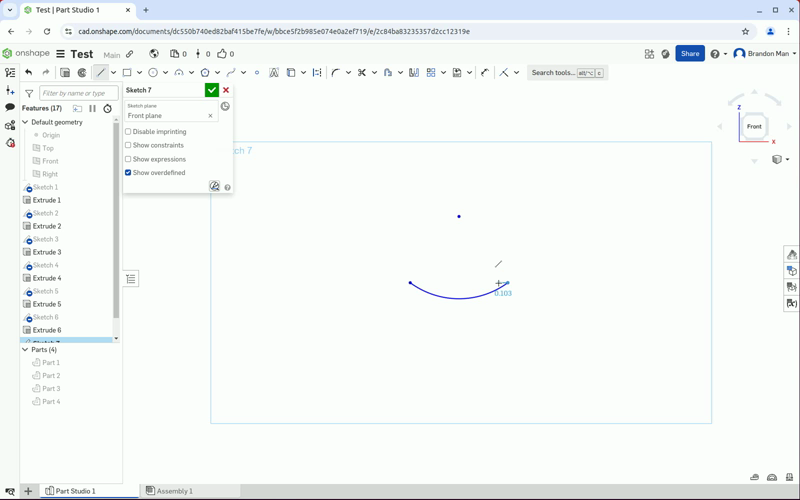
click(498, 282)
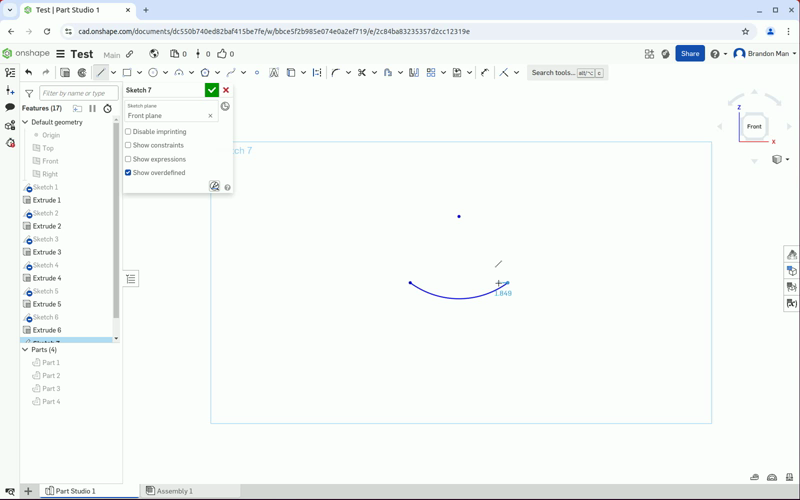
key_up(shift)
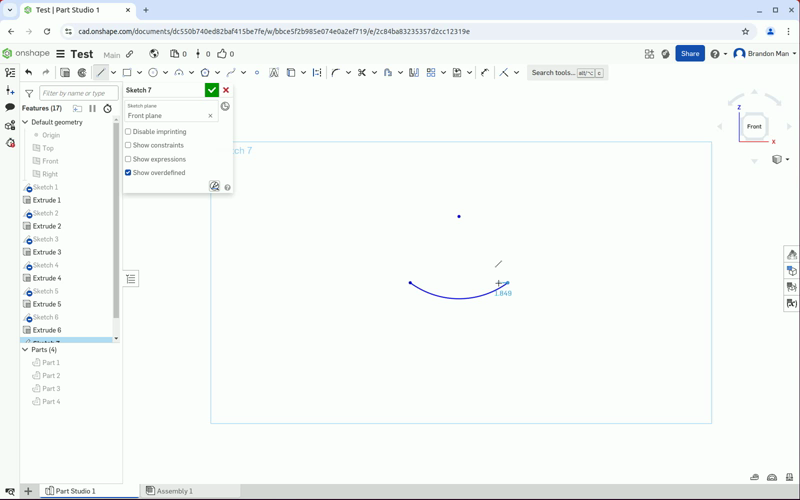
key(esc)
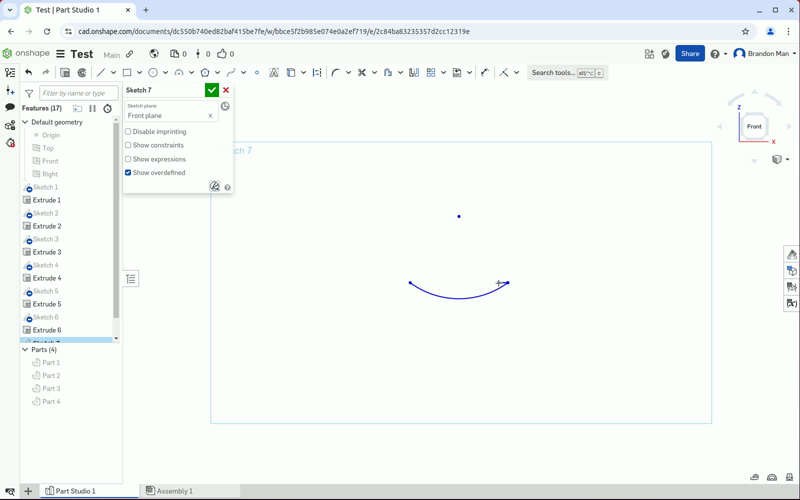
key(a)
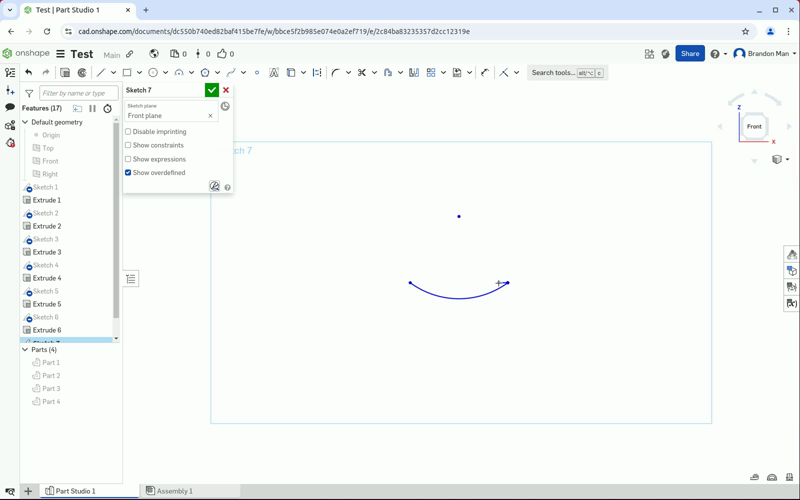
mouse_move(498, 282)
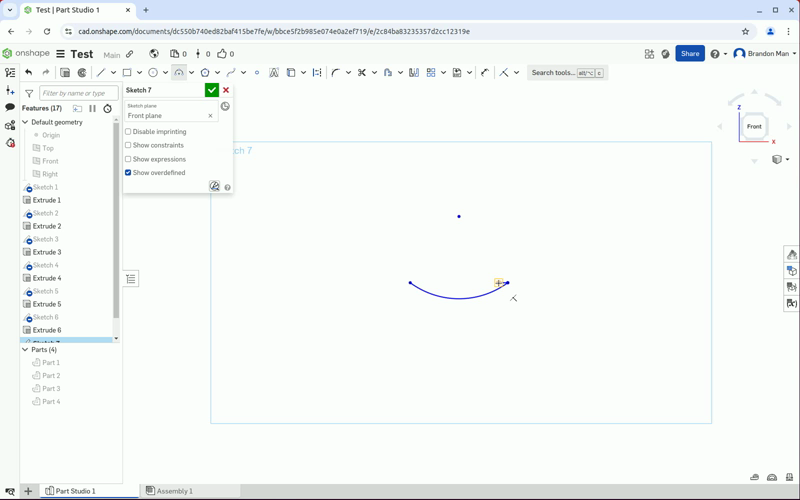
click(498, 282)
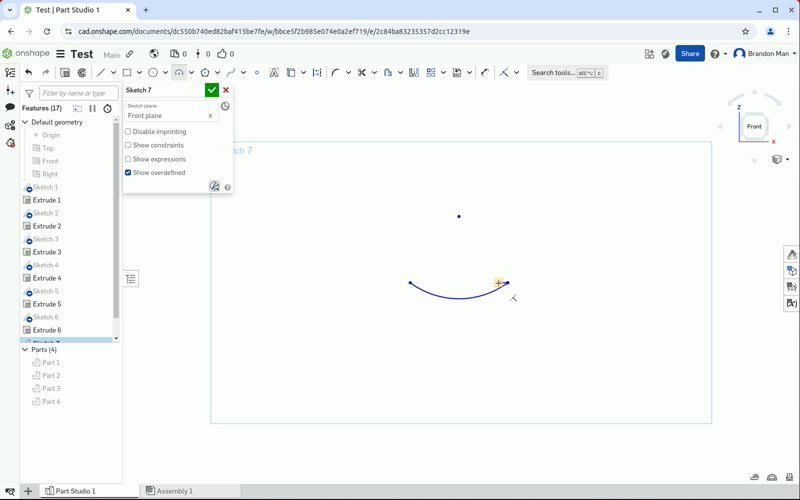
key_down(shift)
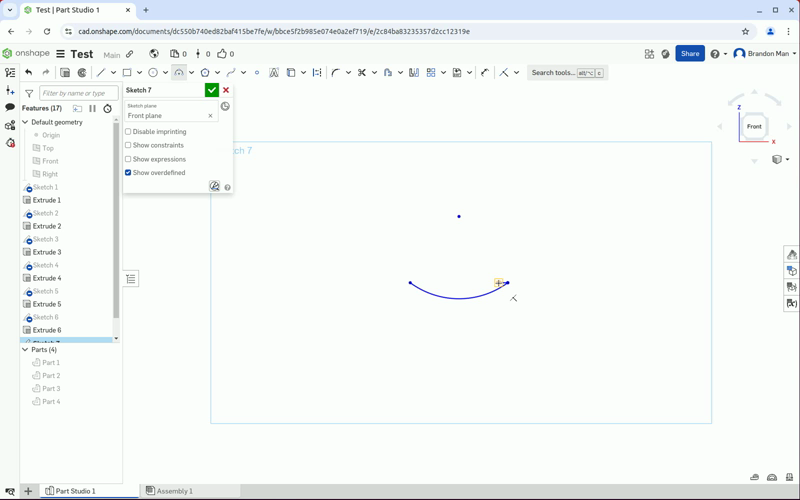
mouse_move(420, 282)
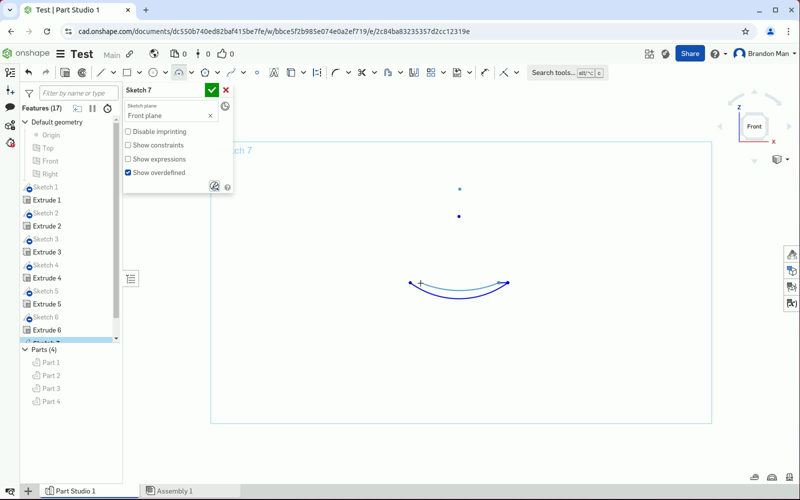
click(420, 282)
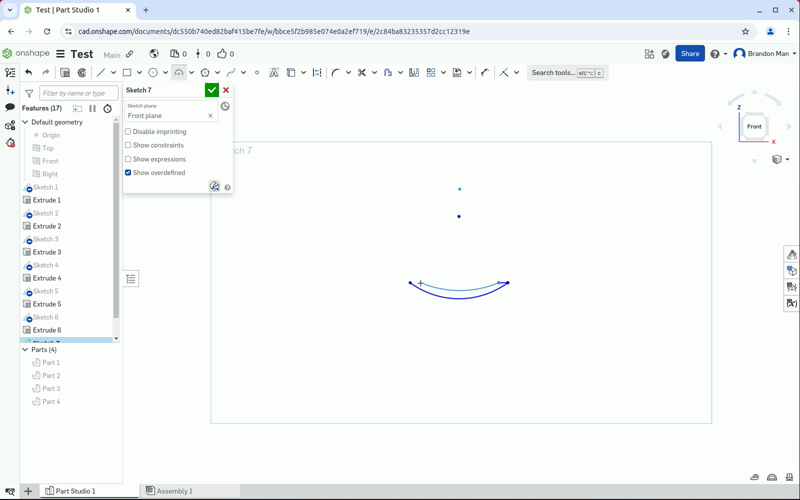
mouse_move(459, 289)
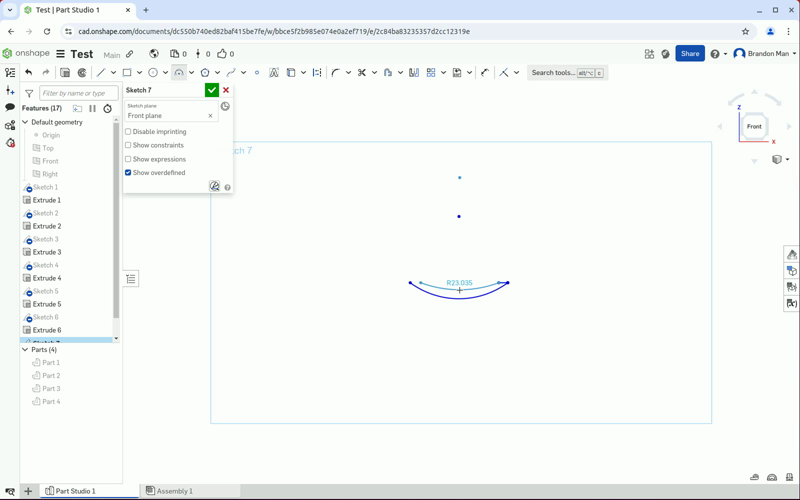
click(459, 289)
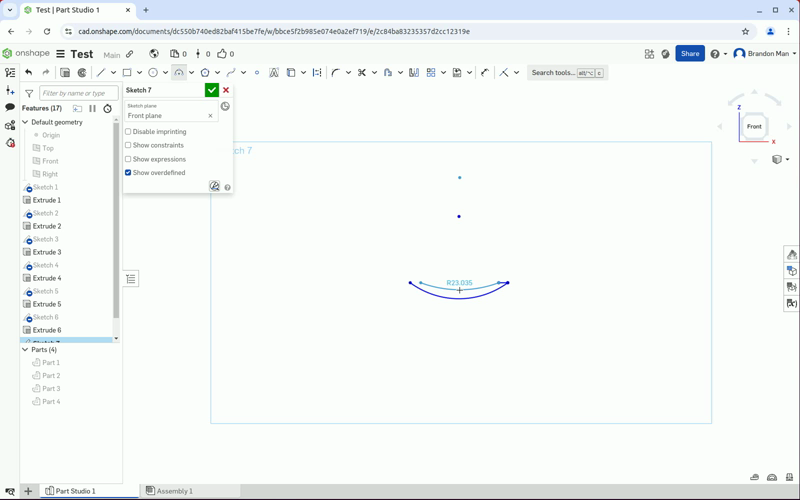
key_up(shift)
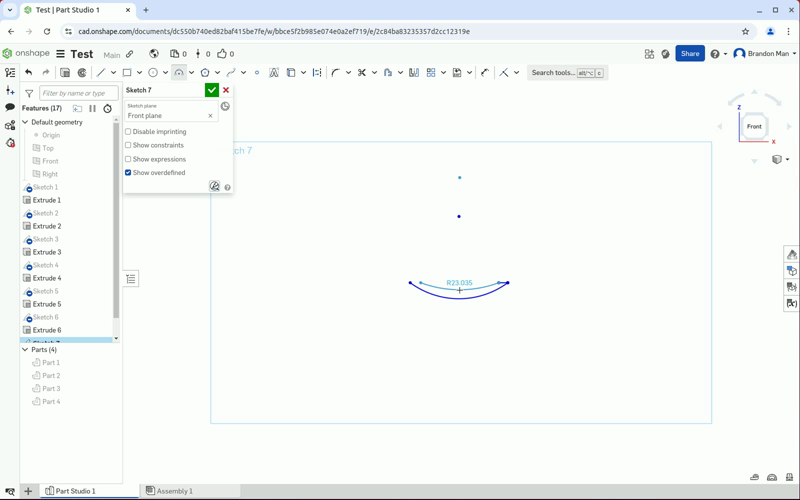
key(esc)
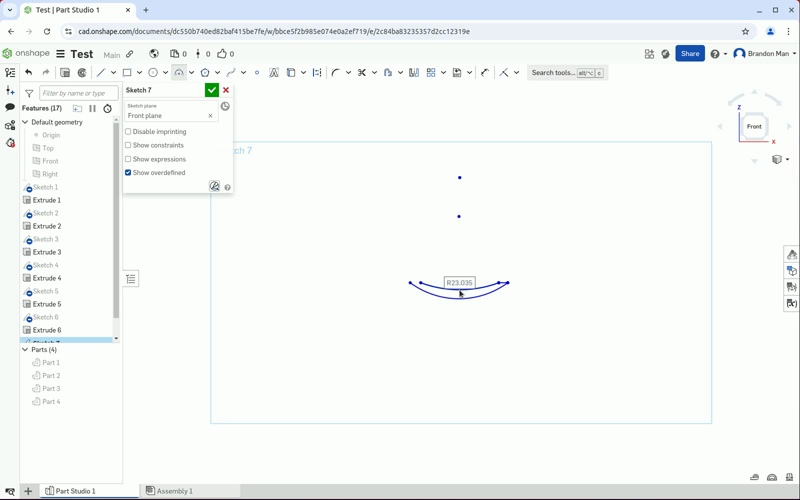
key(l)
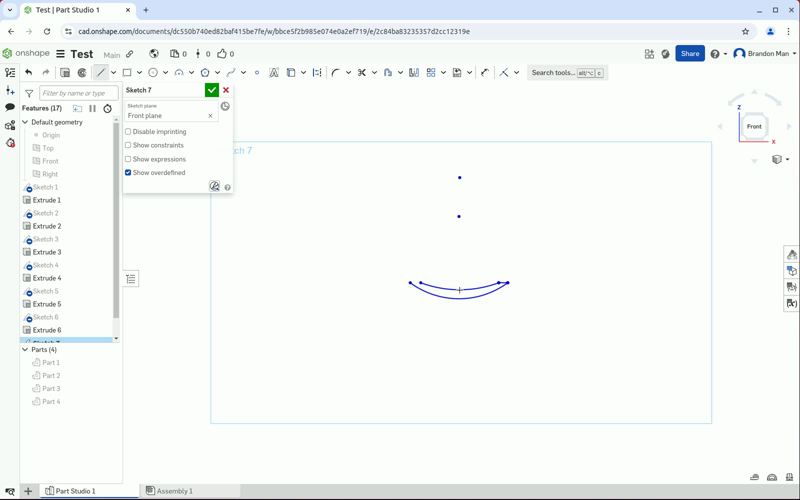
mouse_move(420, 282)
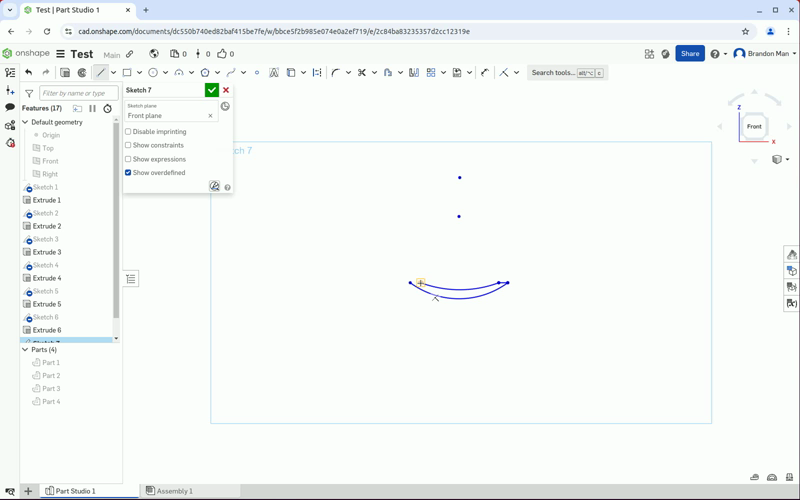
click(420, 282)
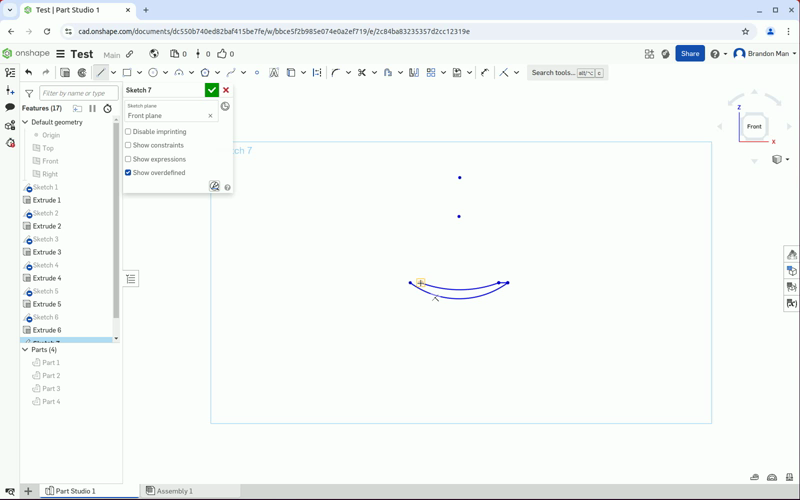
mouse_move(450, 282)
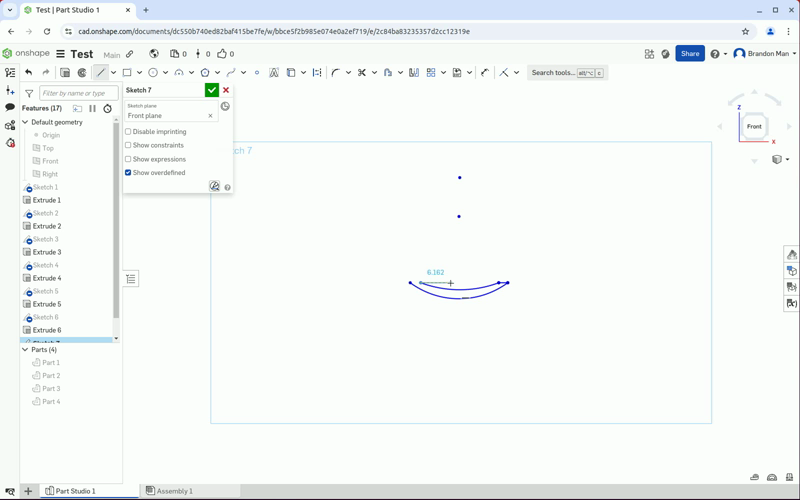
key_down(shift)
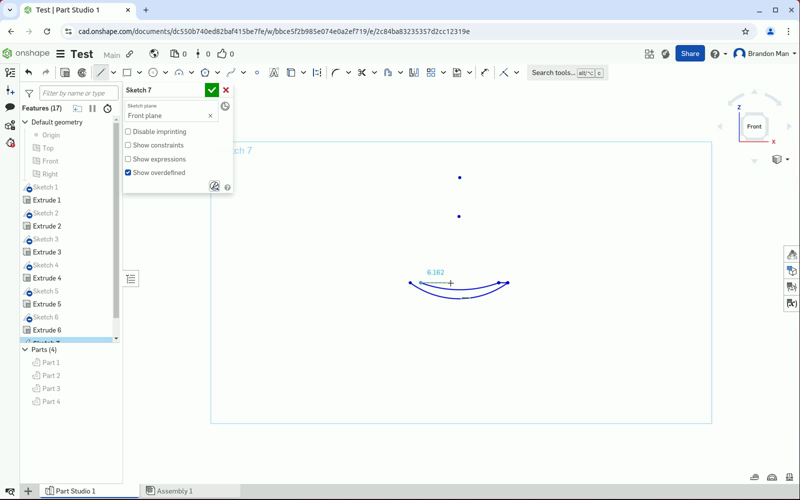
mouse_move(410, 282)
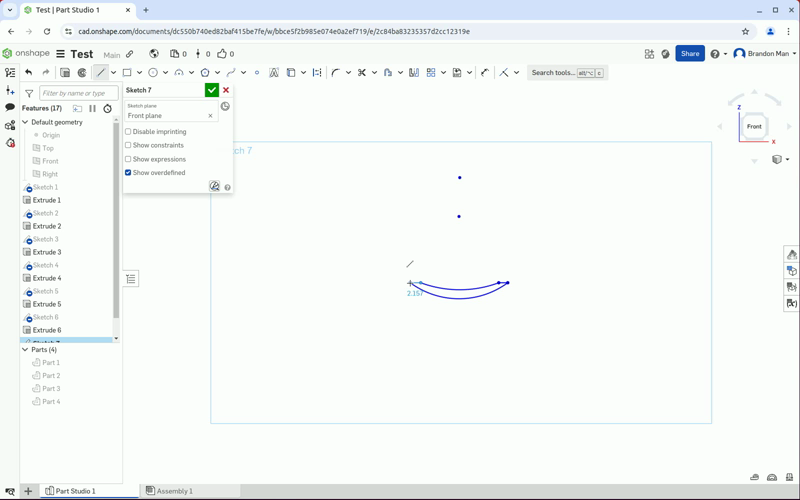
key_up(shift)
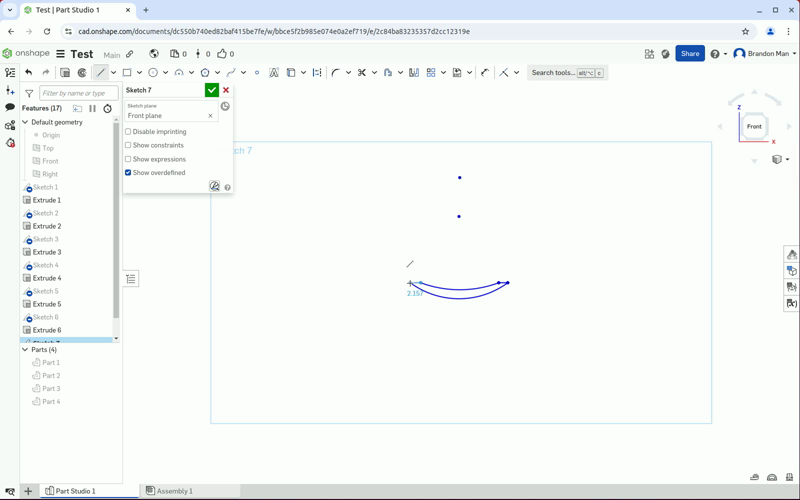
click(410, 282)
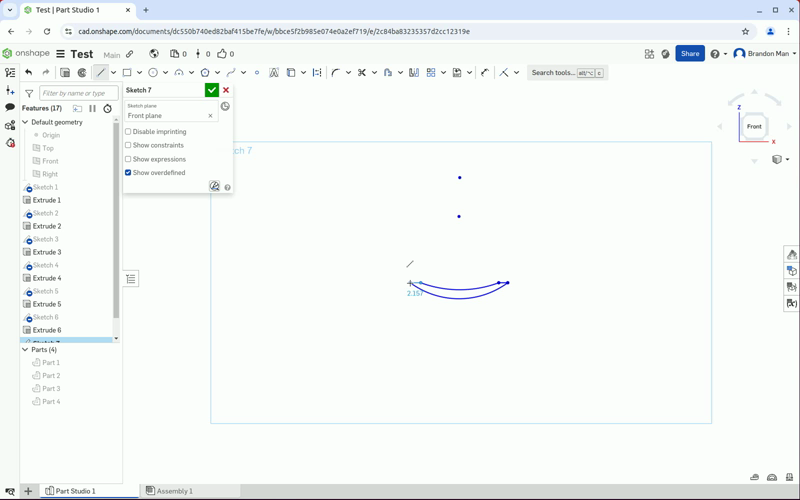
key(esc)
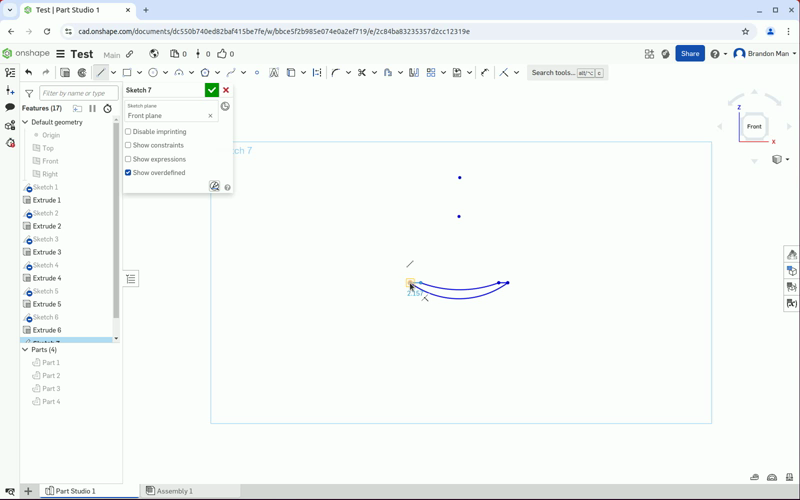
mouse_move(455, 293)
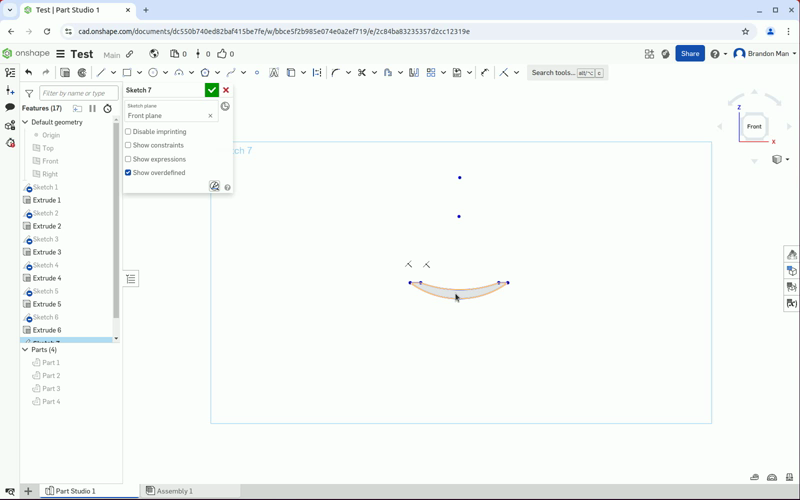
scroll(6)
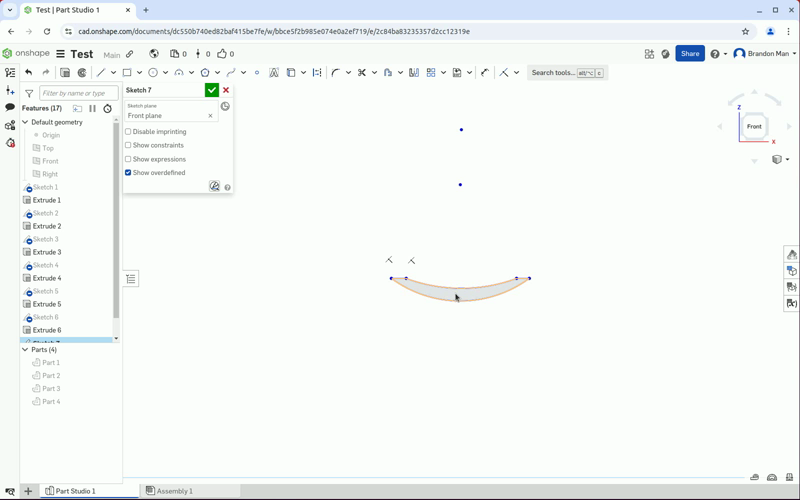
scroll(6)
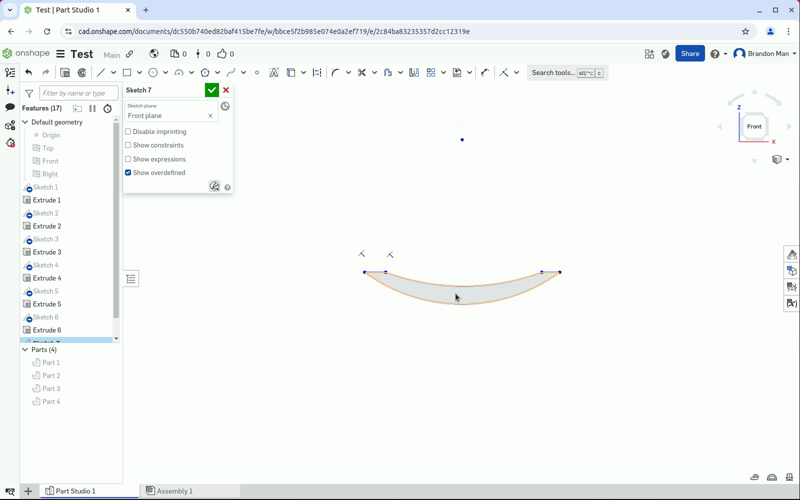
scroll(6)
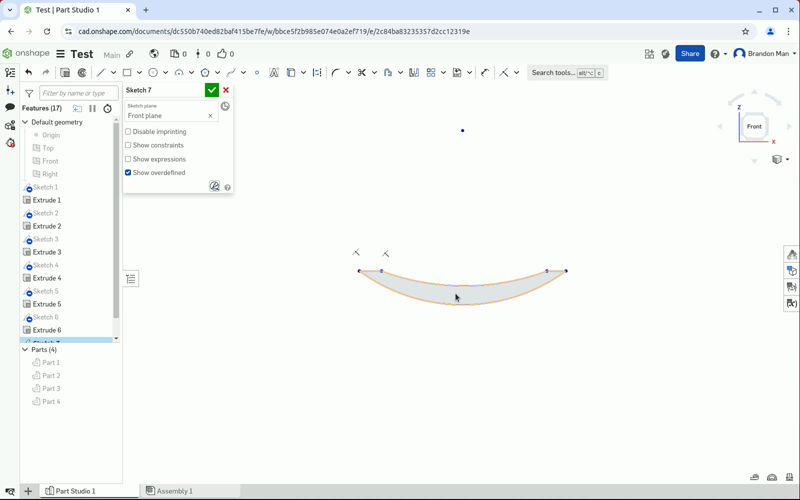
scroll(6)
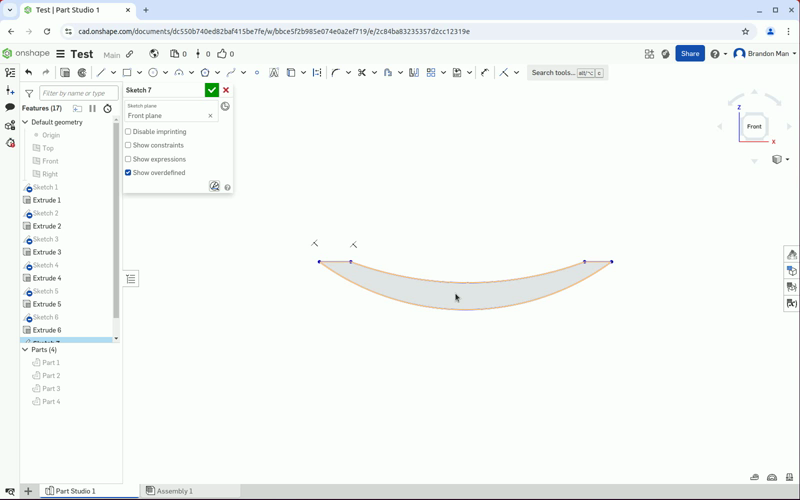
scroll(6)
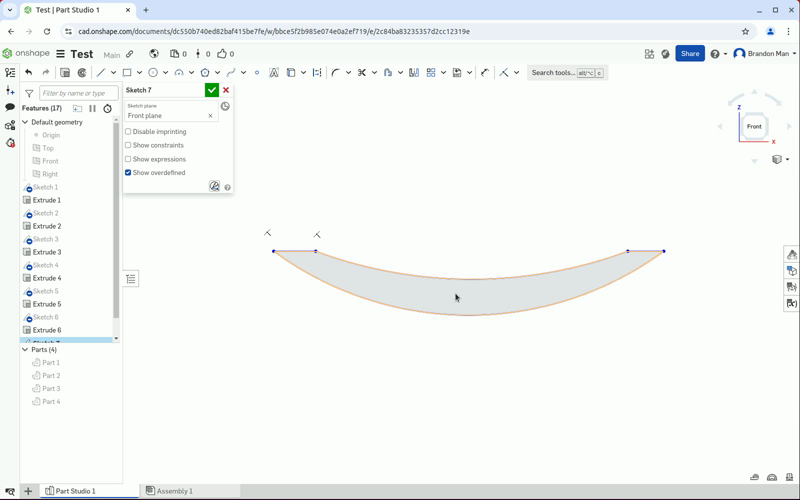
scroll(6)
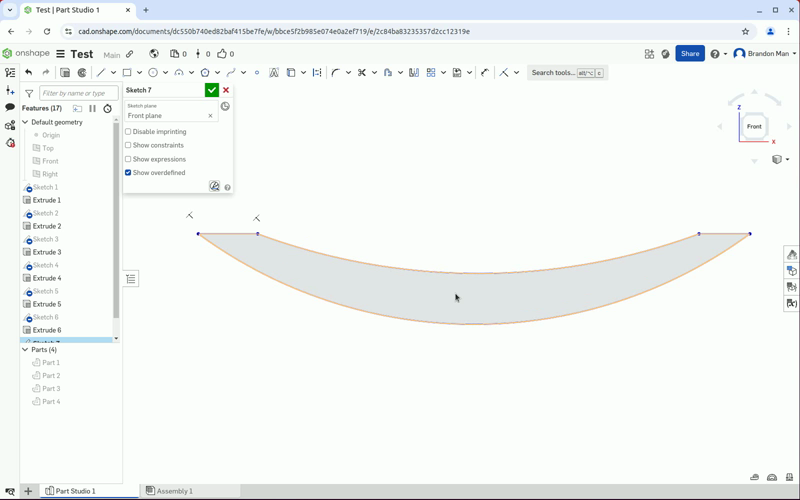
scroll(6)
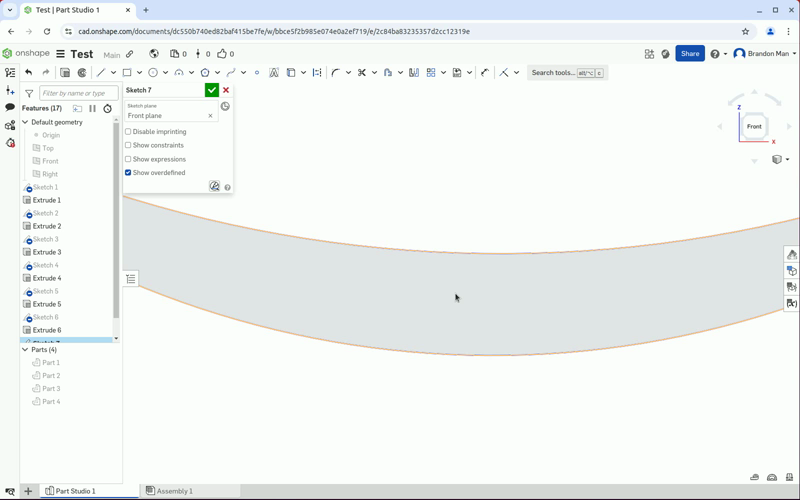
click(455, 293)
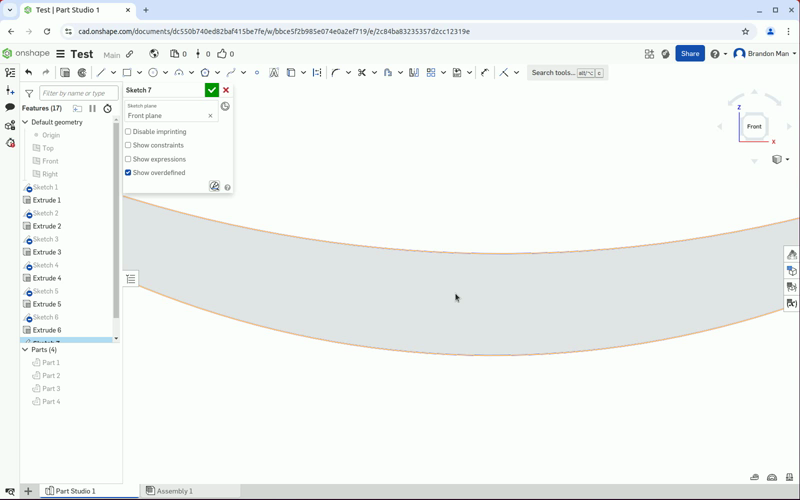
scroll(-6)
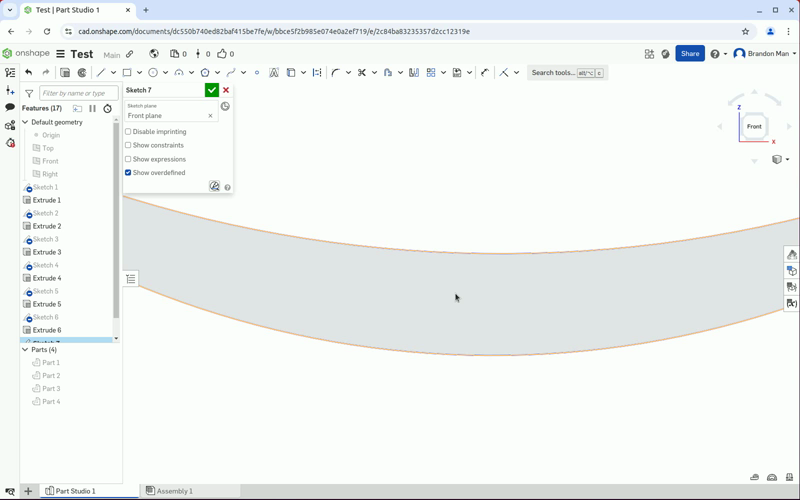
scroll(-6)
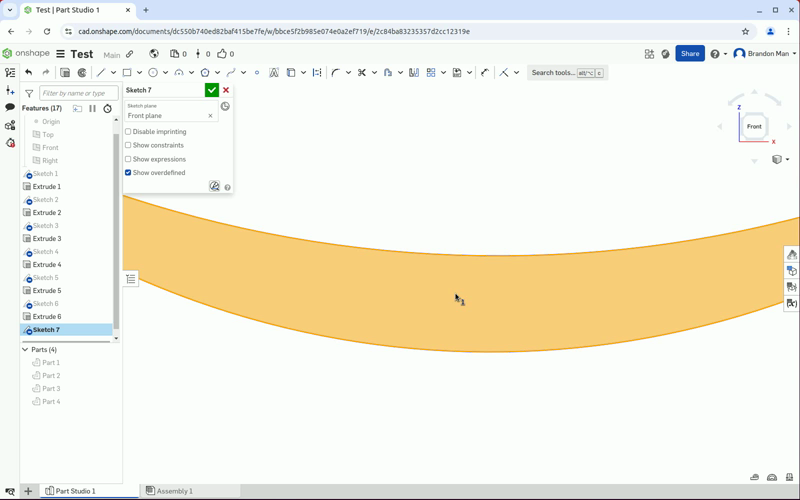
scroll(-6)
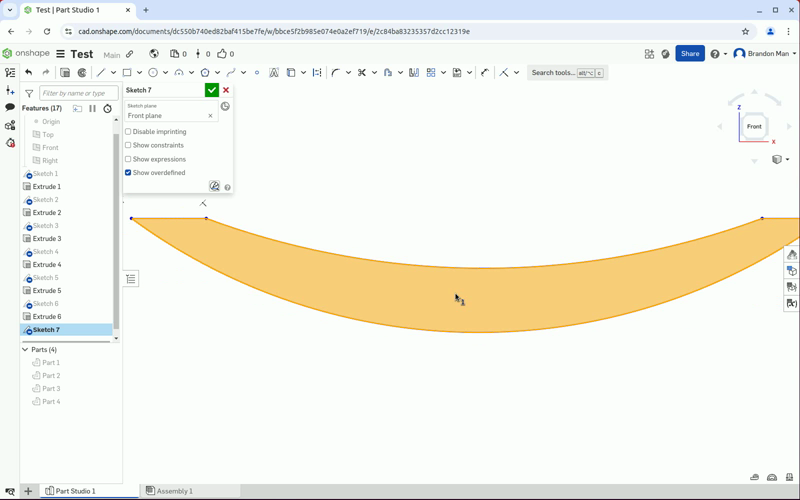
scroll(-6)
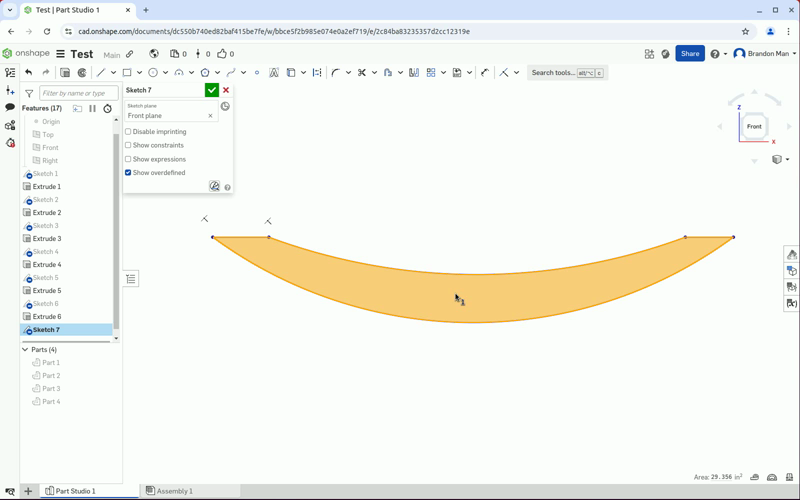
scroll(-6)
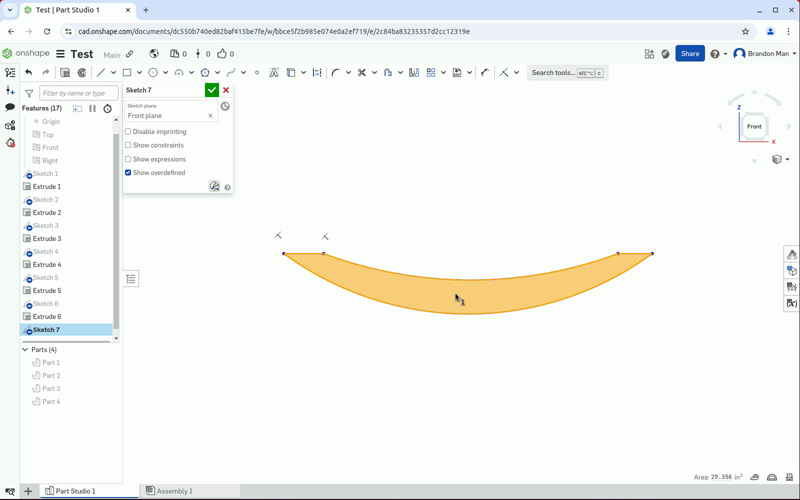
scroll(-6)
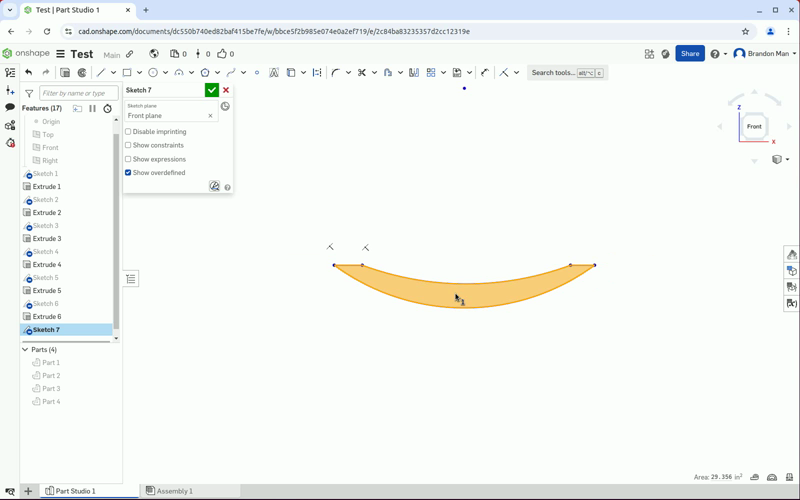
scroll(-6)
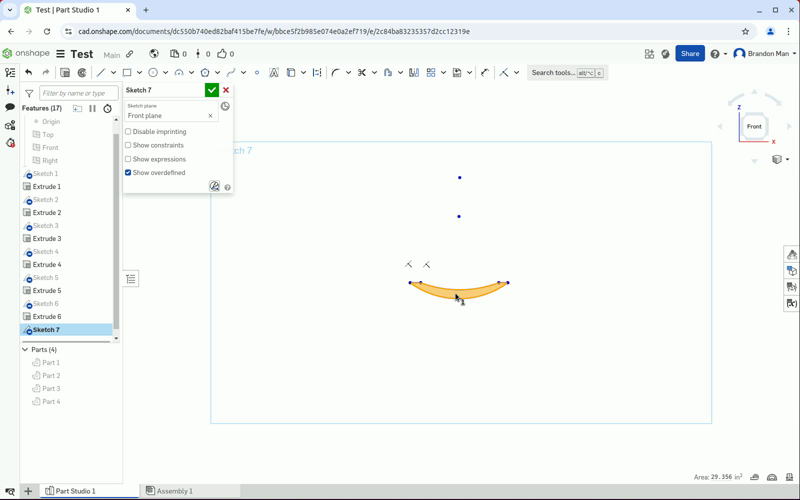
mouse_move(73, 352)
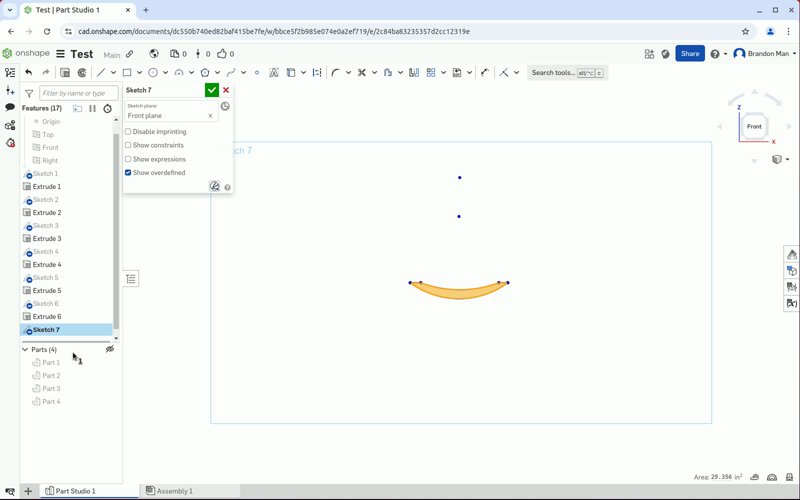
key(shift+y)
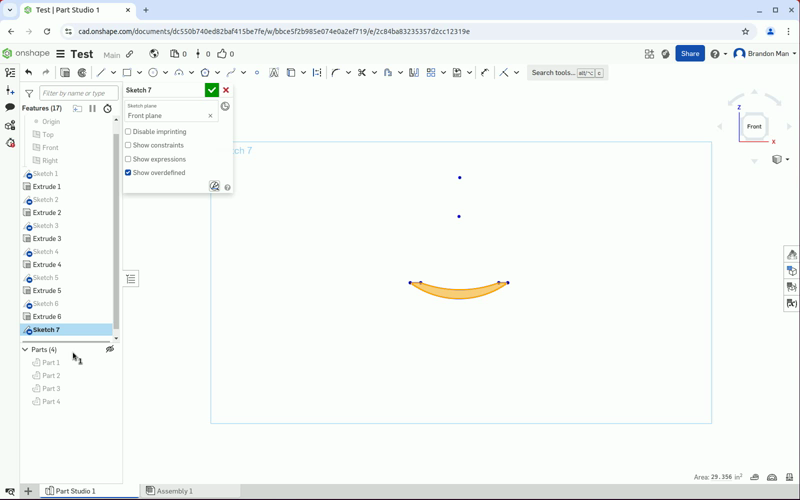
key(shift+e)
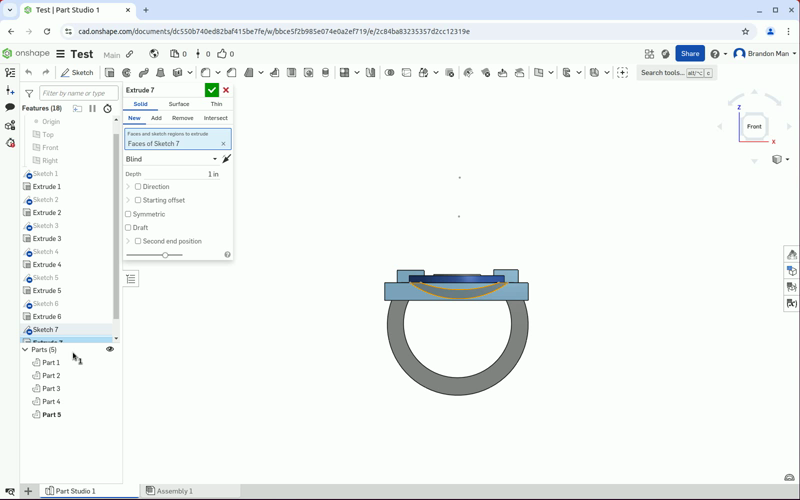
mouse_move(143, 106)
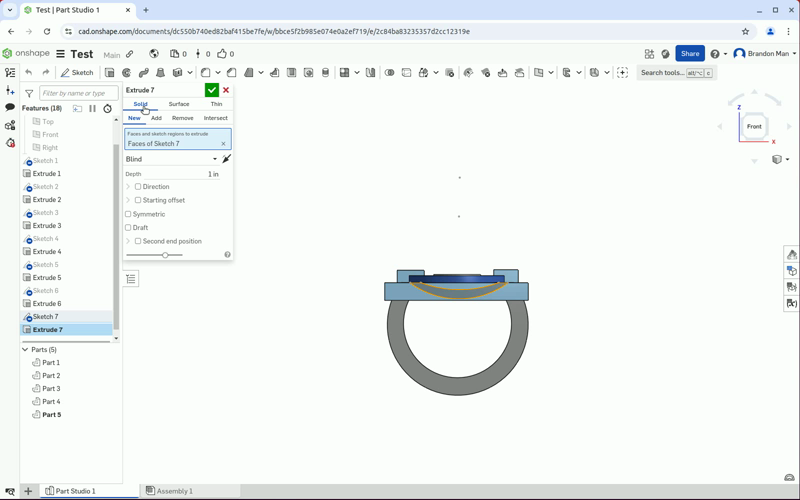
click(143, 106)
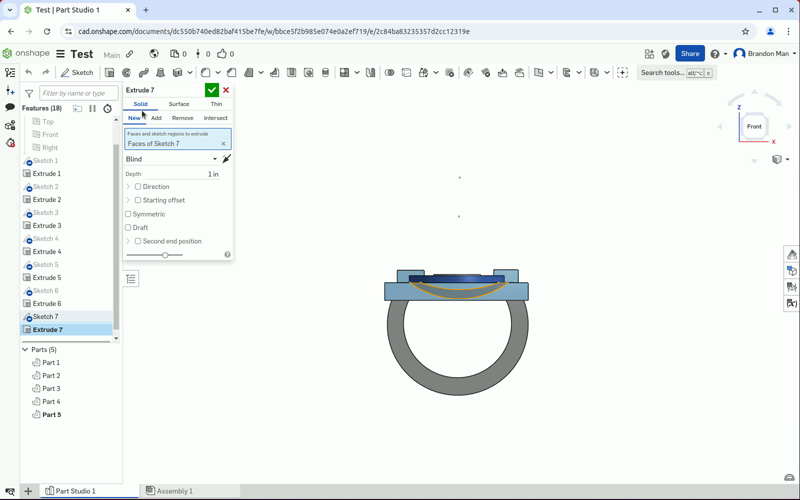
mouse_move(137, 120)
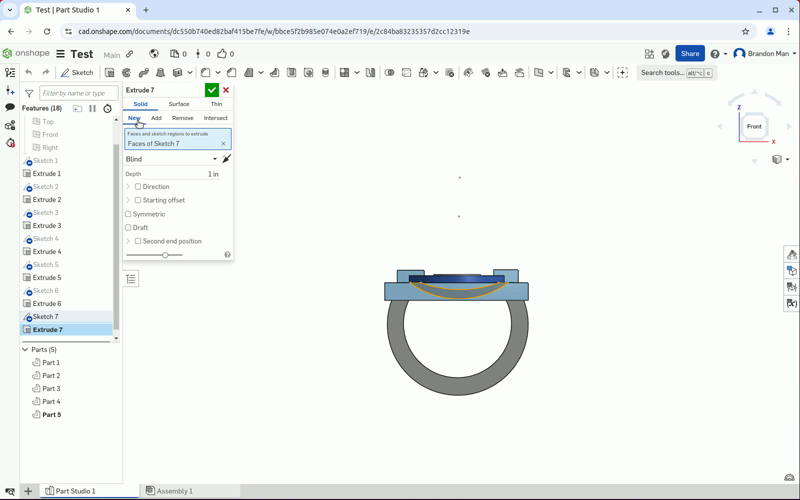
click(137, 120)
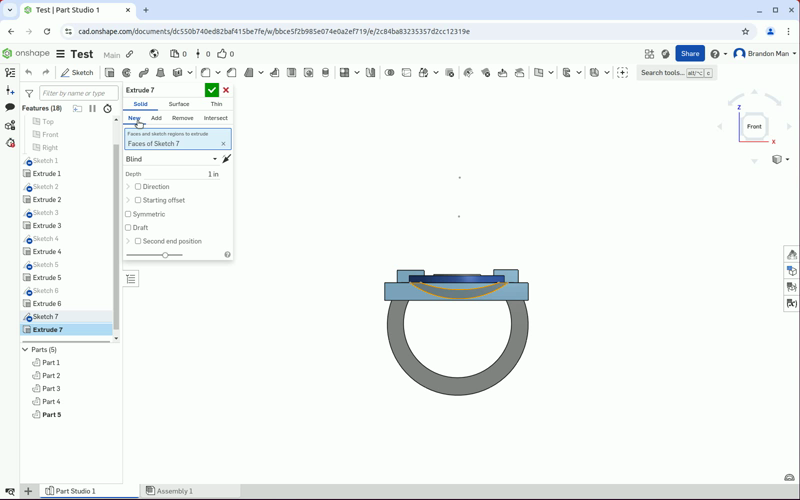
key(tab, 4)
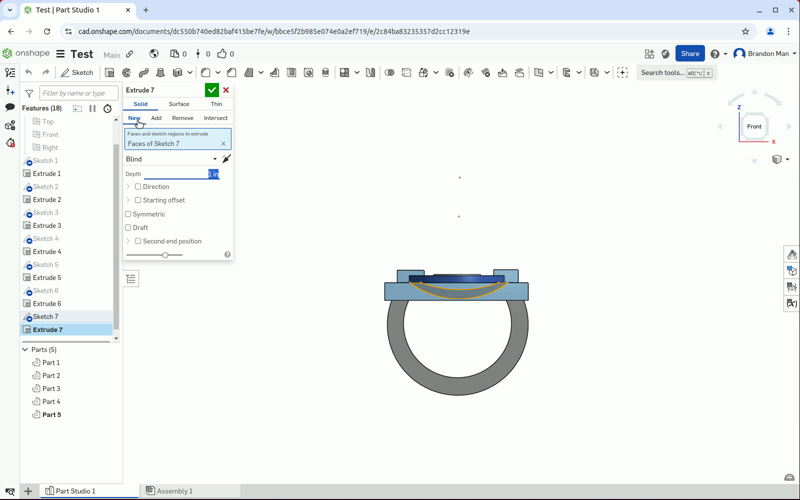
text(-6.018)
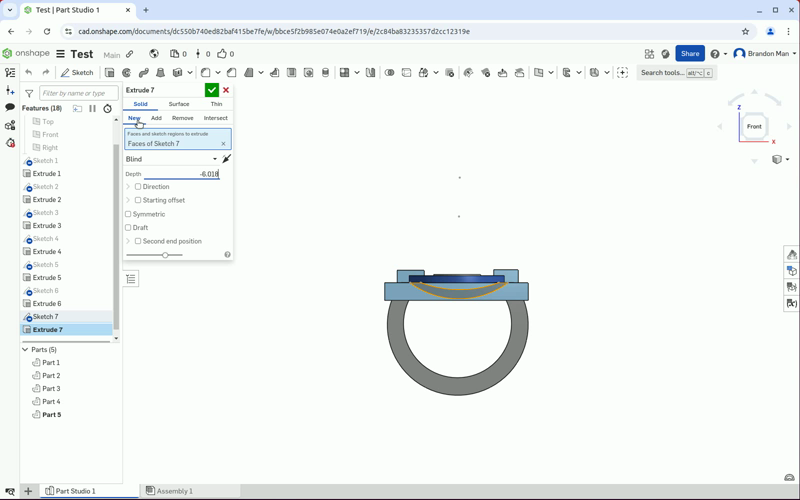
key(enter)
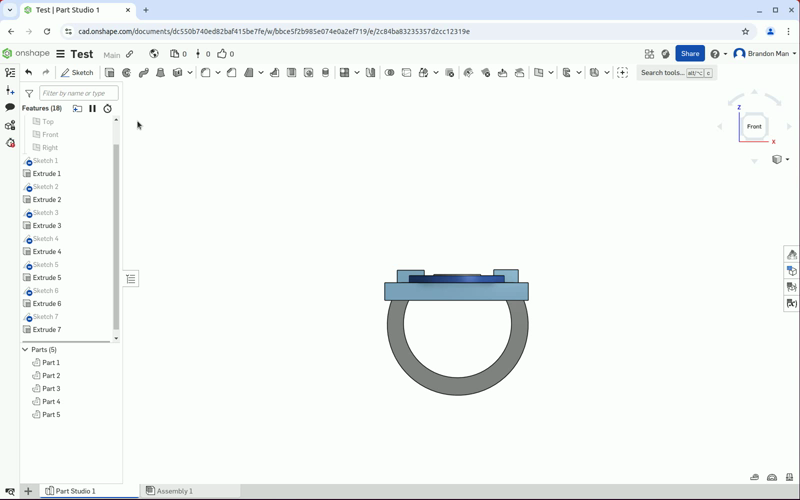
key(shift+h)
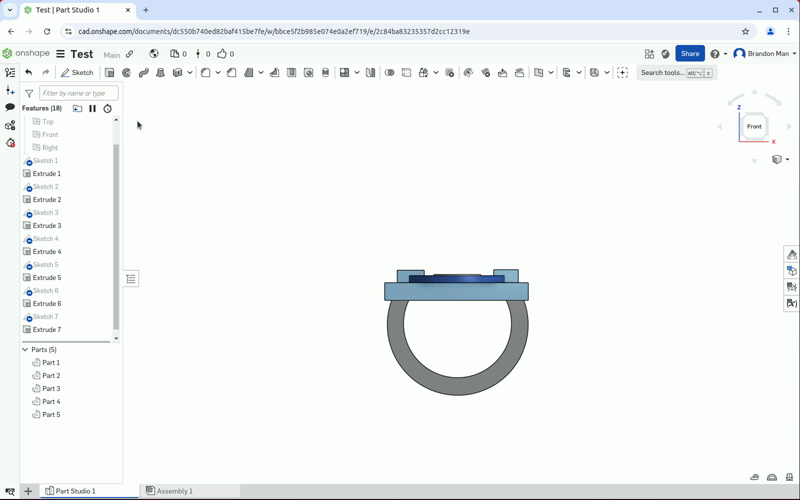
key(shift+h)
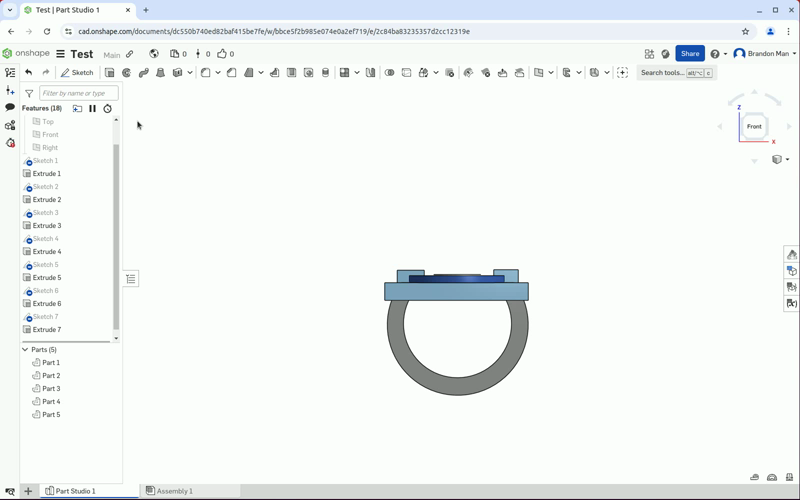
mouse_move(69, 163)
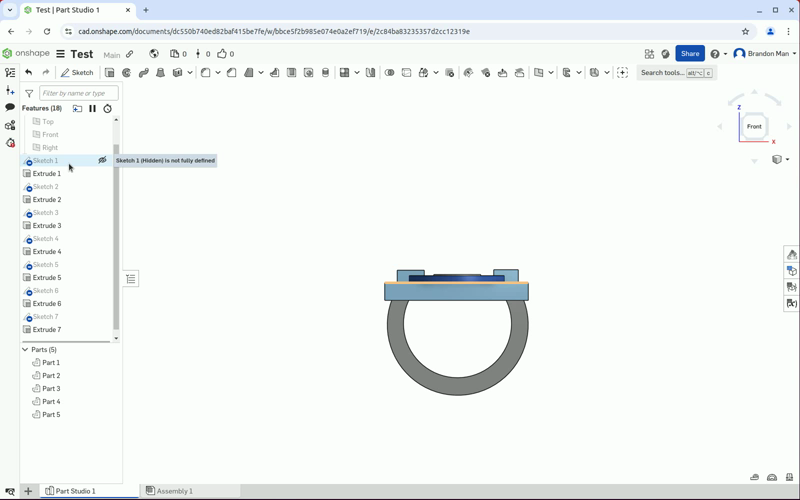
click(69, 163)
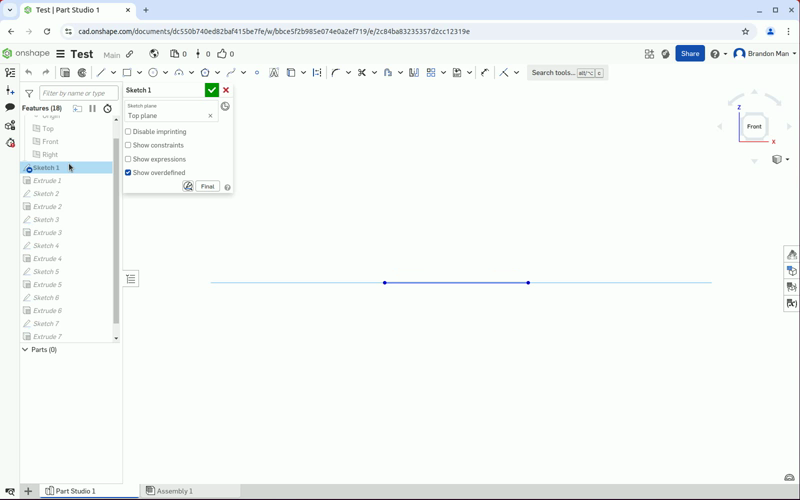
mouse_move(229, 92)
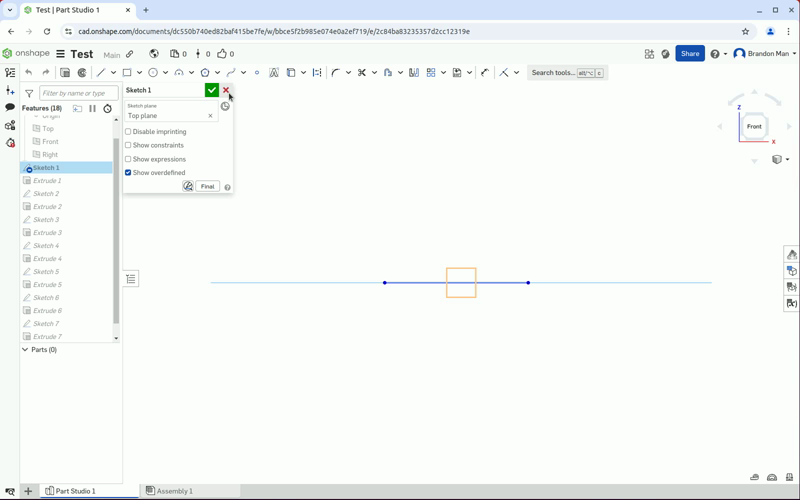
click(229, 92)
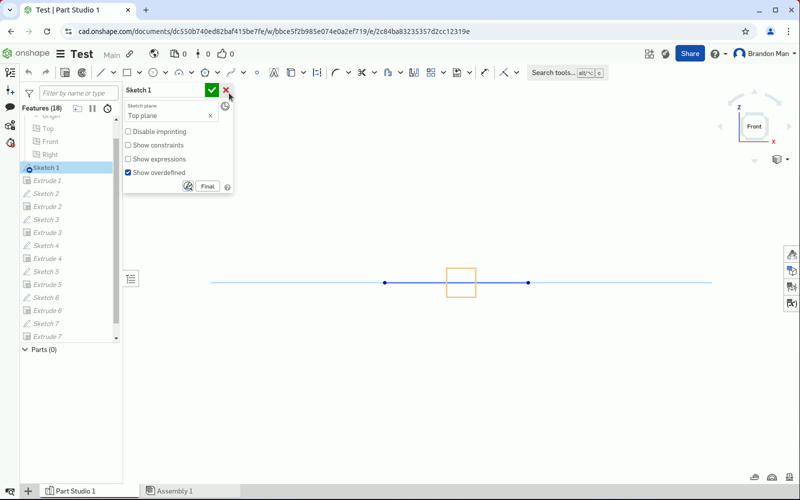
key(shift+s)
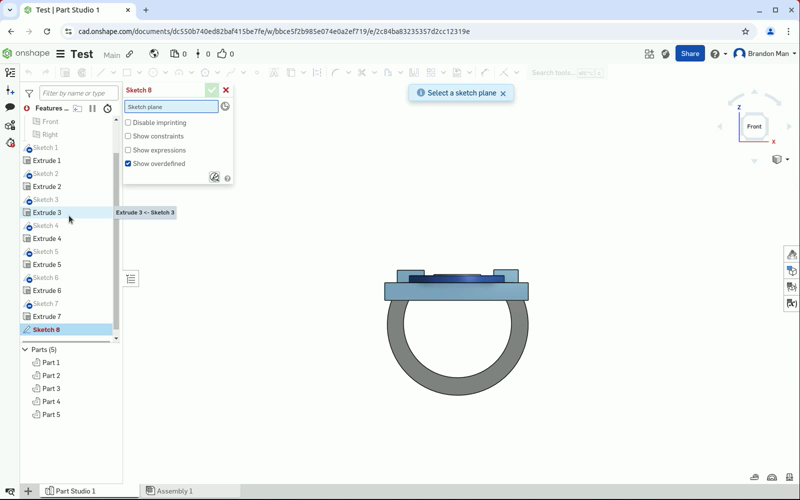
scroll(3)
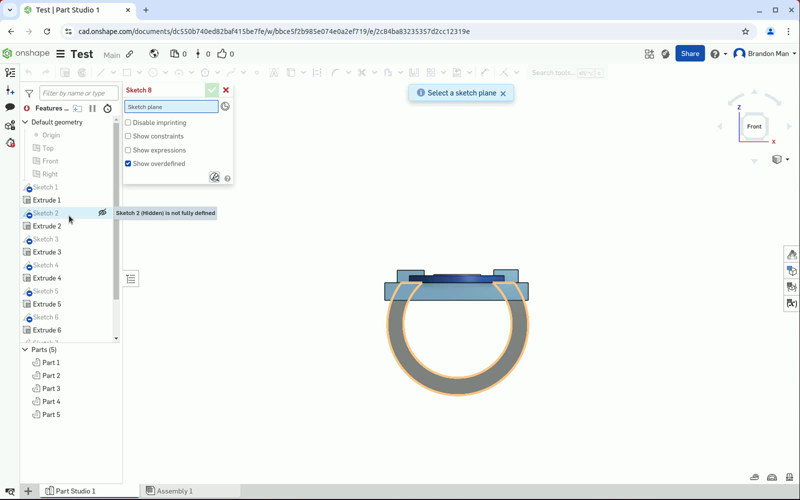
mouse_move(69, 163)
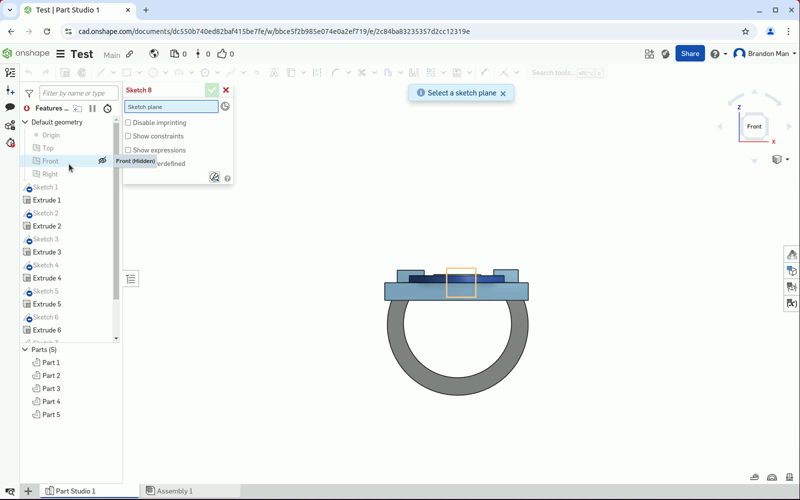
click(69, 163)
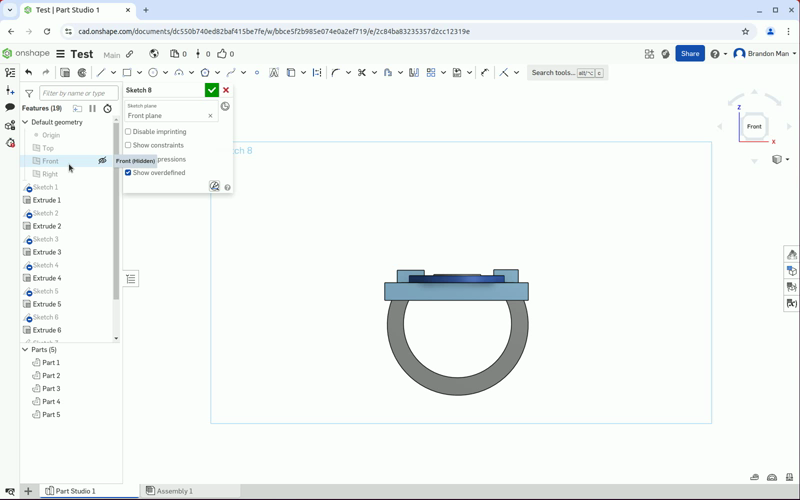
mouse_move(73, 352)
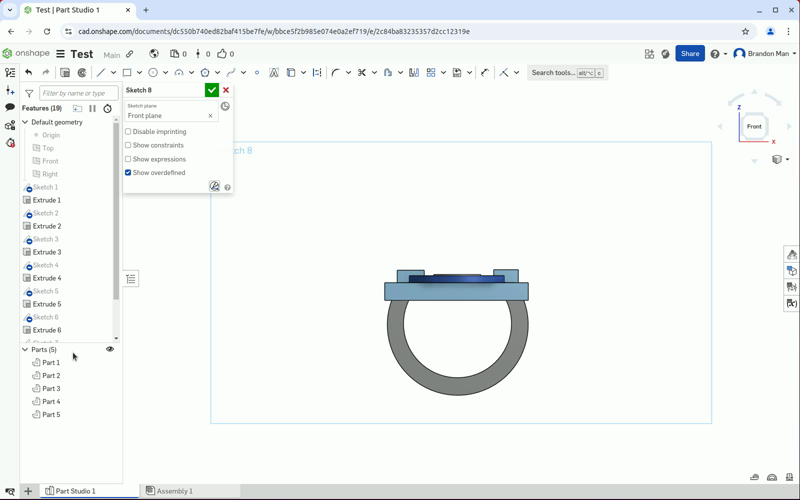
key(y)
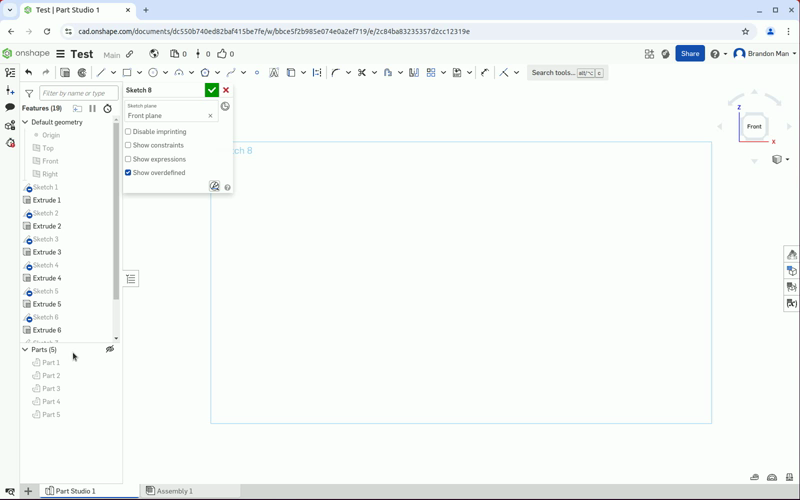
key(c)
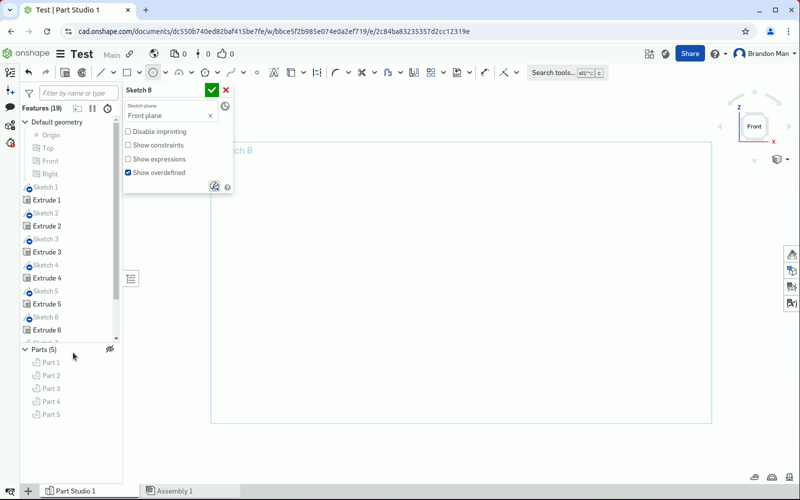
key_down(shift)
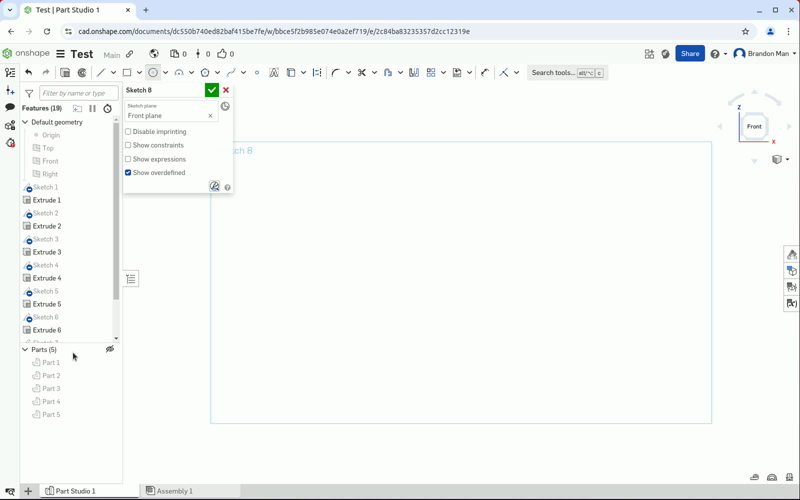
mouse_move(409, 275)
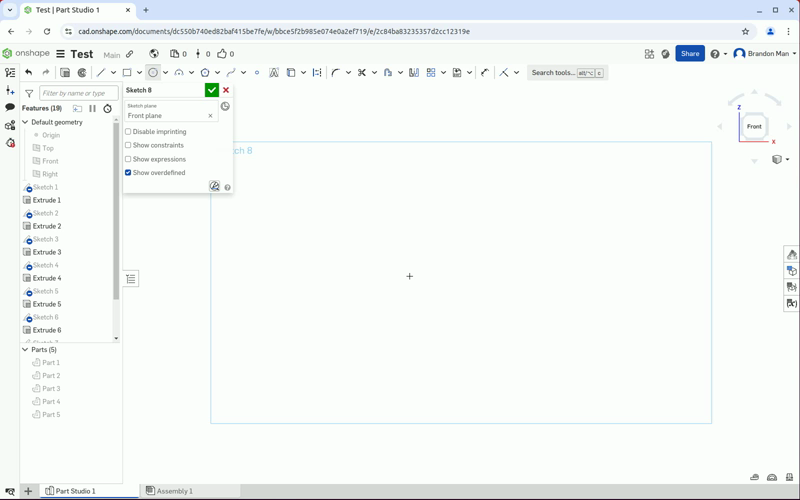
click(409, 275)
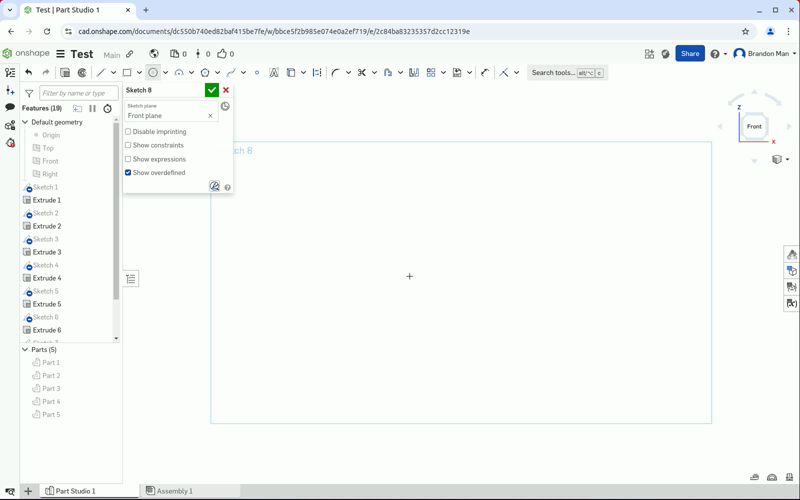
key_up(shift)
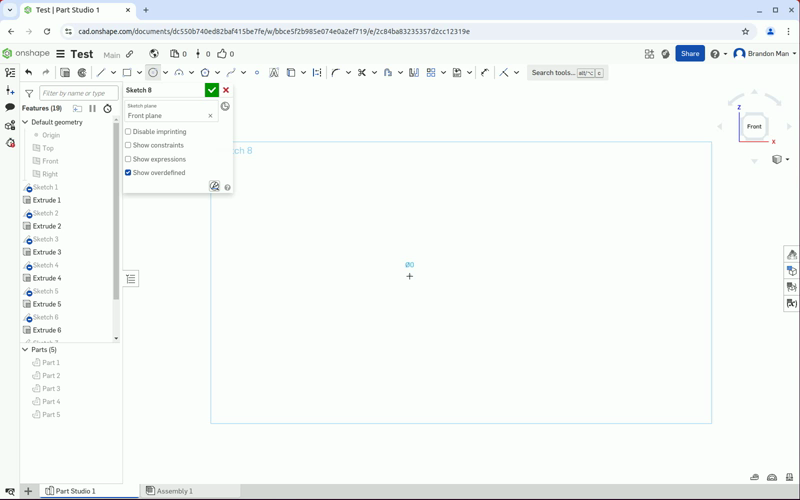
mouse_move(420, 275)
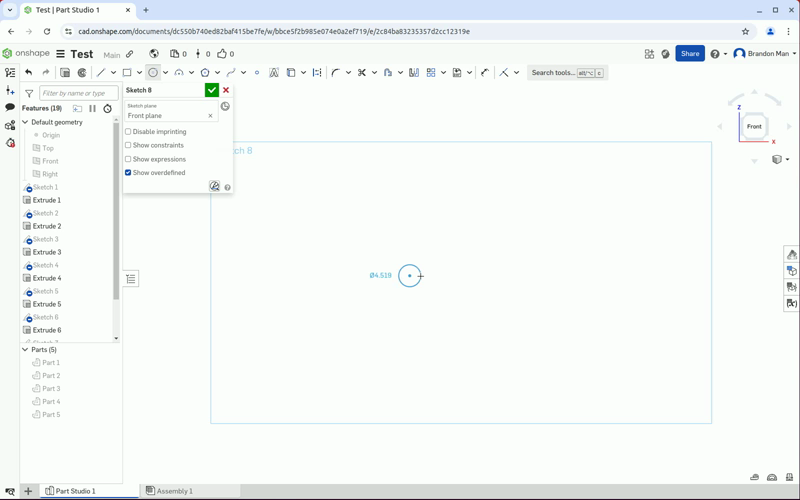
click(420, 275)
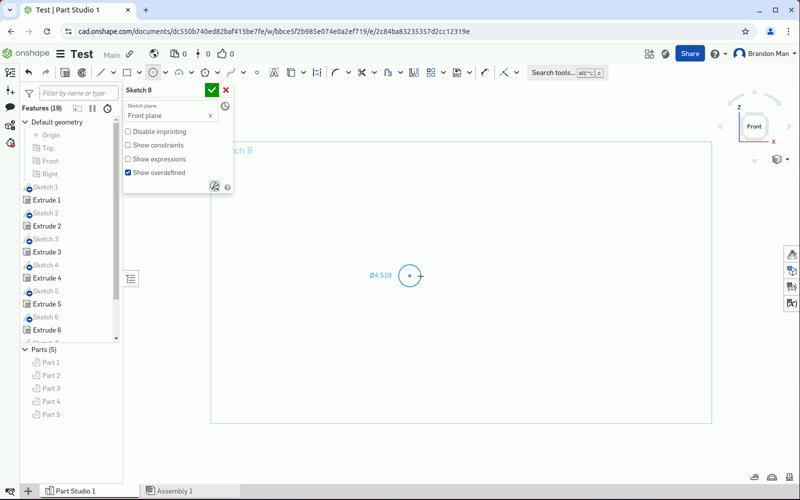
key(esc)
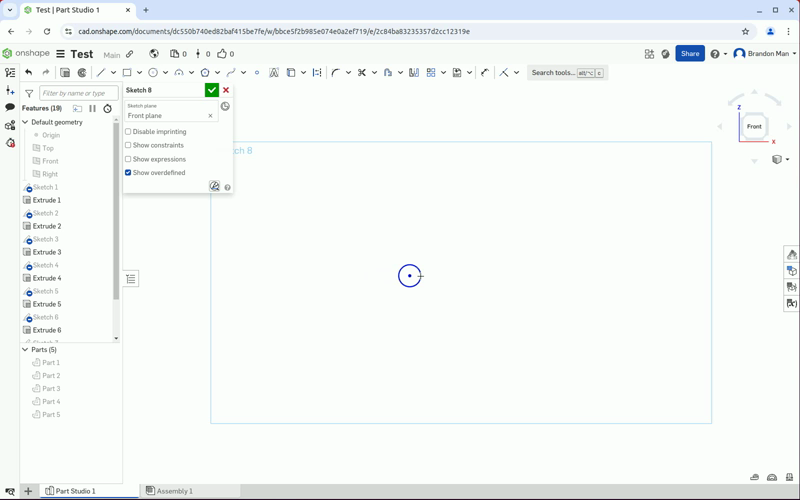
mouse_move(415, 280)
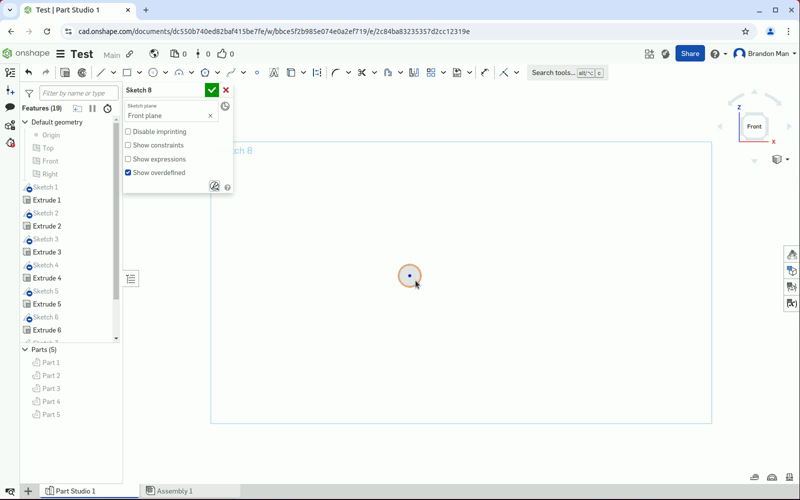
scroll(6)
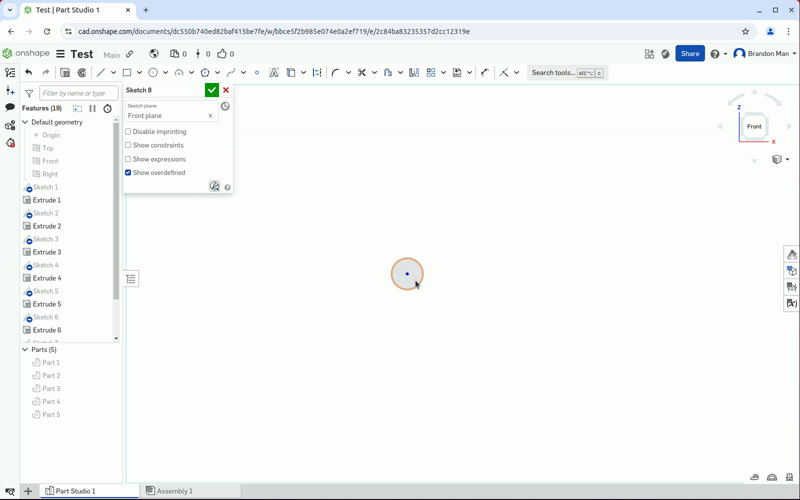
scroll(6)
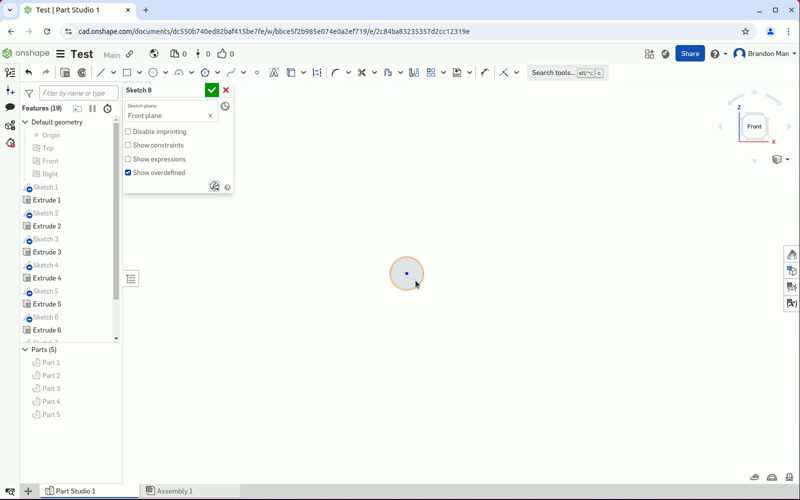
scroll(6)
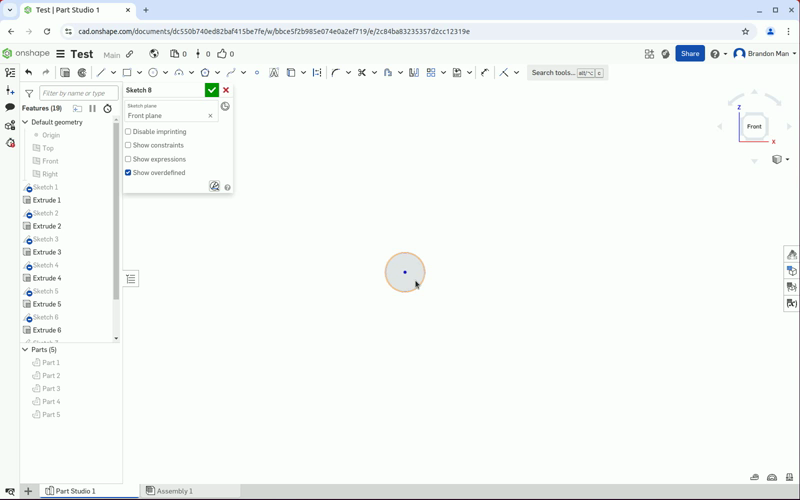
scroll(6)
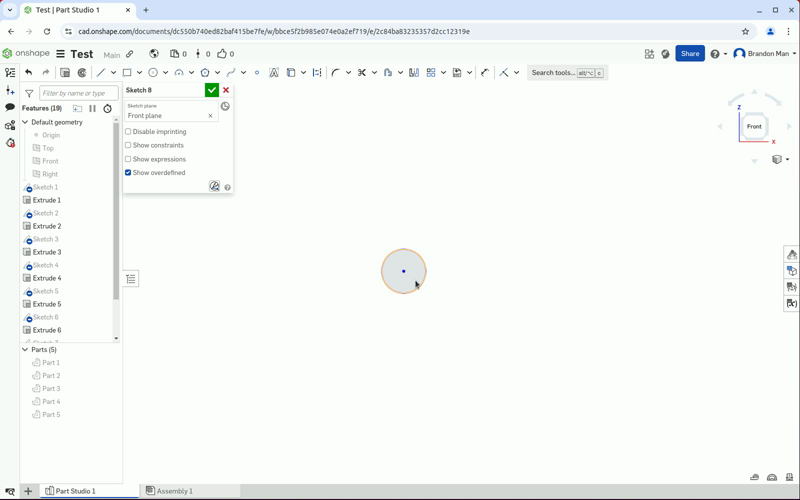
scroll(6)
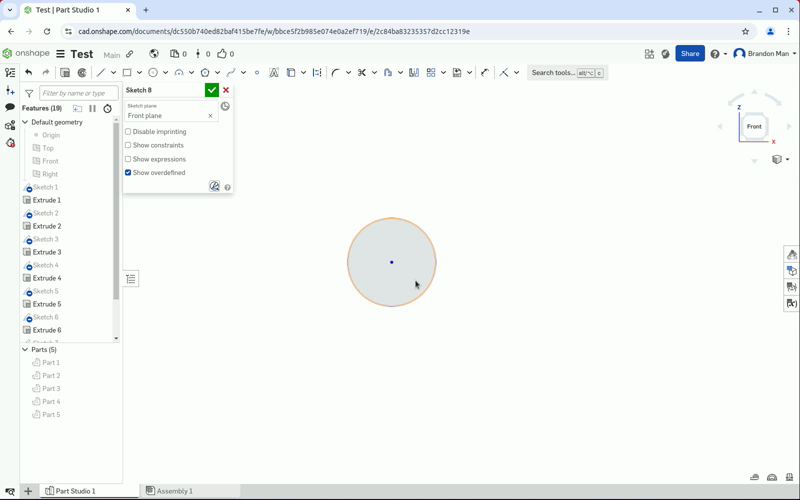
scroll(6)
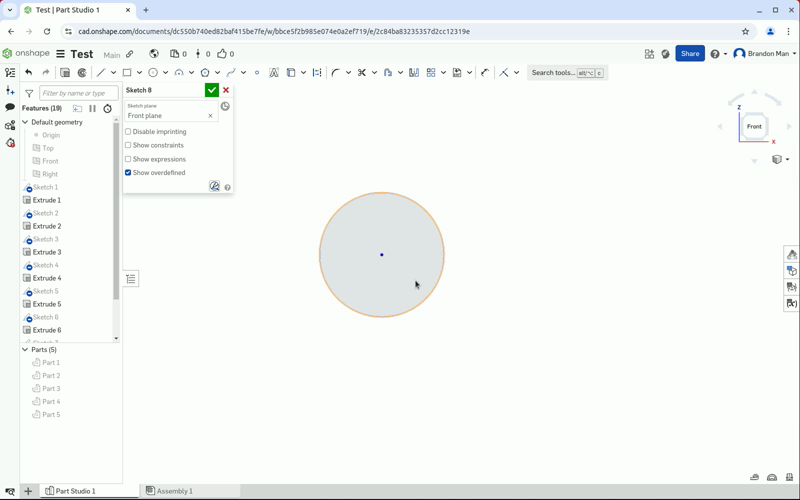
scroll(6)
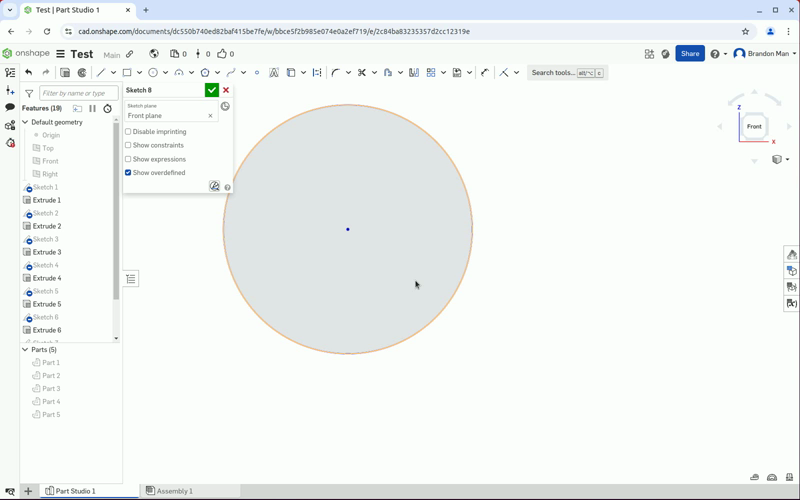
click(415, 280)
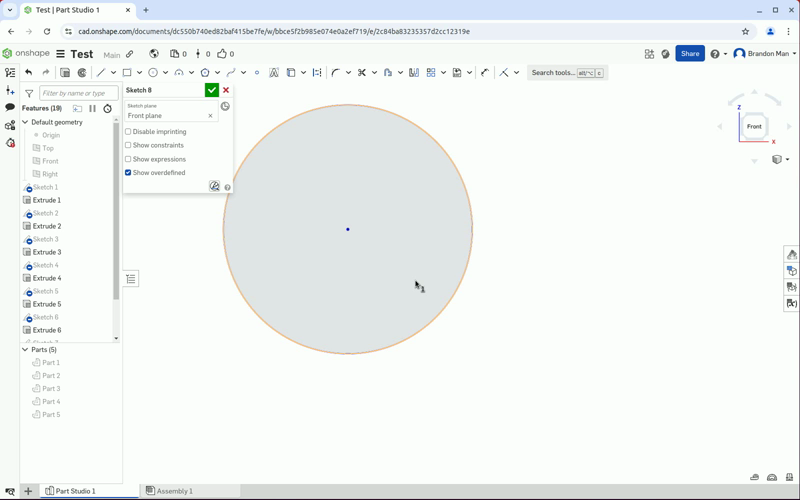
scroll(-6)
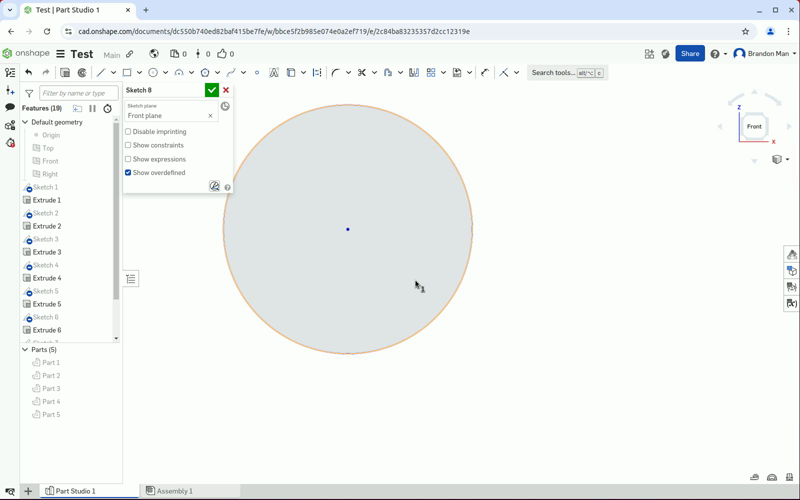
scroll(-6)
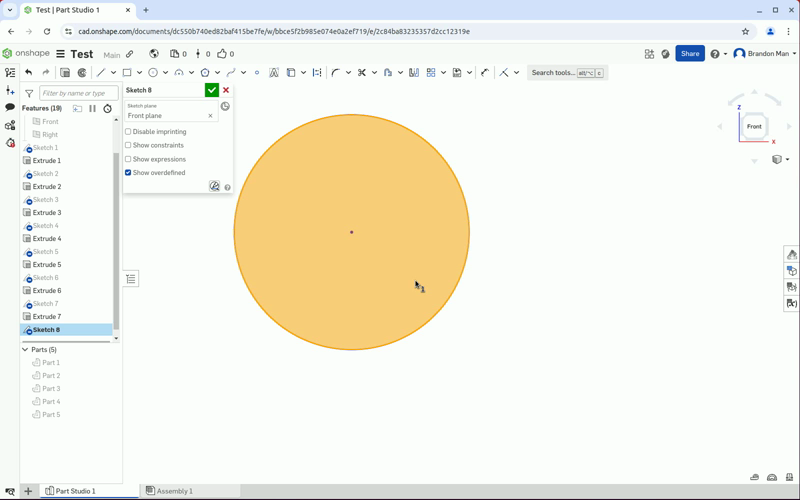
scroll(-6)
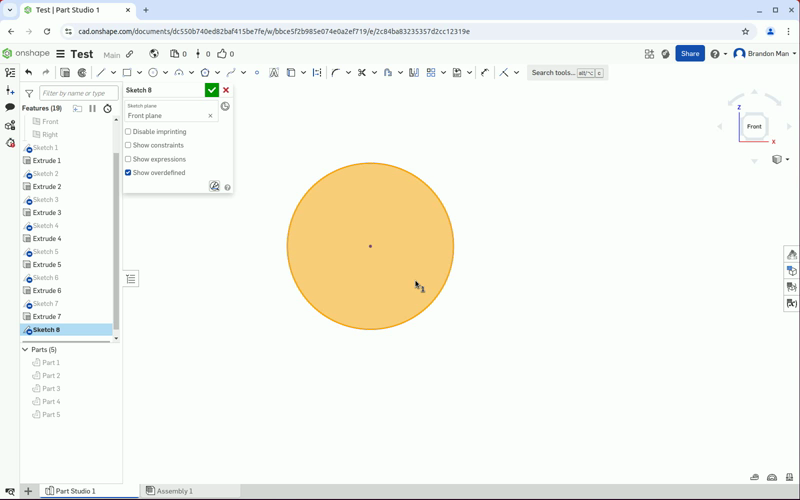
scroll(-6)
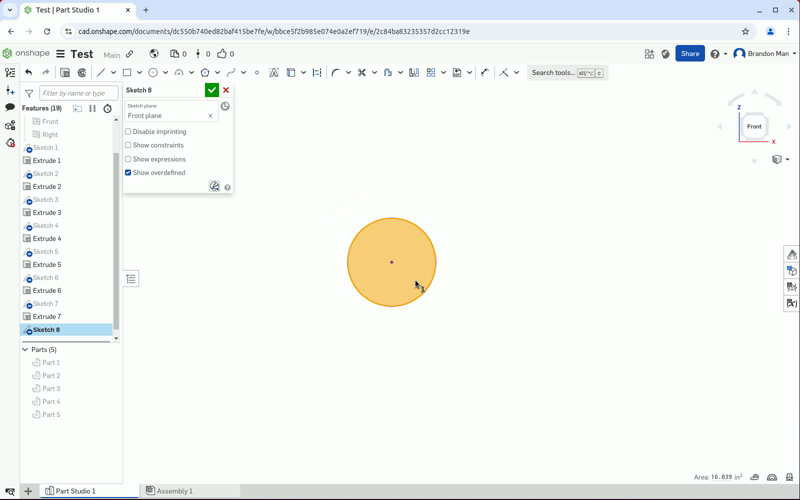
scroll(-6)
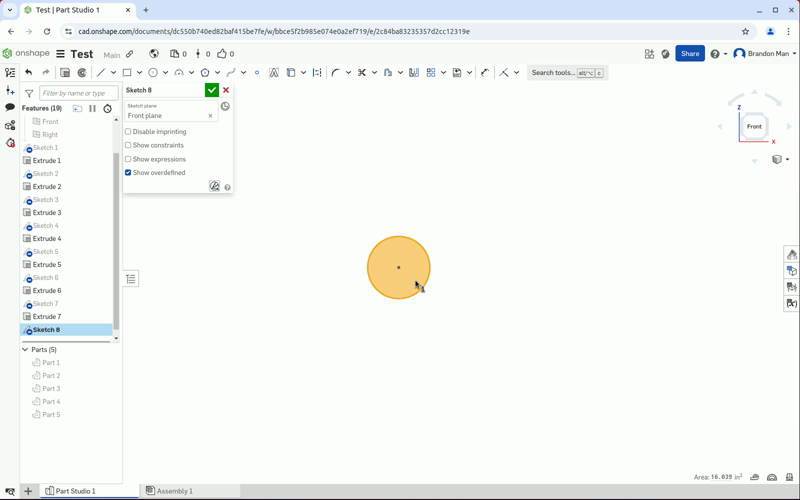
scroll(-6)
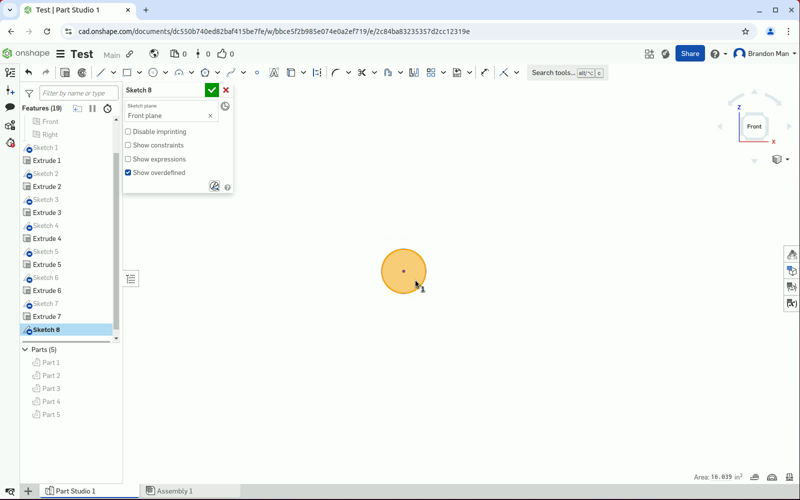
scroll(-6)
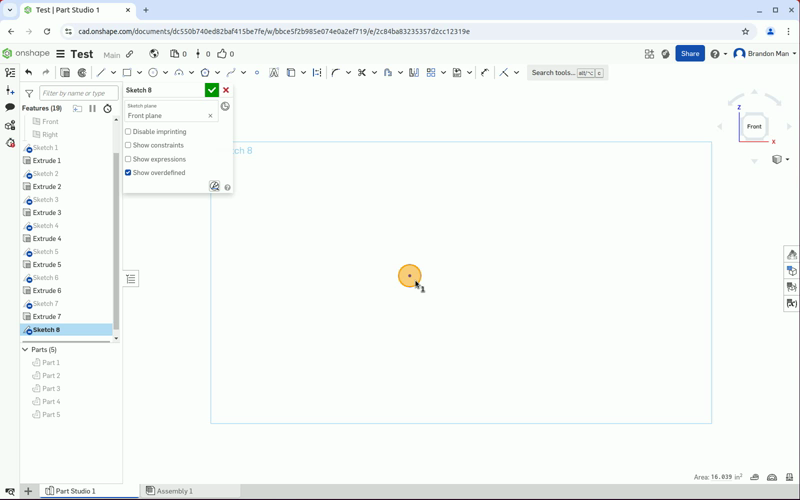
mouse_move(73, 352)
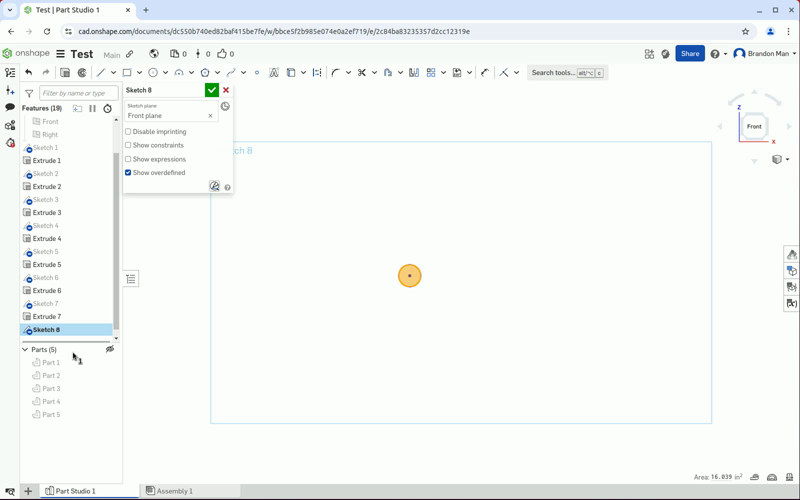
key(shift+y)
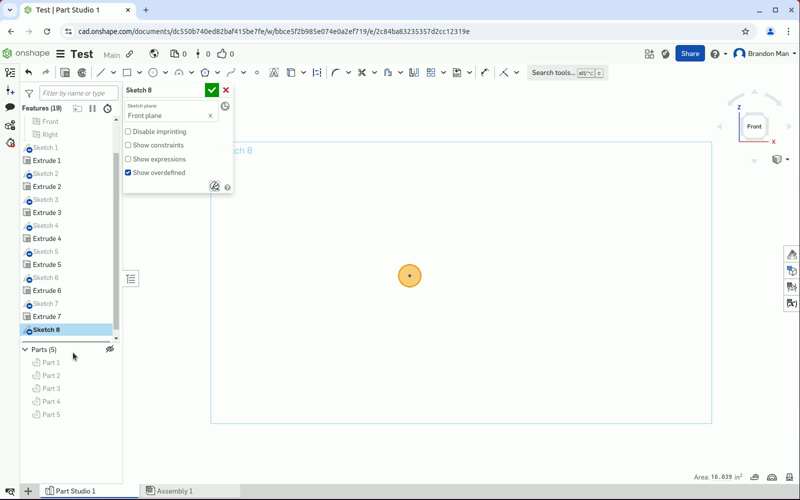
key(shift+e)
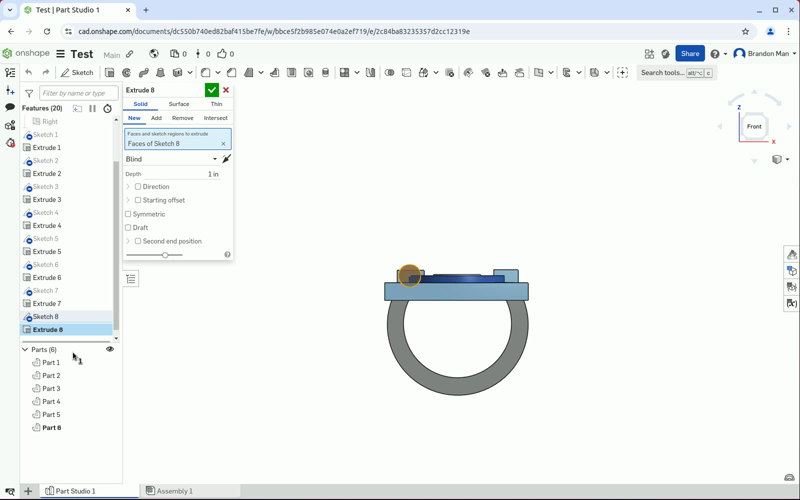
mouse_move(143, 106)
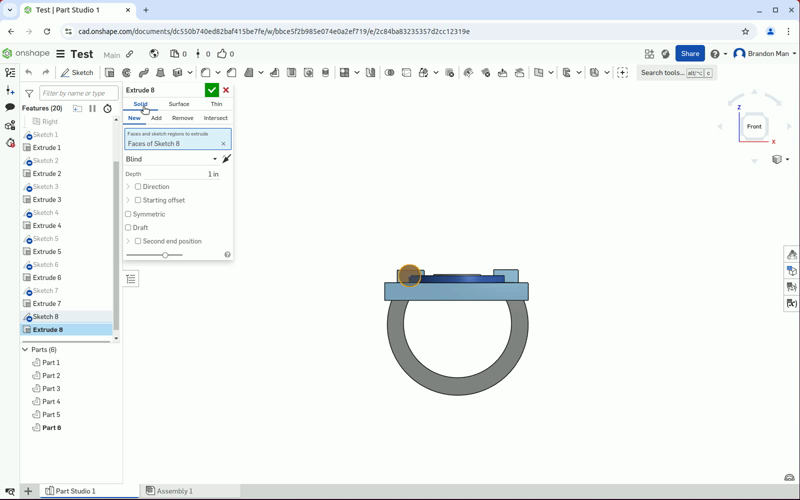
click(143, 106)
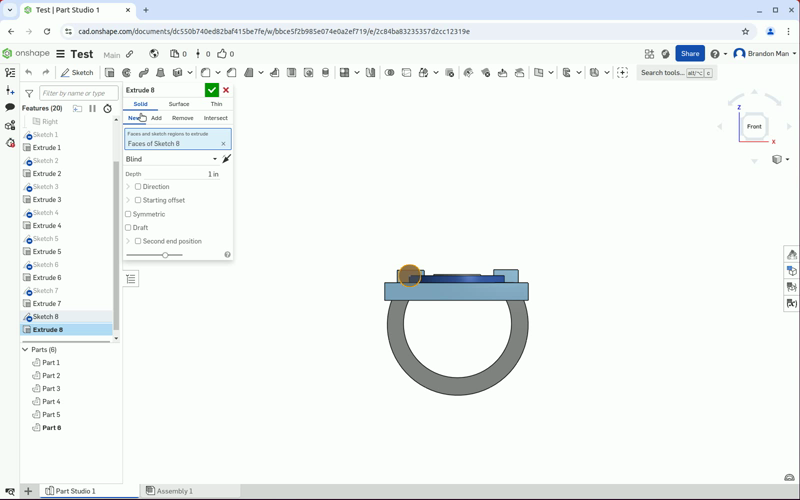
mouse_move(137, 120)
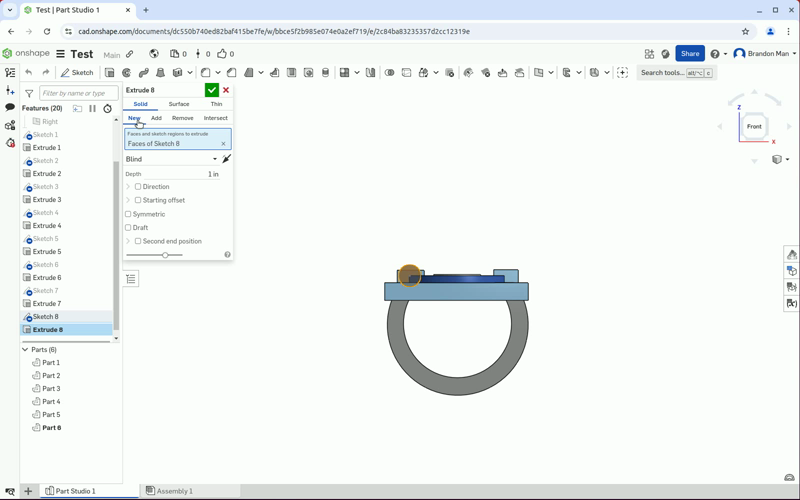
click(137, 120)
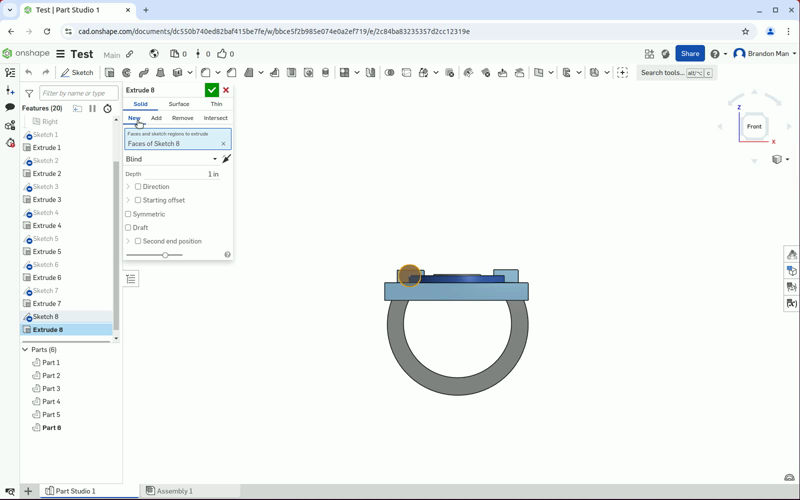
key(tab, 4)
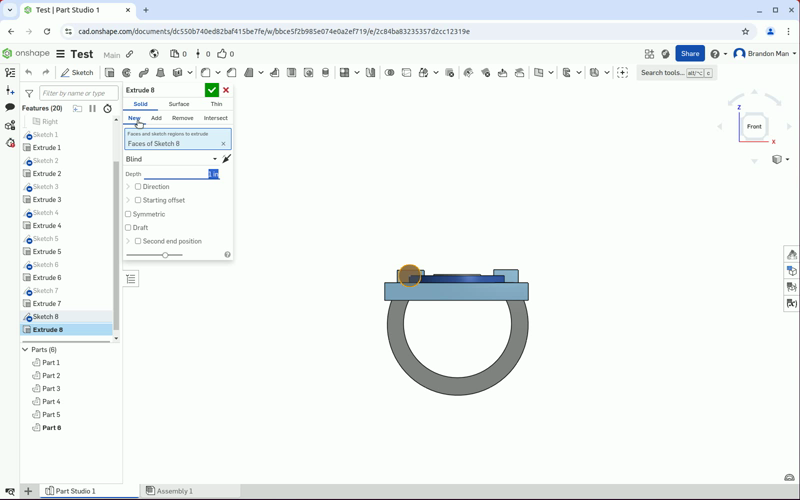
text(-15.405)
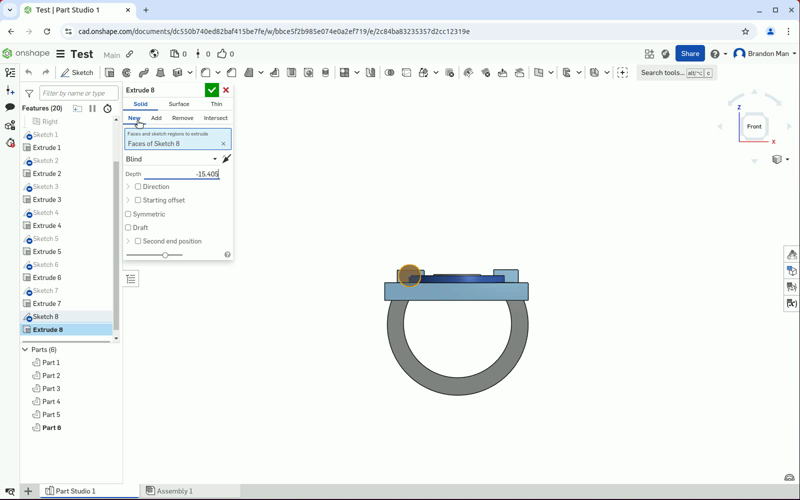
key(enter)
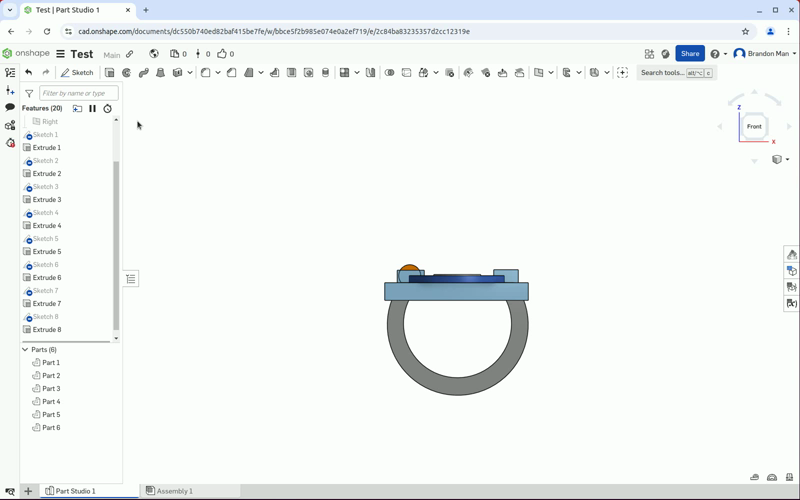
key(shift+h)
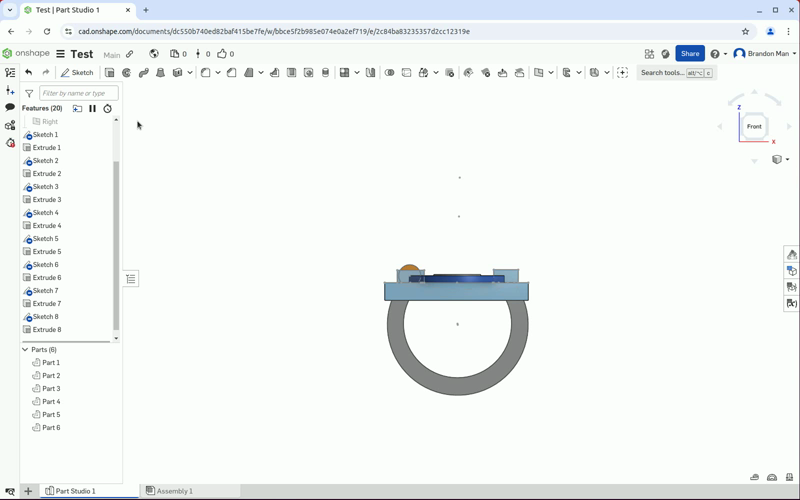
key(shift+h)
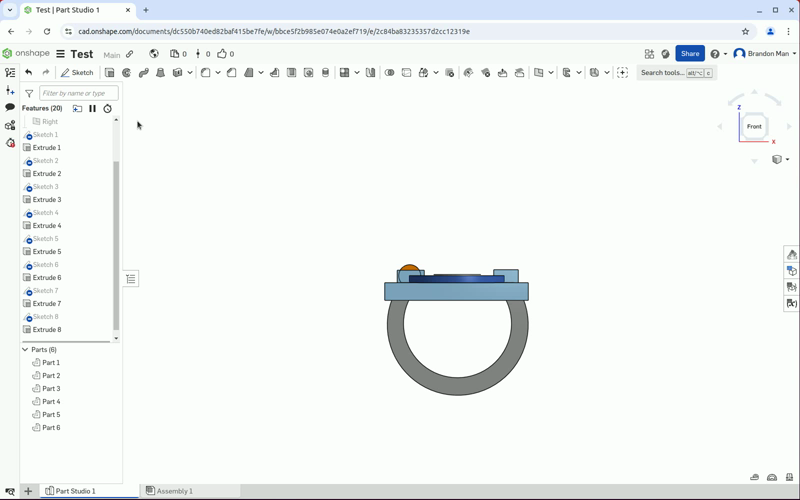
mouse_move(69, 137)
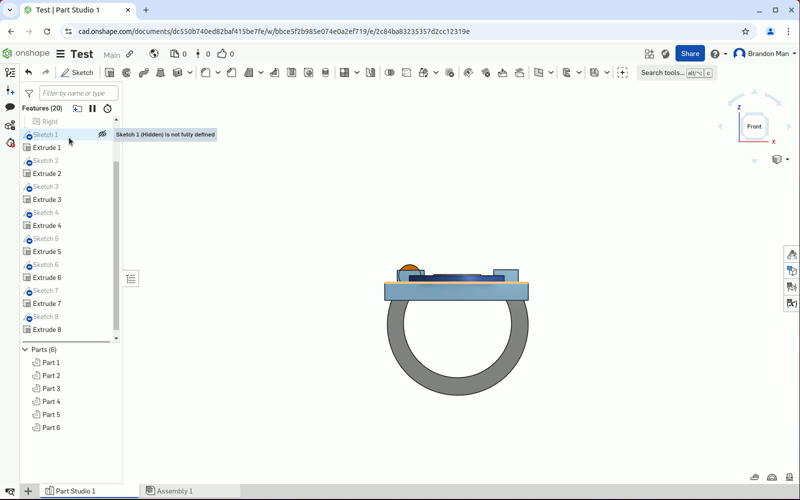
click(69, 137)
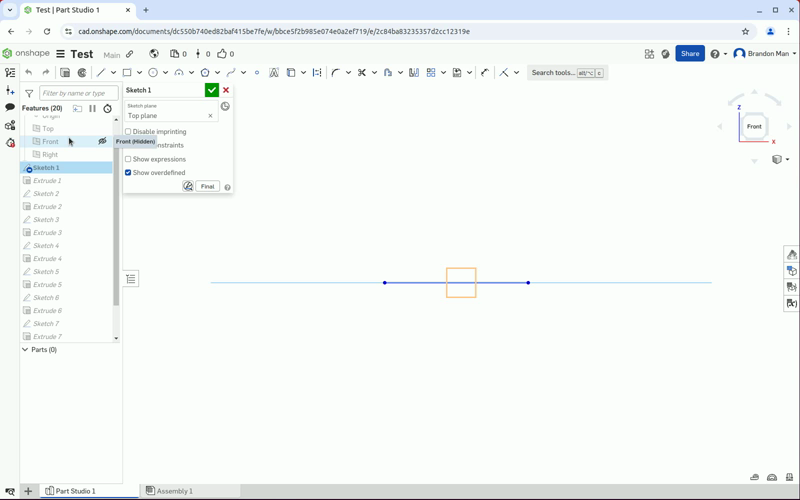
mouse_move(229, 92)
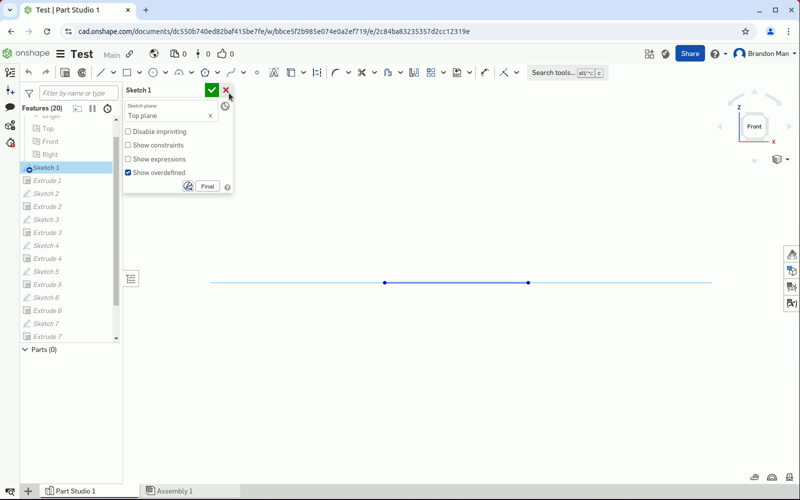
click(229, 92)
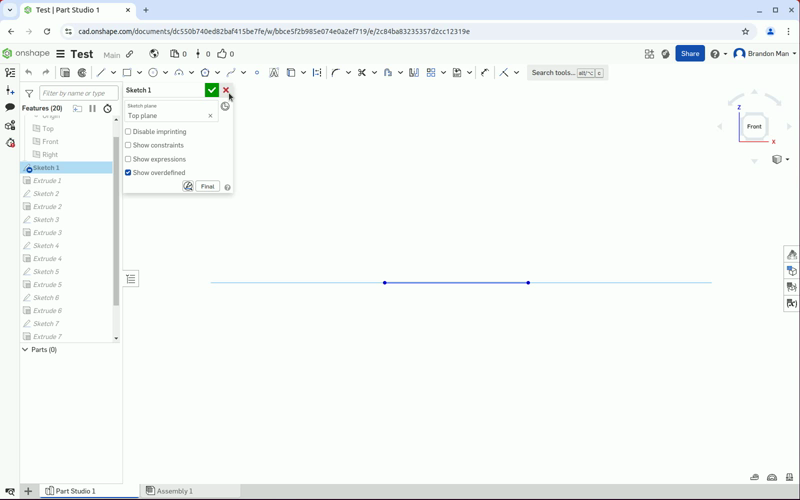
key(shift+s)
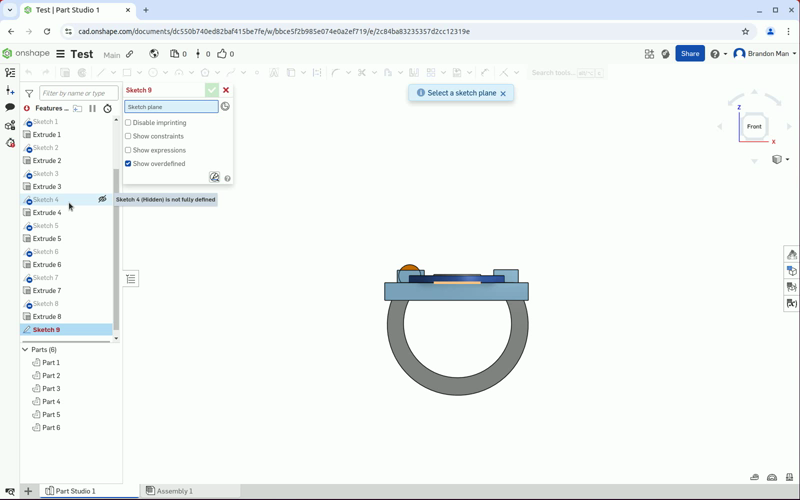
scroll(3)
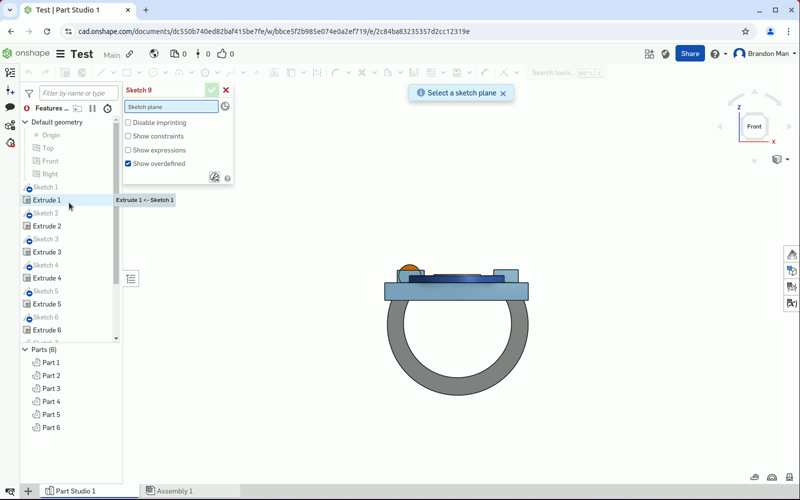
mouse_move(69, 163)
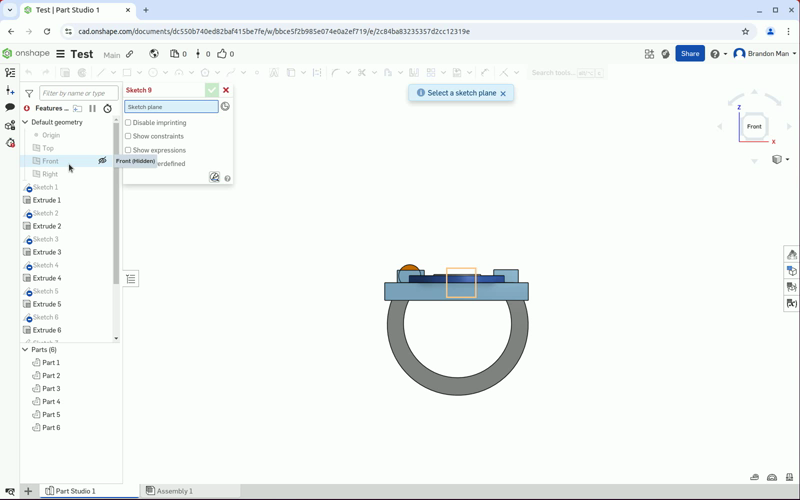
click(69, 163)
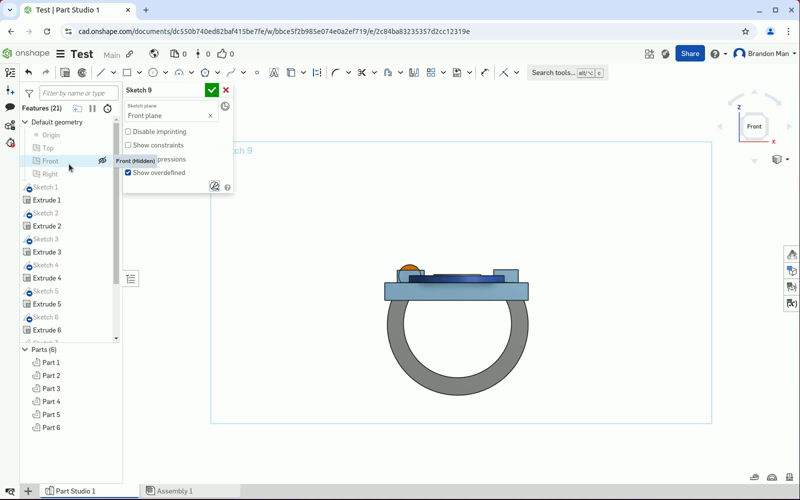
mouse_move(73, 352)
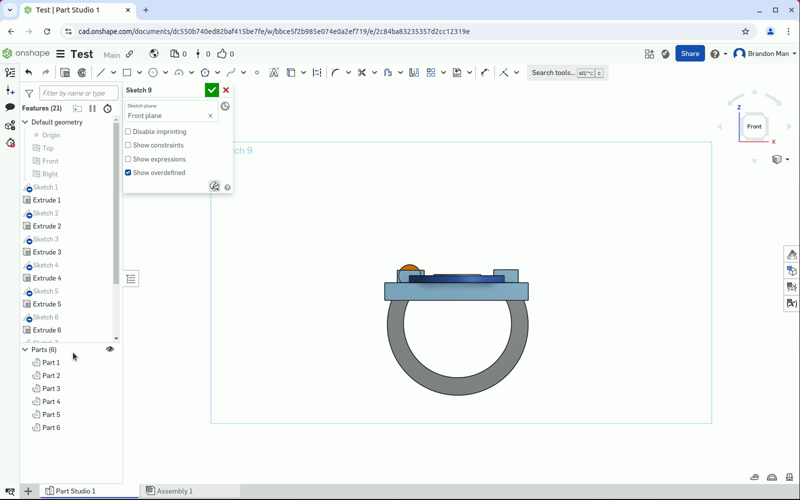
key(y)
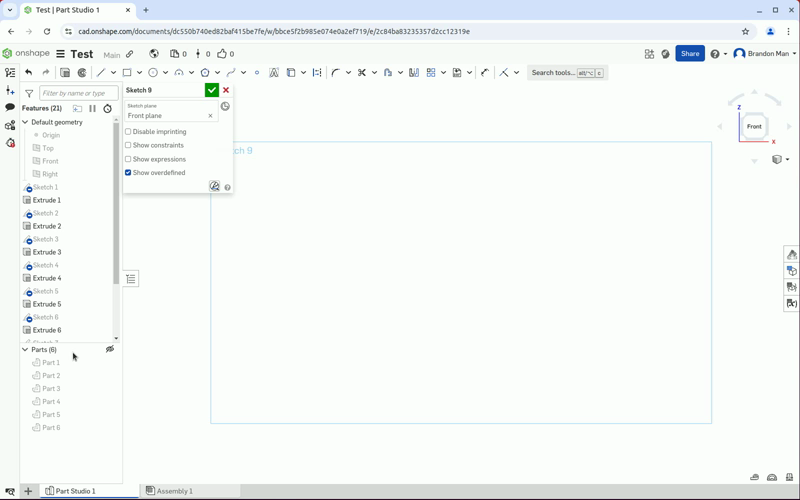
key(c)
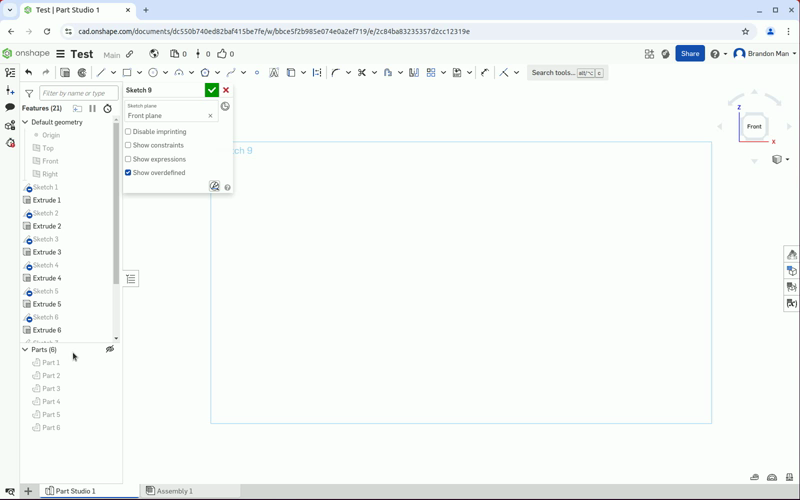
key_down(shift)
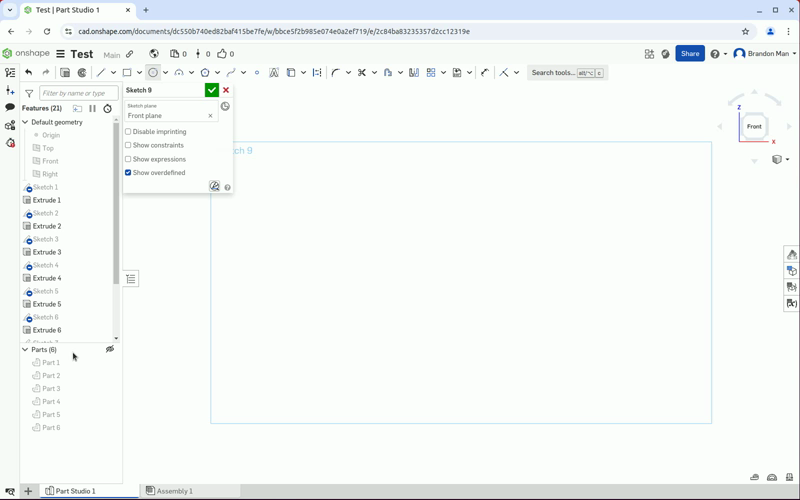
mouse_move(506, 275)
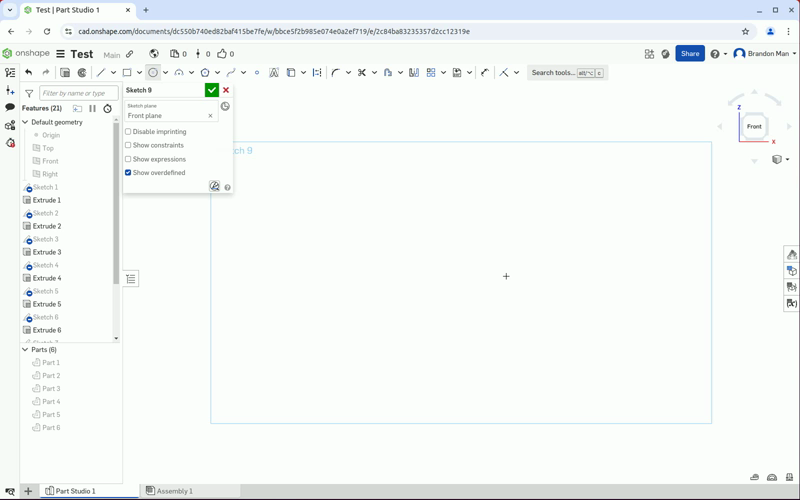
click(506, 275)
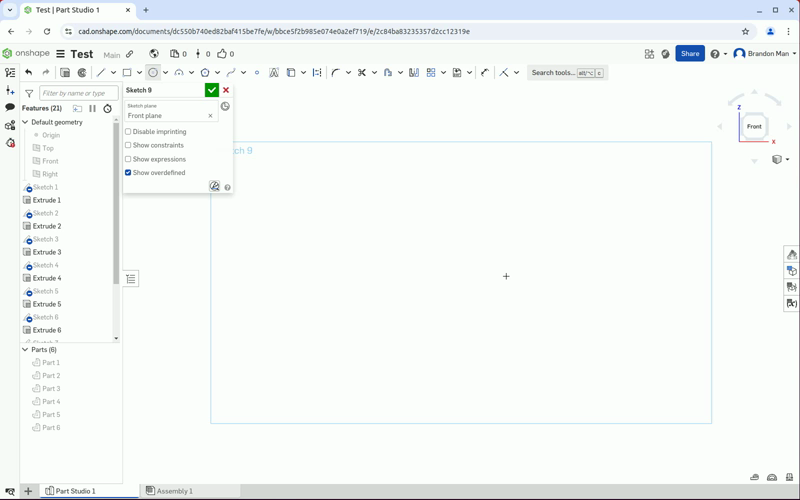
key_up(shift)
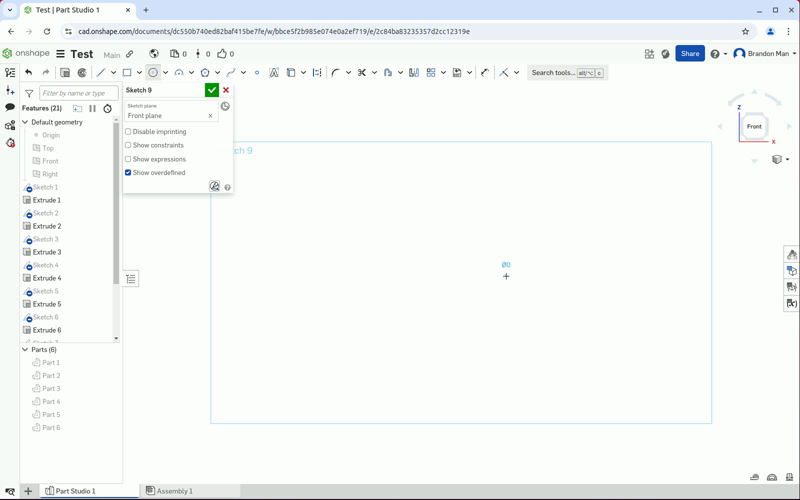
mouse_move(516, 275)
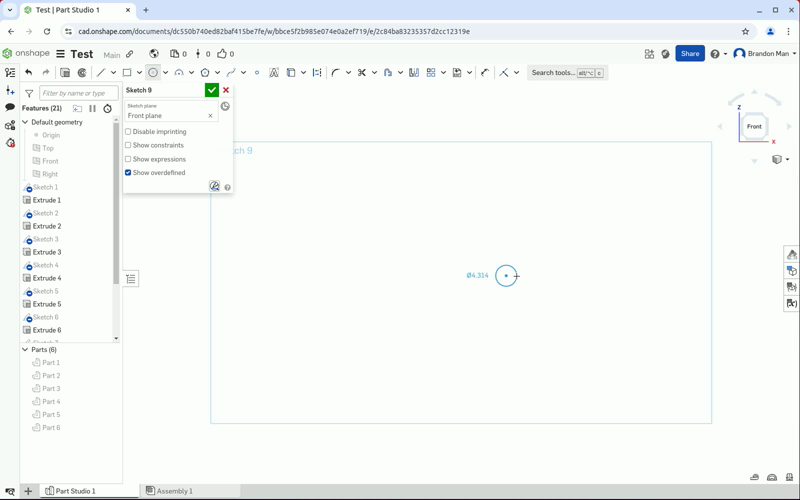
click(516, 275)
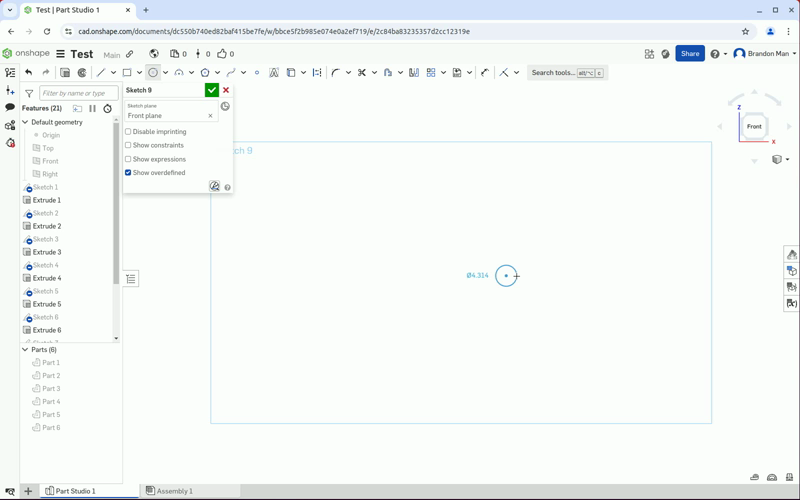
key(esc)
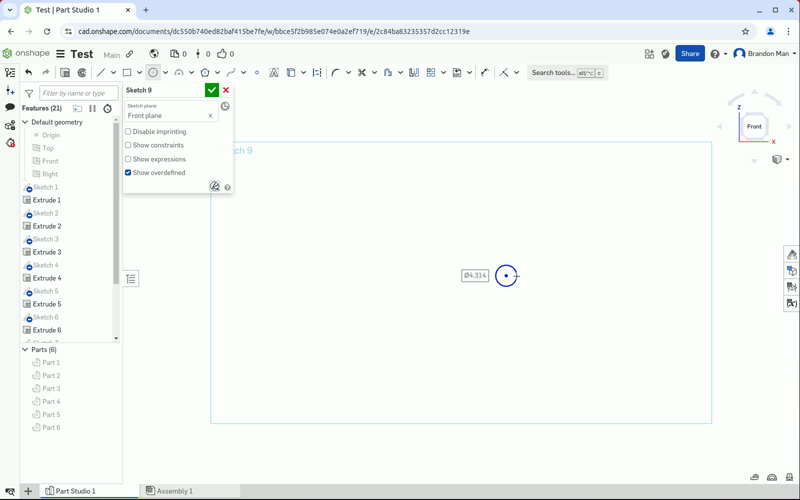
mouse_move(496, 274)
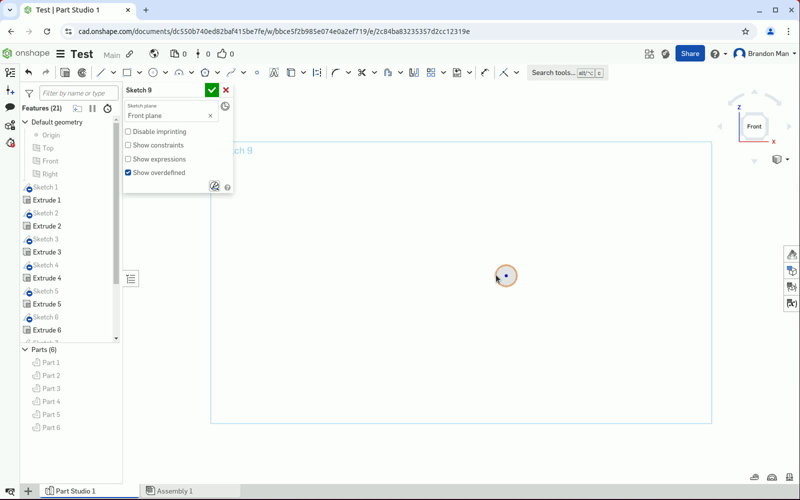
scroll(6)
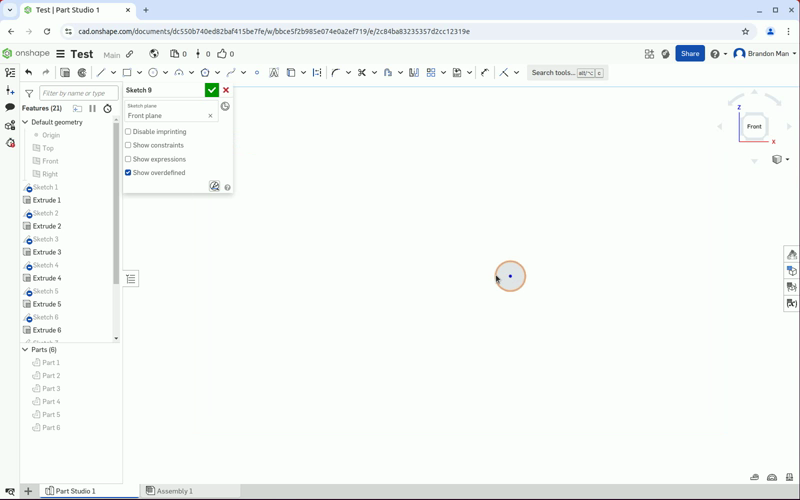
scroll(6)
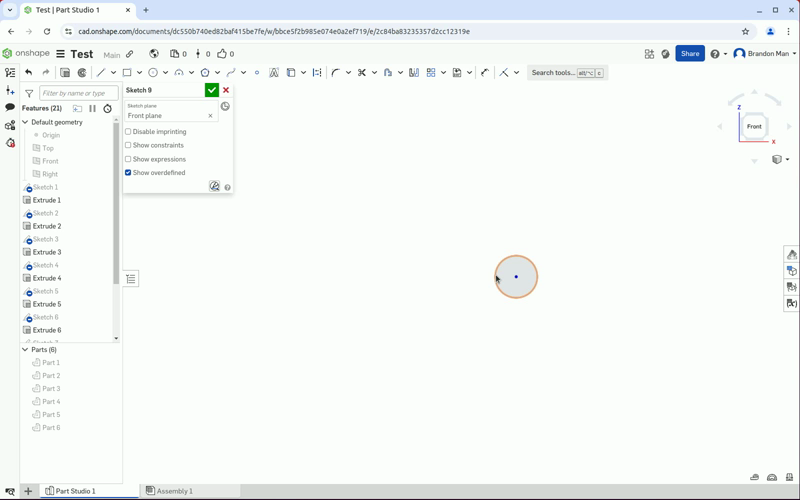
scroll(6)
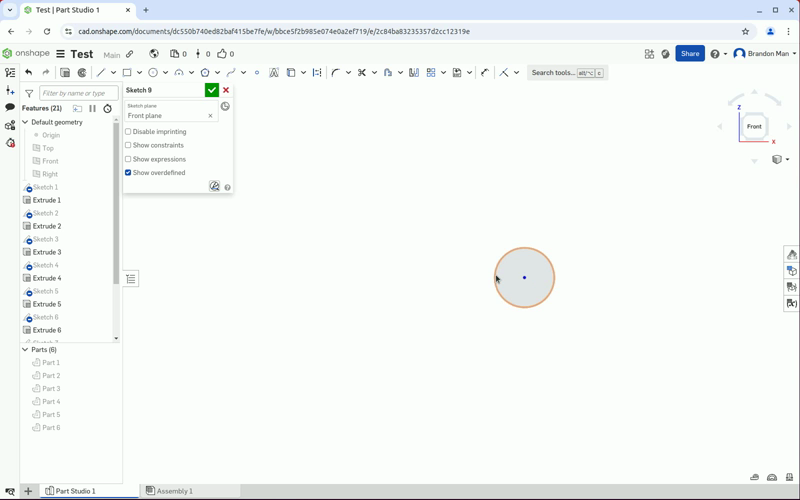
scroll(6)
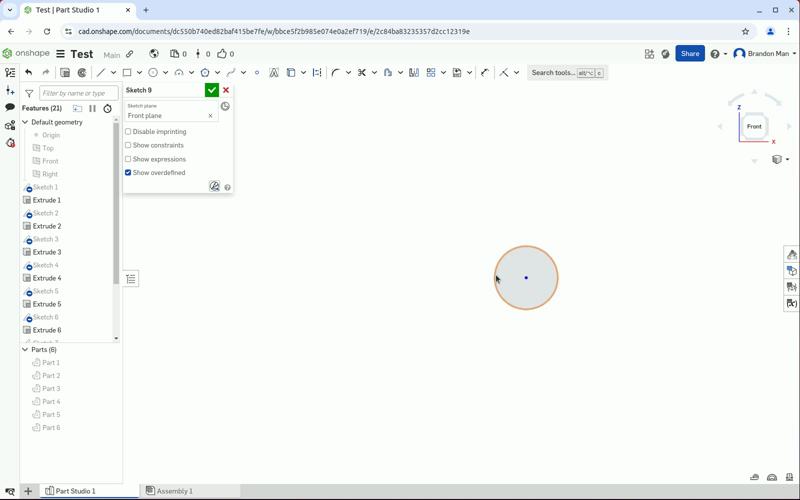
scroll(6)
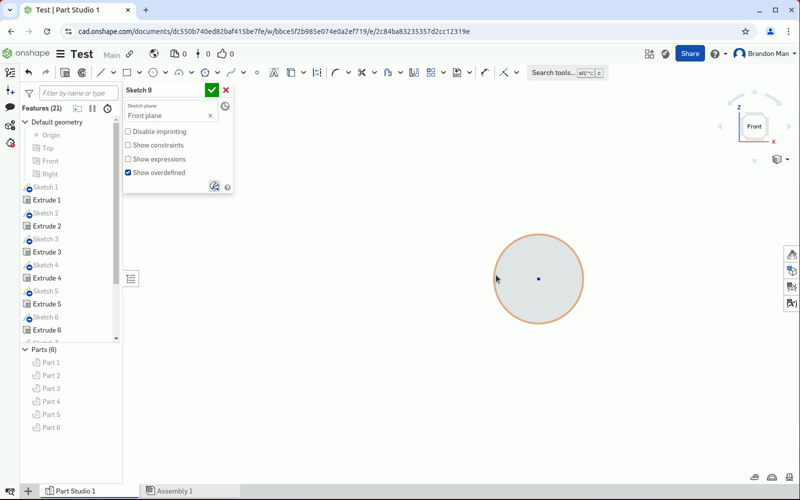
scroll(6)
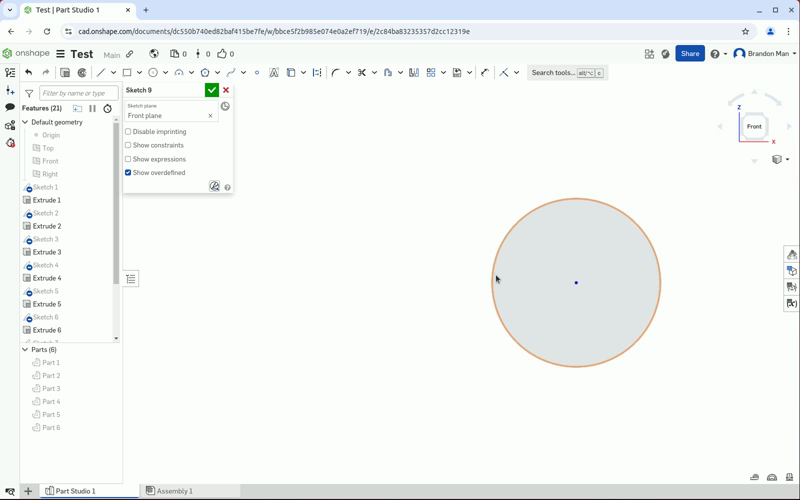
scroll(6)
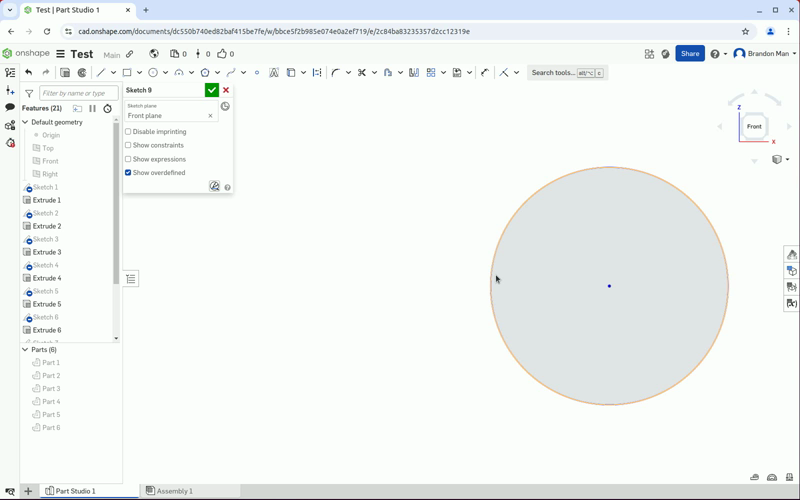
click(496, 274)
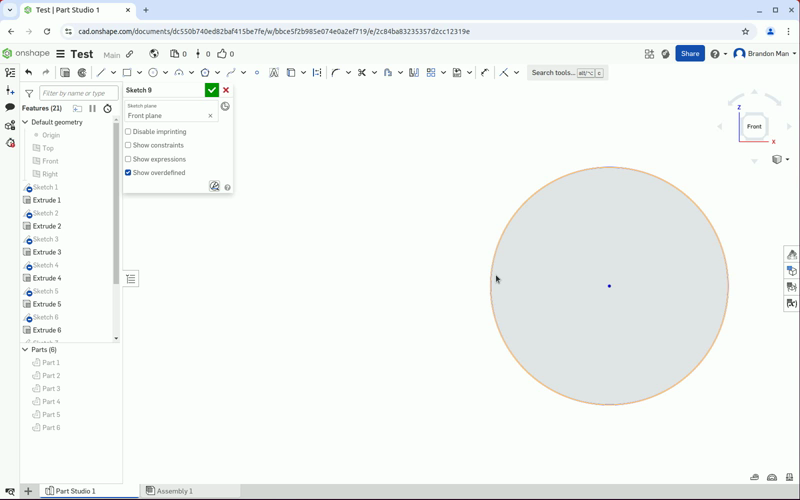
scroll(-6)
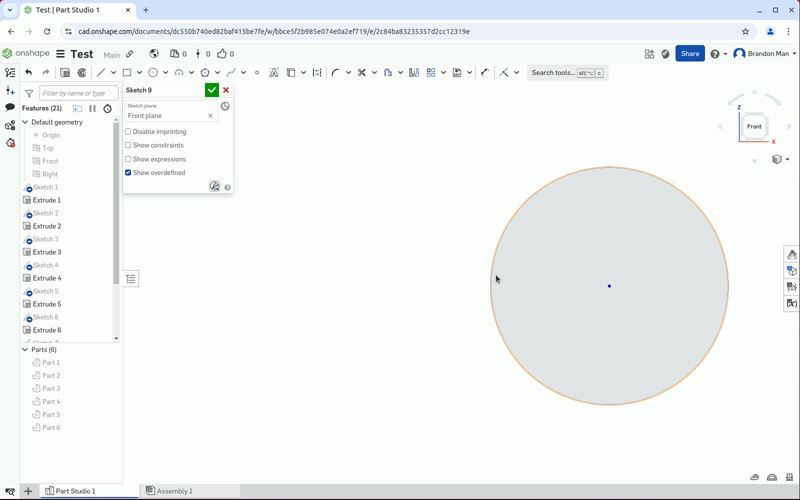
scroll(-6)
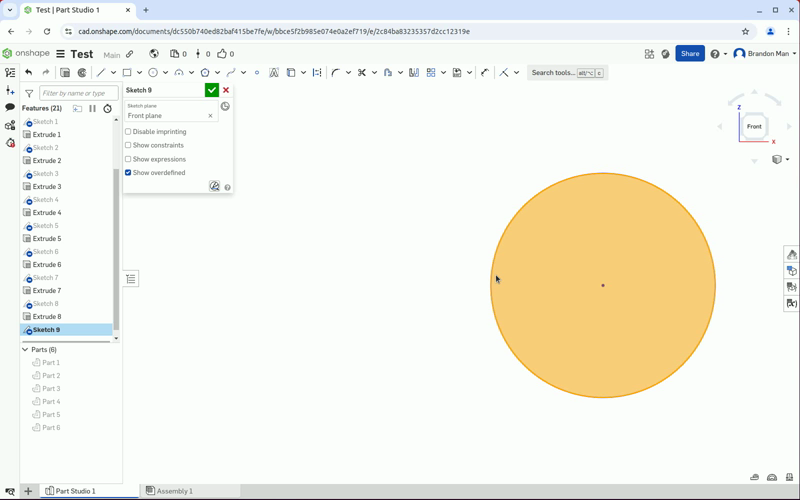
scroll(-6)
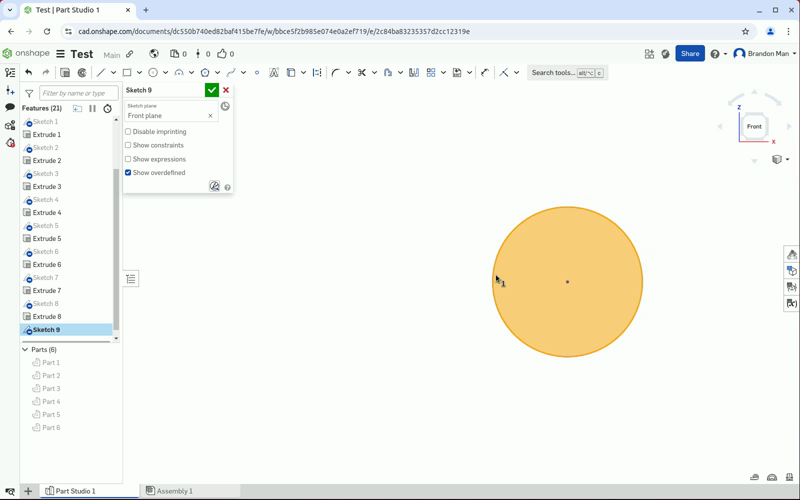
scroll(-6)
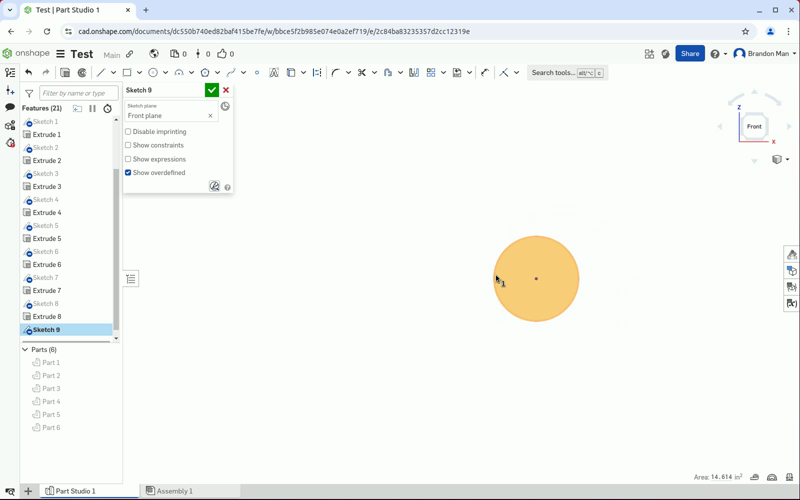
scroll(-6)
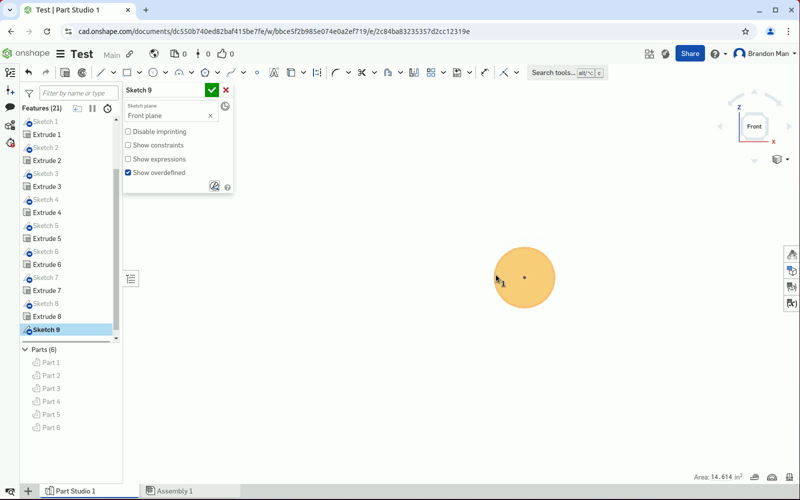
scroll(-6)
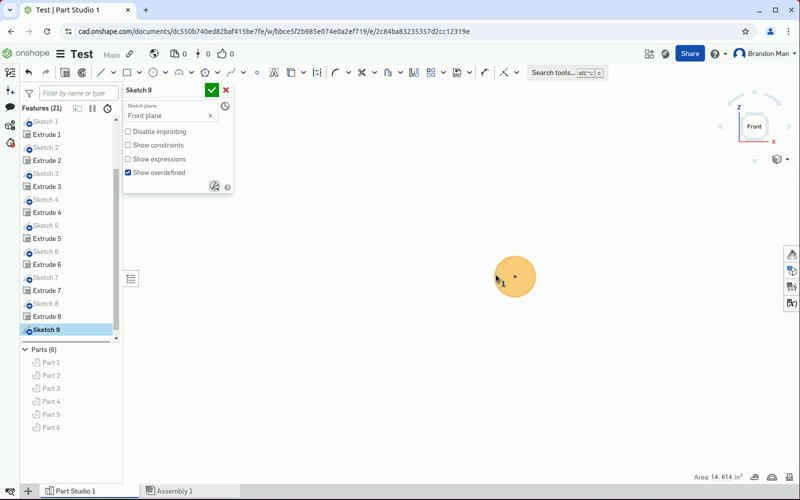
scroll(-6)
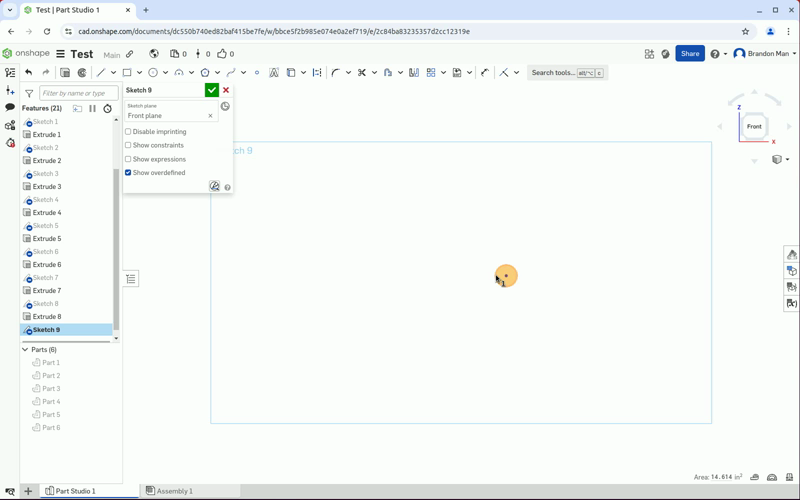
mouse_move(73, 352)
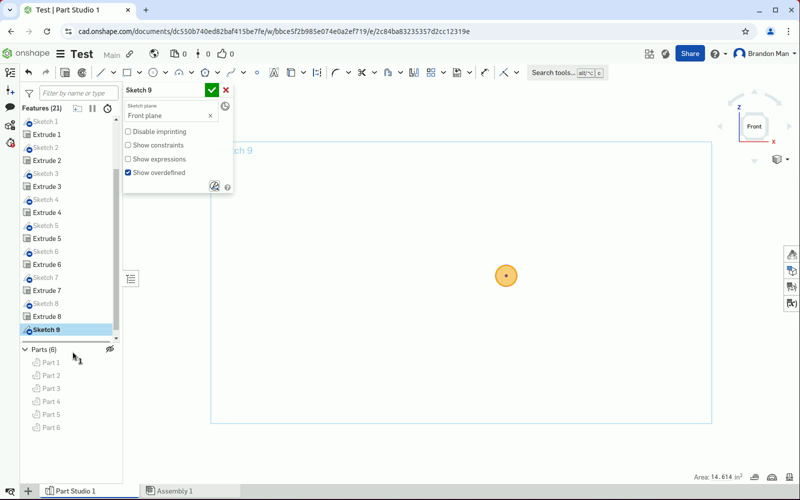
key(shift+y)
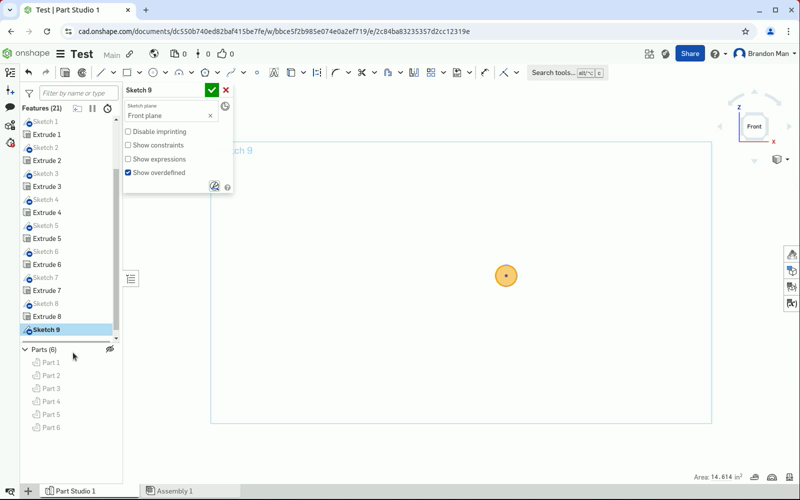
key(shift+e)
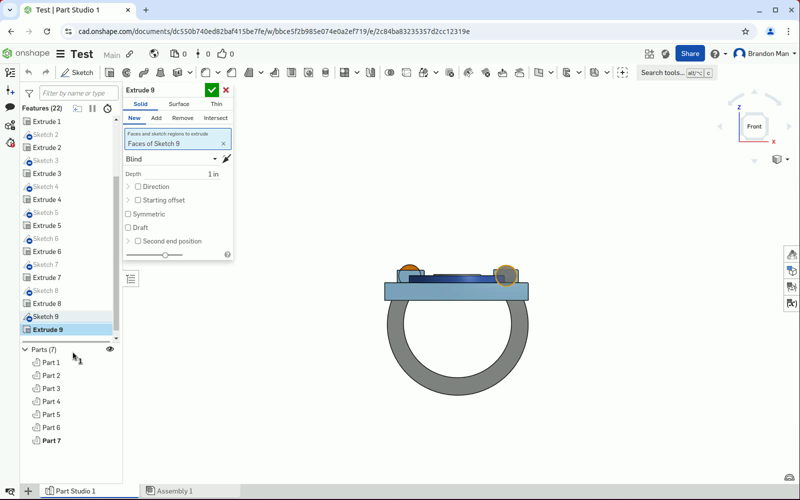
mouse_move(143, 106)
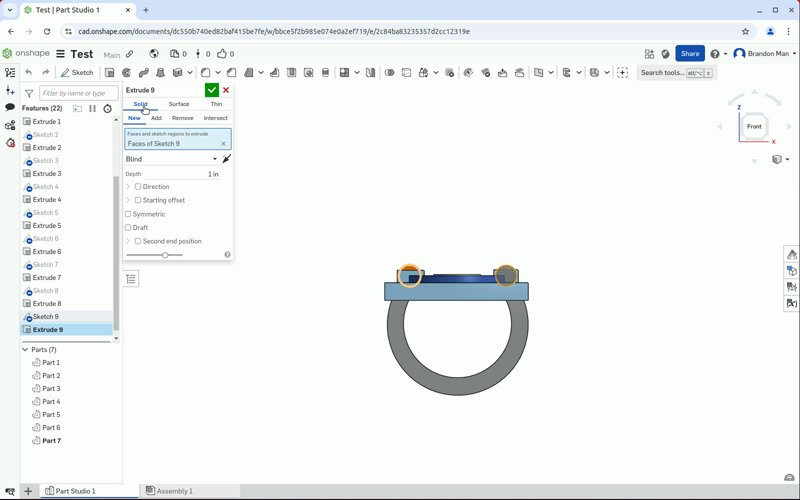
click(143, 106)
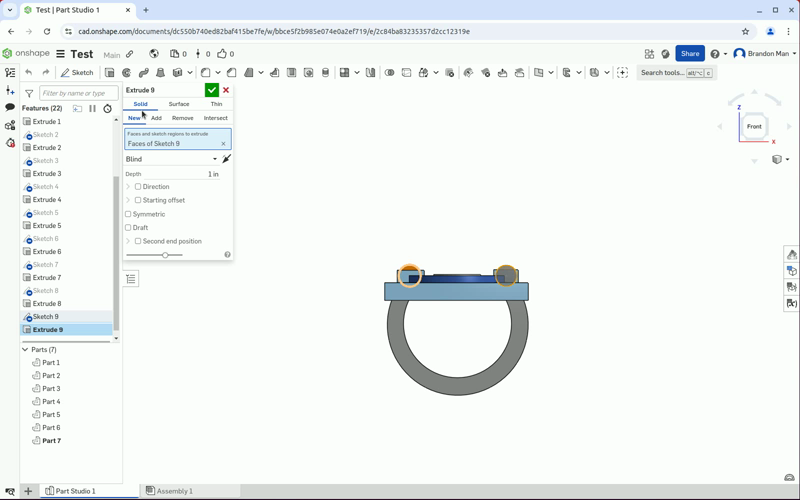
mouse_move(137, 120)
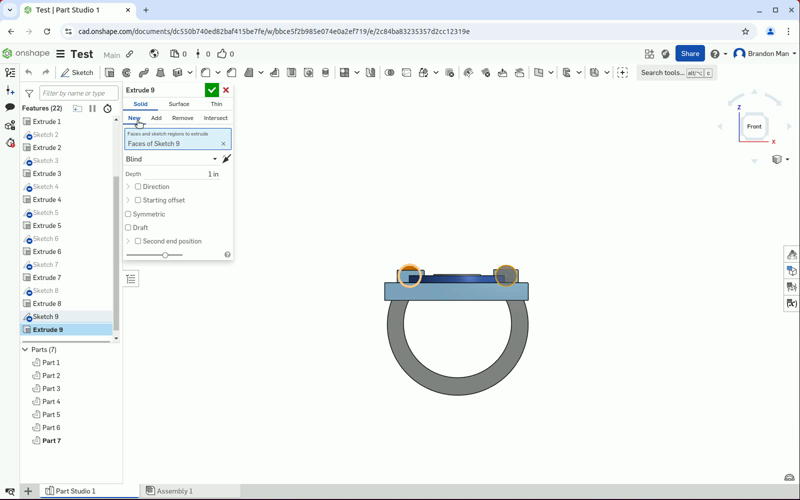
click(137, 120)
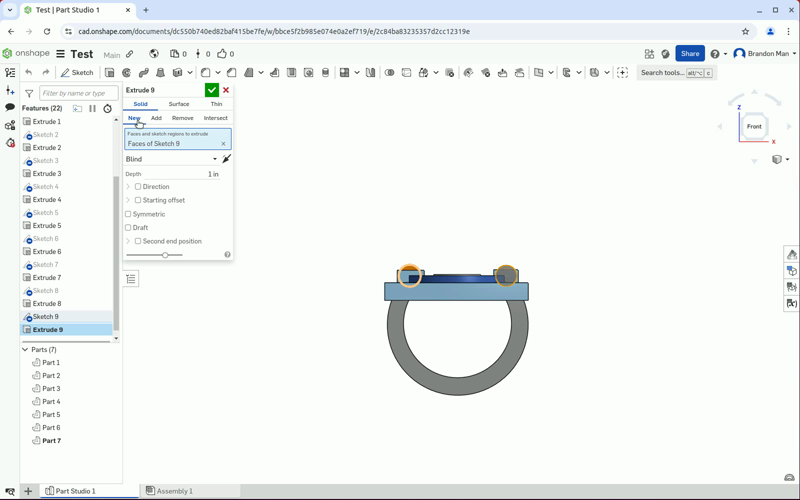
key(tab, 4)
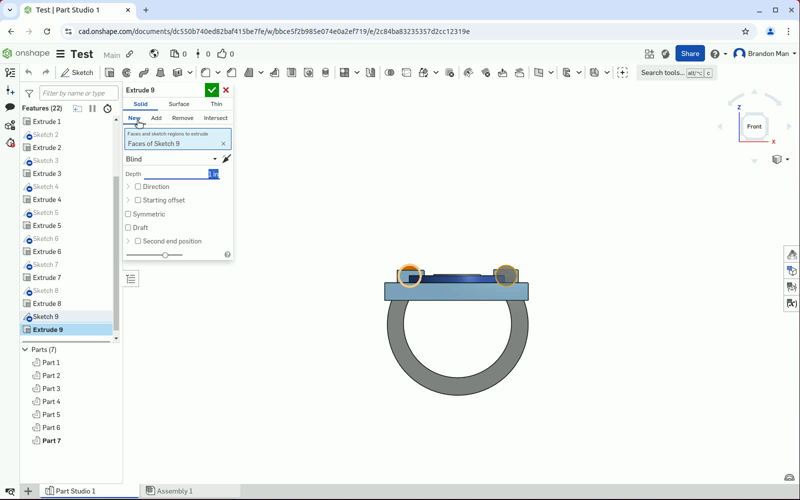
text(-15.405)
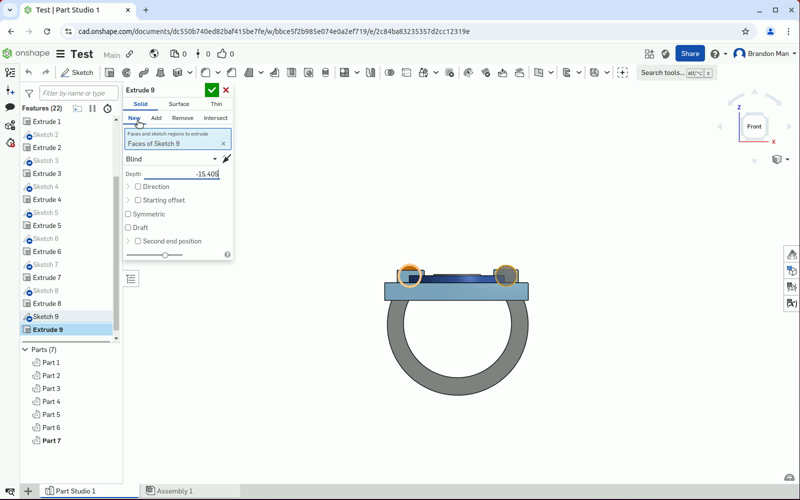
key(enter)
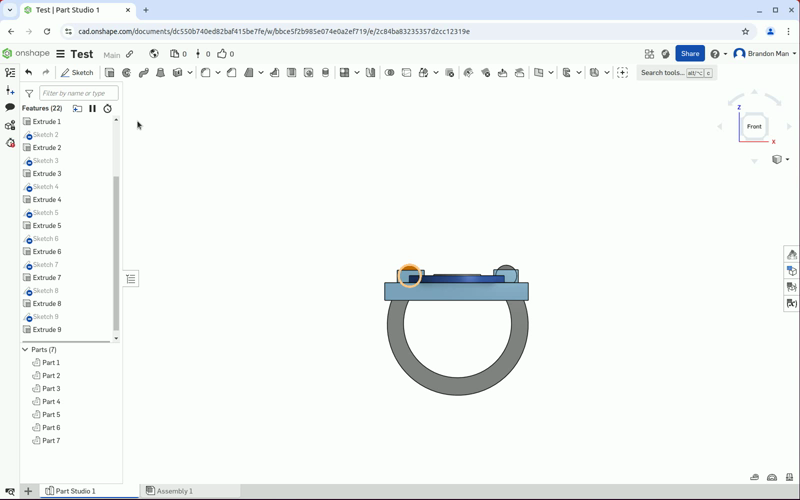
key(shift+h)
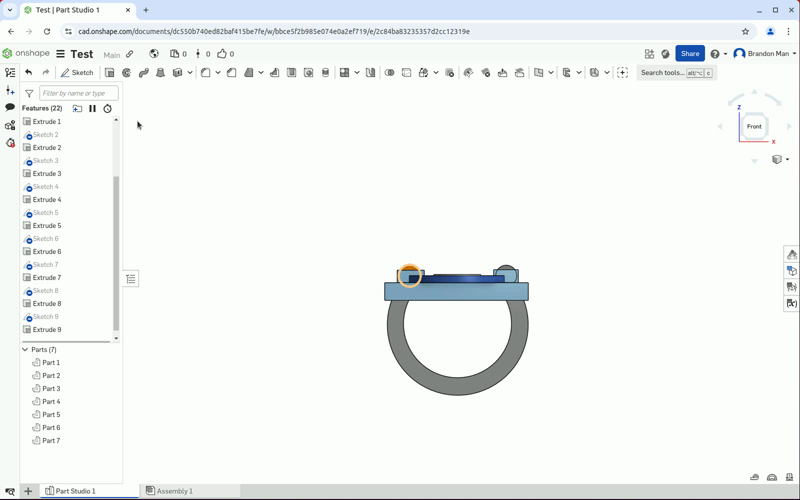
key(shift+h)
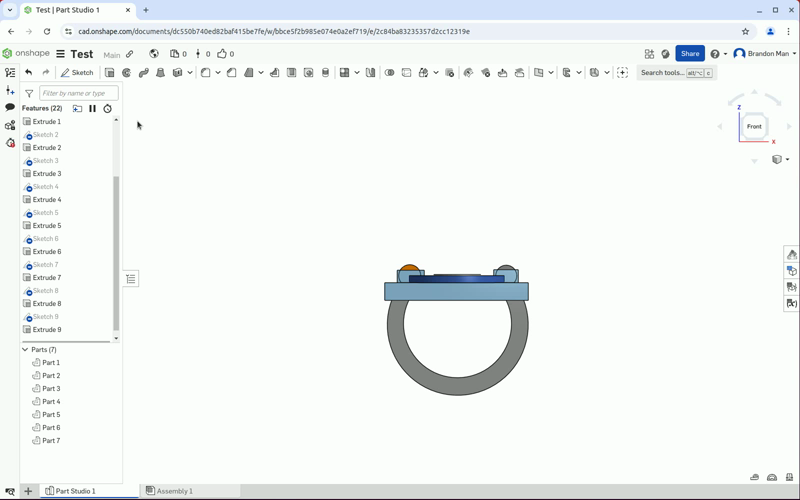
mouse_move(69, 111)
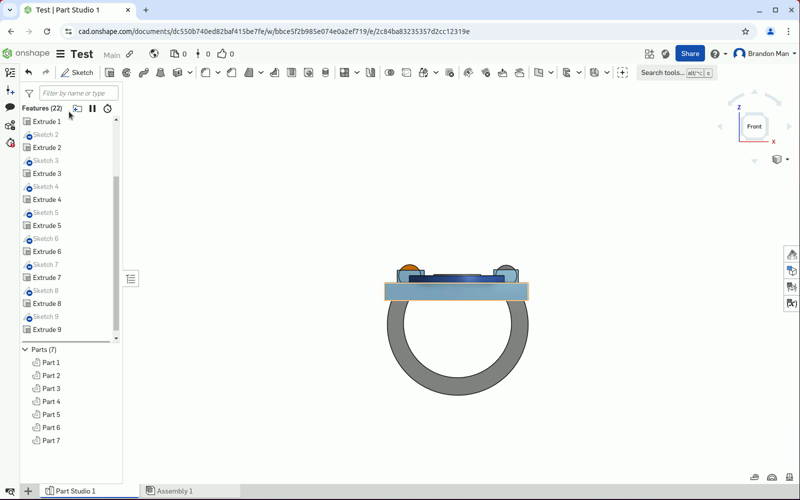
click(69, 111)
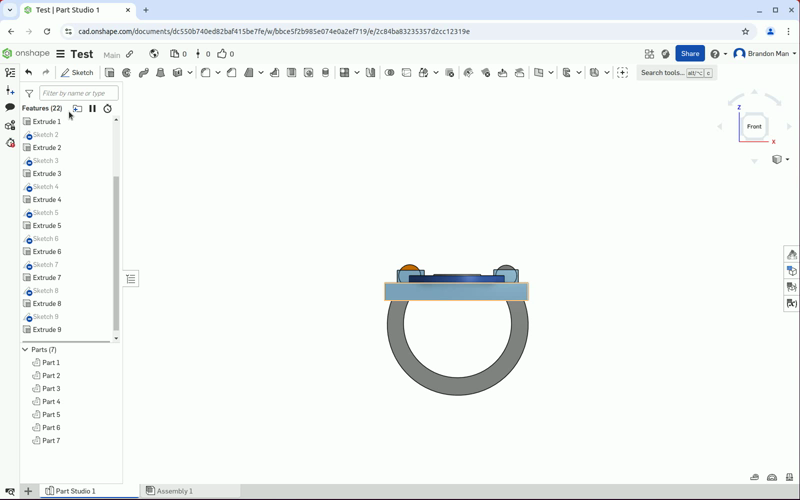
key(shift+s)
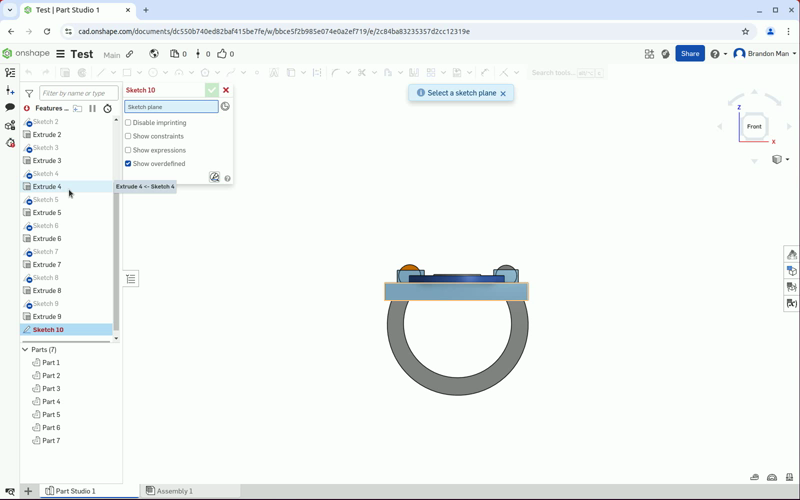
scroll(3)
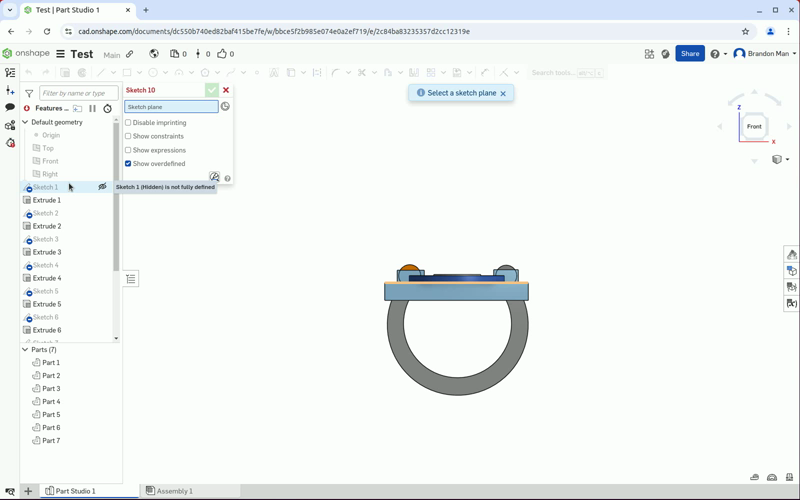
mouse_move(69, 163)
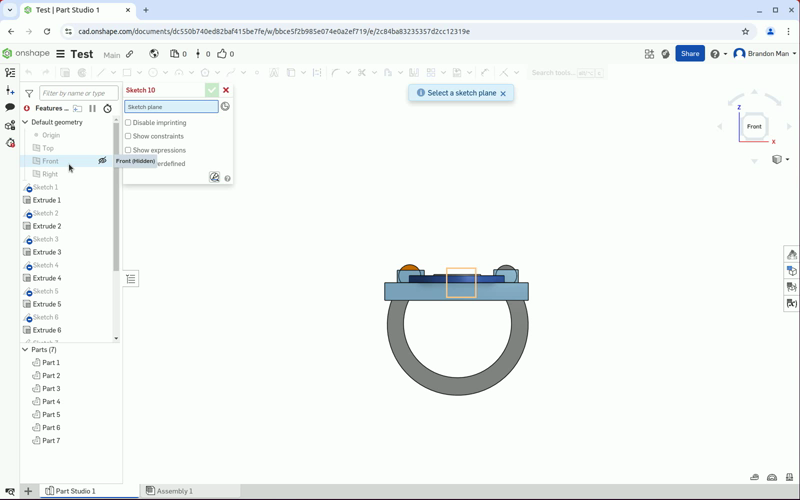
click(69, 163)
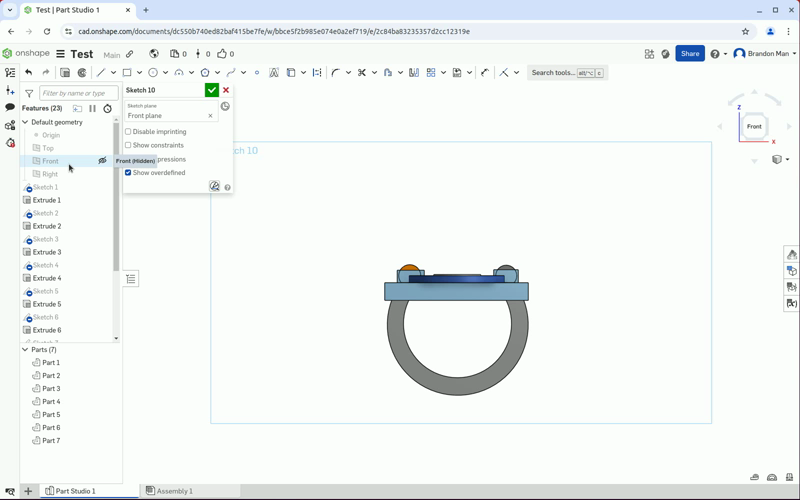
mouse_move(73, 352)
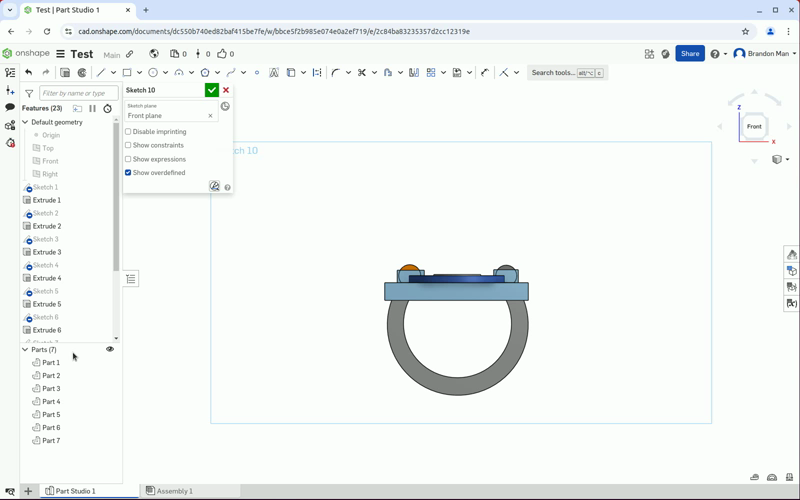
key(y)
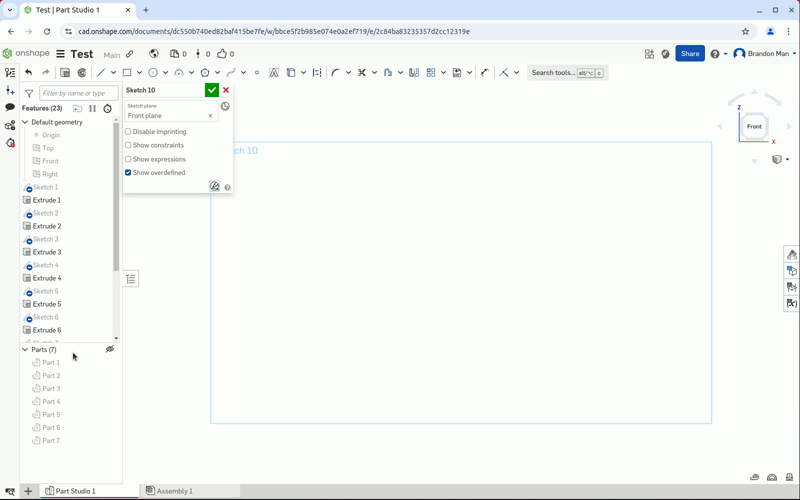
key(c)
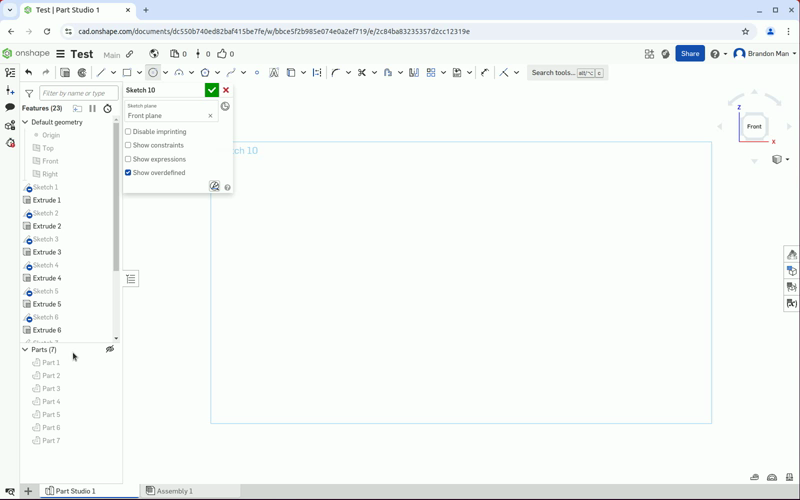
key_down(shift)
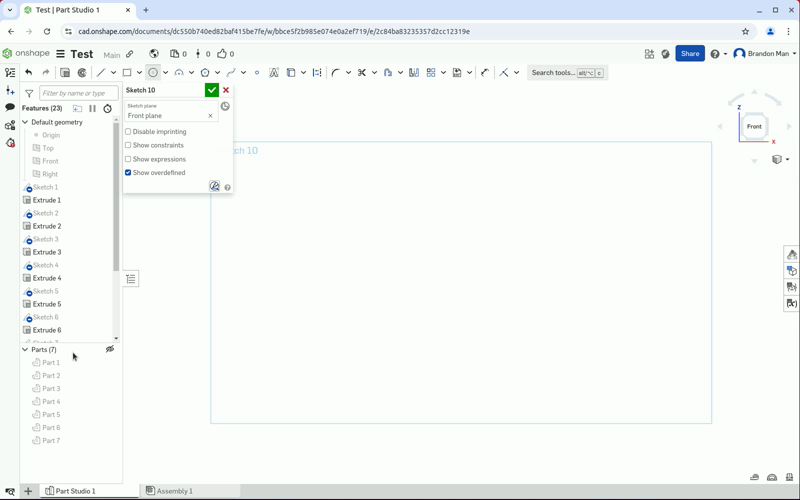
mouse_move(460, 293)
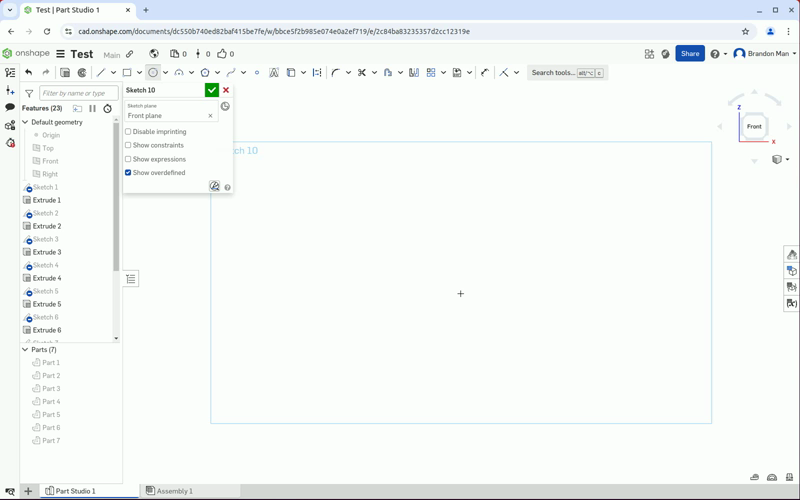
click(460, 293)
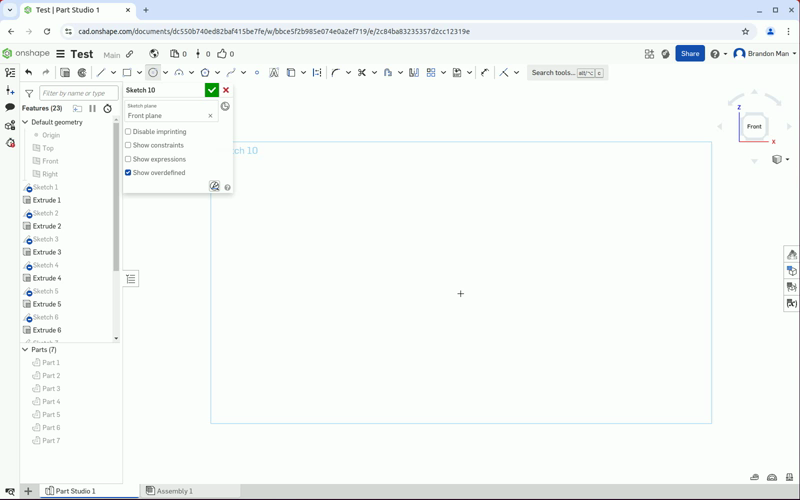
key_up(shift)
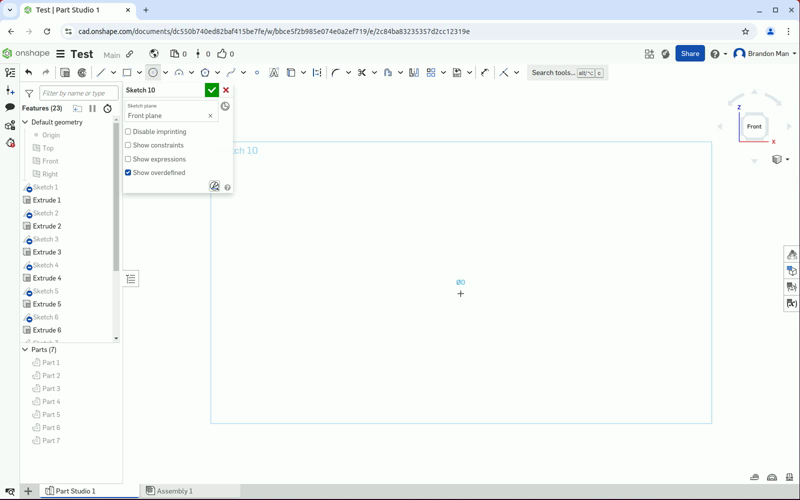
mouse_move(468, 293)
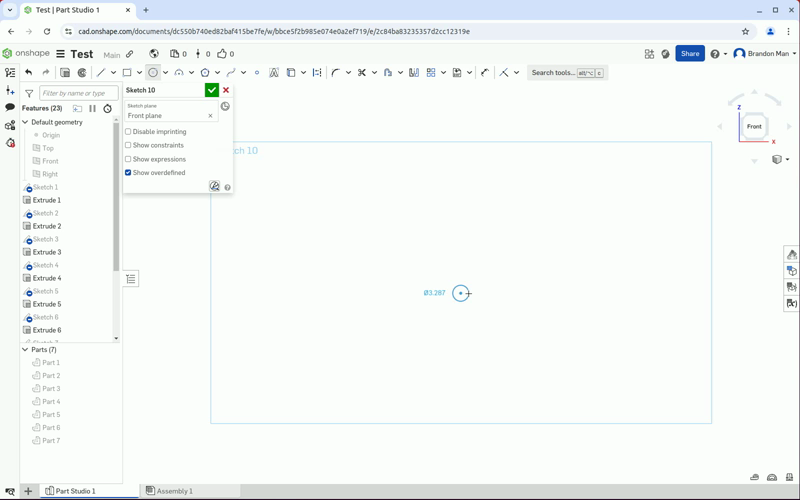
click(468, 293)
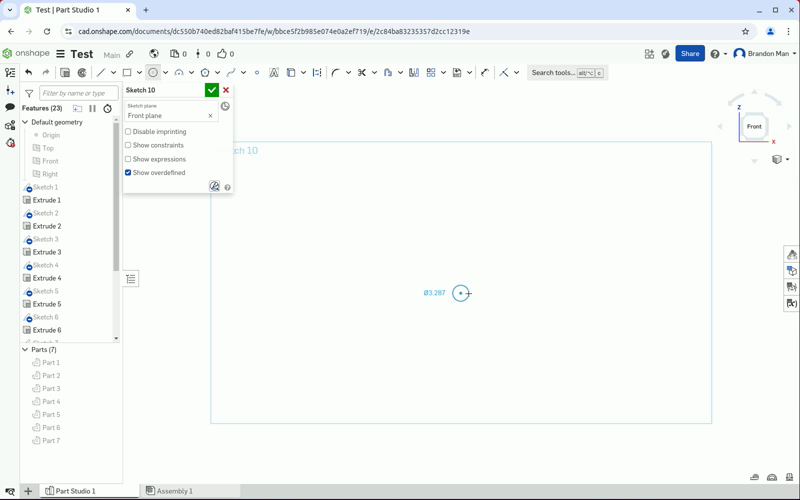
key(esc)
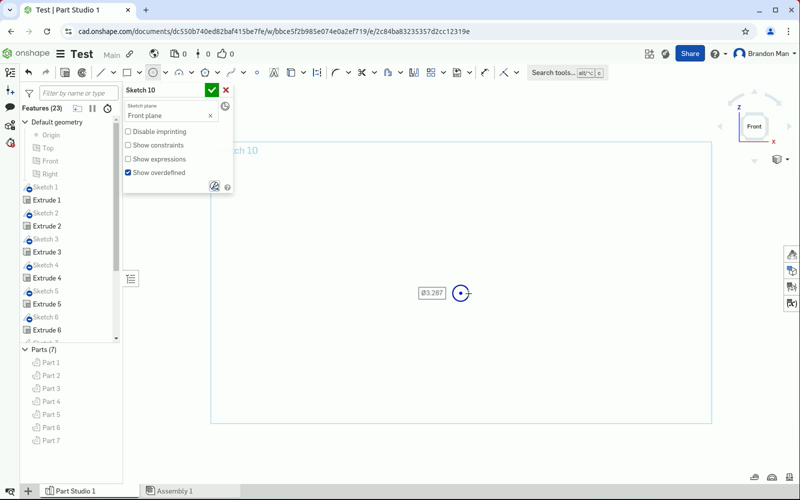
mouse_move(458, 295)
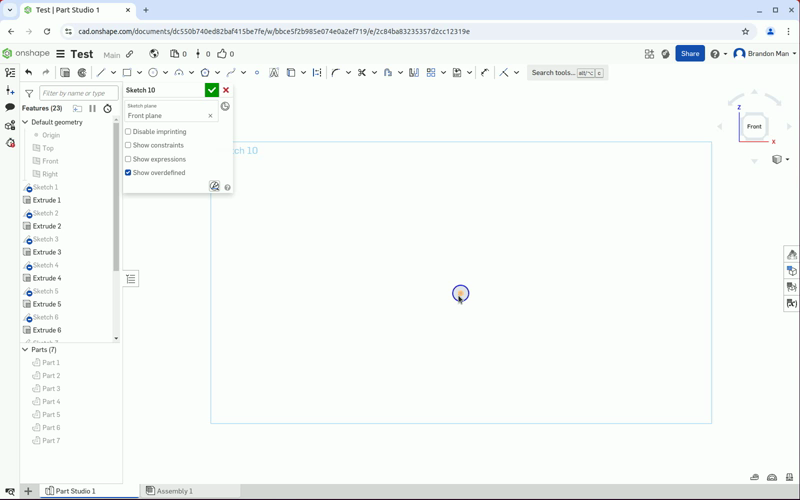
scroll(6)
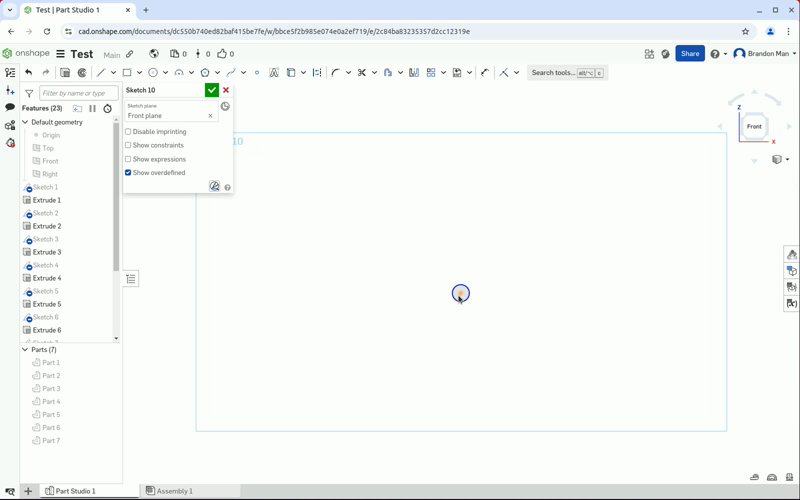
scroll(6)
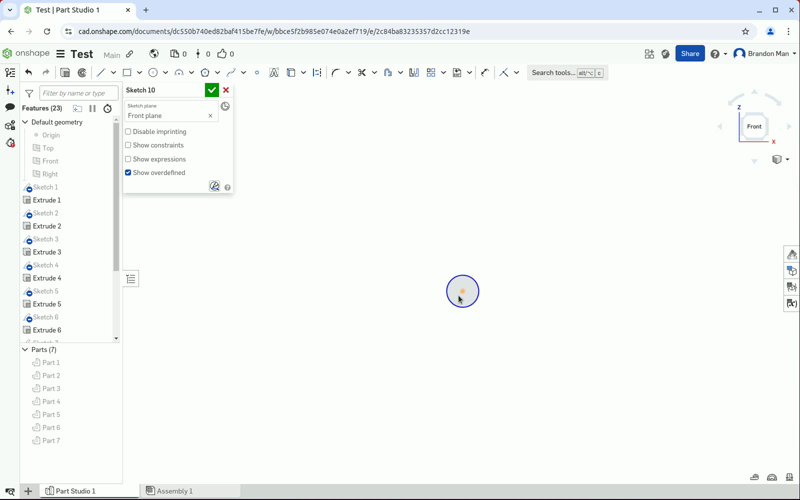
scroll(6)
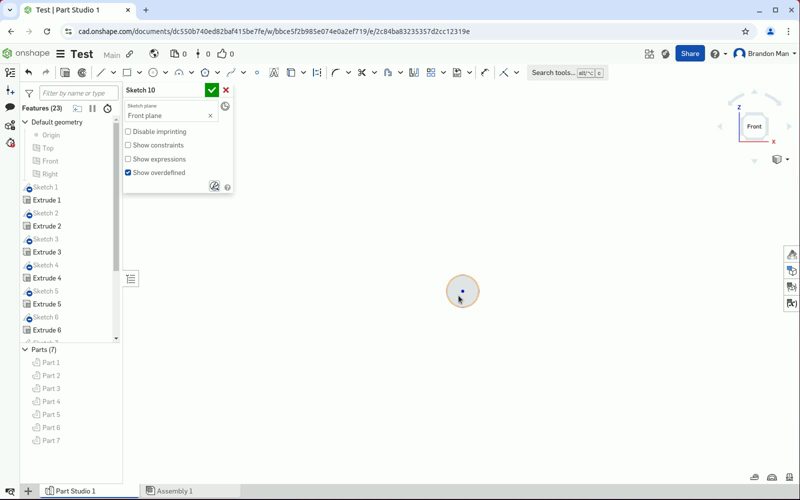
scroll(6)
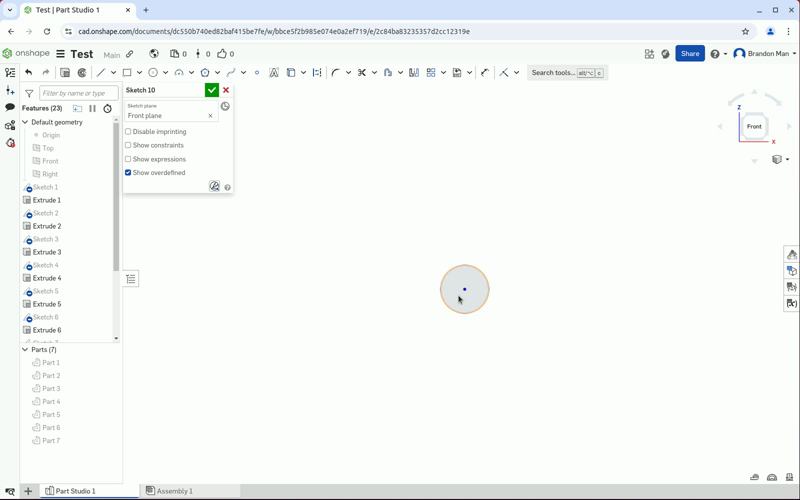
scroll(6)
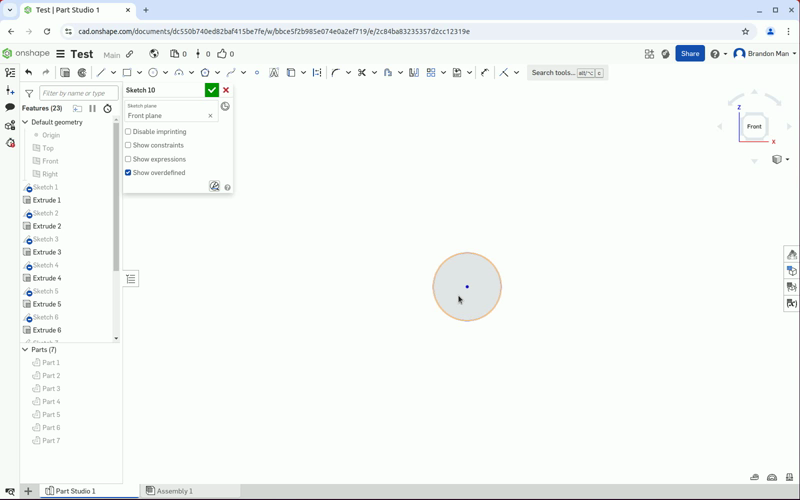
scroll(6)
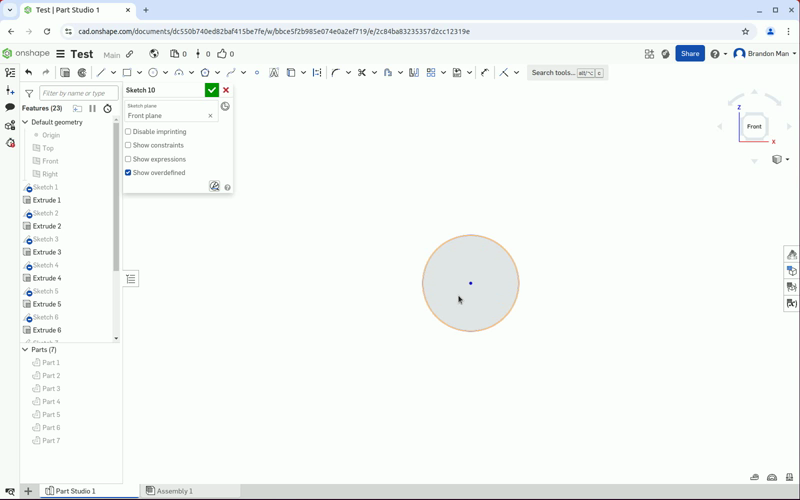
scroll(6)
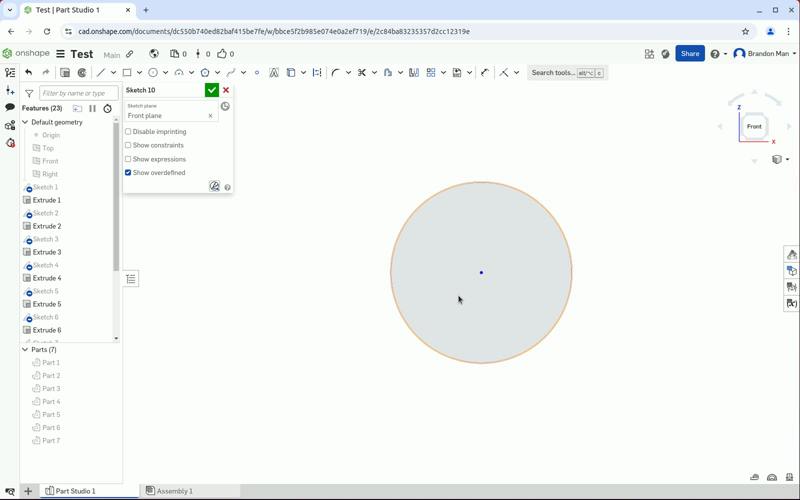
click(458, 295)
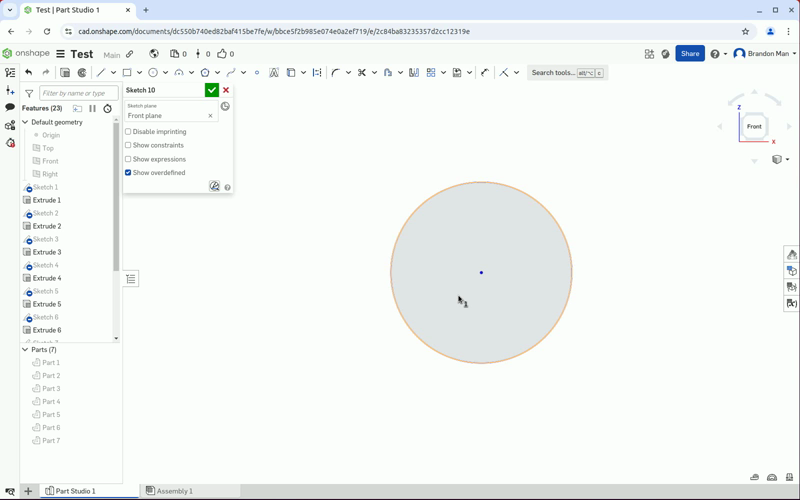
scroll(-6)
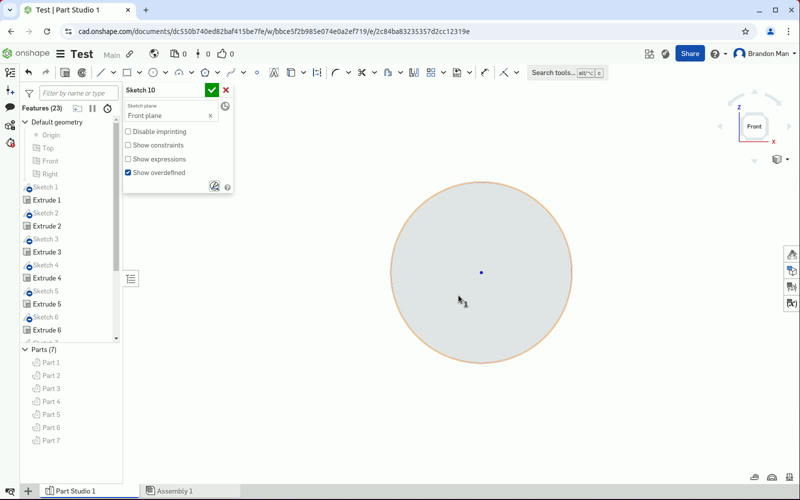
scroll(-6)
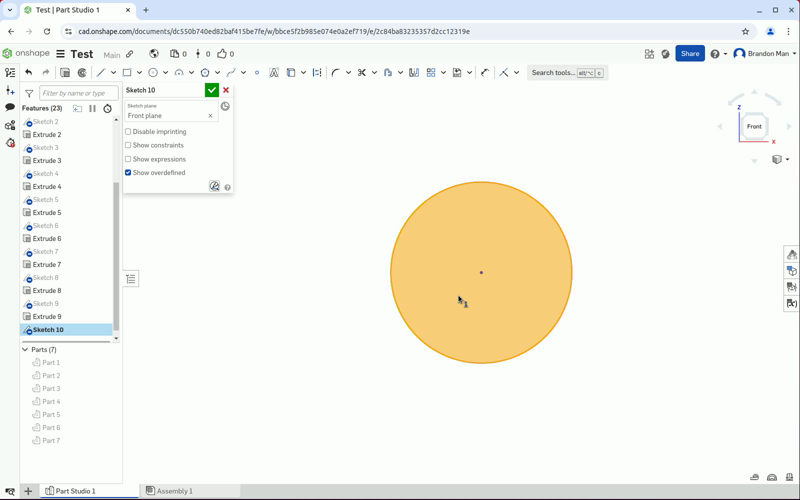
scroll(-6)
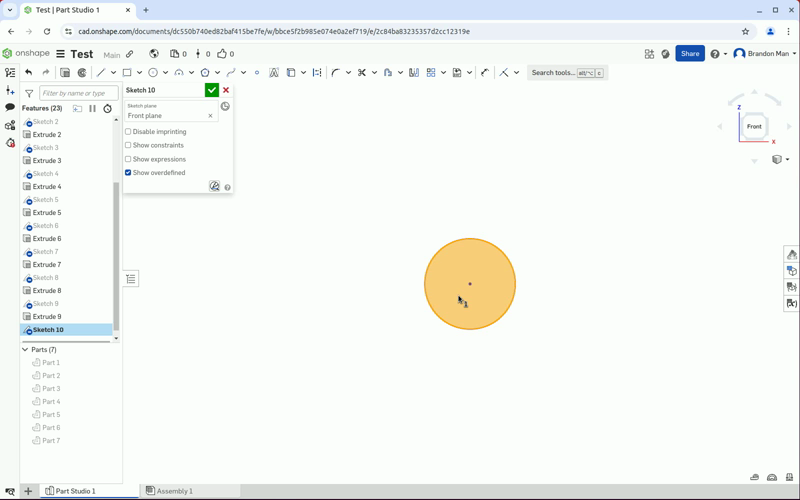
scroll(-6)
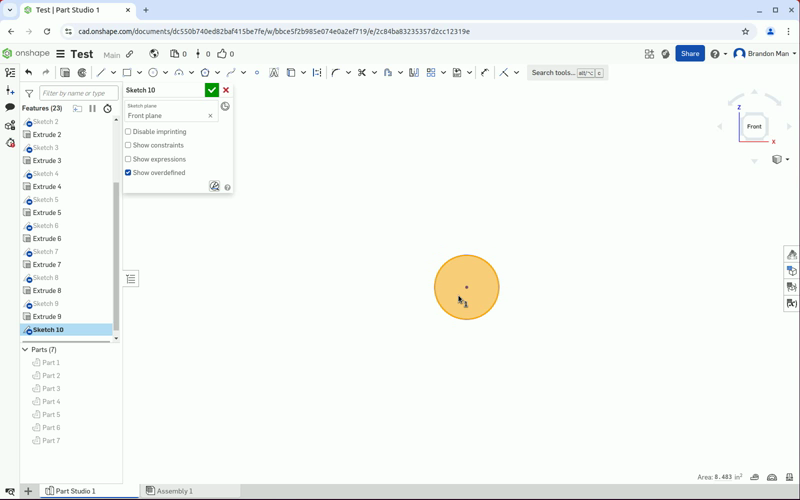
scroll(-6)
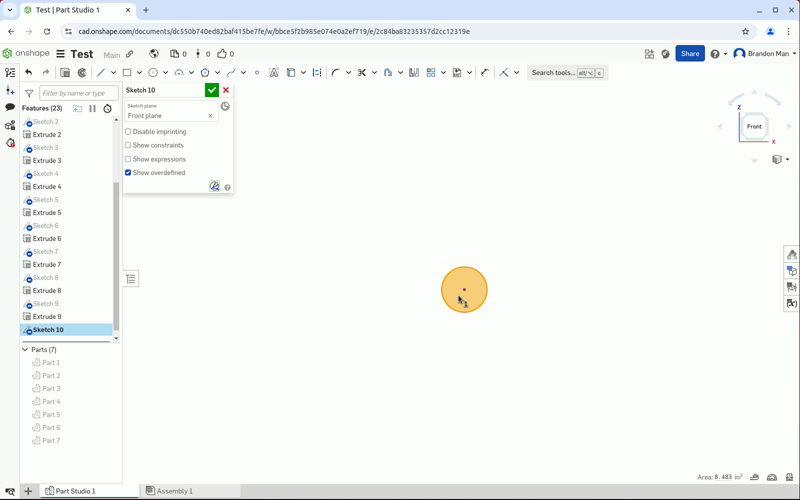
scroll(-6)
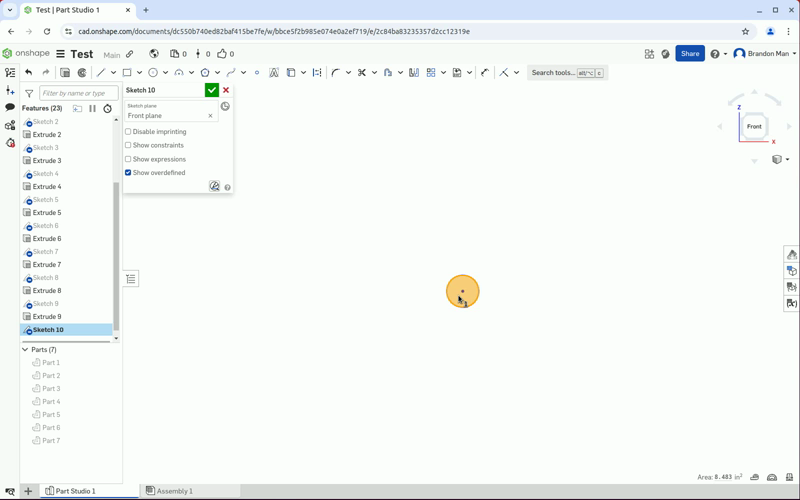
scroll(-6)
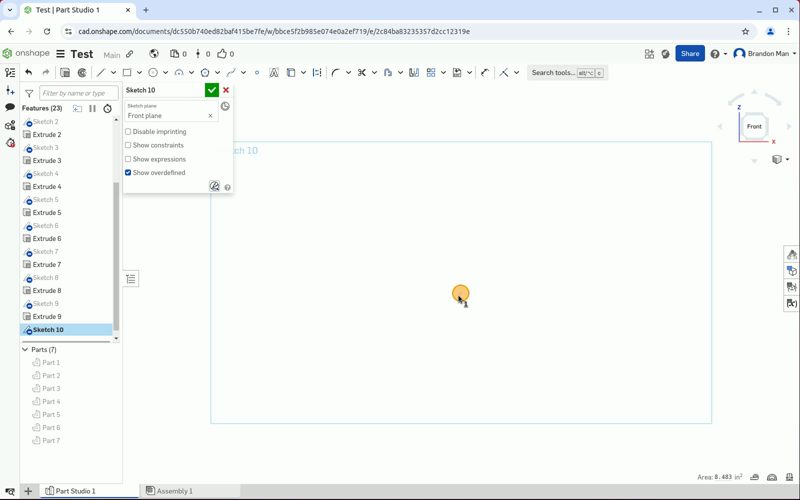
mouse_move(73, 352)
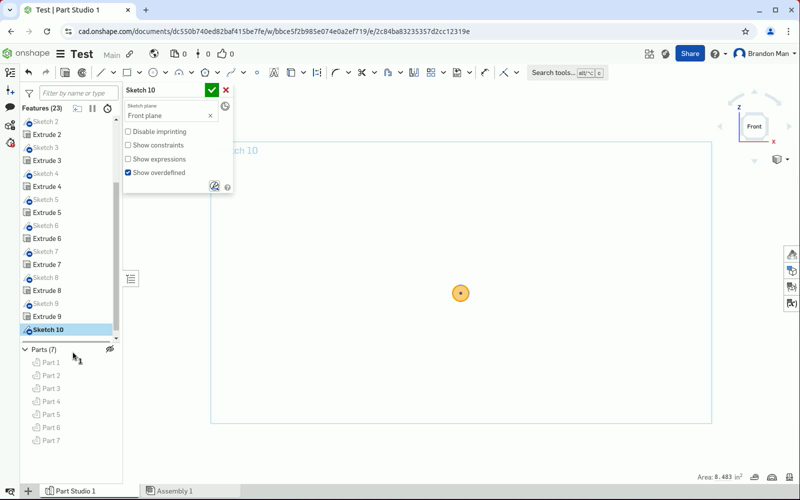
key(shift+y)
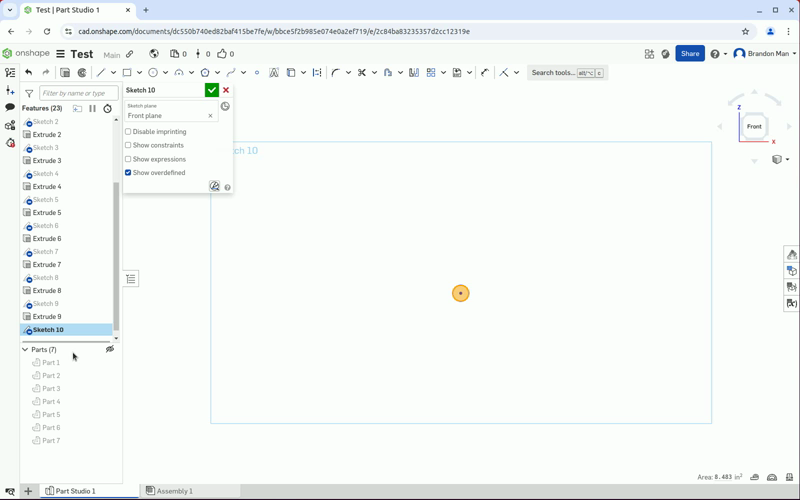
key(shift+e)
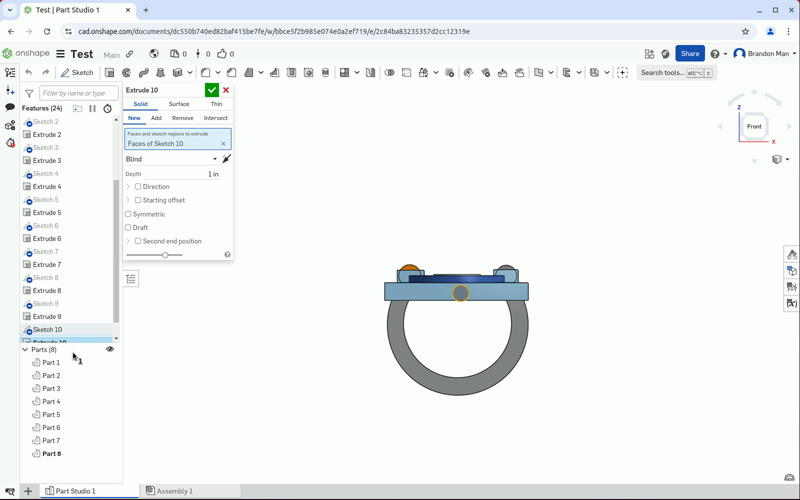
mouse_move(143, 106)
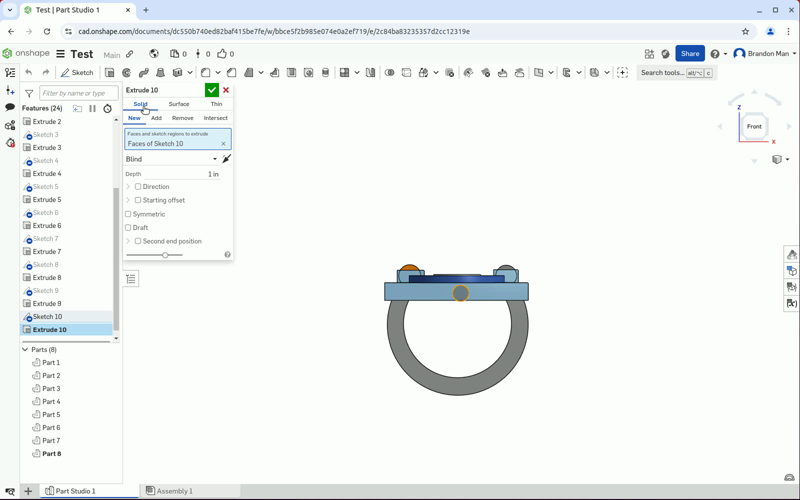
click(143, 106)
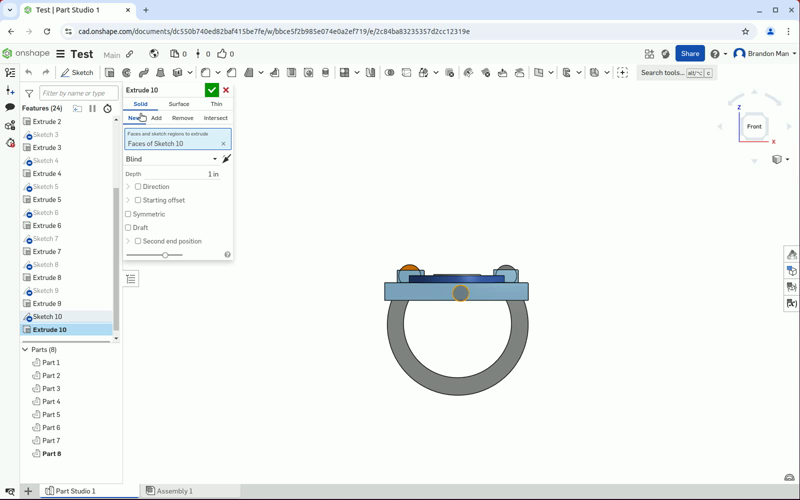
mouse_move(137, 120)
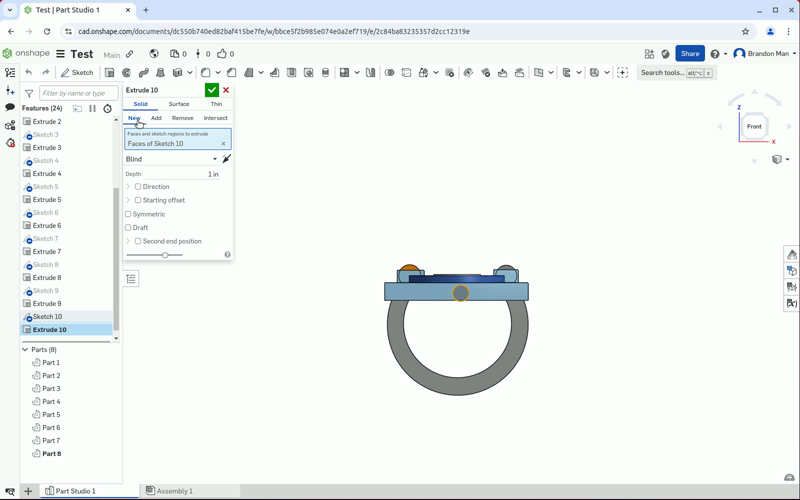
click(137, 120)
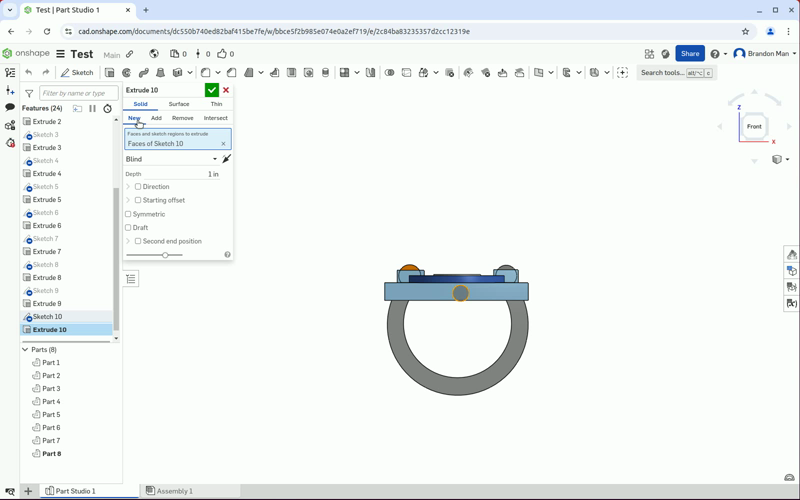
key(tab, 4)
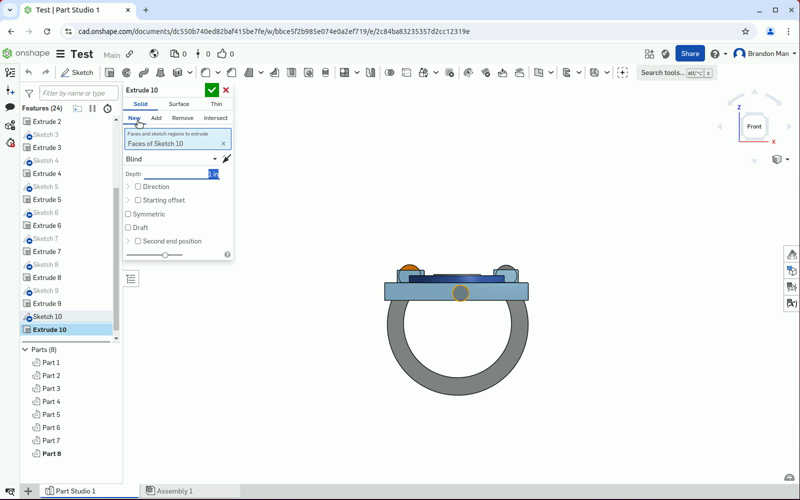
text(-6.018)
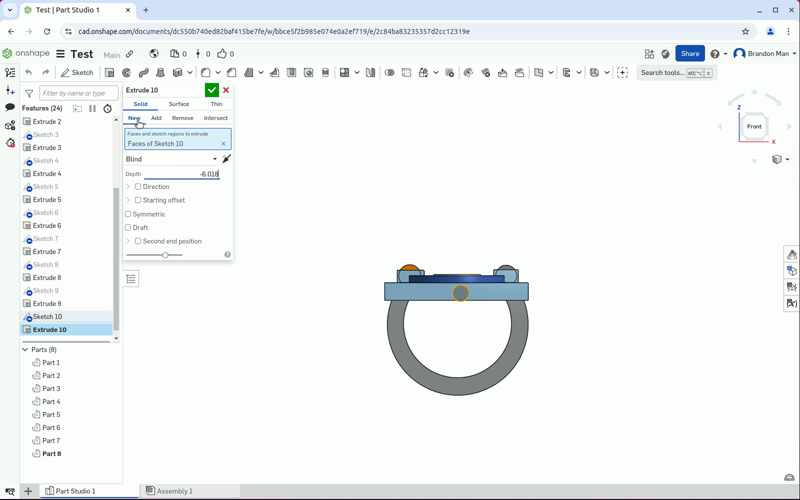
key(enter)
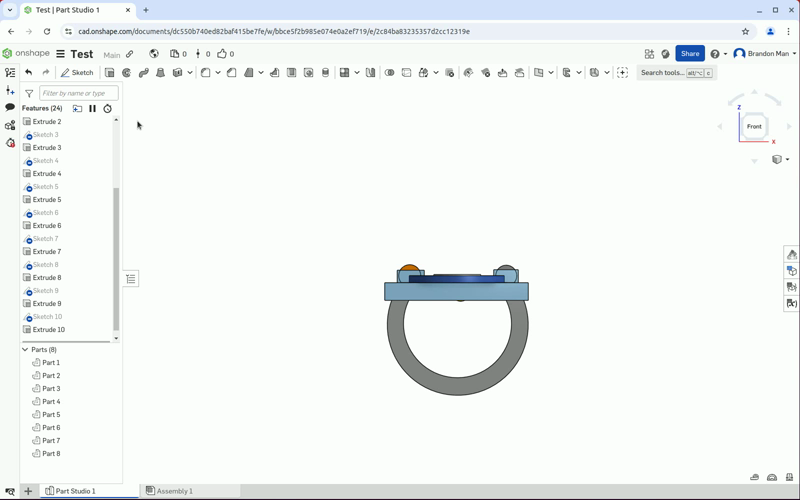
key(shift+h)
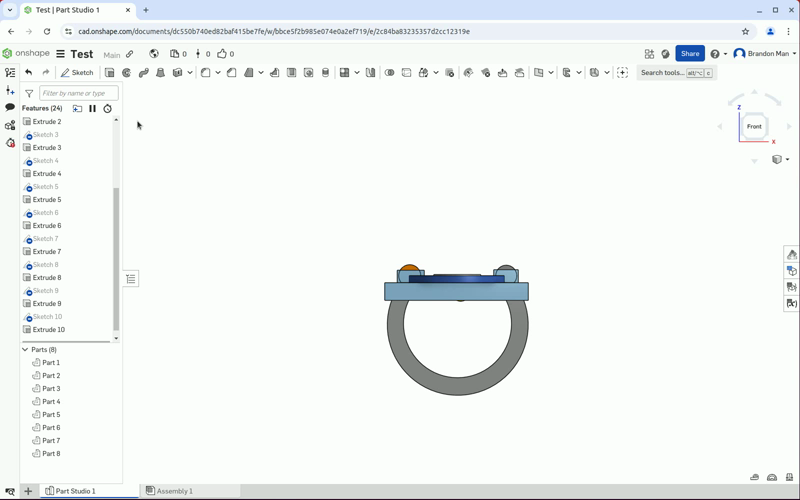
key(shift+h)
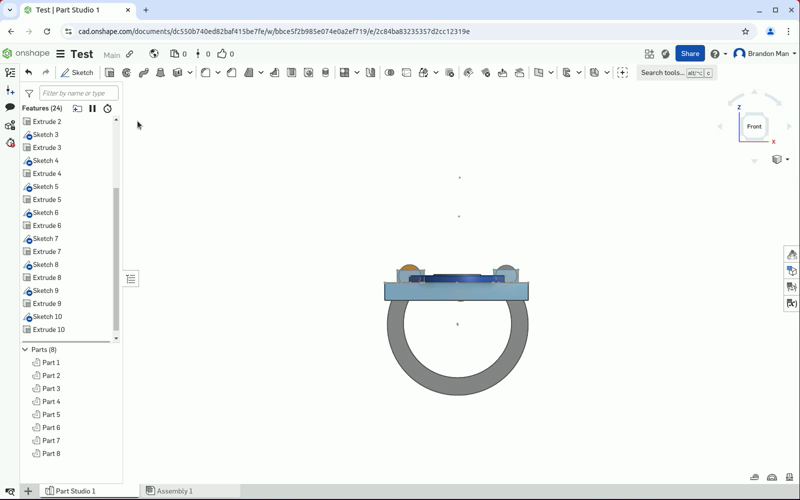
key(shift+7)
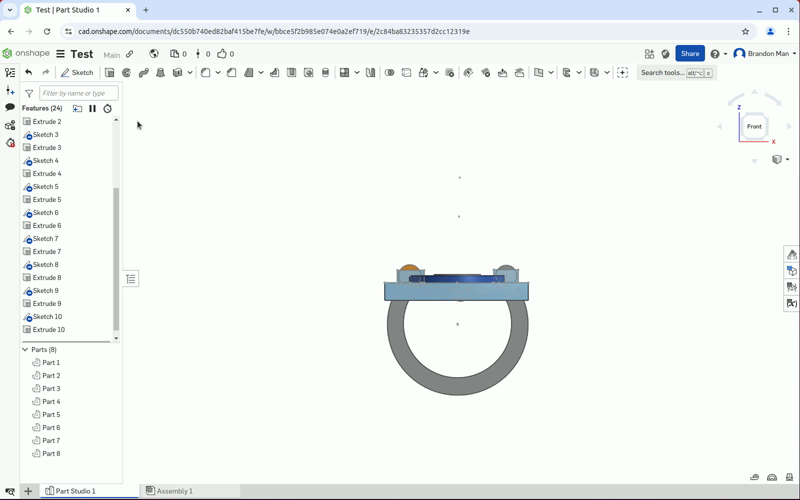
key(left, 2)
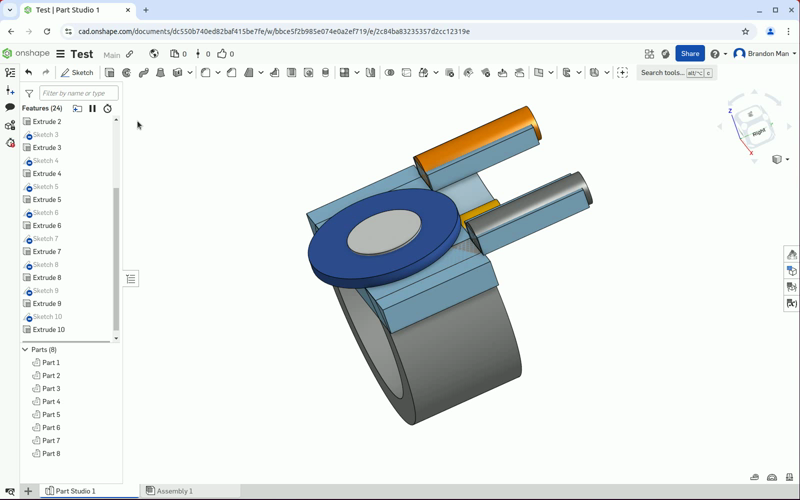
key(down, 2)
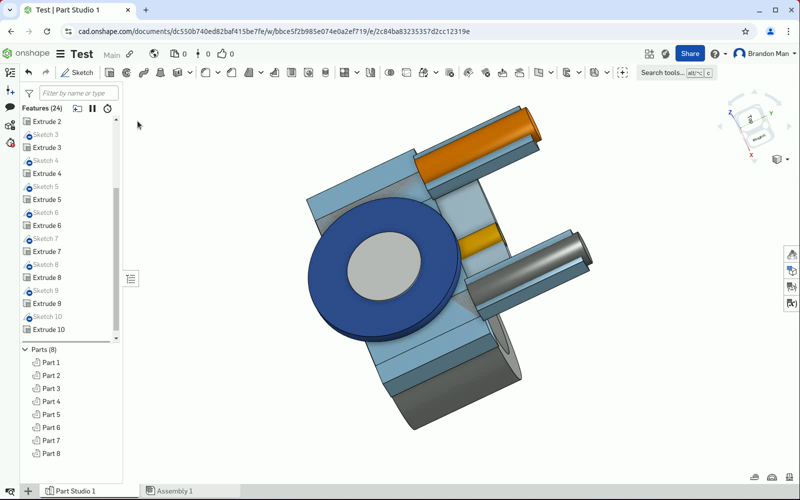
key(up, 2)
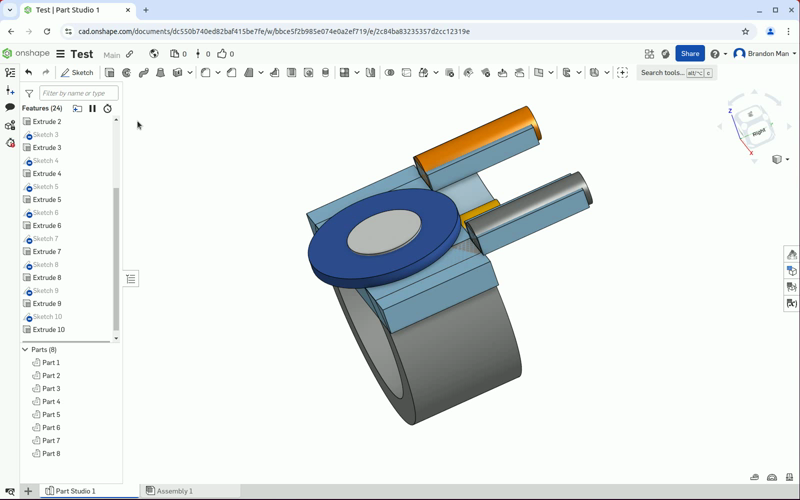
key(right, 2)
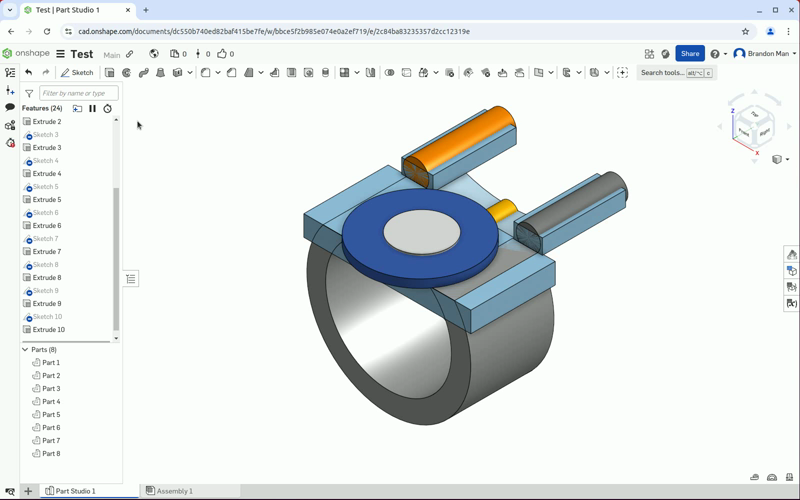
mouse_move(69, 85)
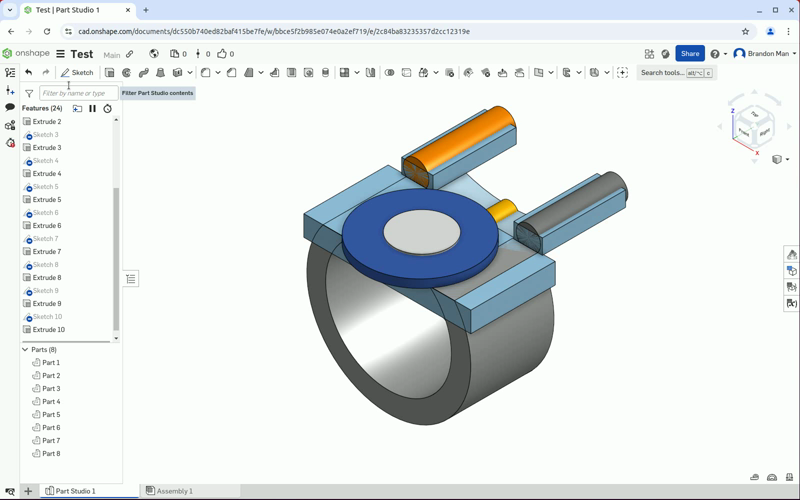
click(69, 85)